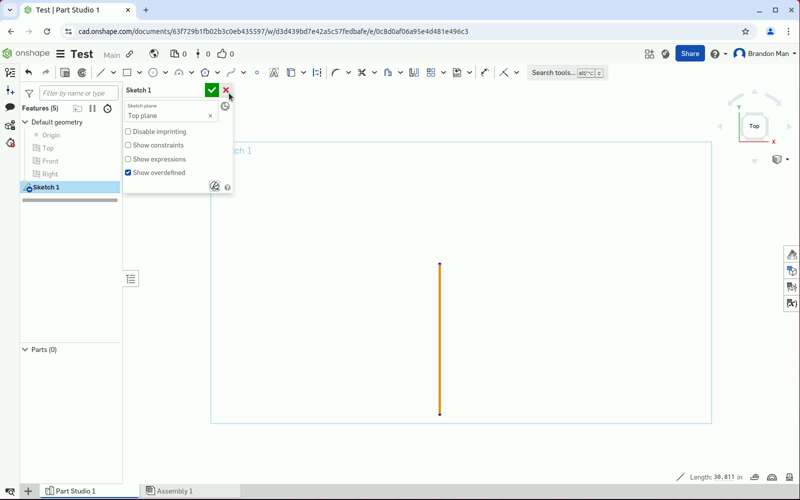
key(shift+h)
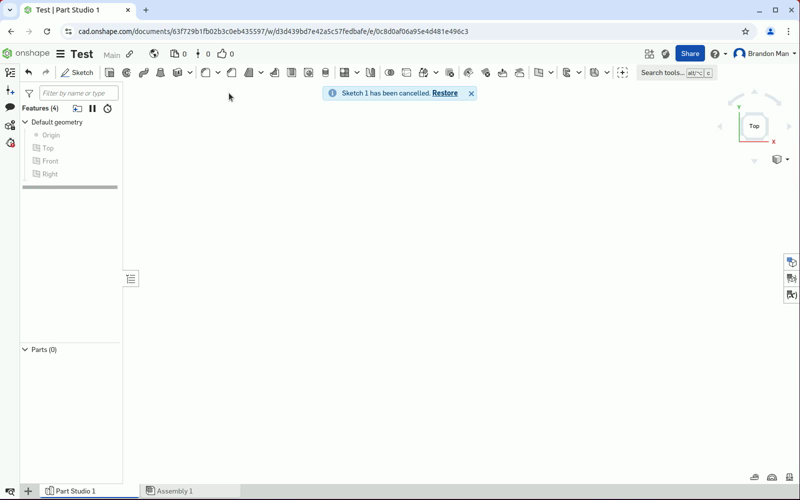
mouse_move(73, 352)
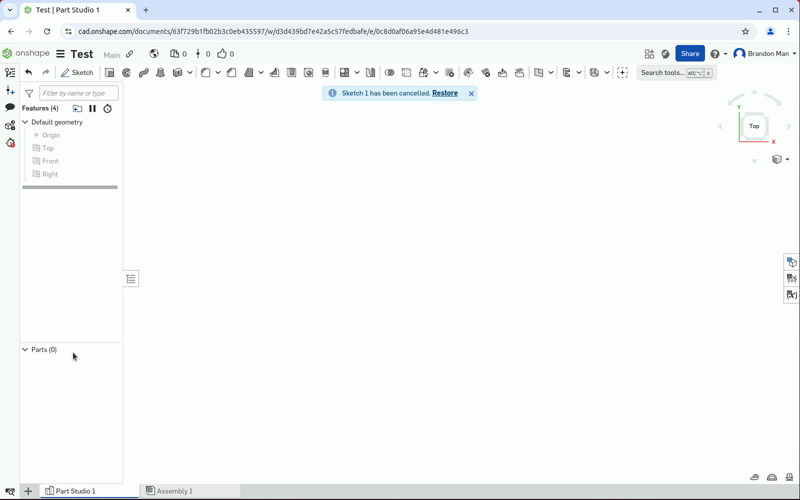
key(y)
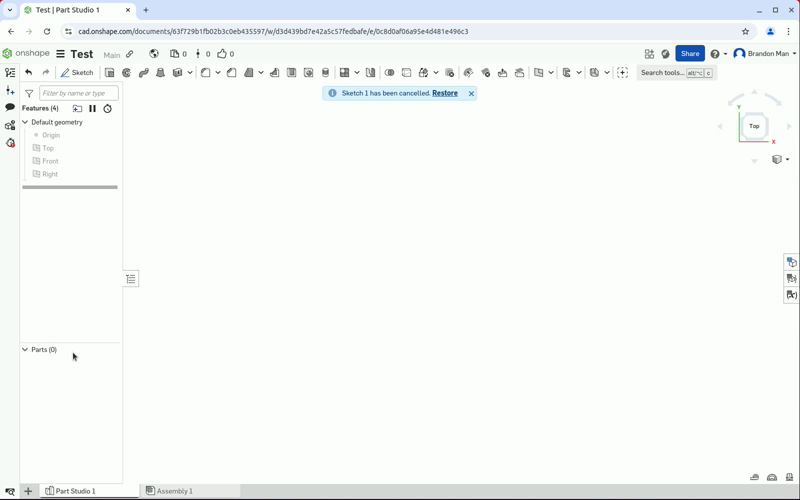
key(shift+p)
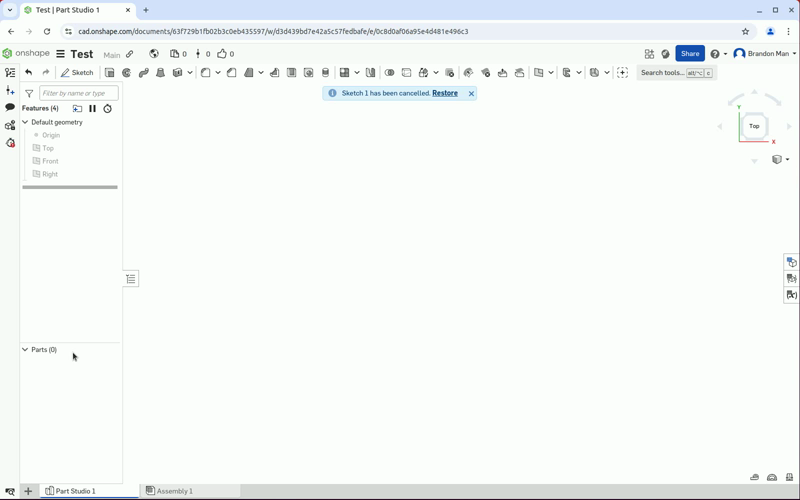
key(space)
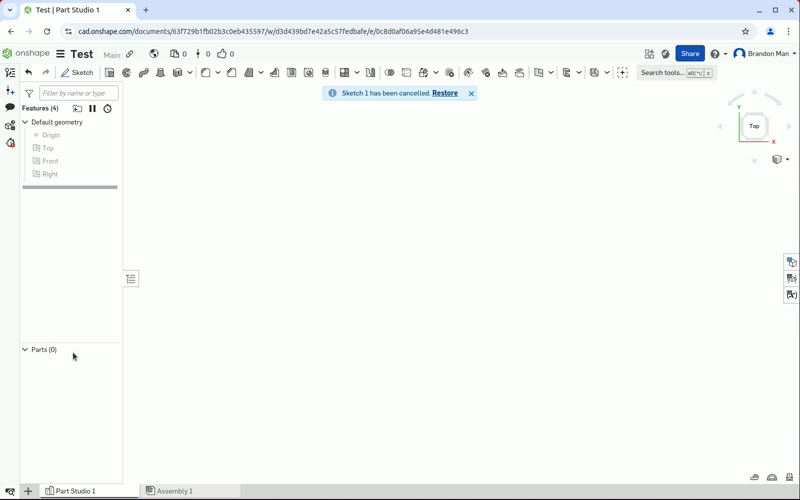
key_down(shift)
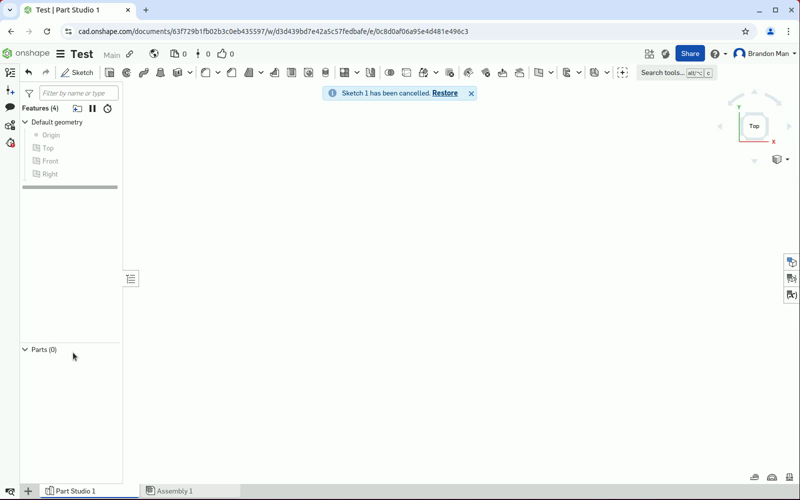
key(up)
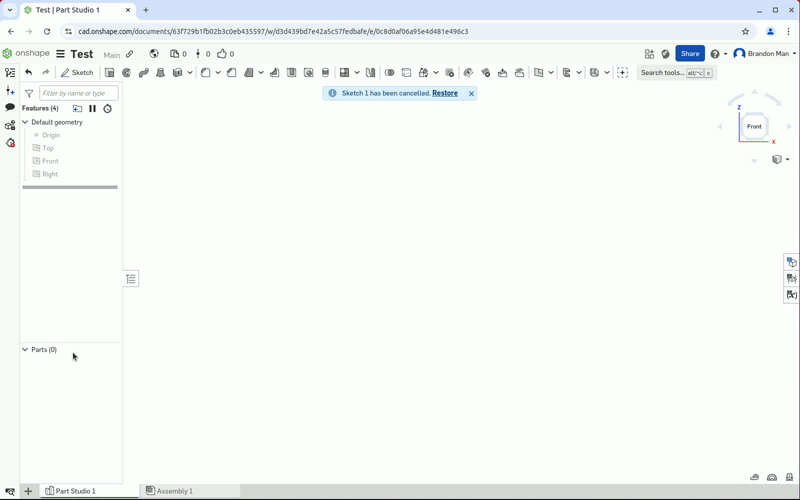
key_up(shift)
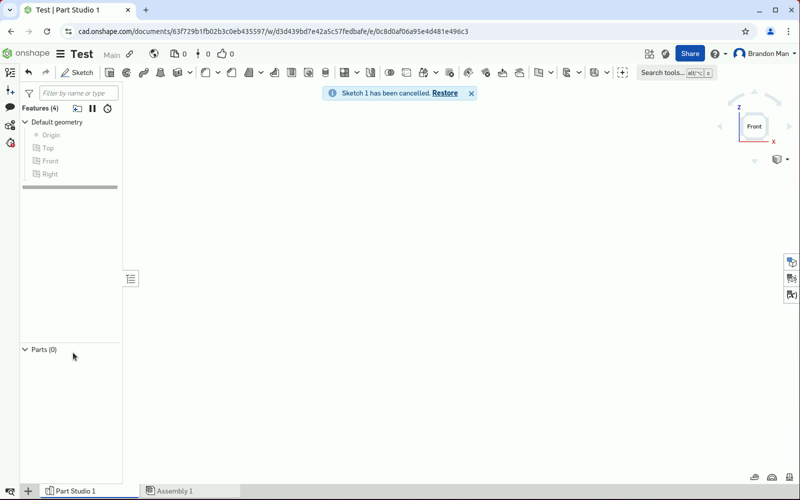
key(space)
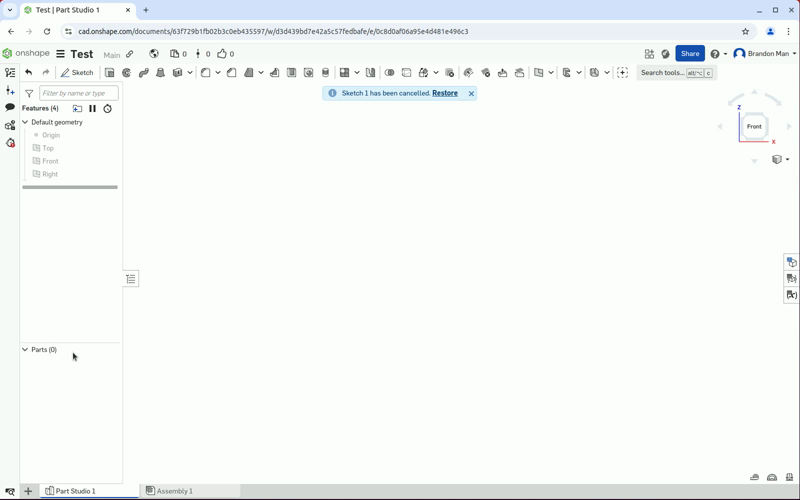
key_down(shift)
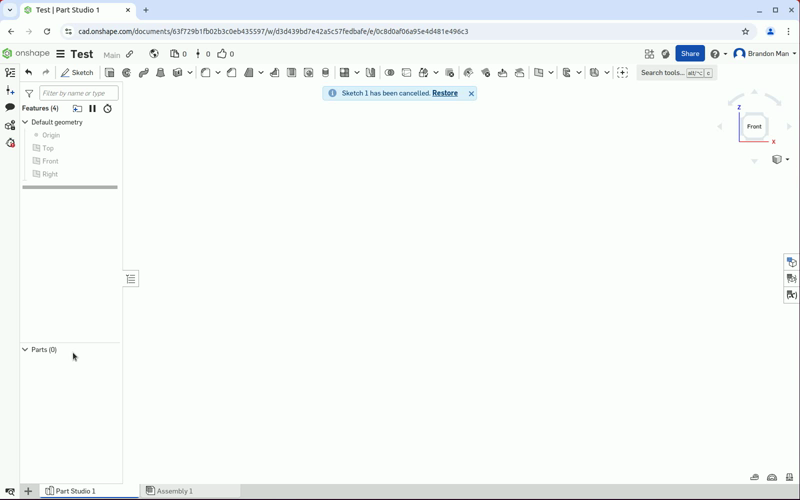
key(left)
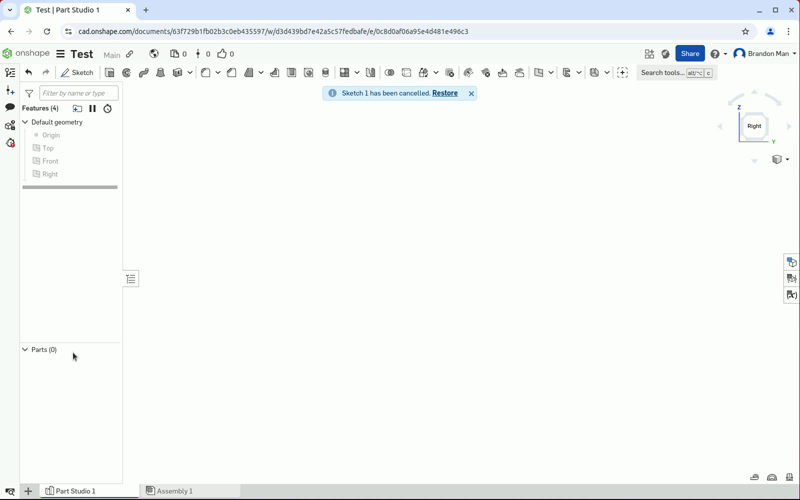
key_up(shift)
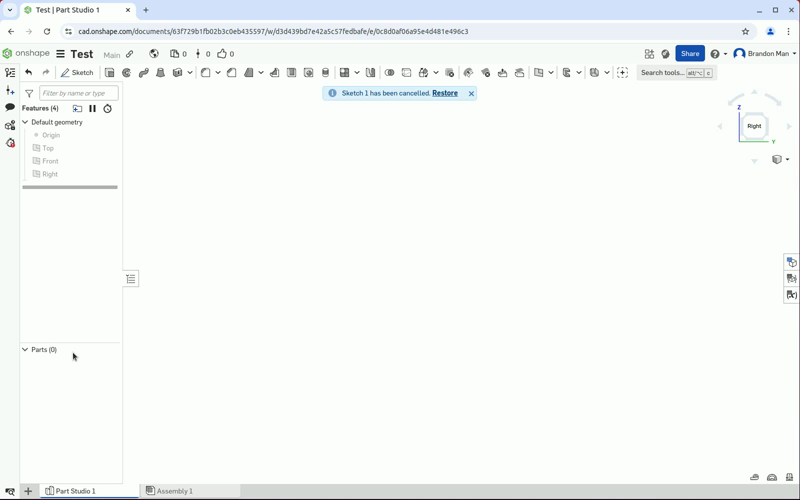
mouse_move(73, 352)
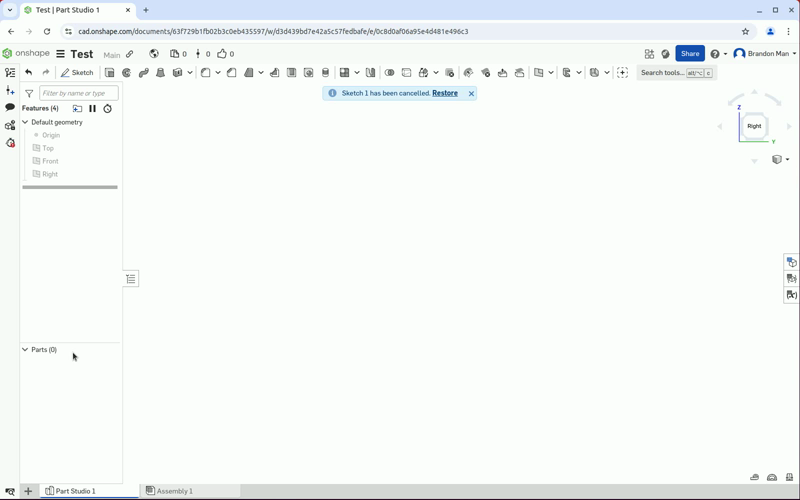
key(shift+y)
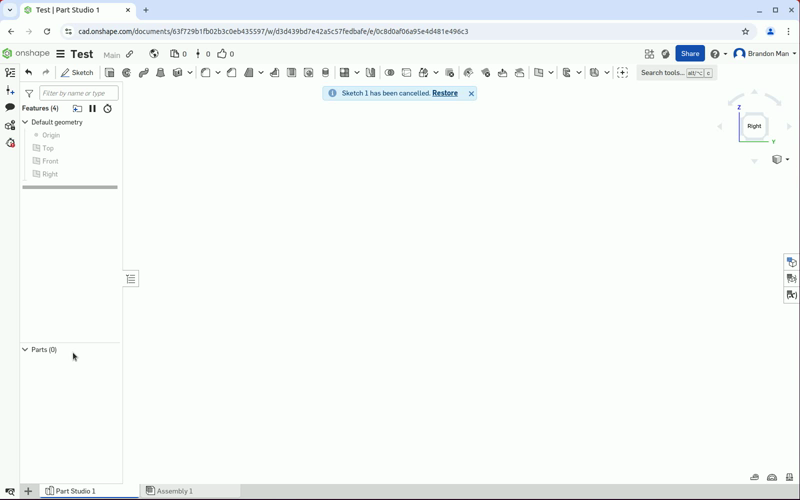
key(shift+s)
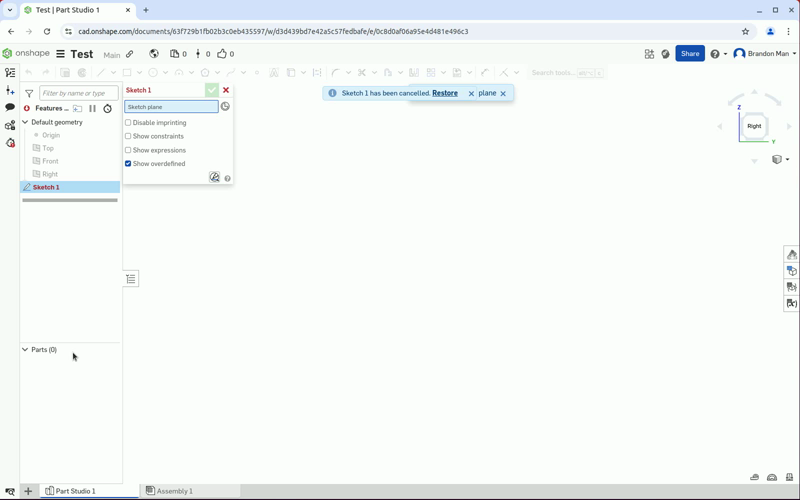
mouse_move(73, 176)
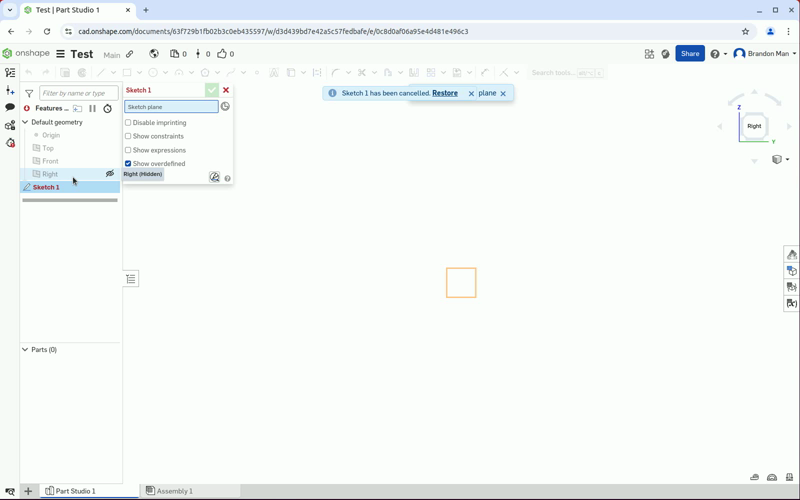
click(73, 176)
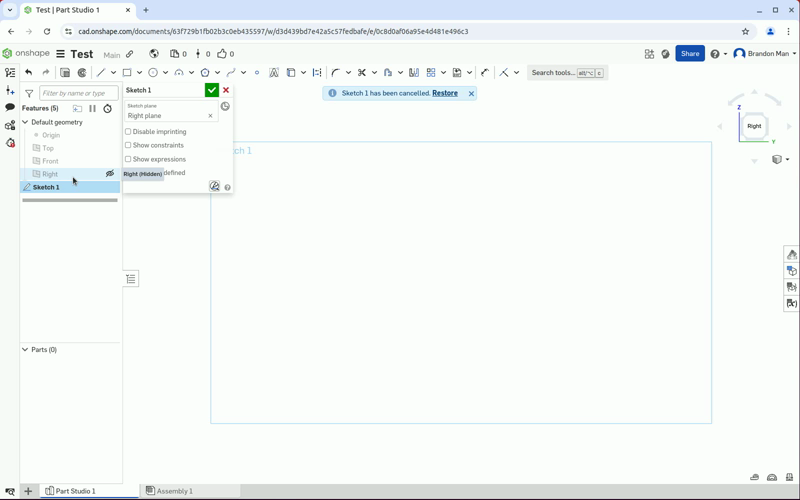
mouse_move(73, 352)
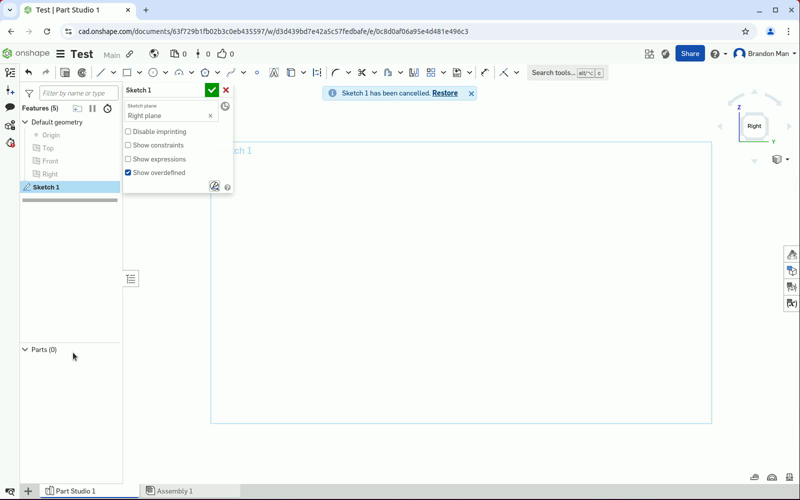
key(y)
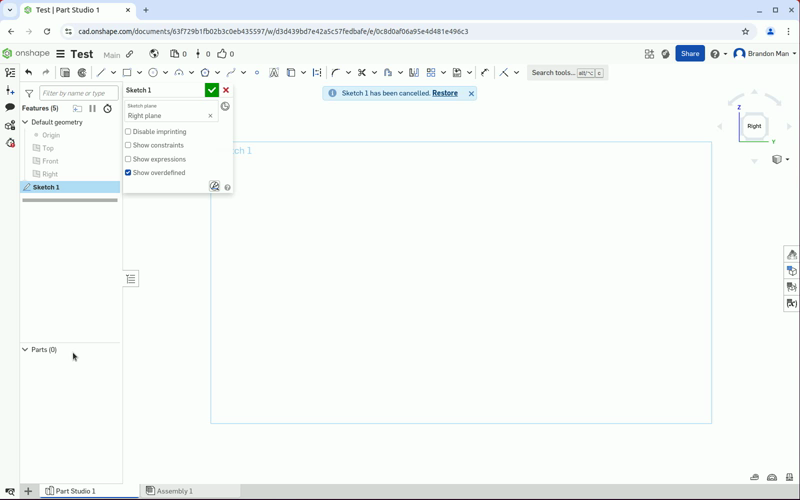
key(l)
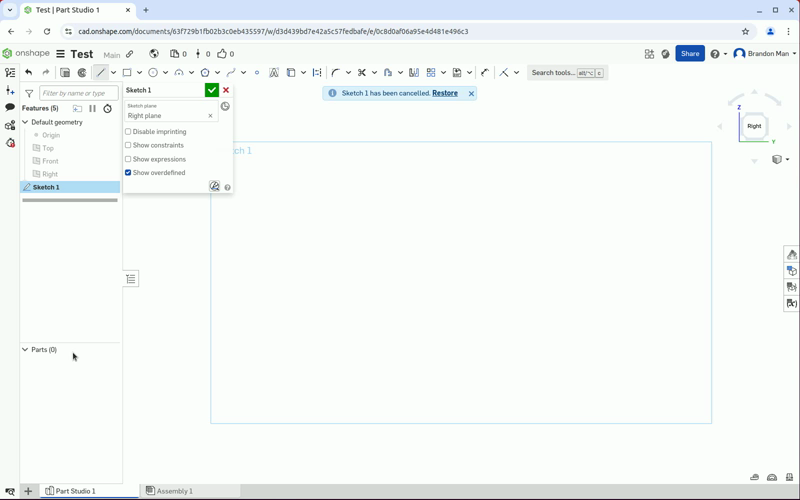
key_down(shift)
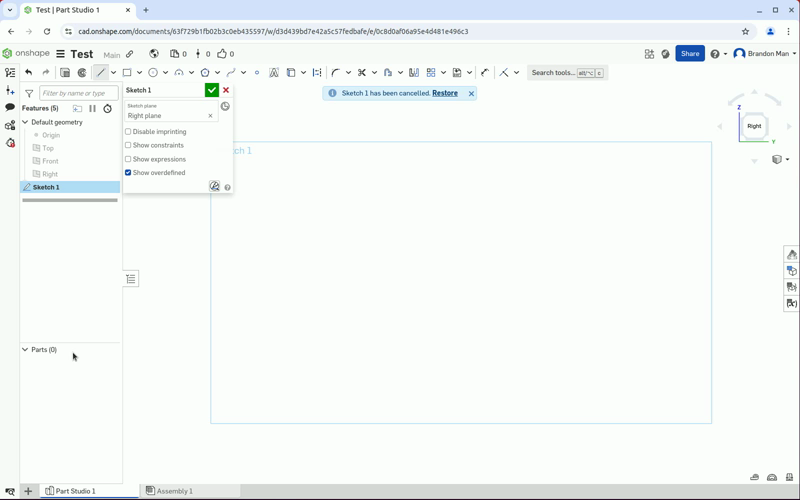
mouse_move(459, 284)
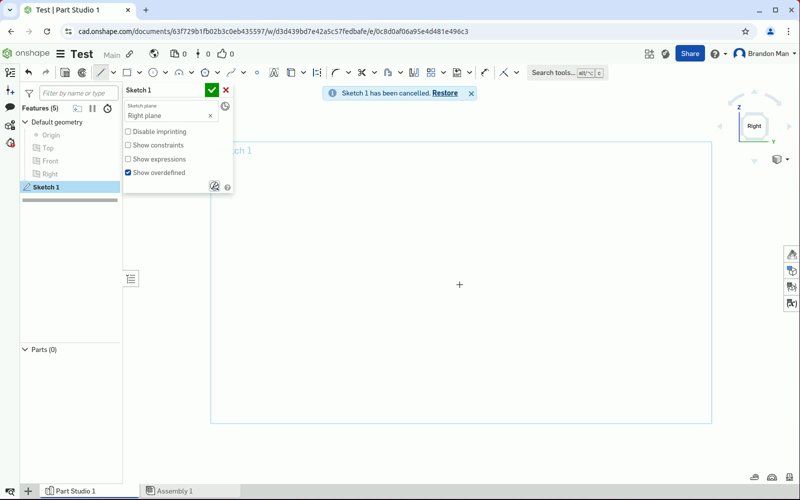
click(459, 284)
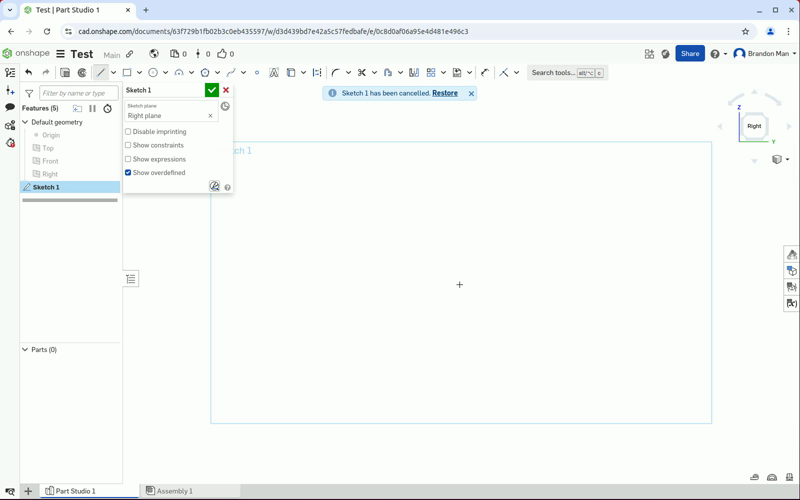
key_up(shift)
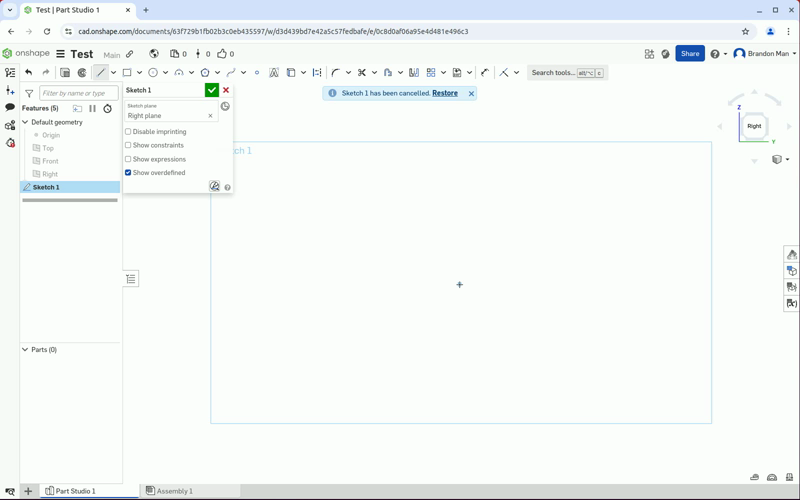
key_down(shift)
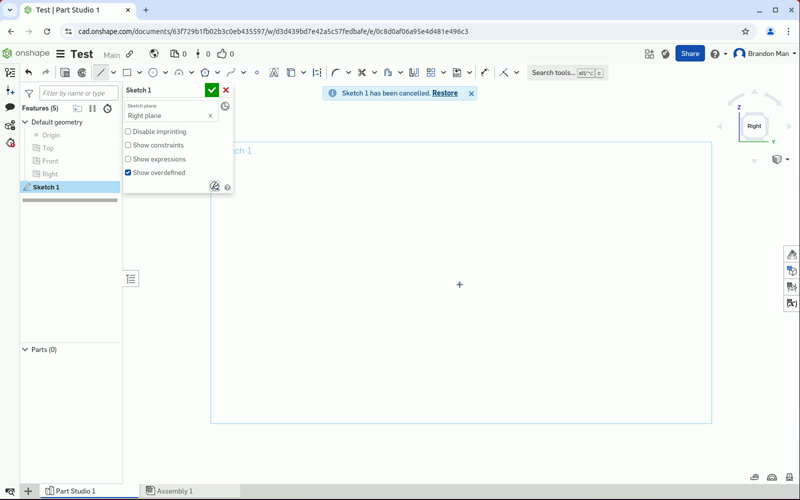
mouse_move(489, 284)
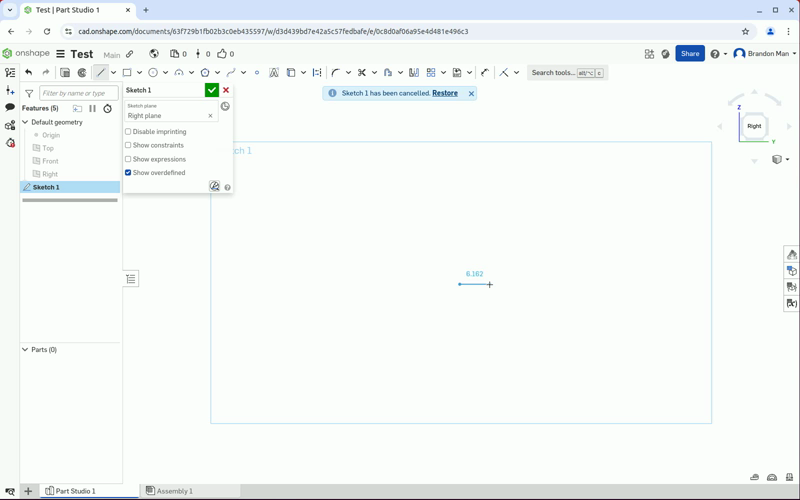
mouse_move(462, 284)
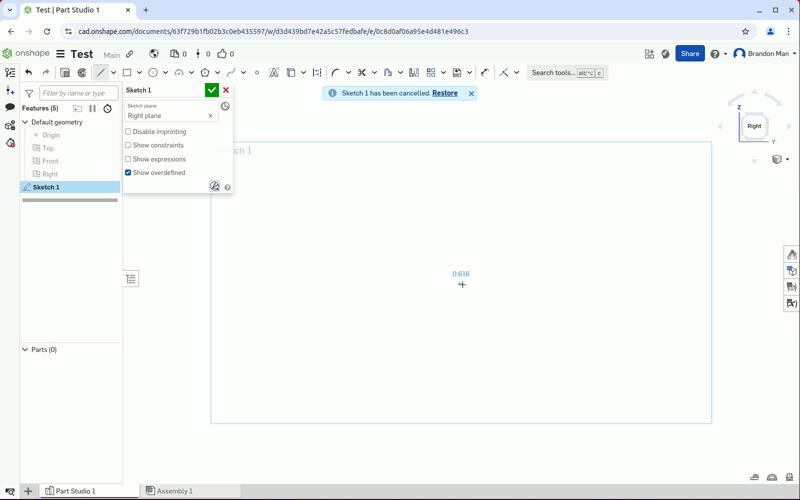
scroll(6)
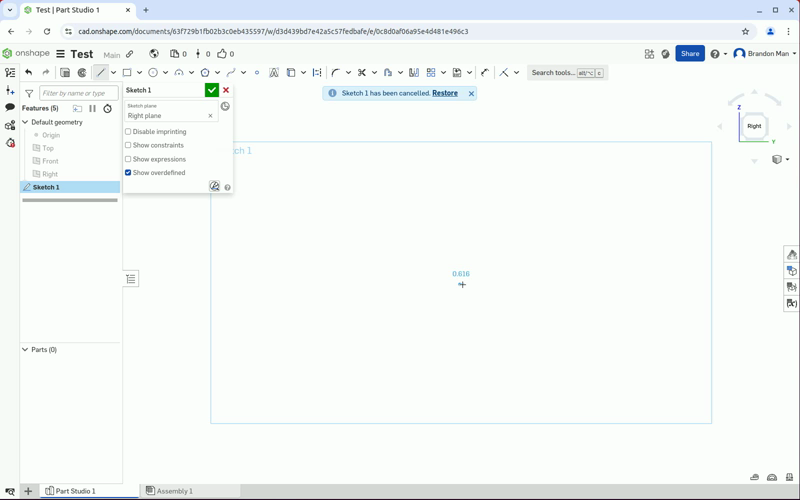
scroll(6)
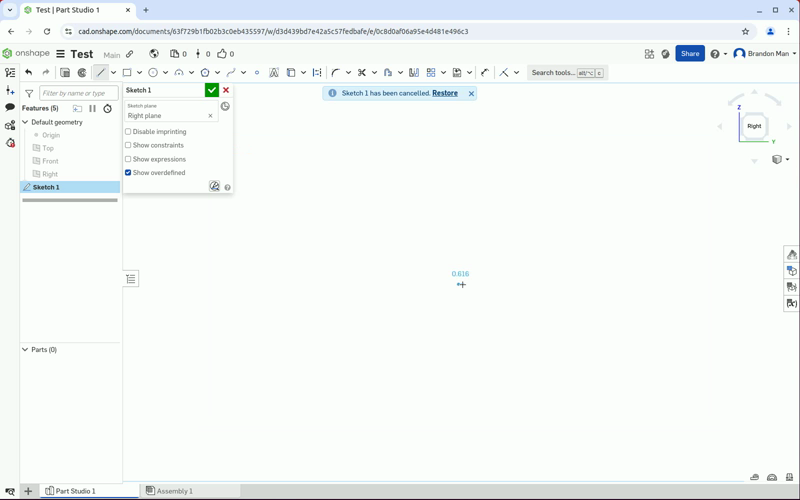
scroll(6)
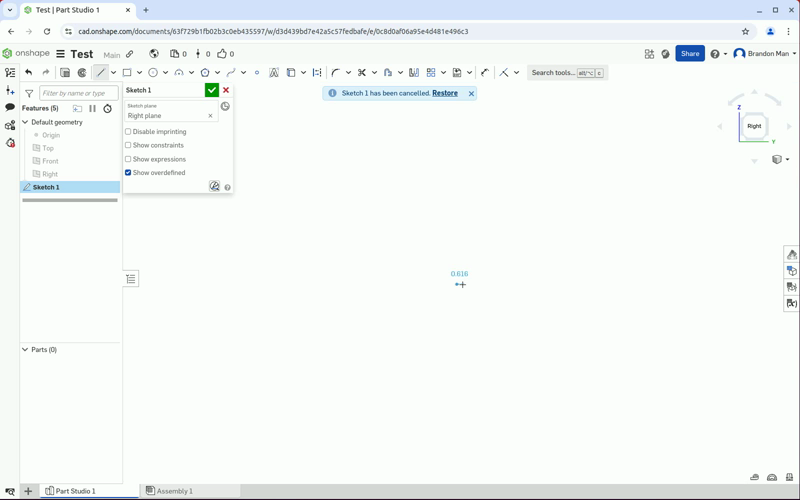
scroll(6)
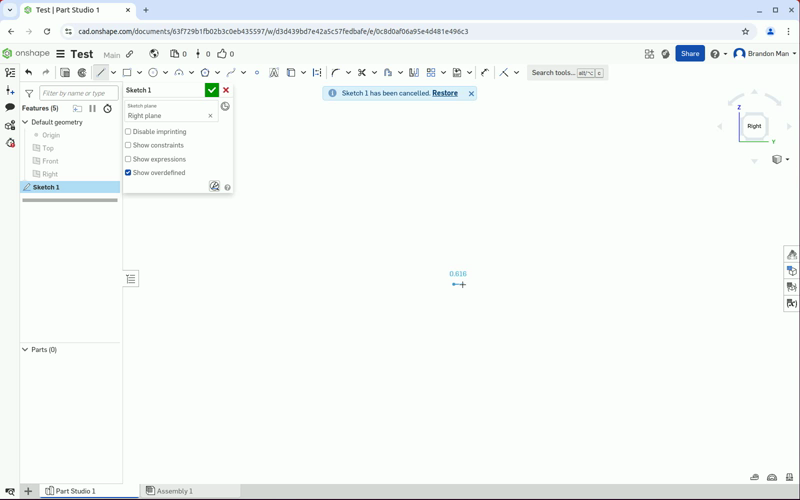
scroll(6)
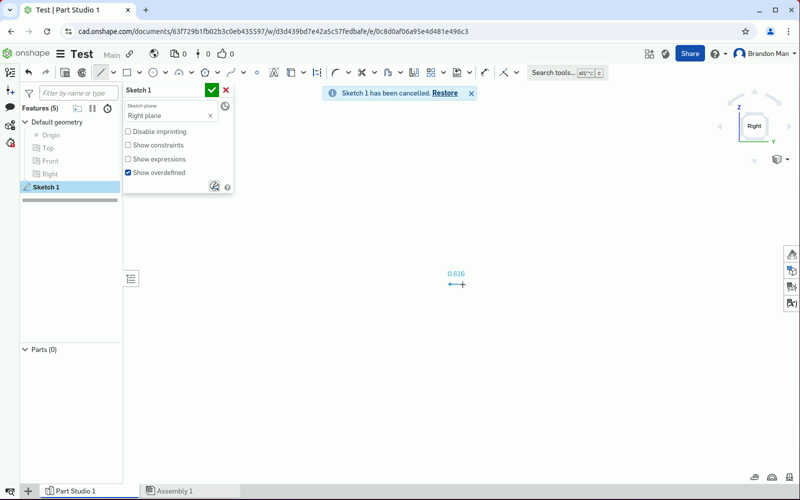
scroll(6)
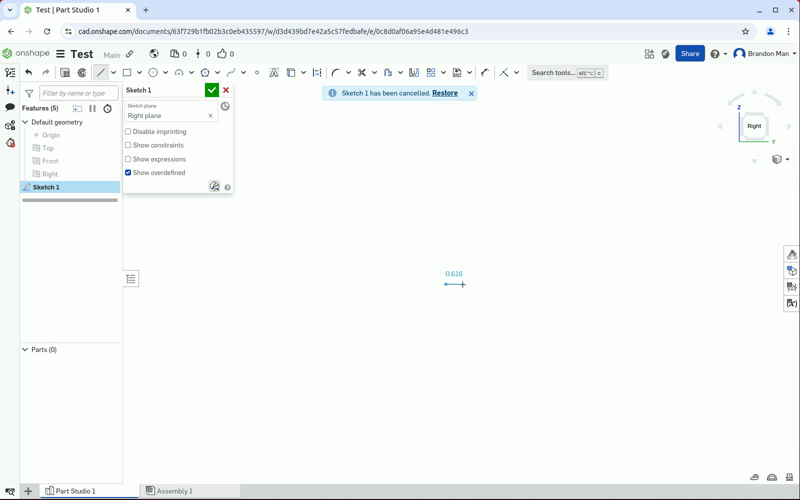
scroll(6)
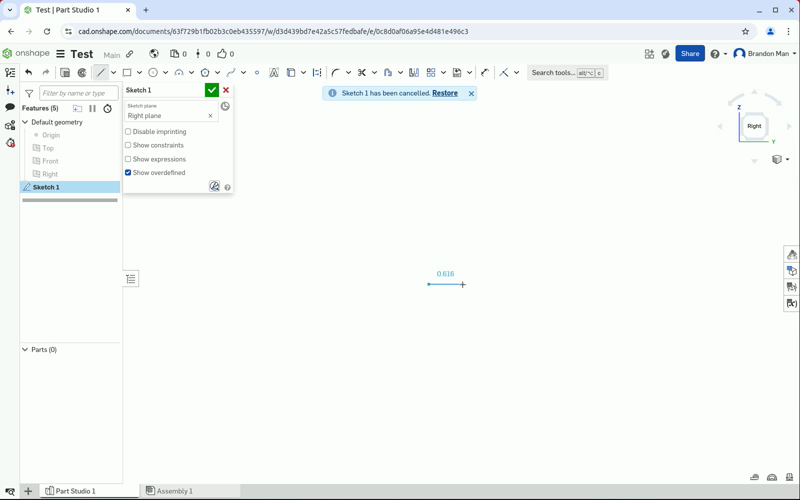
click(462, 284)
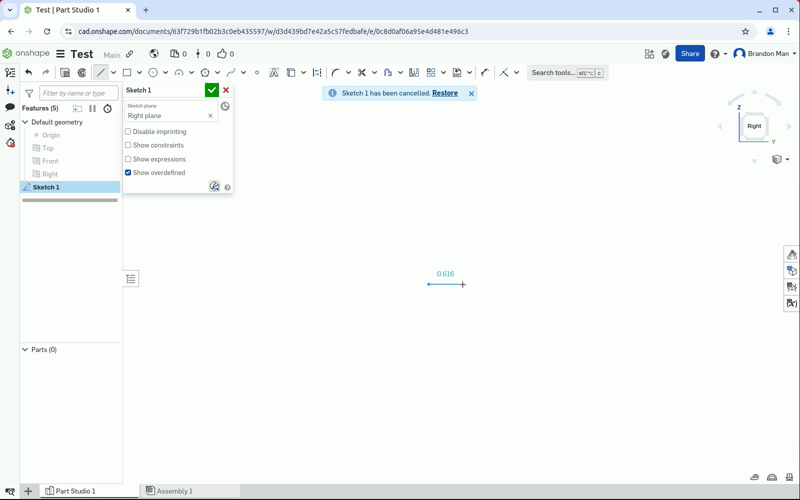
scroll(-6)
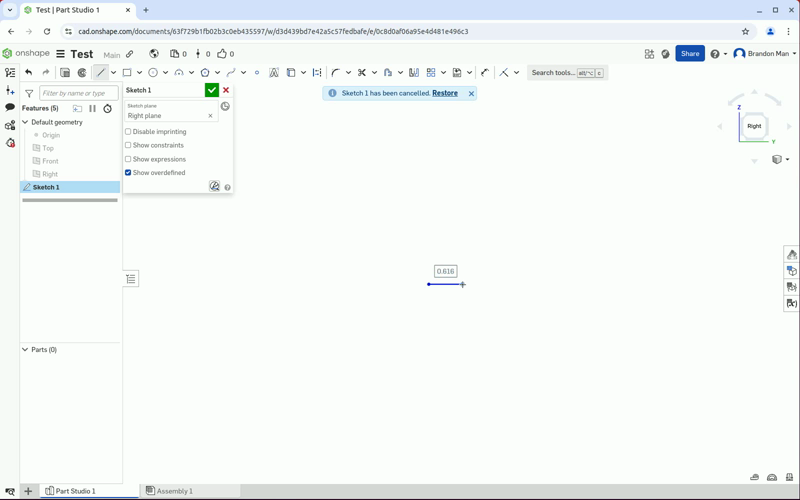
scroll(-6)
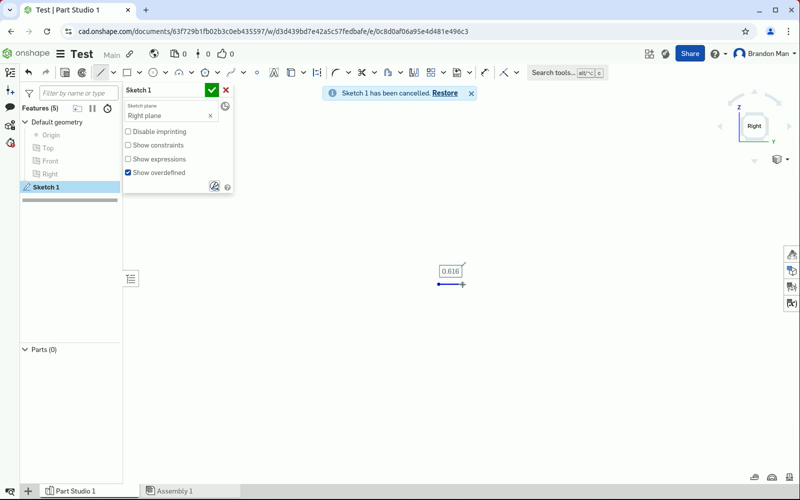
scroll(-6)
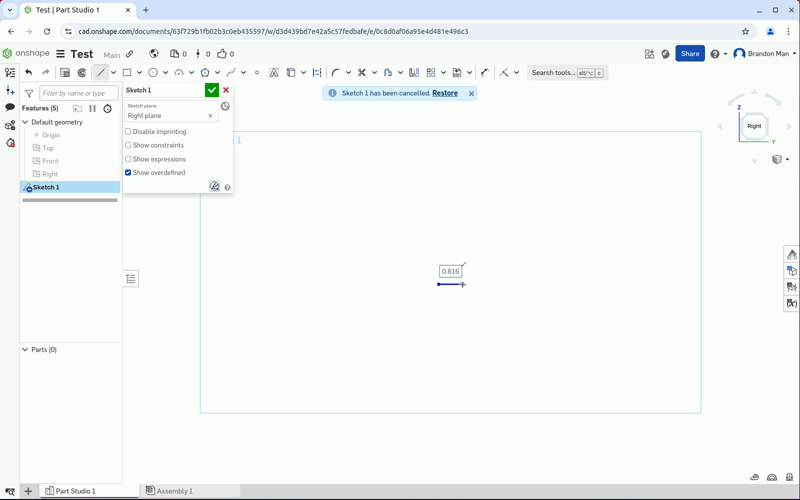
scroll(-6)
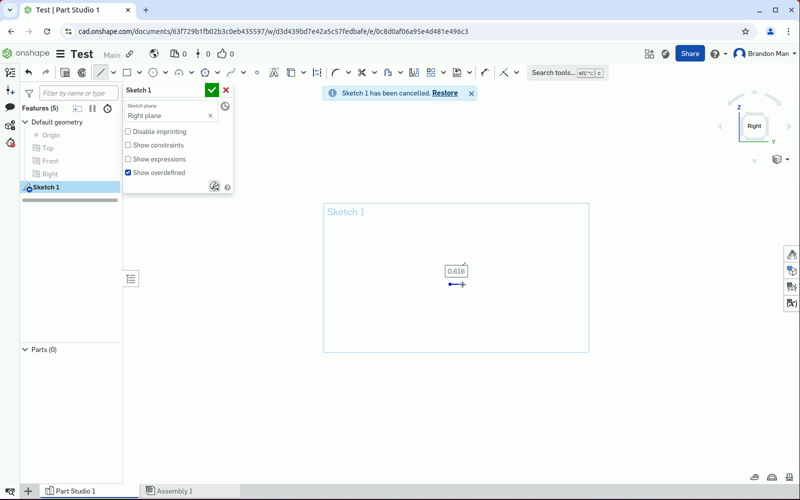
scroll(-6)
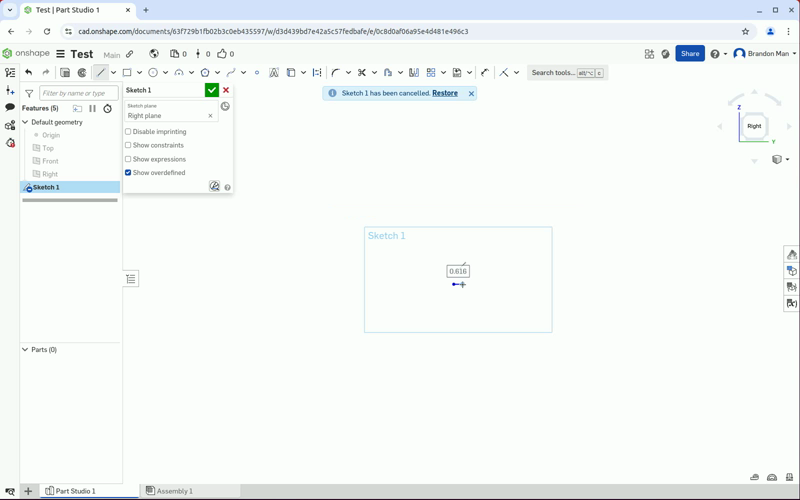
scroll(-6)
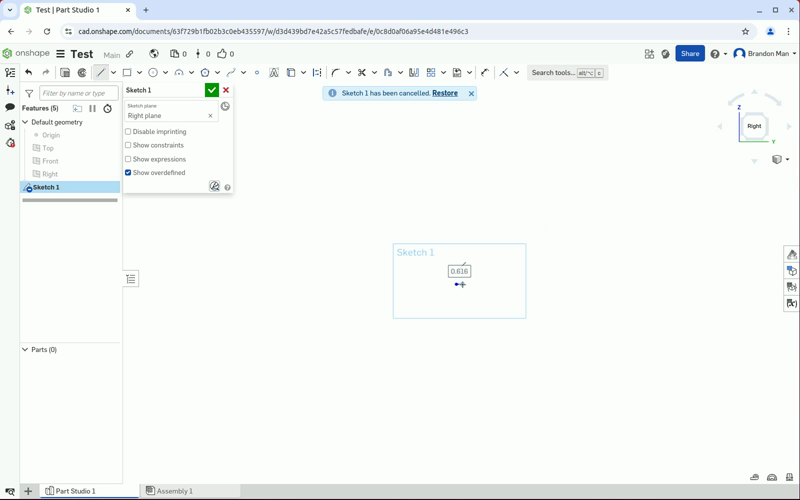
scroll(-6)
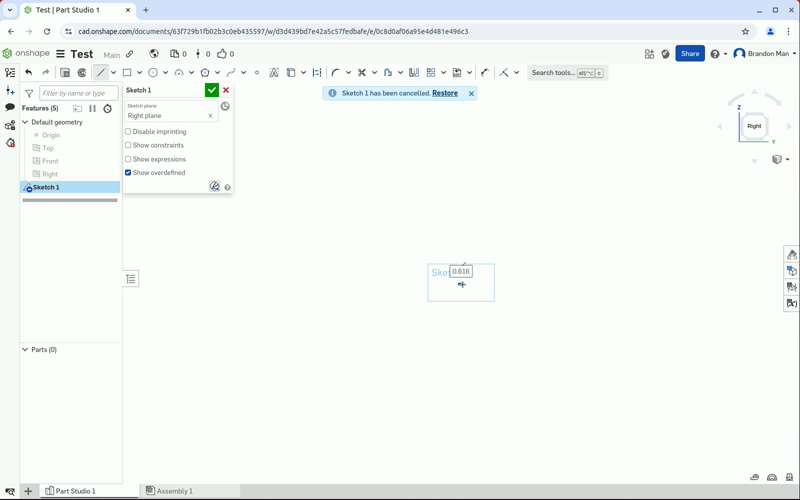
key_up(shift)
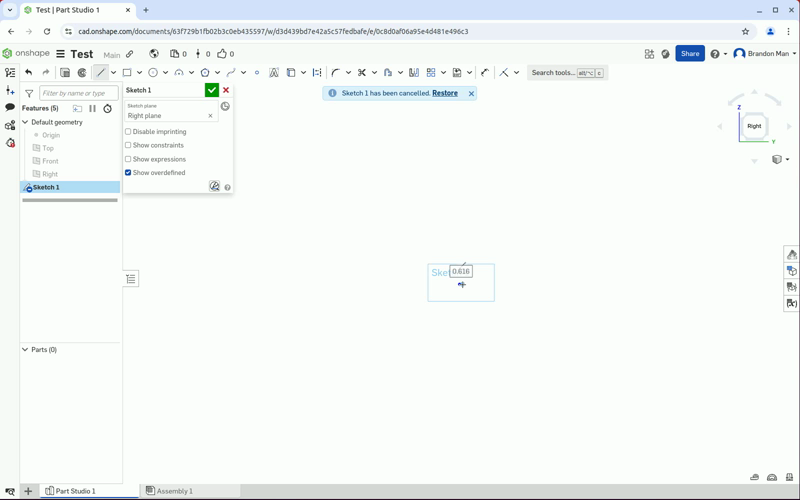
key_down(shift)
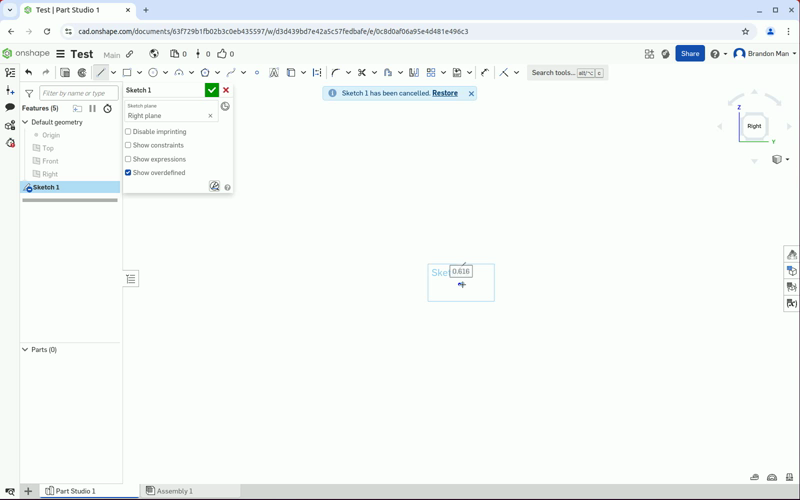
mouse_move(492, 284)
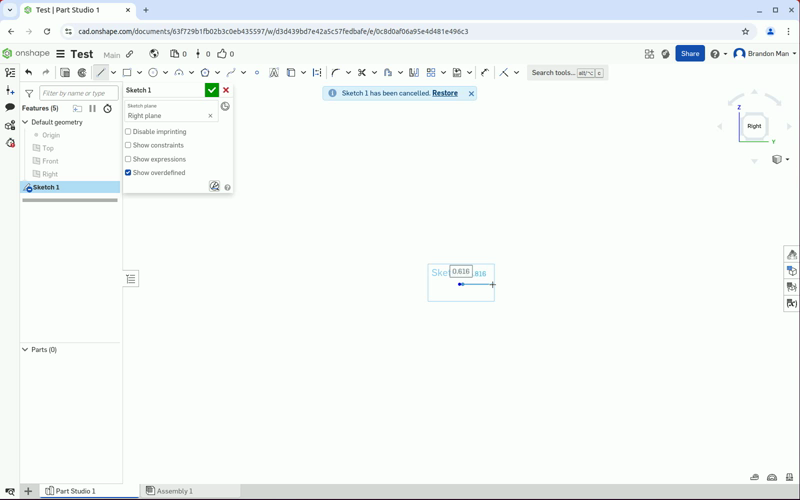
mouse_move(462, 280)
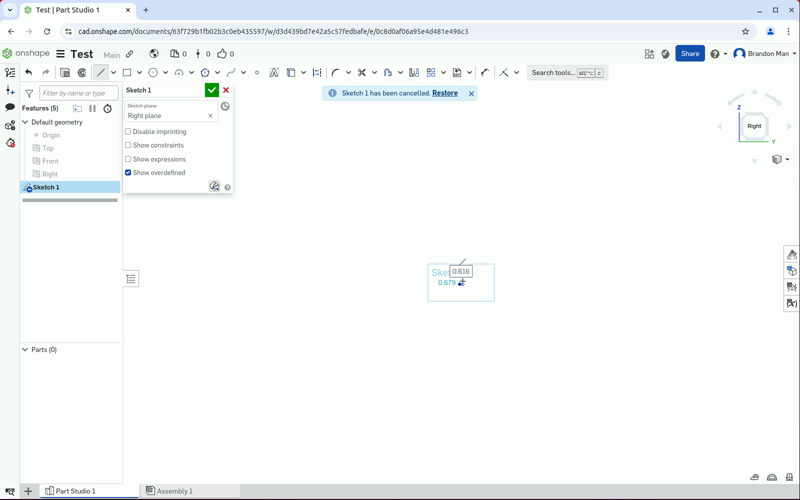
scroll(6)
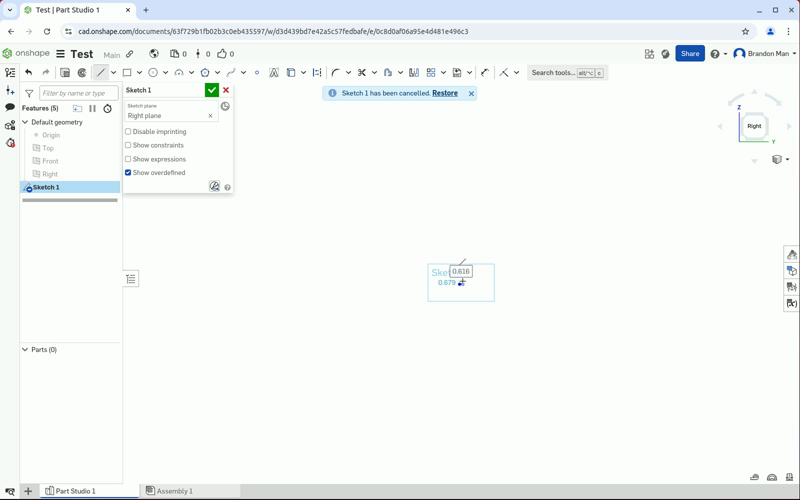
scroll(6)
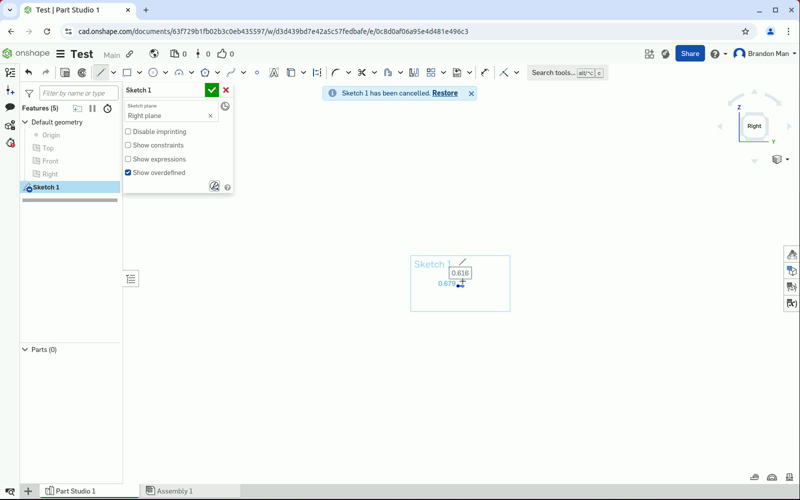
scroll(6)
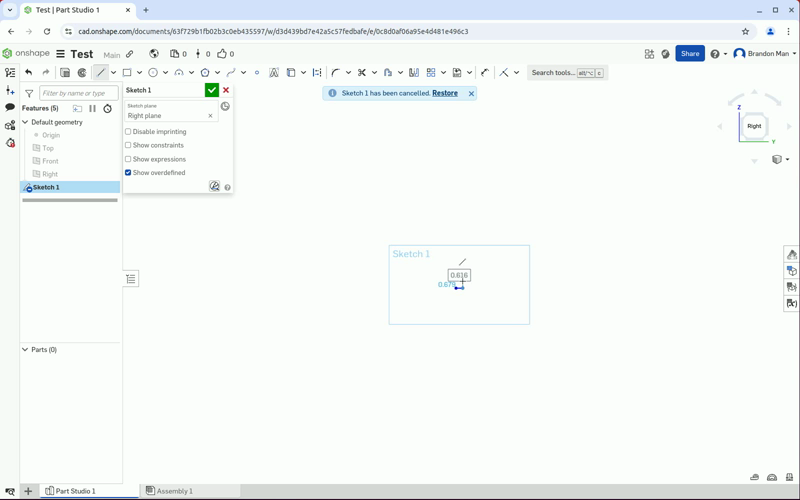
scroll(6)
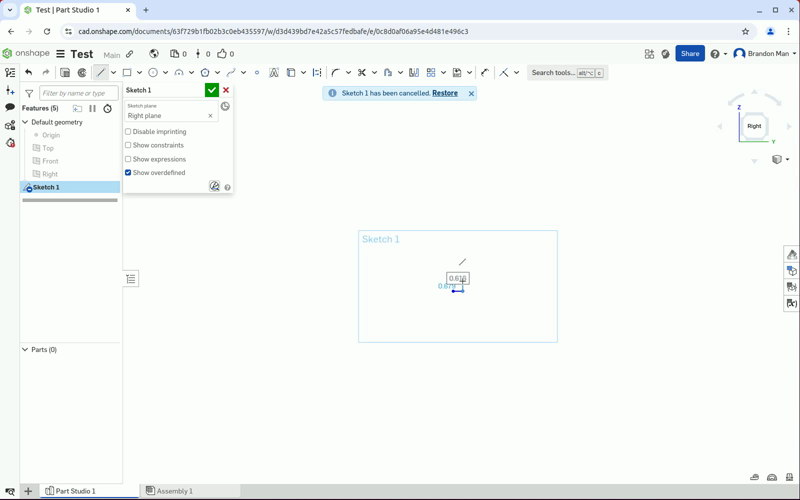
scroll(6)
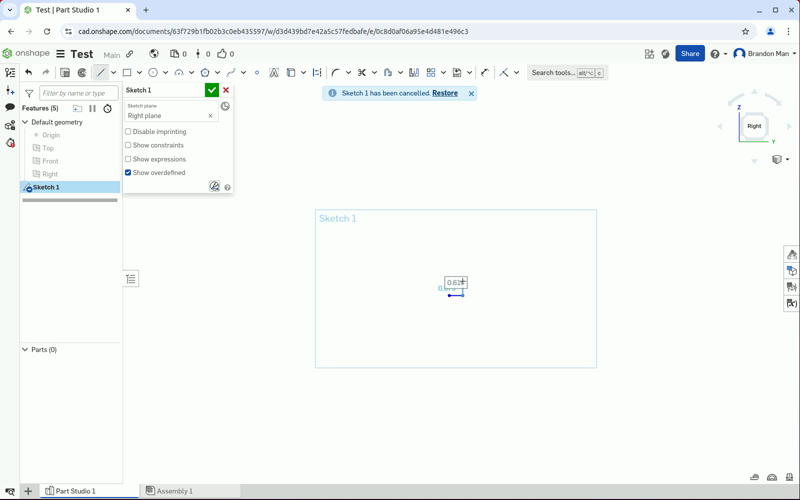
scroll(6)
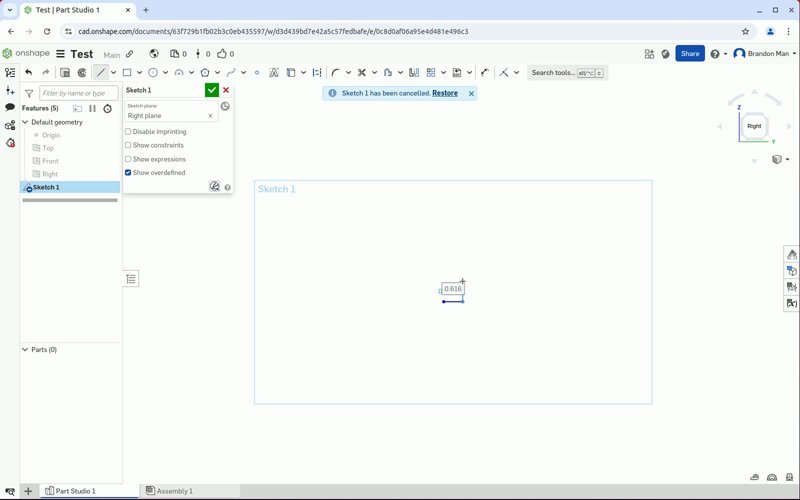
scroll(6)
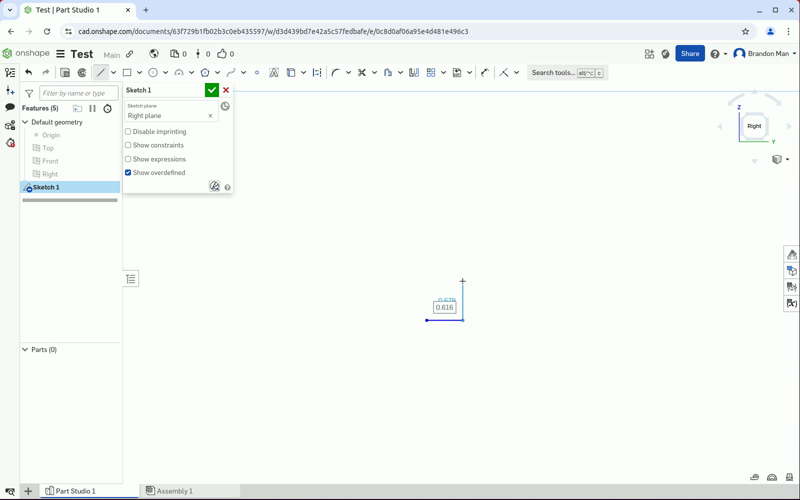
click(462, 280)
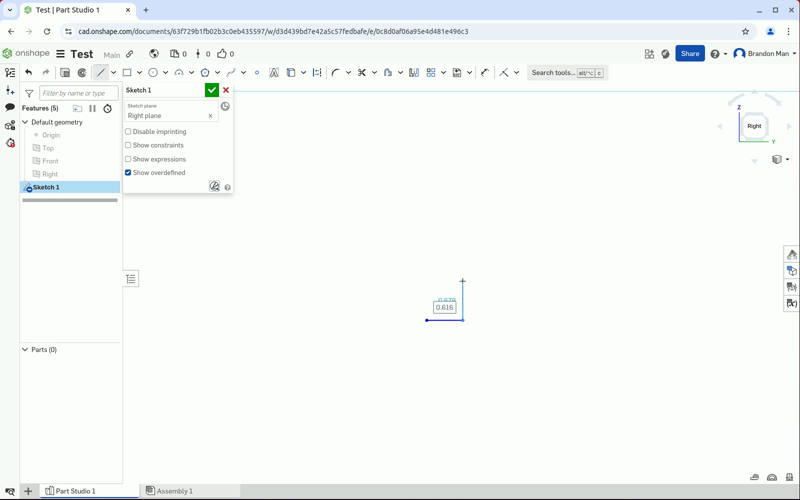
scroll(-6)
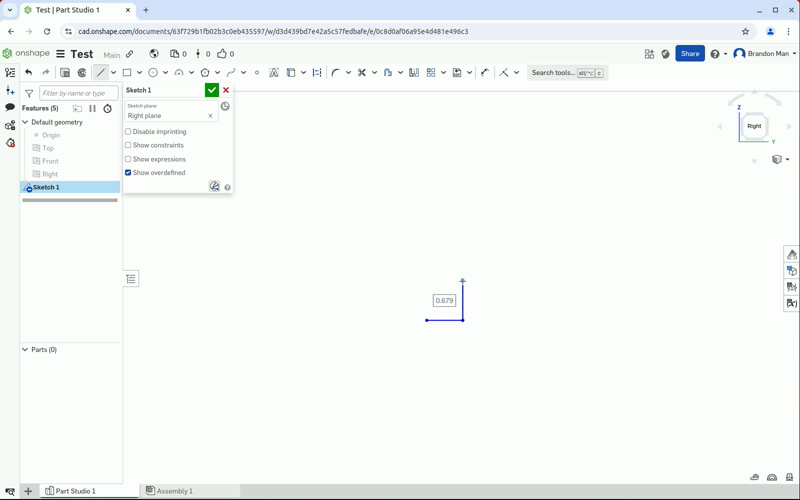
scroll(-6)
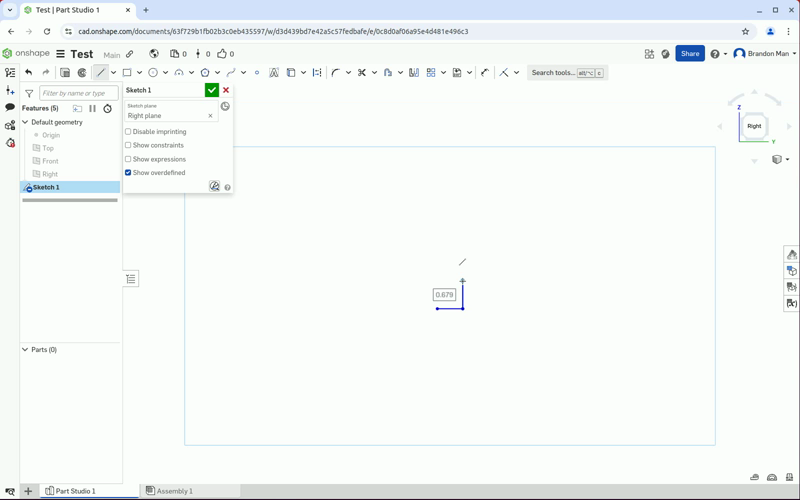
scroll(-6)
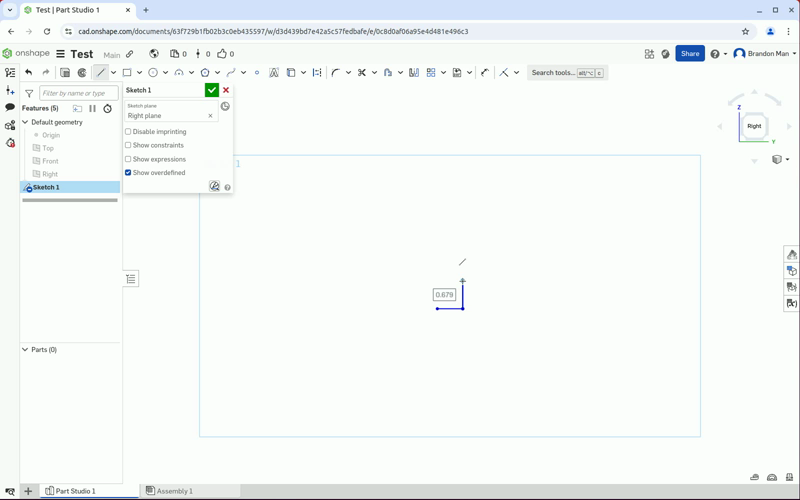
scroll(-6)
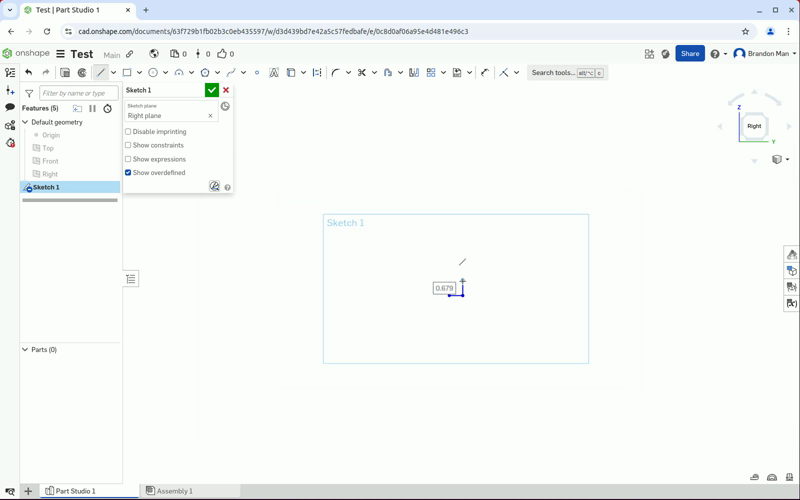
scroll(-6)
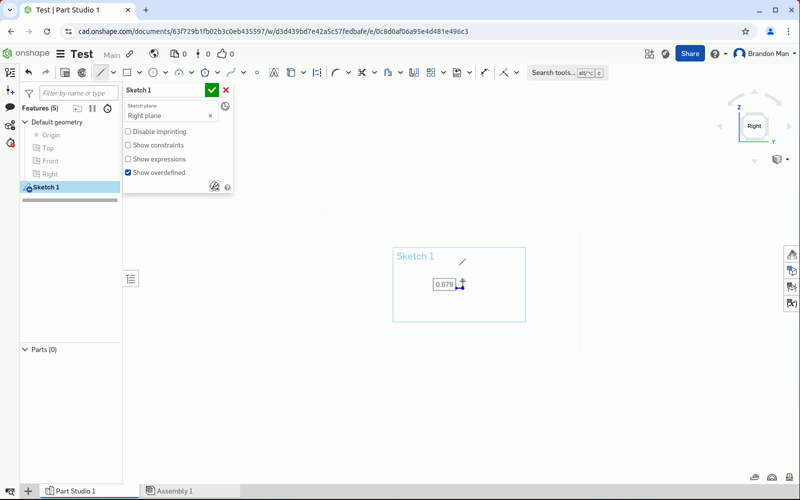
scroll(-6)
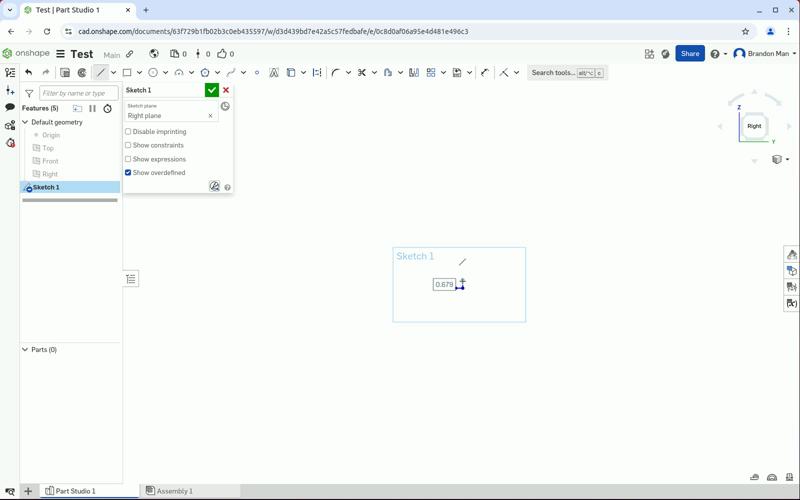
scroll(-6)
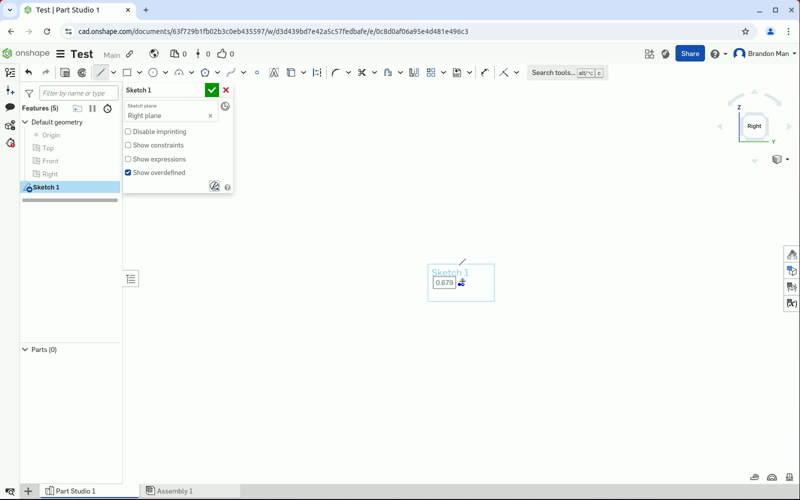
key_up(shift)
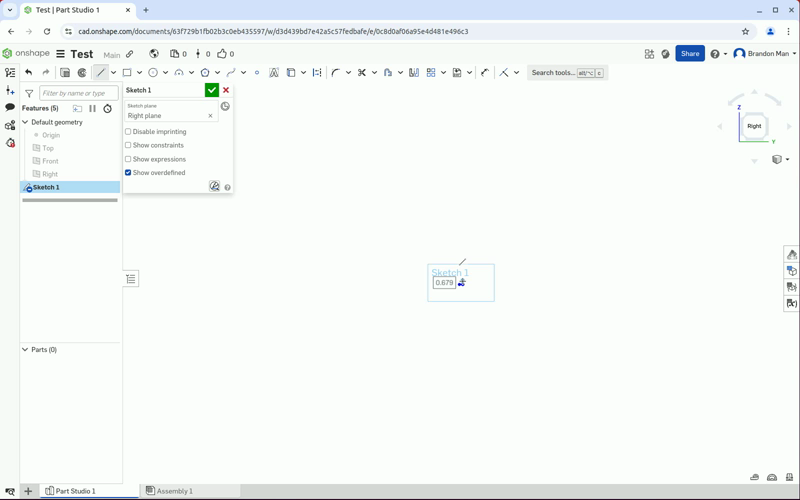
key_down(shift)
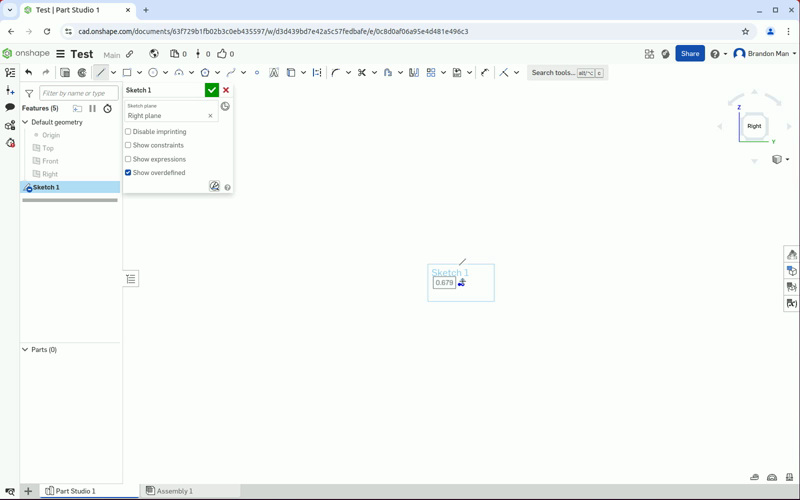
mouse_move(492, 280)
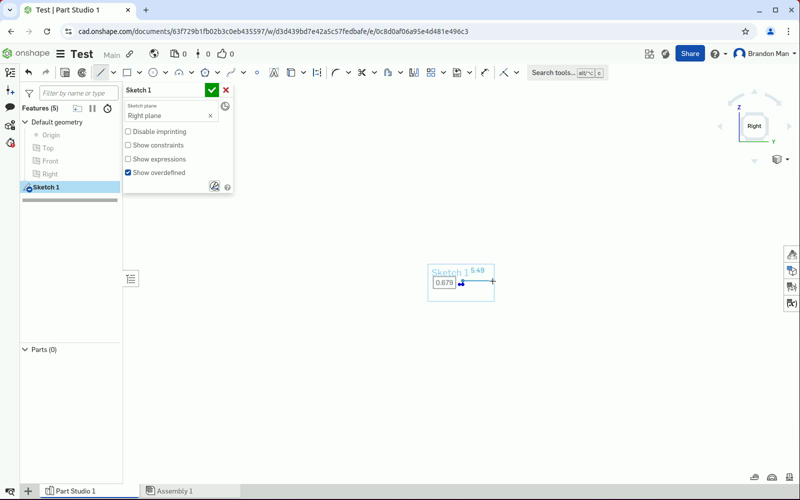
mouse_move(459, 280)
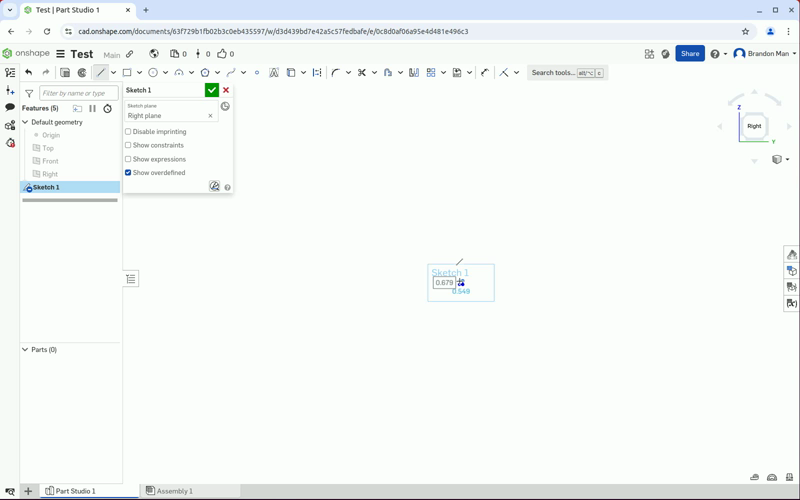
scroll(6)
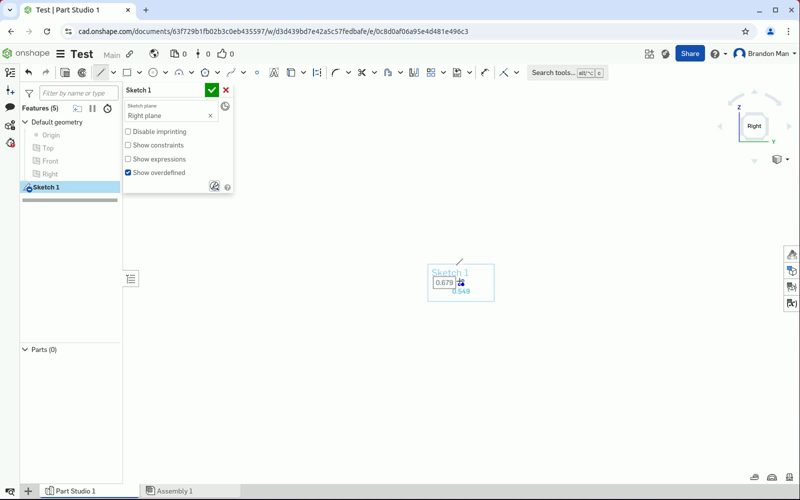
scroll(6)
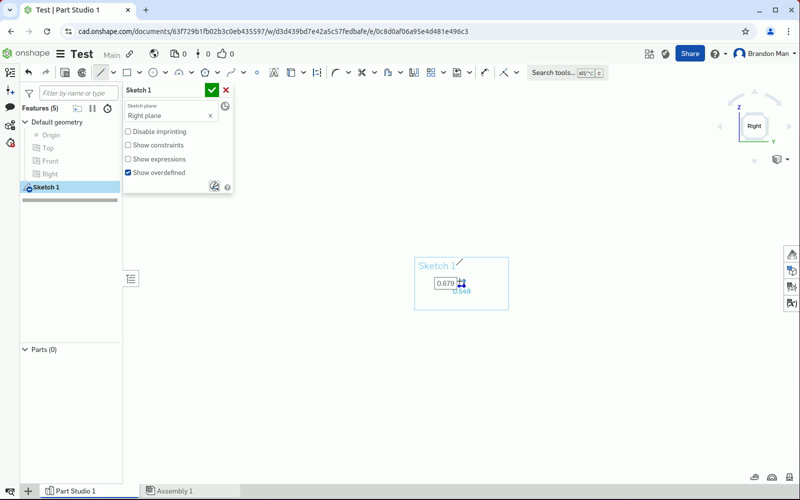
scroll(6)
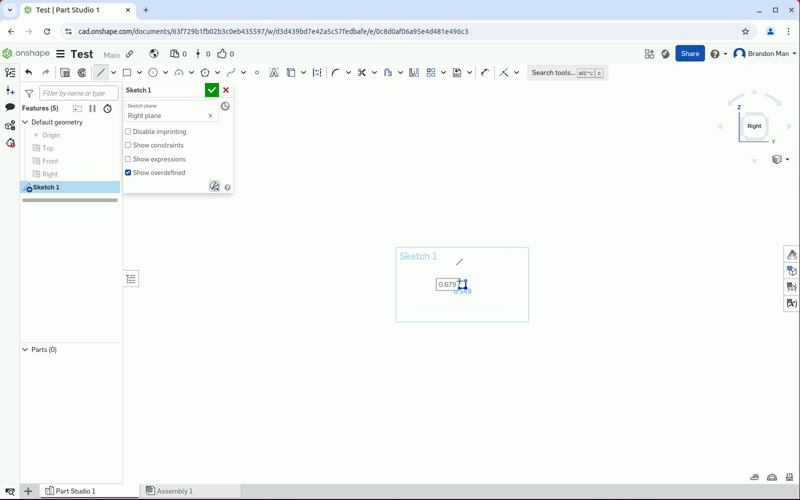
scroll(6)
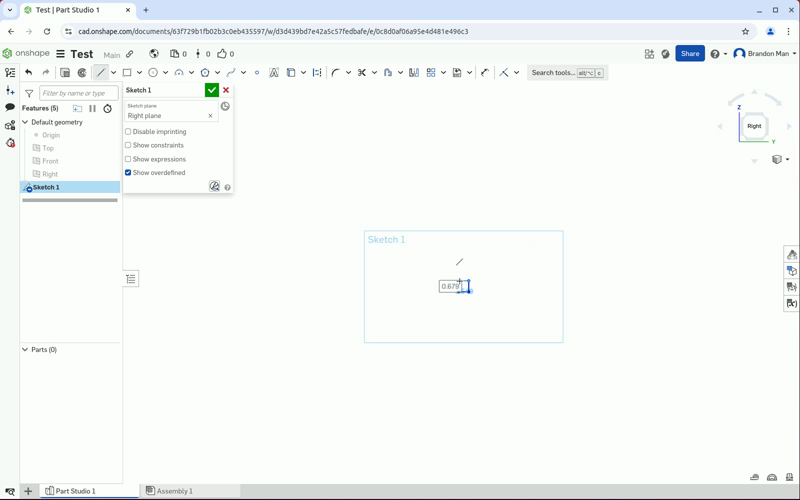
scroll(6)
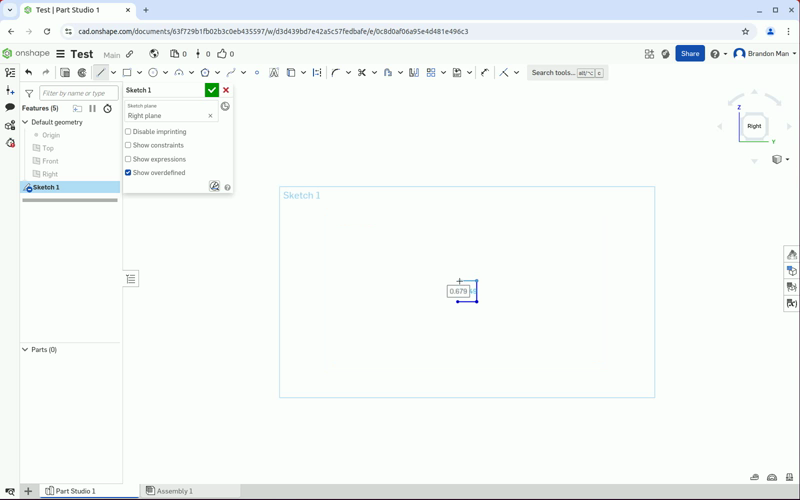
scroll(6)
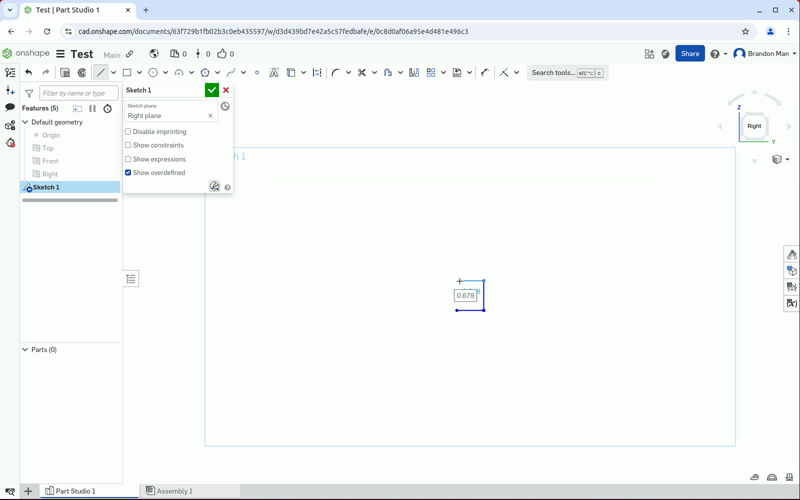
scroll(6)
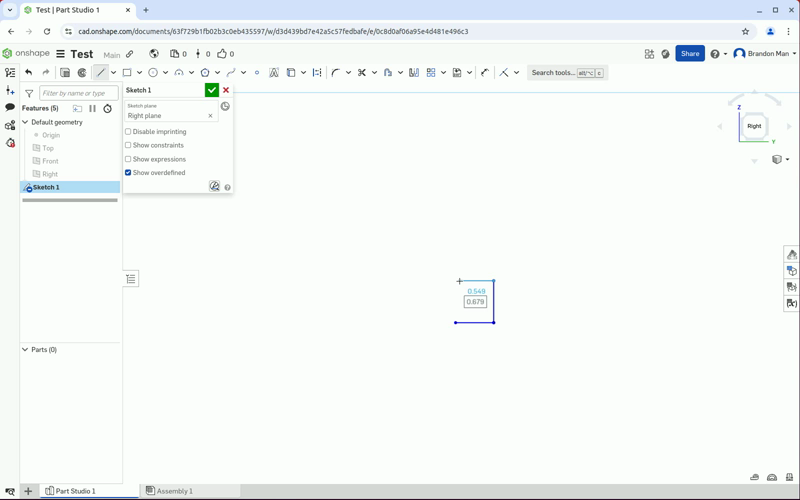
click(459, 280)
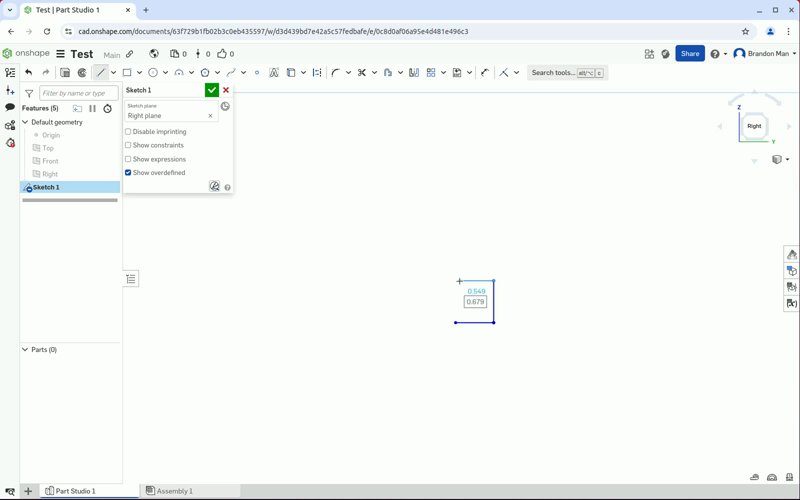
scroll(-6)
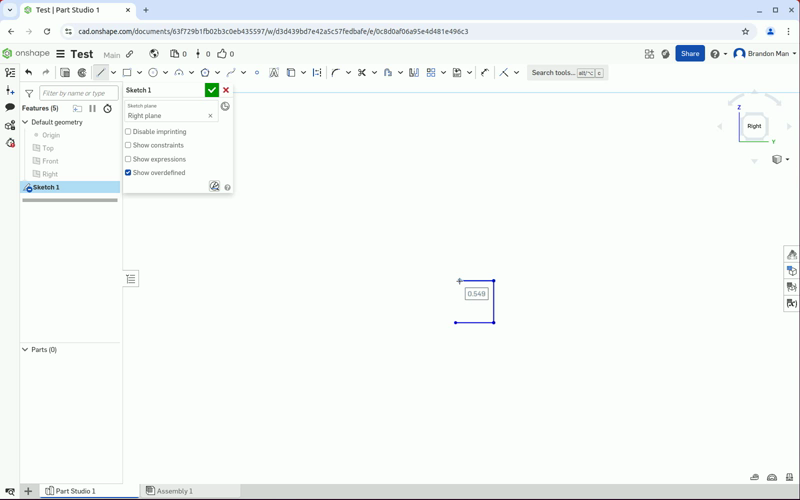
scroll(-6)
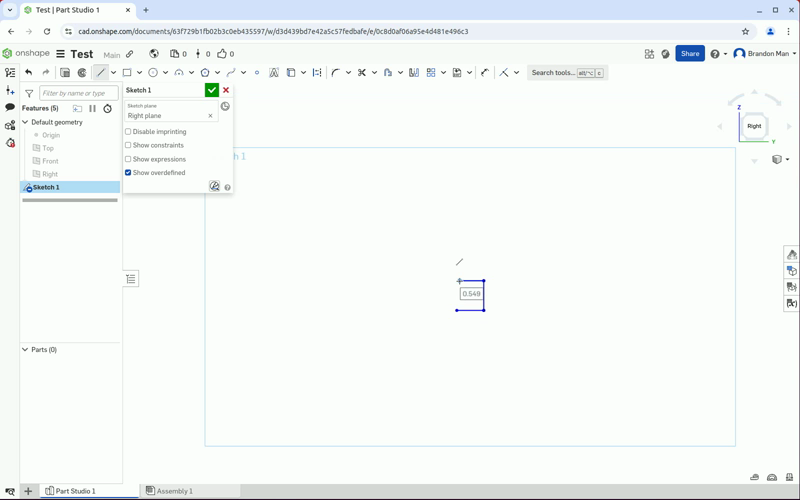
scroll(-6)
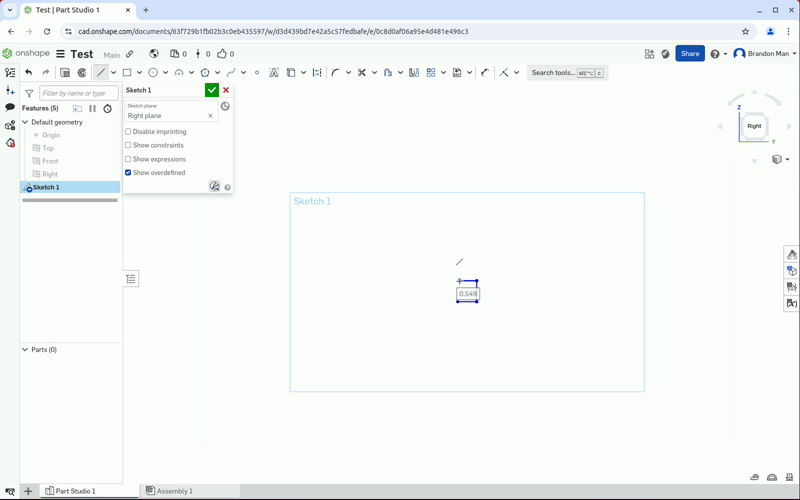
scroll(-6)
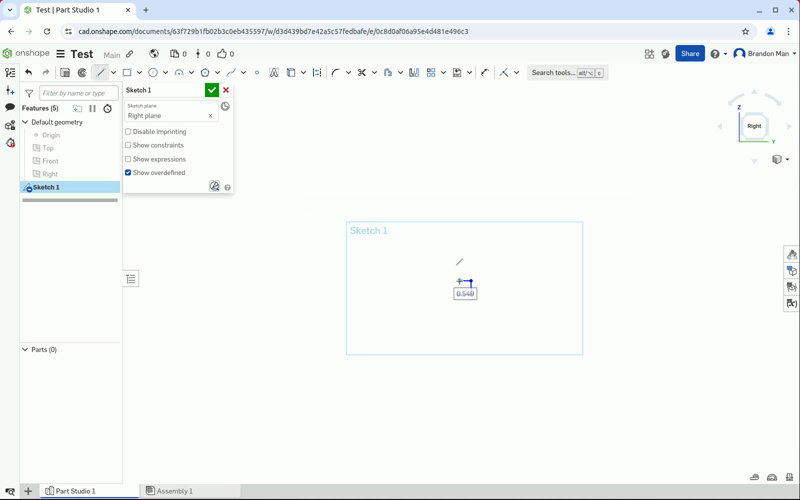
scroll(-6)
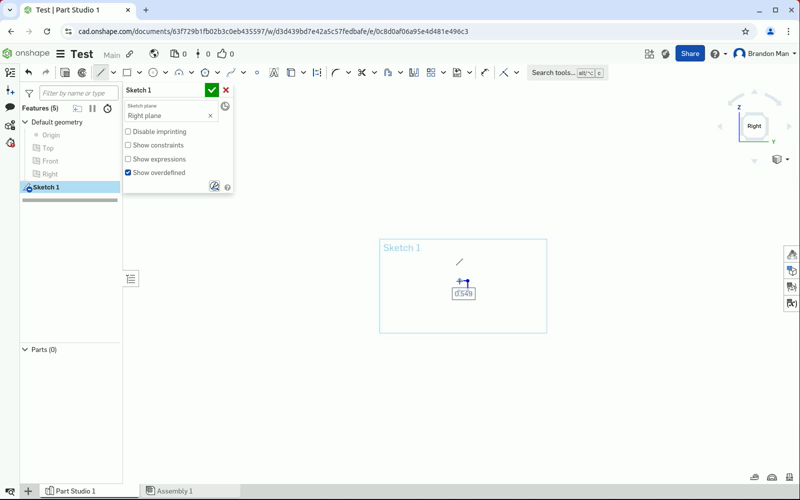
scroll(-6)
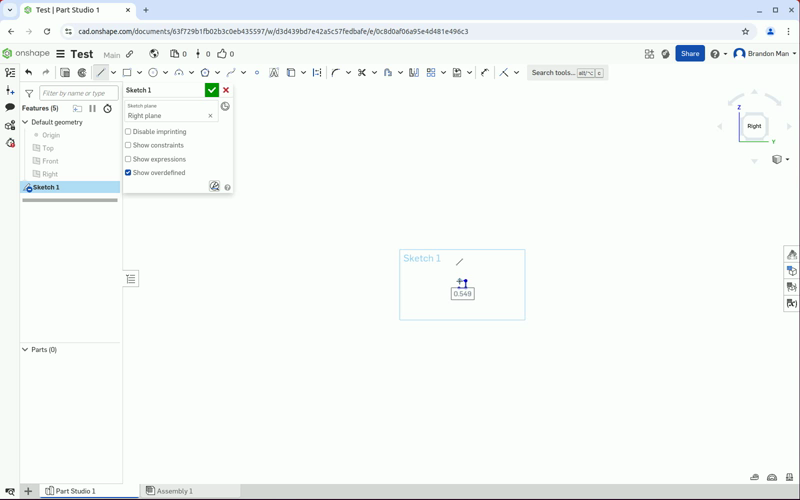
scroll(-6)
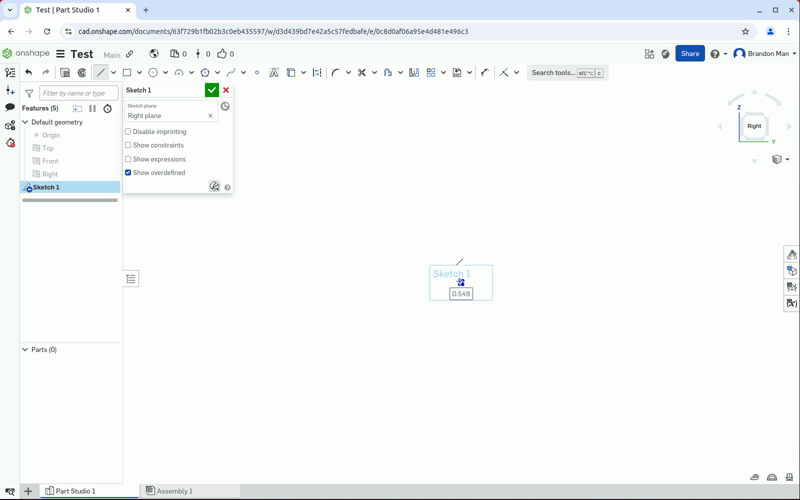
key_up(shift)
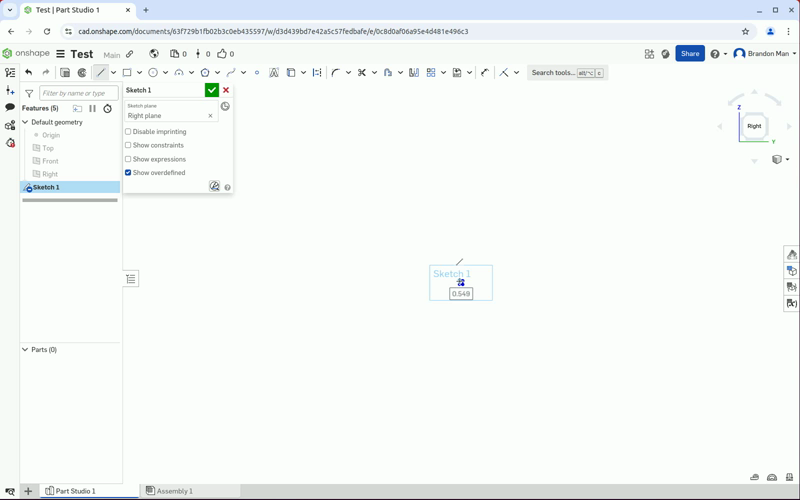
mouse_move(489, 280)
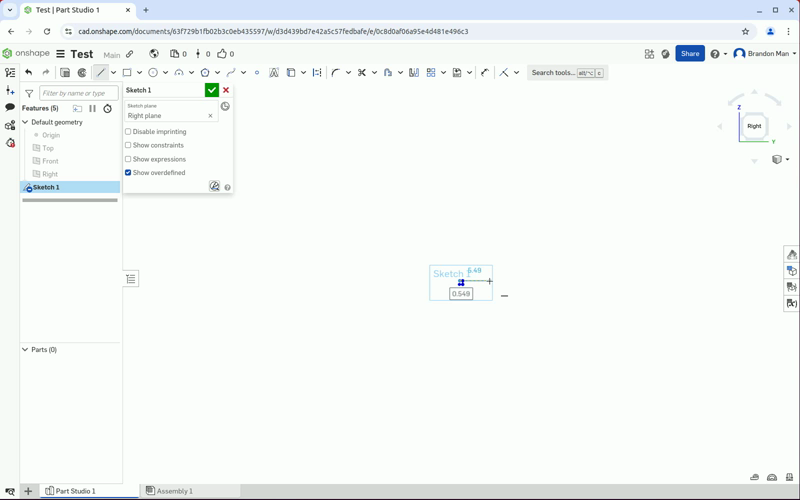
key_down(shift)
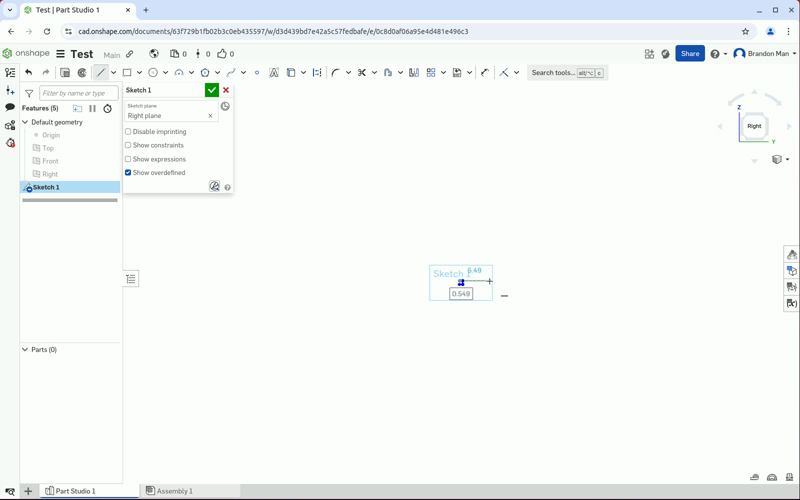
mouse_move(459, 284)
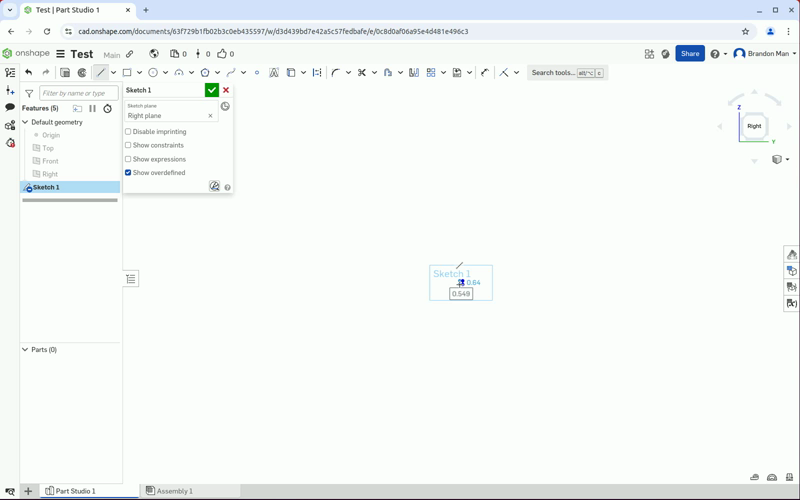
scroll(6)
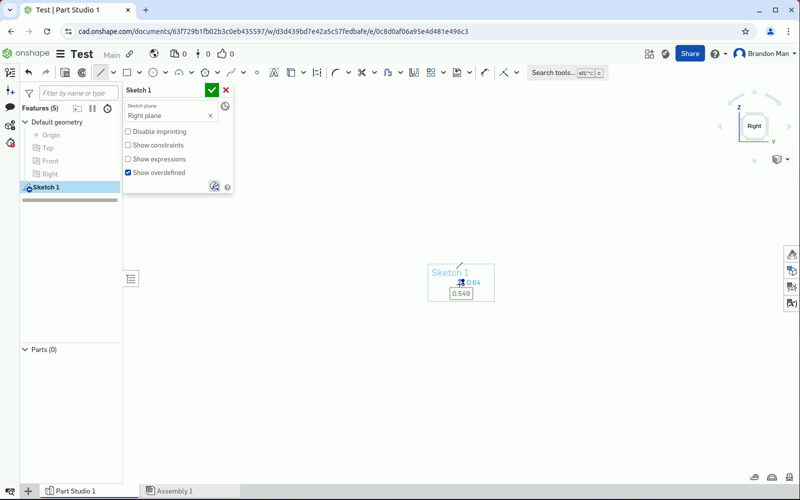
scroll(6)
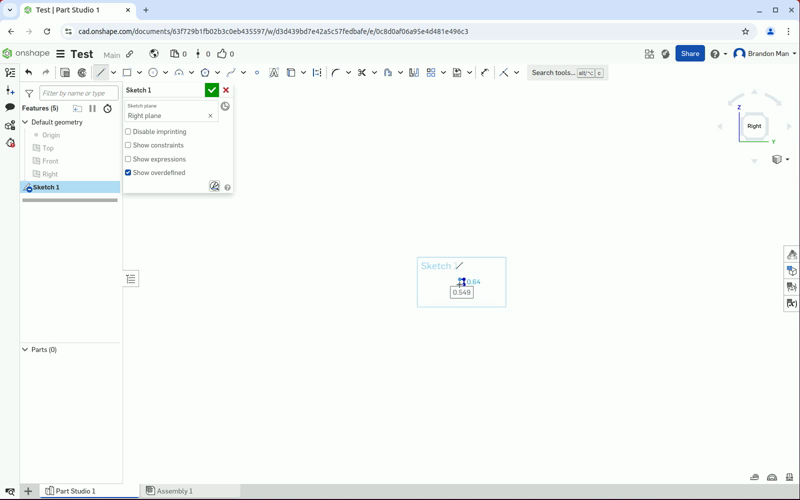
scroll(6)
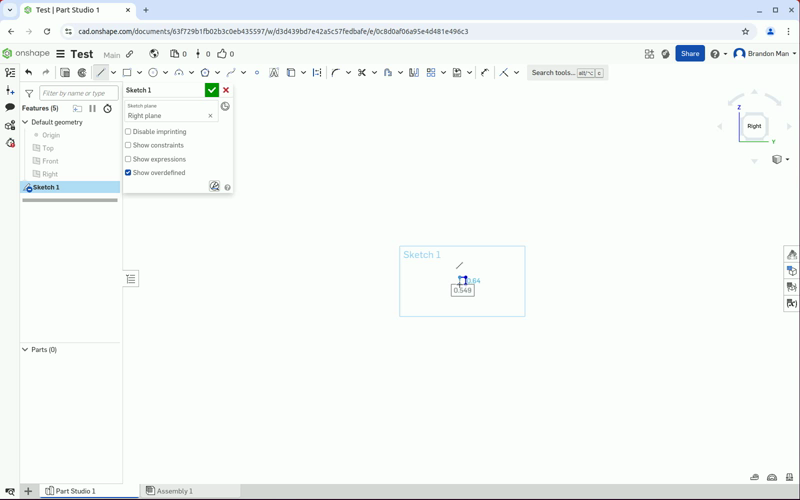
scroll(6)
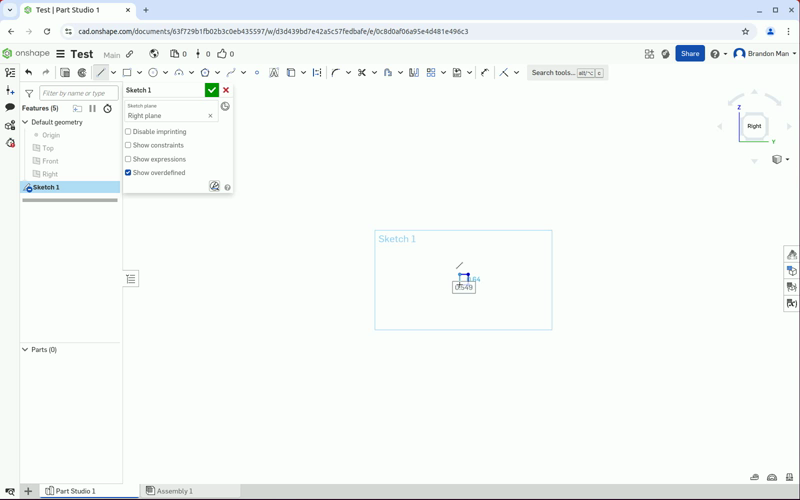
scroll(6)
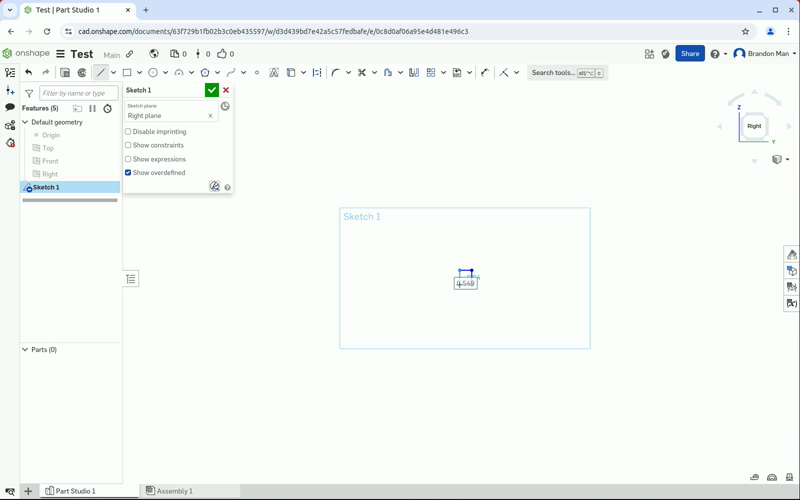
scroll(6)
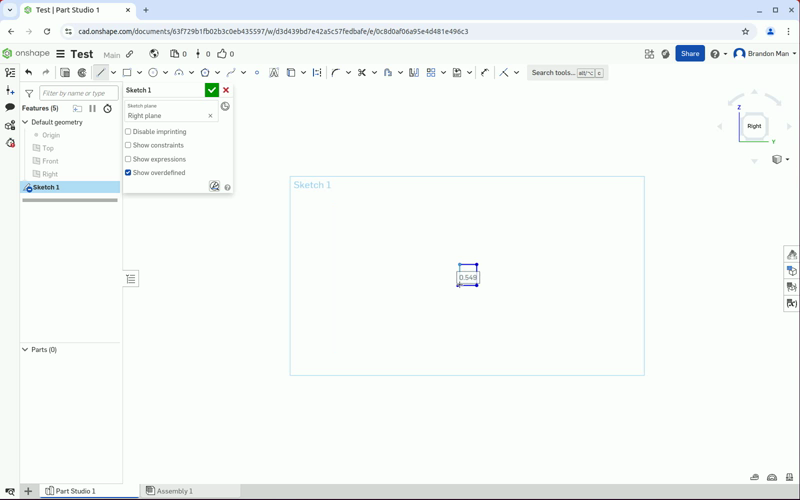
scroll(6)
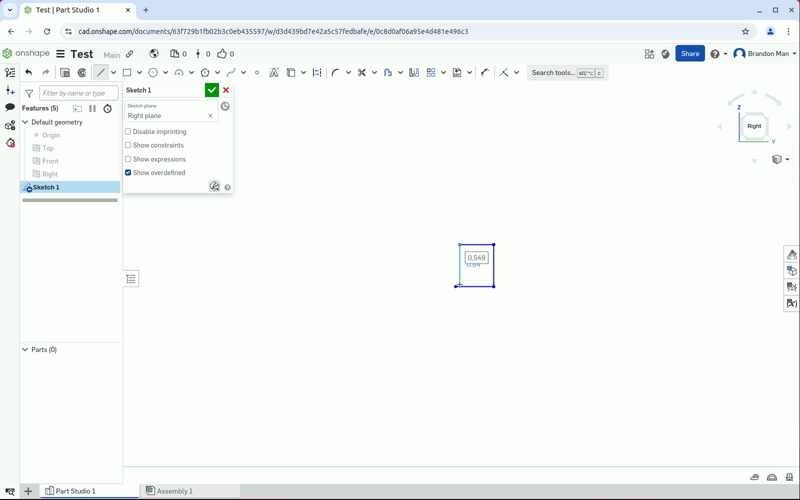
key_up(shift)
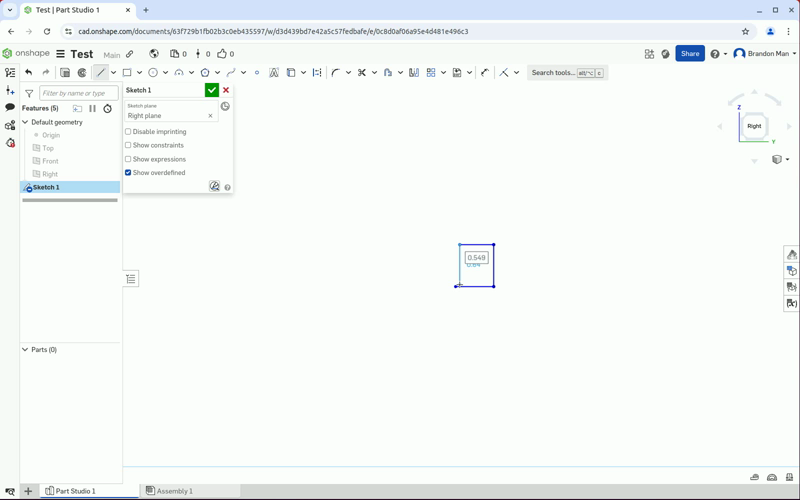
click(459, 284)
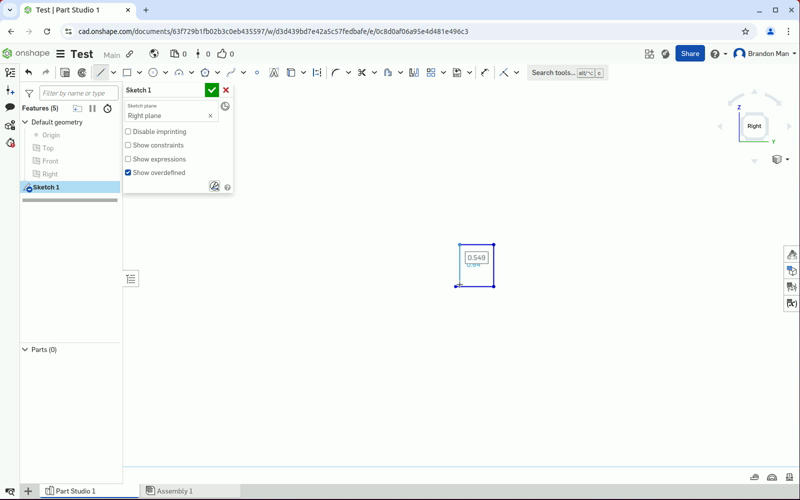
scroll(-6)
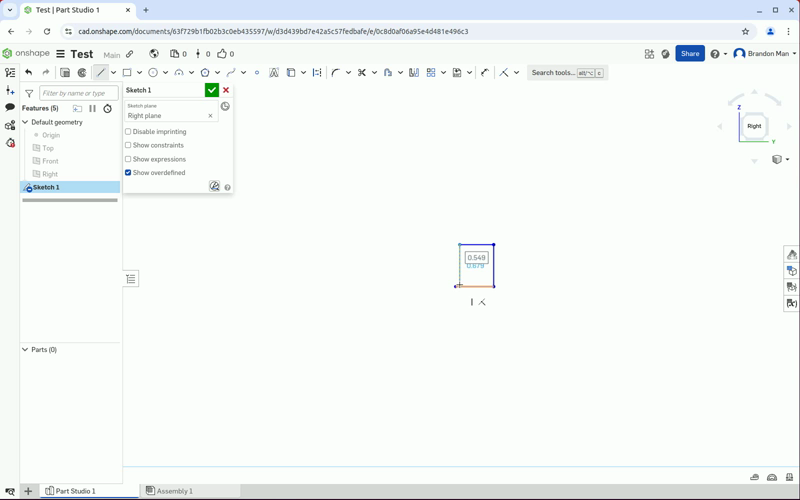
scroll(-6)
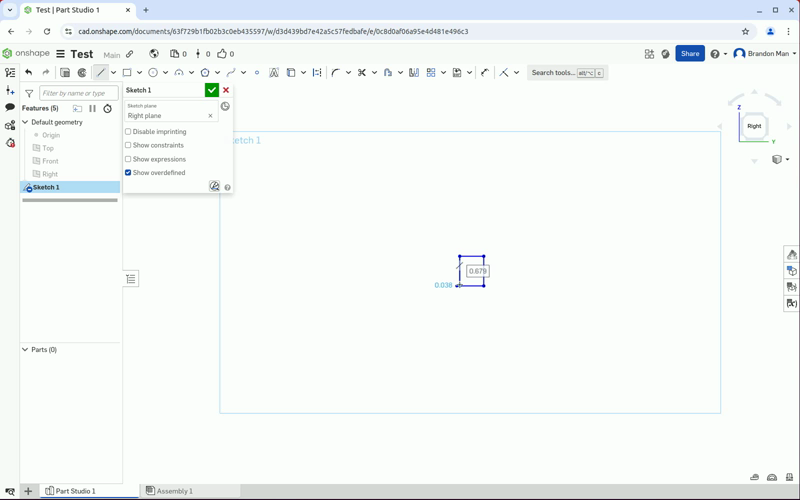
scroll(-6)
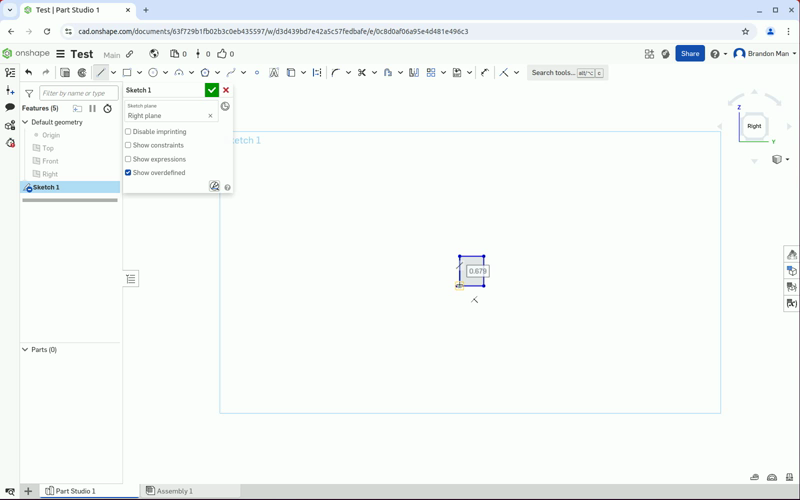
scroll(-6)
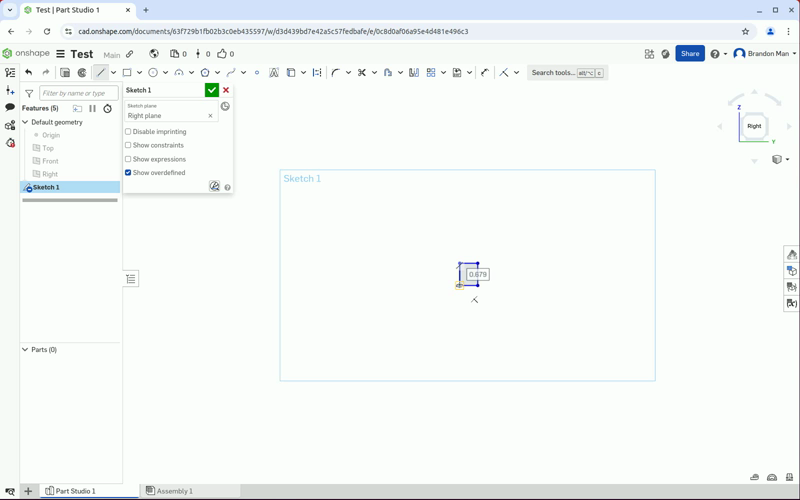
scroll(-6)
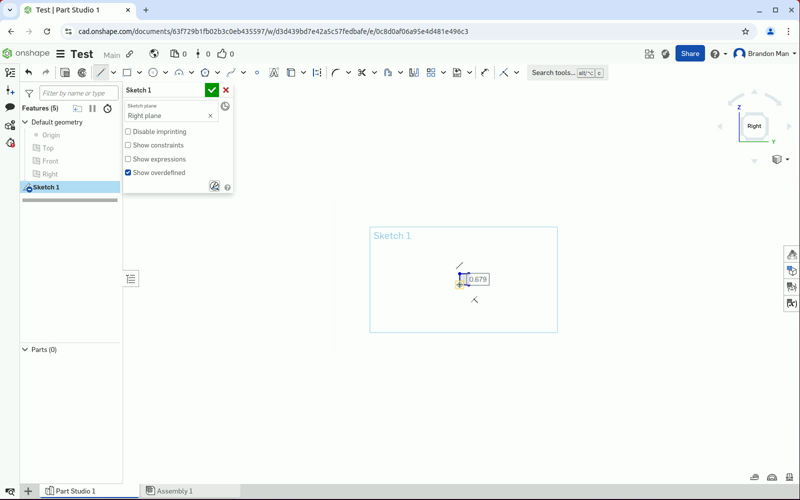
scroll(-6)
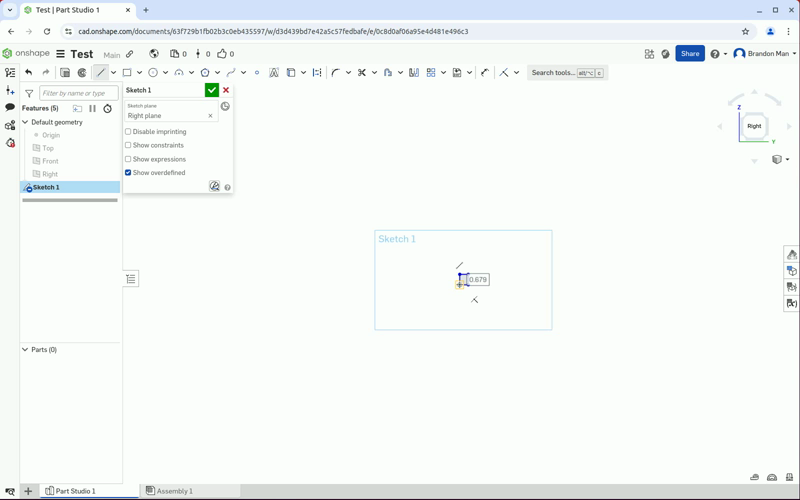
scroll(-6)
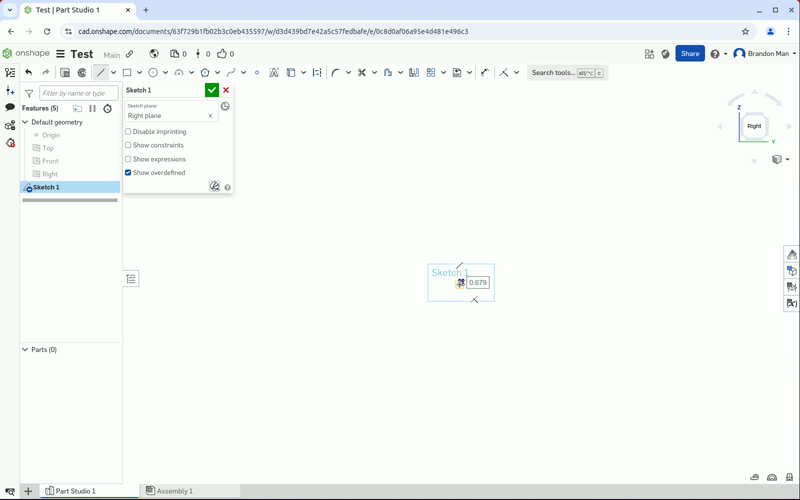
key(esc)
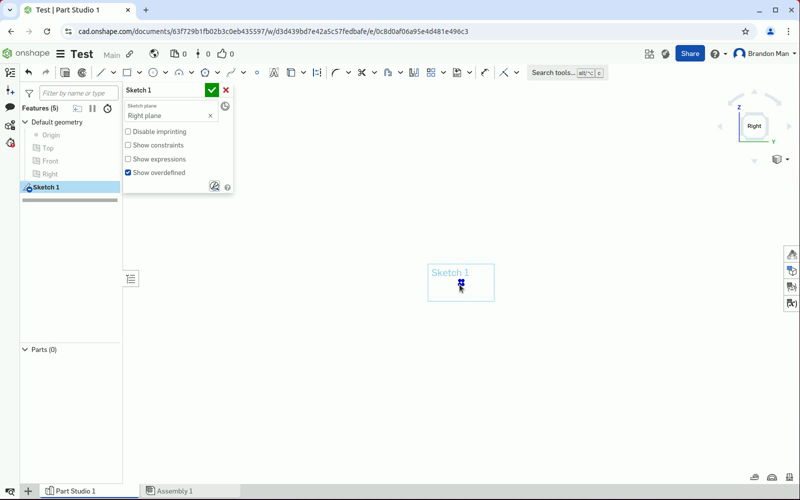
mouse_move(460, 280)
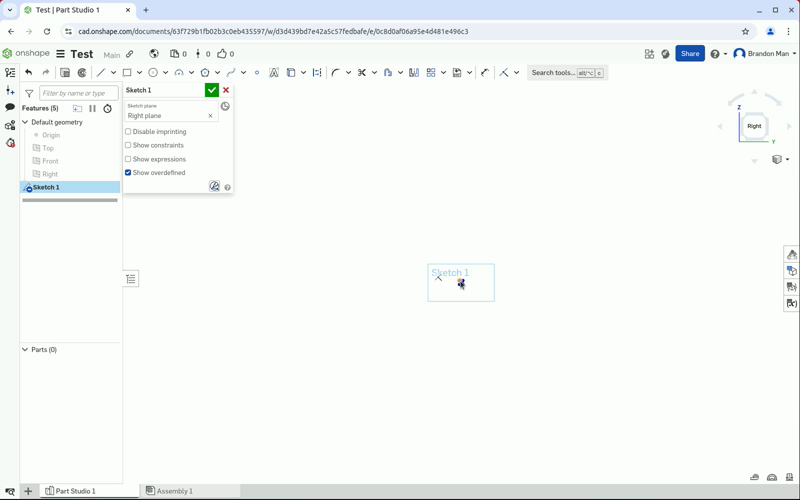
scroll(6)
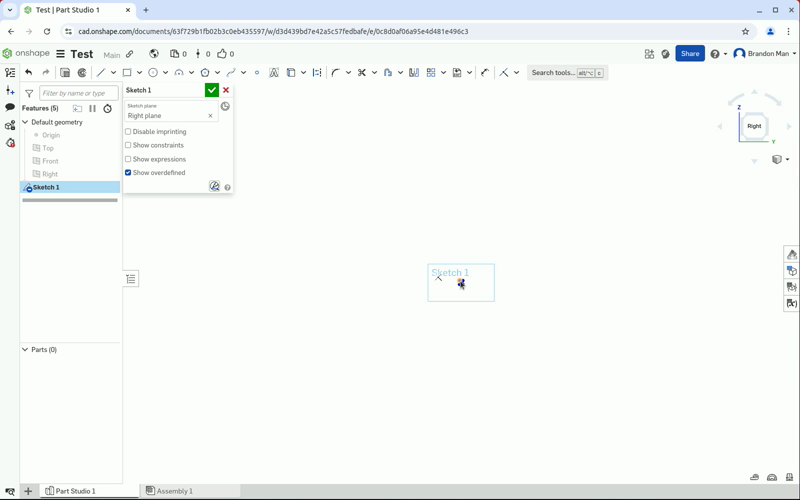
scroll(6)
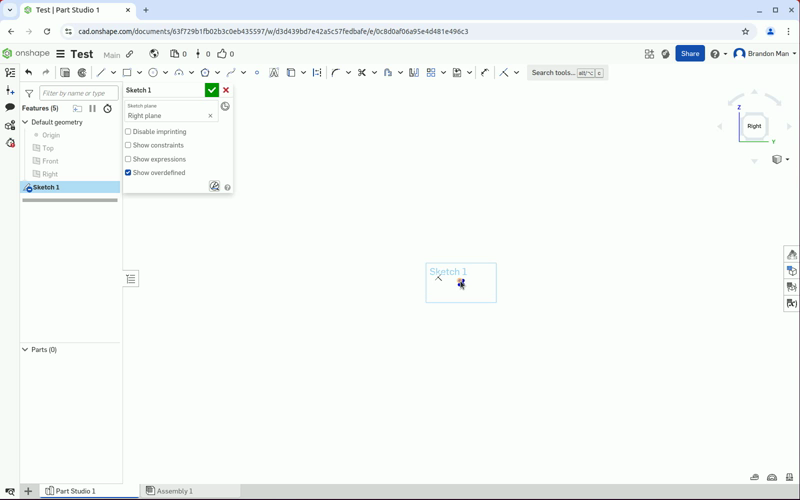
scroll(6)
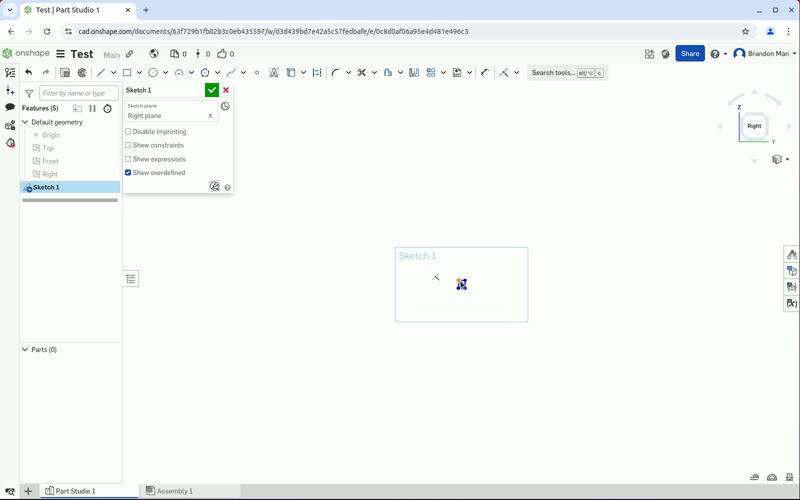
scroll(6)
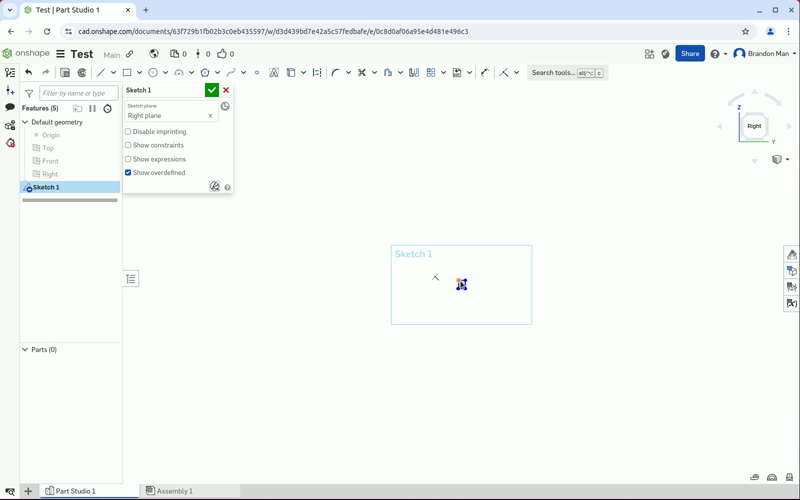
scroll(6)
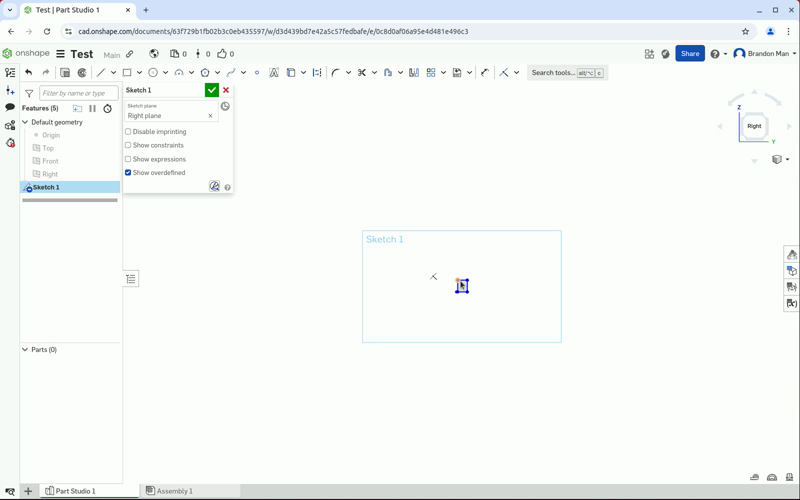
scroll(6)
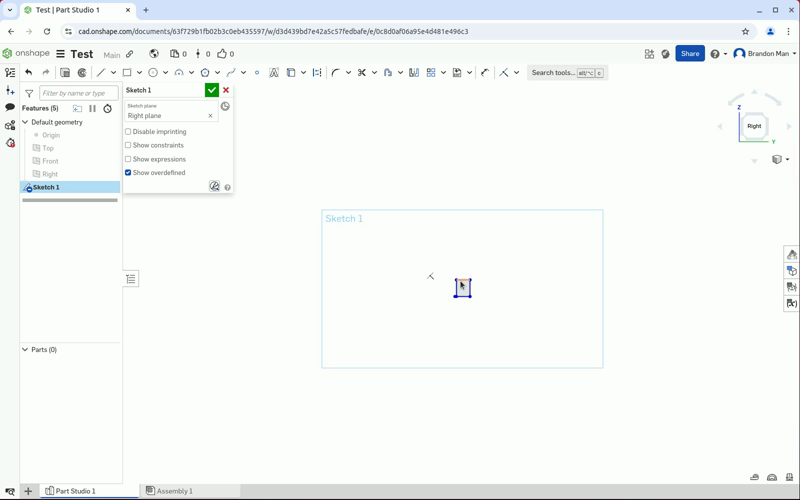
scroll(6)
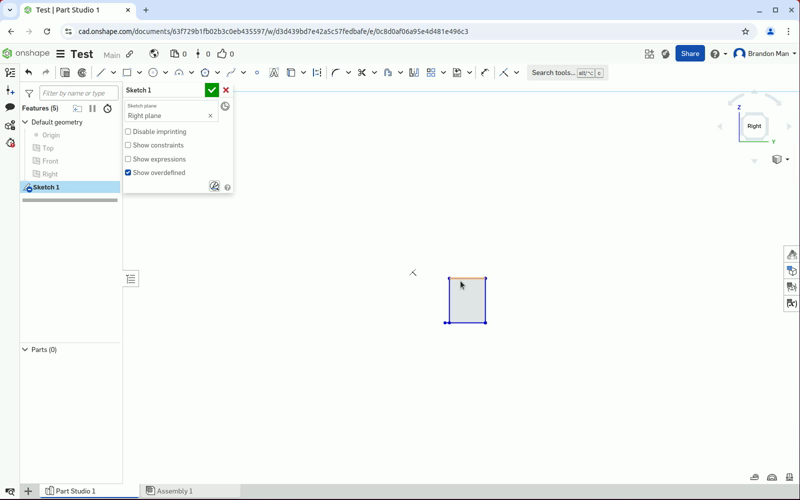
click(460, 280)
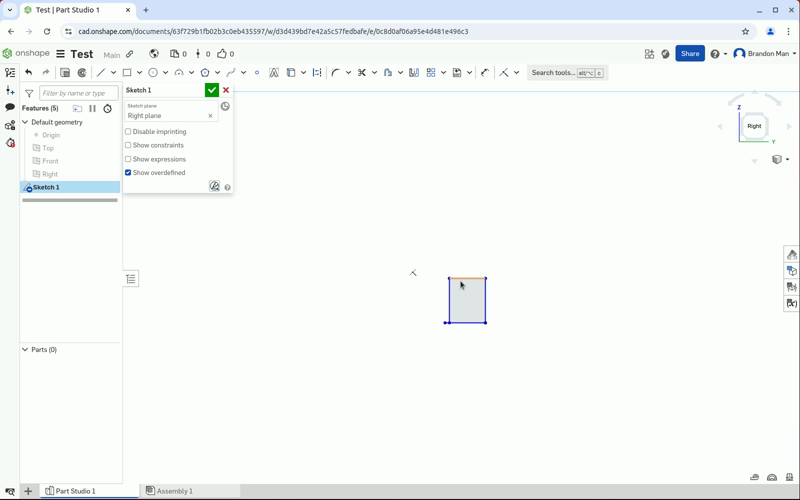
scroll(-6)
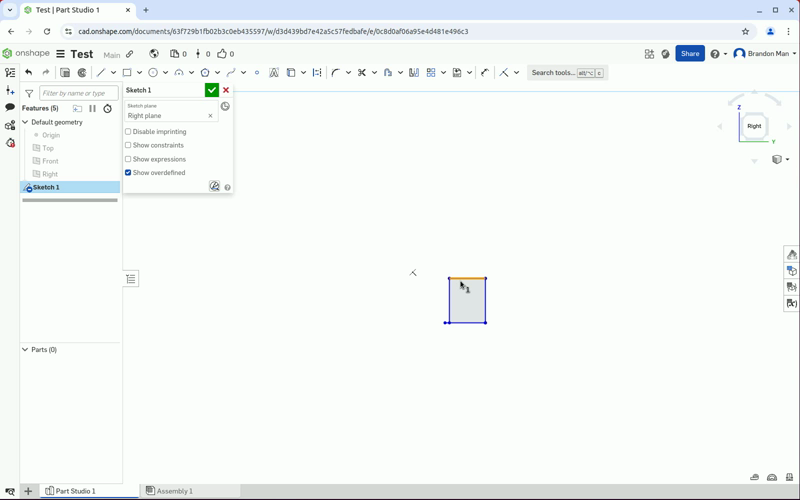
scroll(-6)
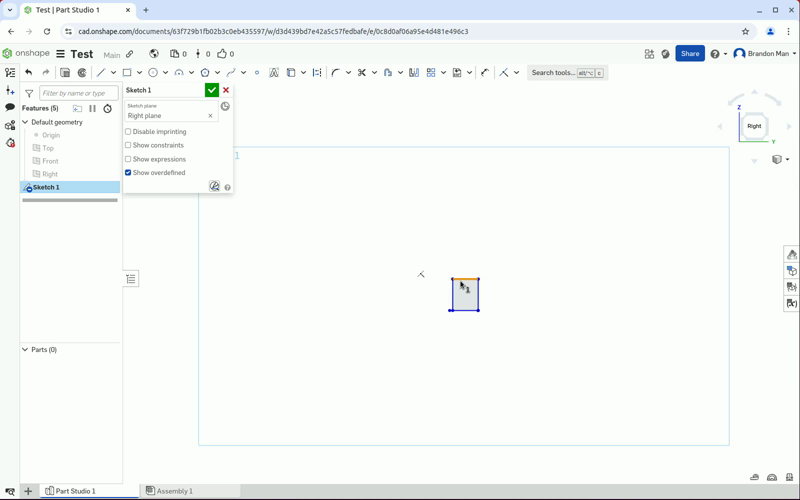
scroll(-6)
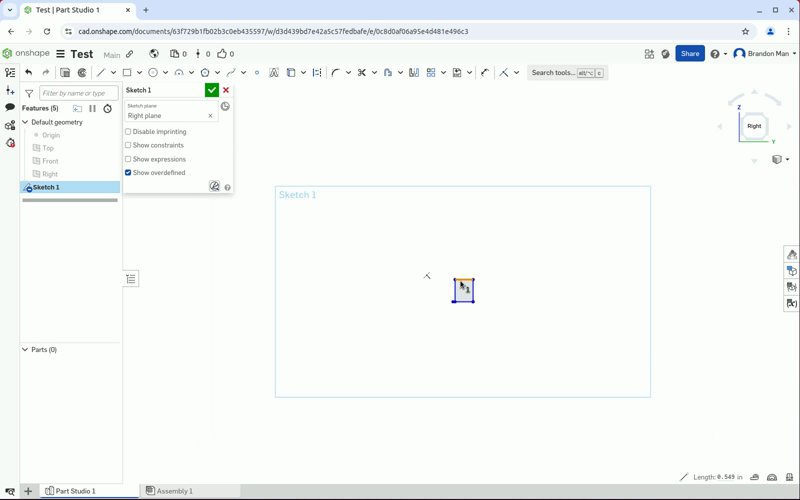
scroll(-6)
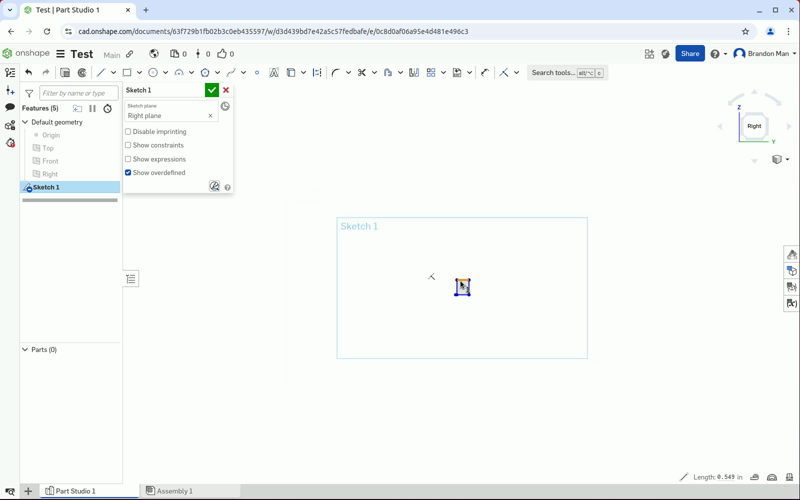
scroll(-6)
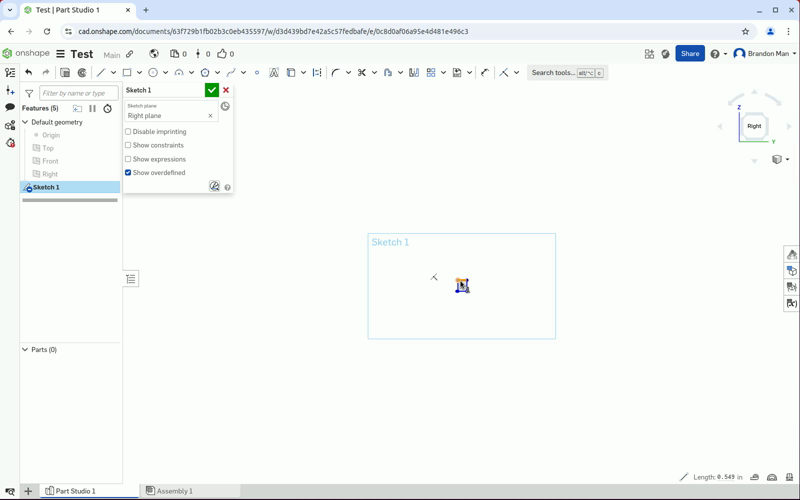
scroll(-6)
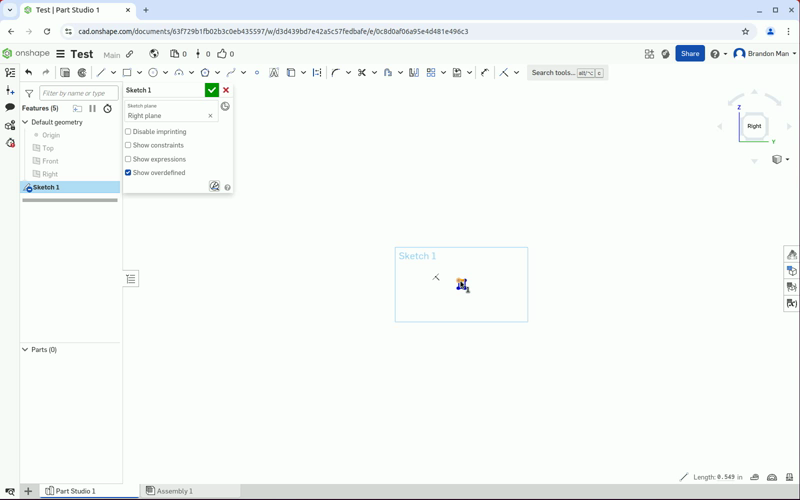
scroll(-6)
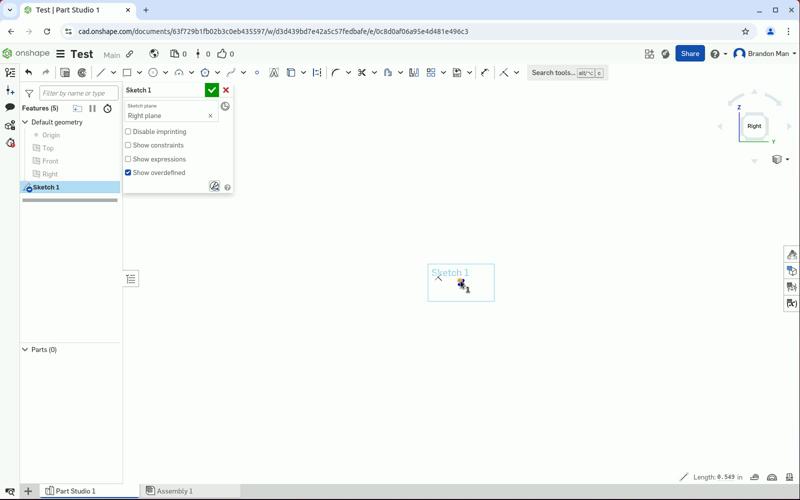
mouse_move(73, 352)
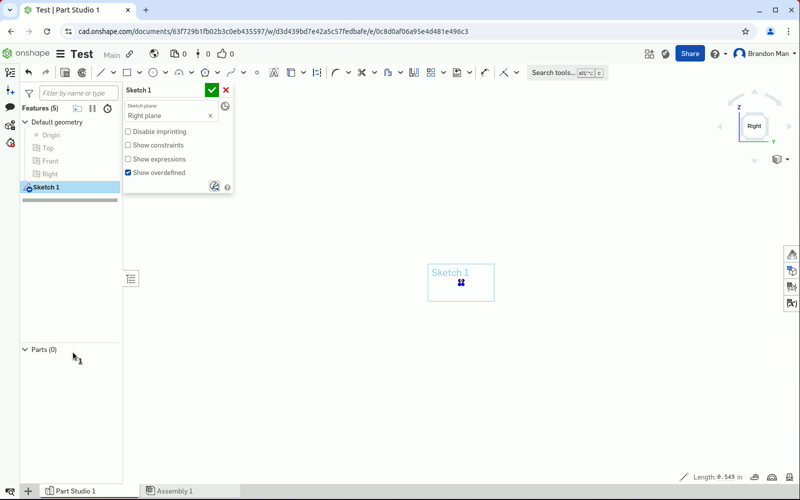
key(shift+y)
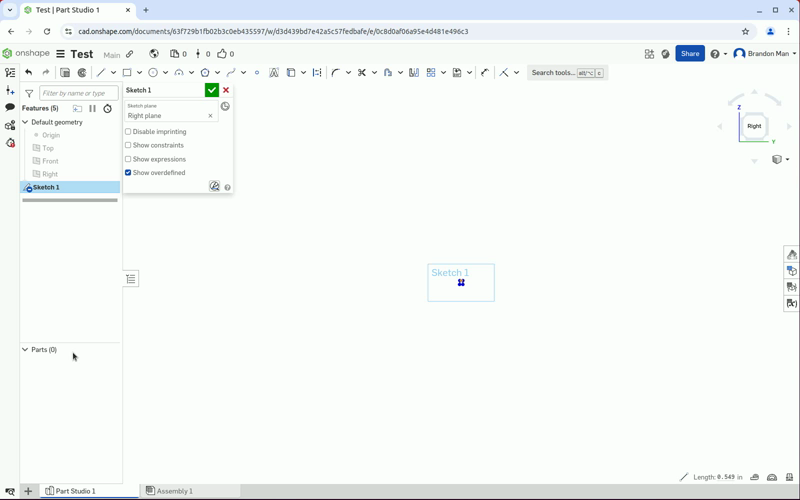
key(shift+e)
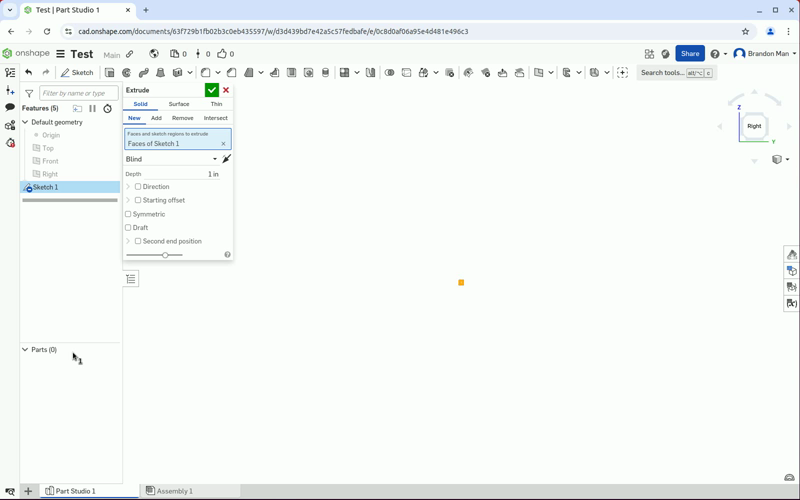
mouse_move(143, 106)
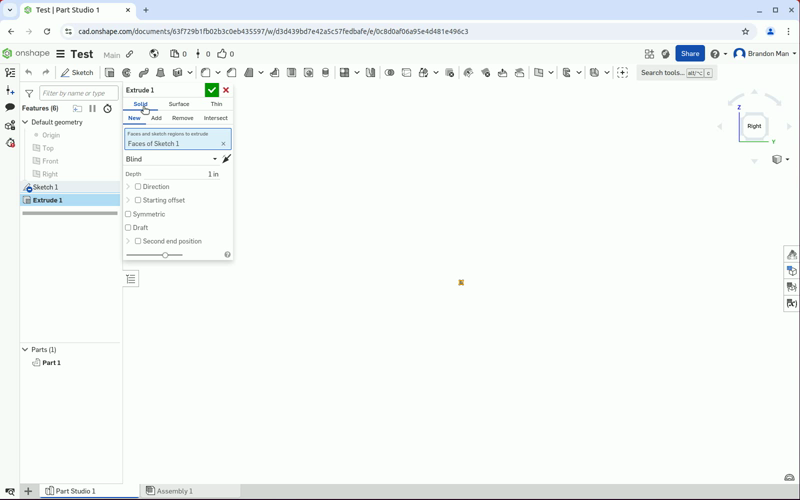
click(143, 106)
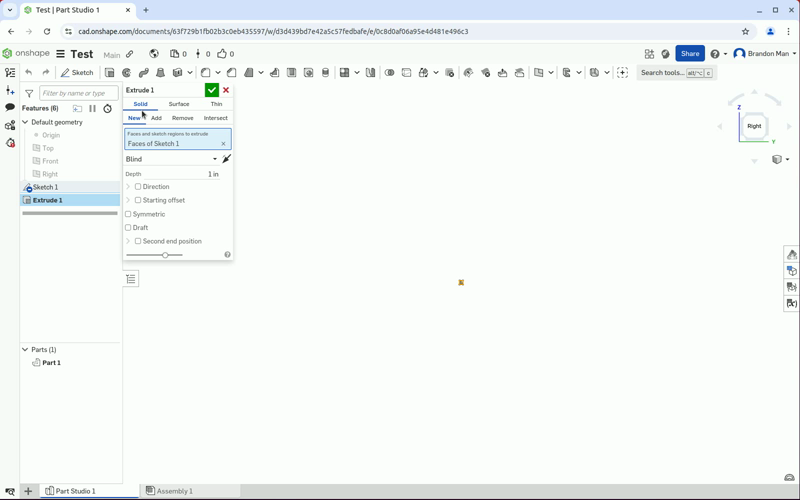
mouse_move(137, 120)
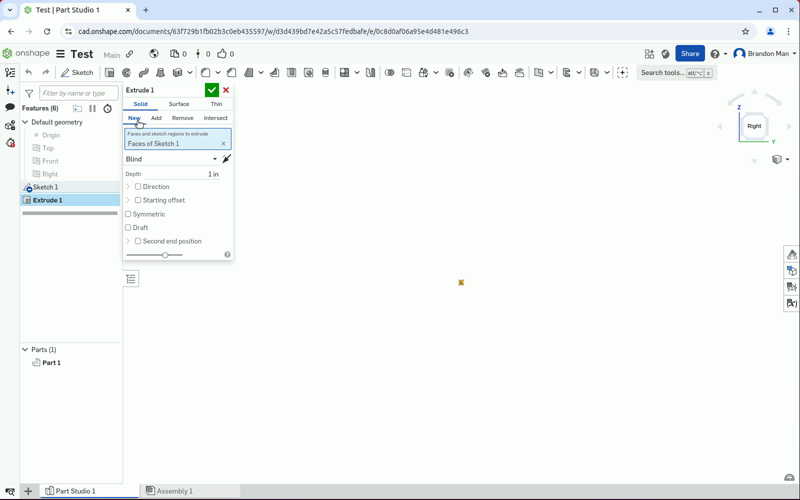
click(137, 120)
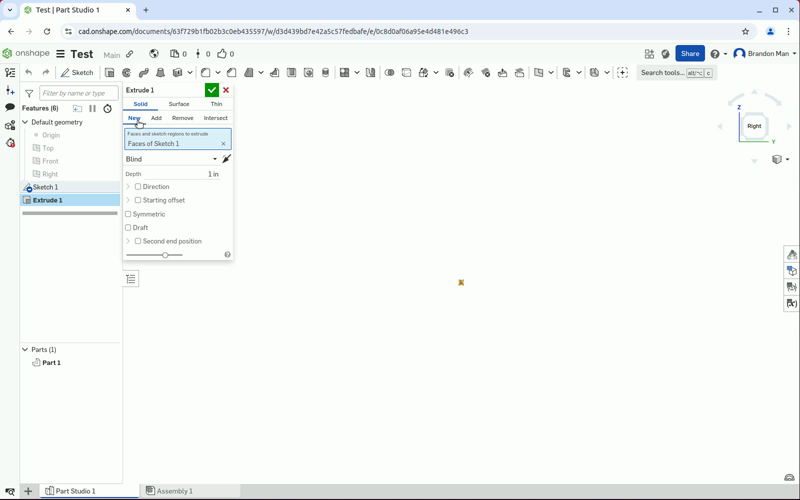
key(tab, 4)
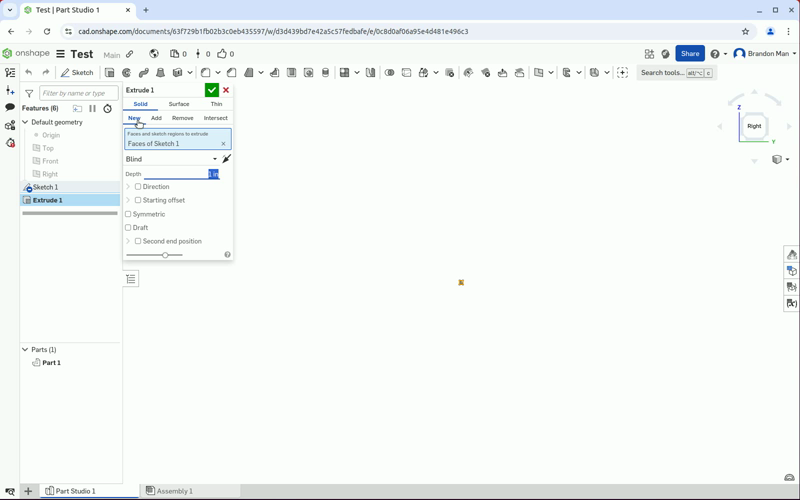
text(23.108)
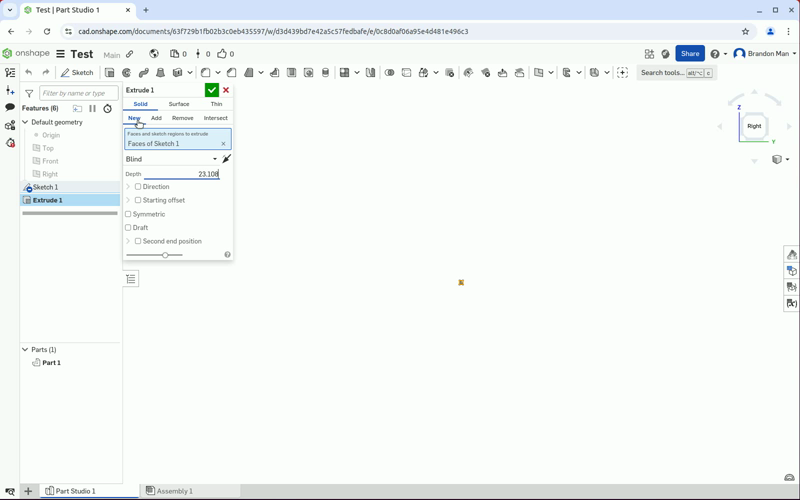
key(enter)
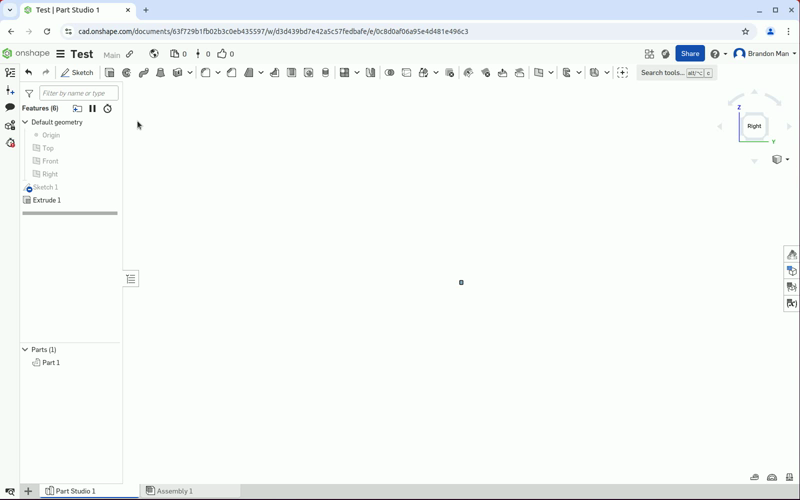
key(shift+h)
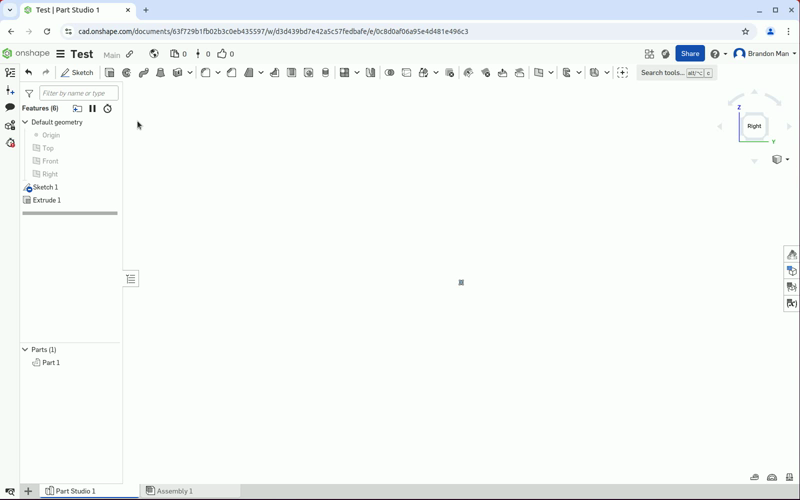
key(shift+h)
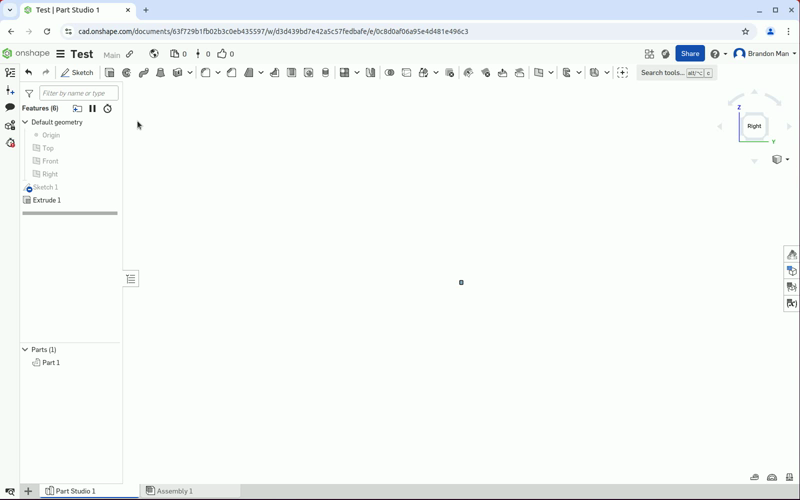
mouse_move(73, 189)
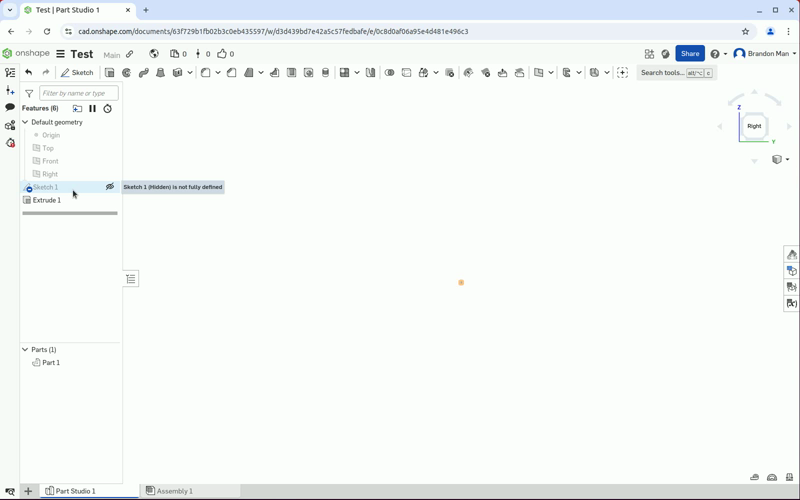
click(73, 189)
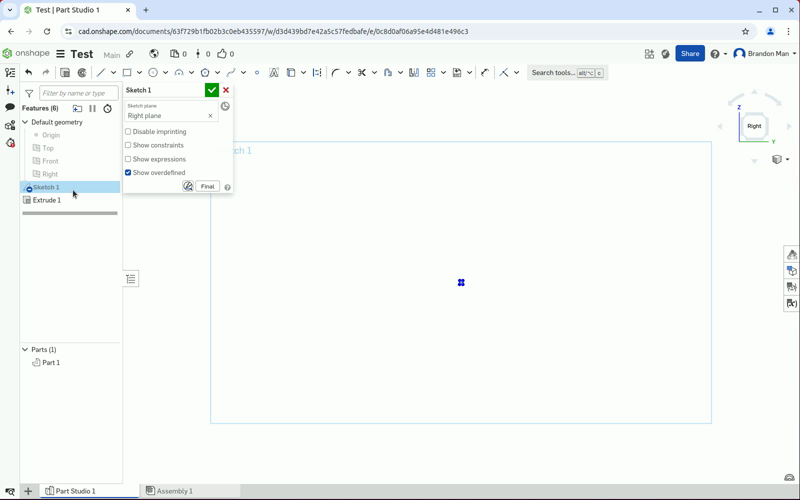
mouse_move(229, 92)
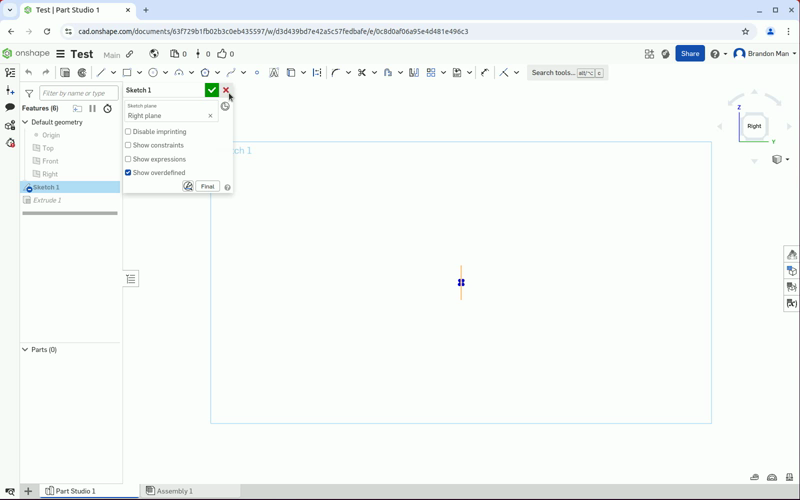
click(229, 92)
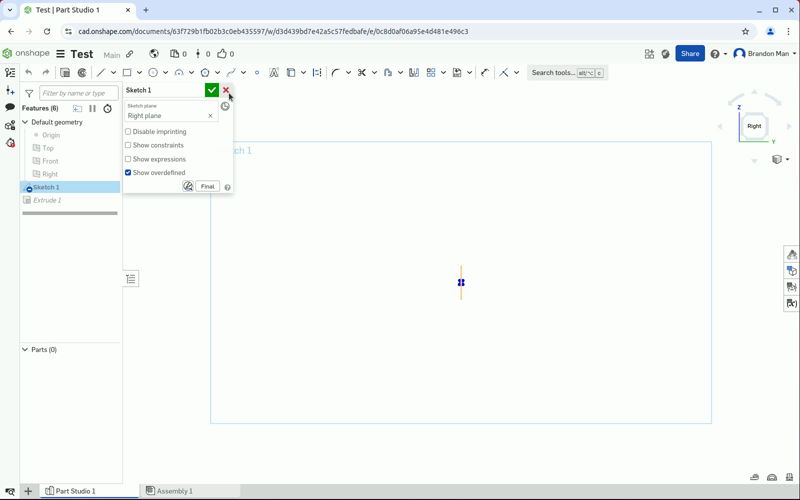
key(shift+s)
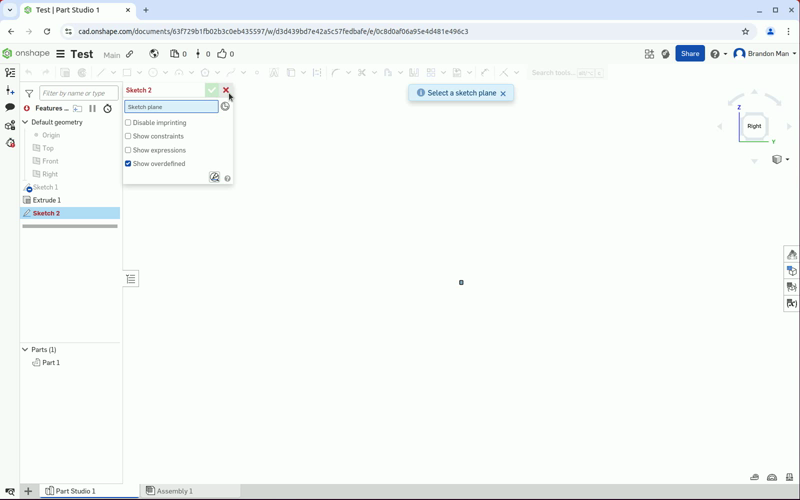
mouse_move(73, 176)
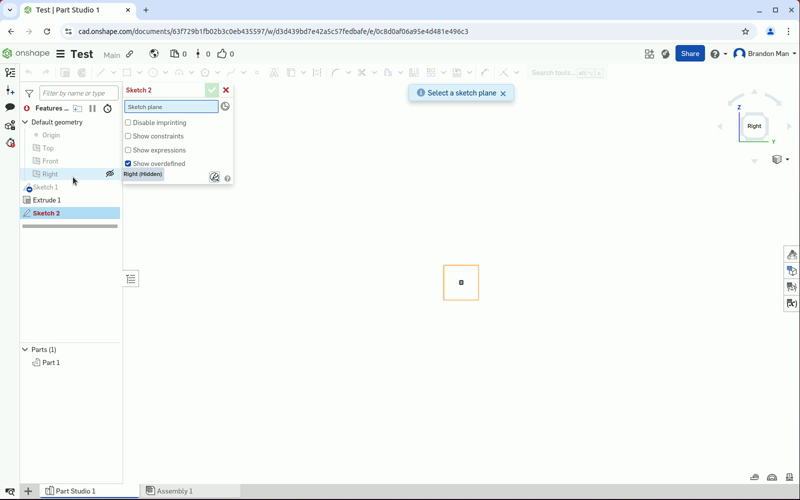
click(73, 176)
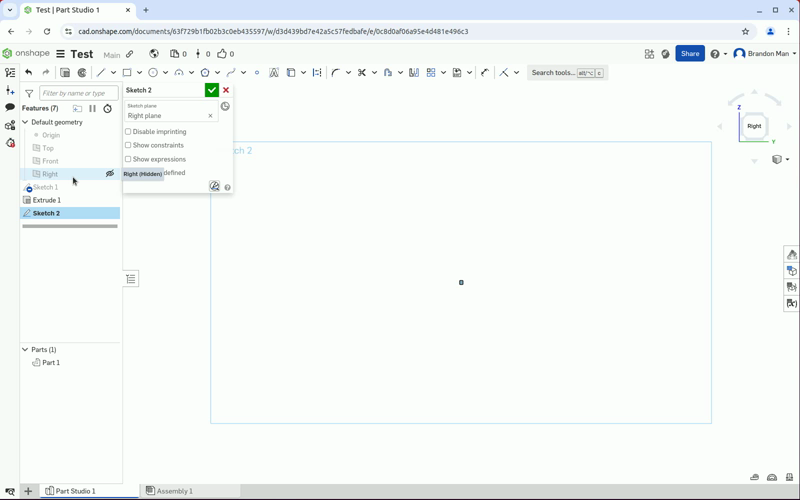
mouse_move(73, 352)
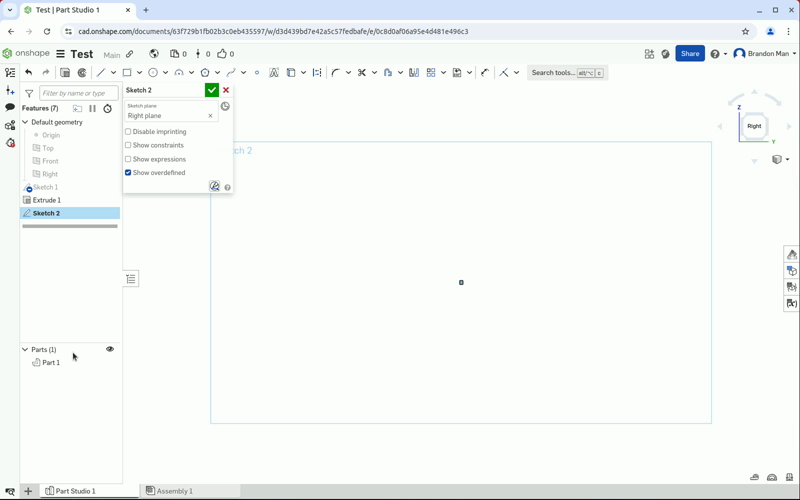
key(y)
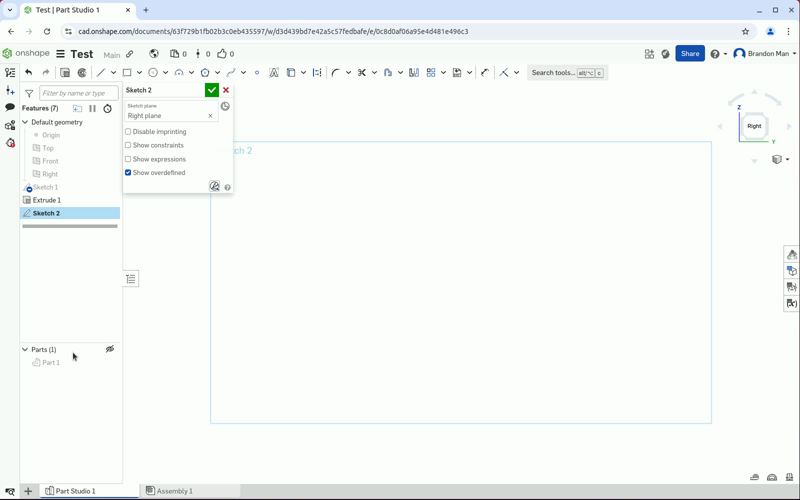
key(l)
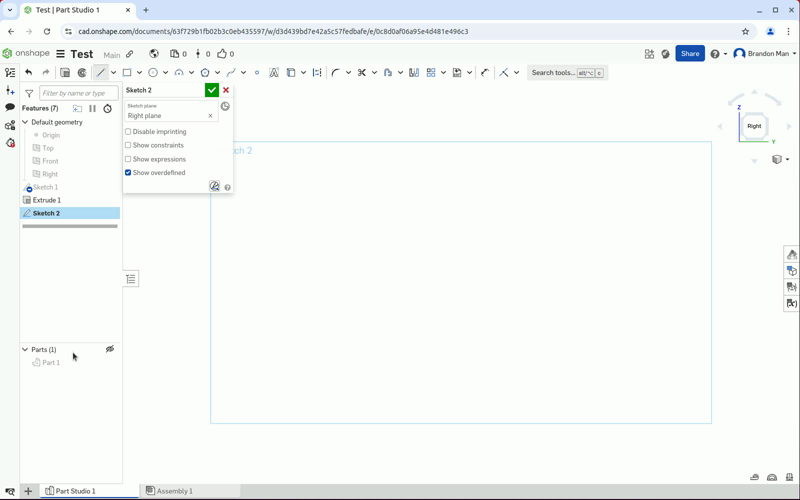
key_down(shift)
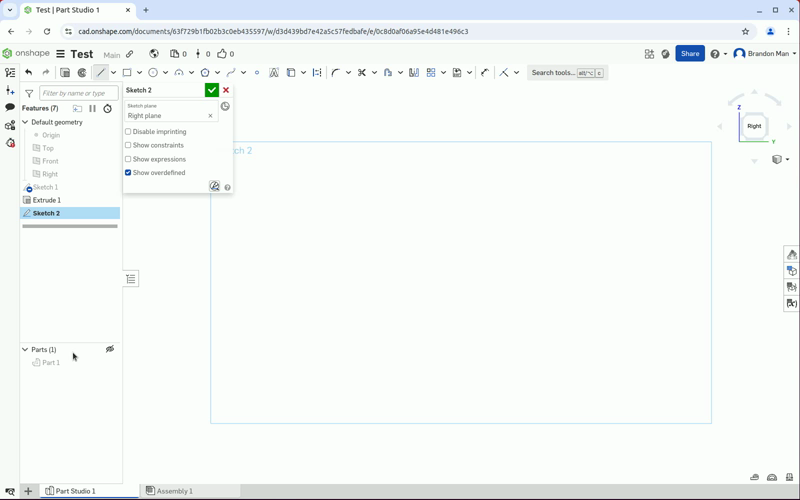
mouse_move(459, 284)
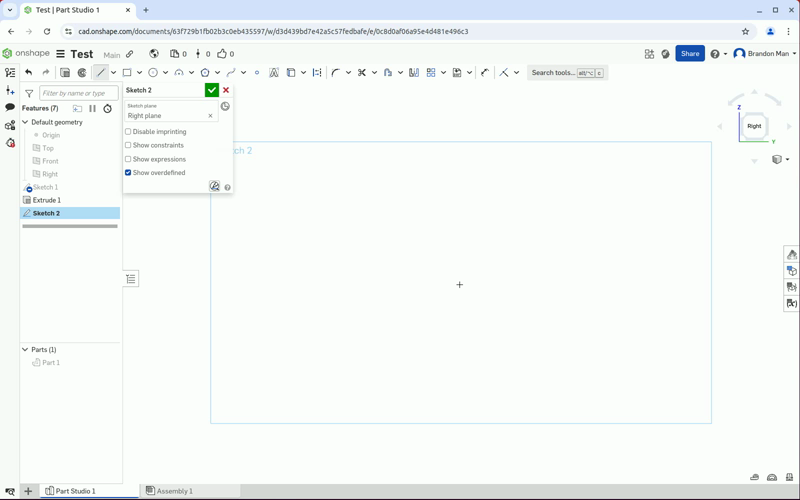
click(459, 284)
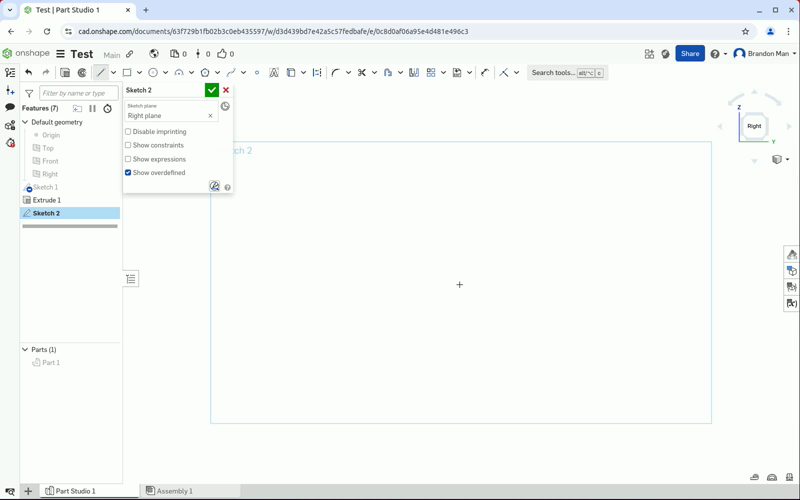
key_up(shift)
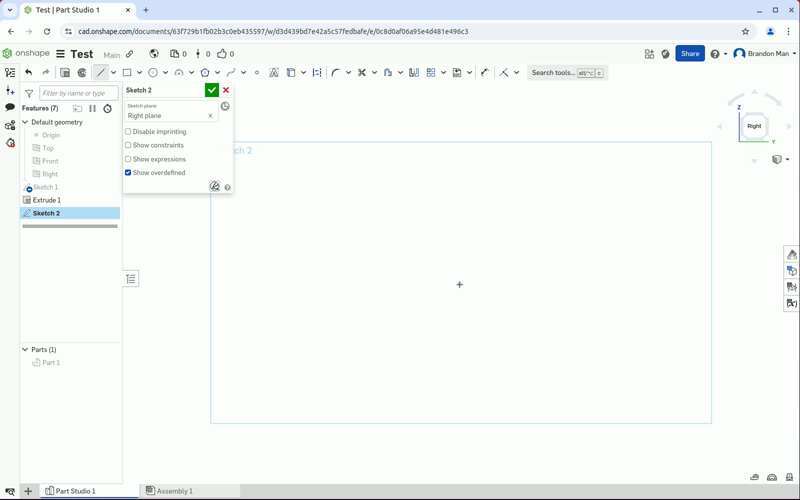
key_down(shift)
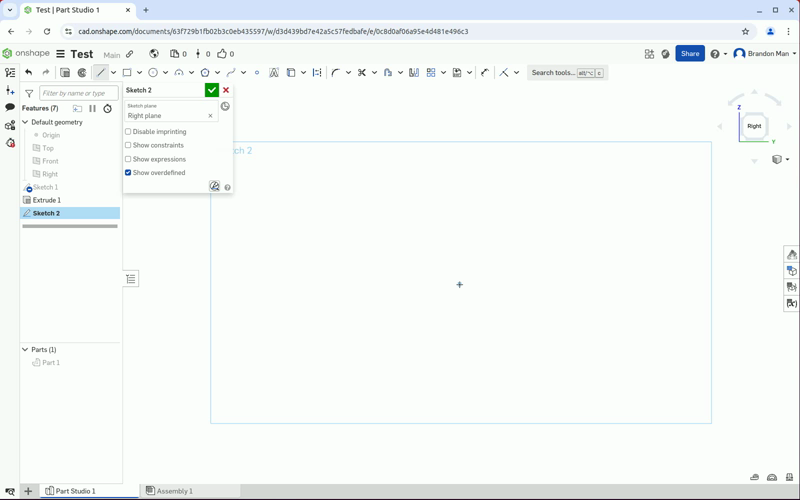
mouse_move(489, 284)
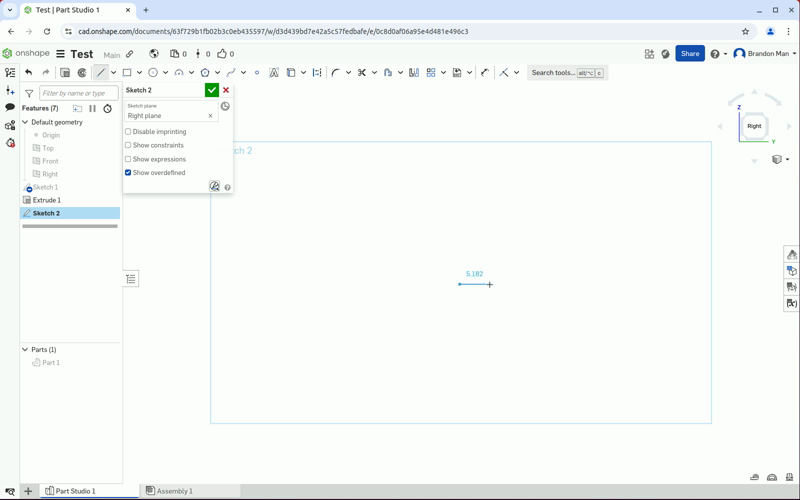
mouse_move(462, 284)
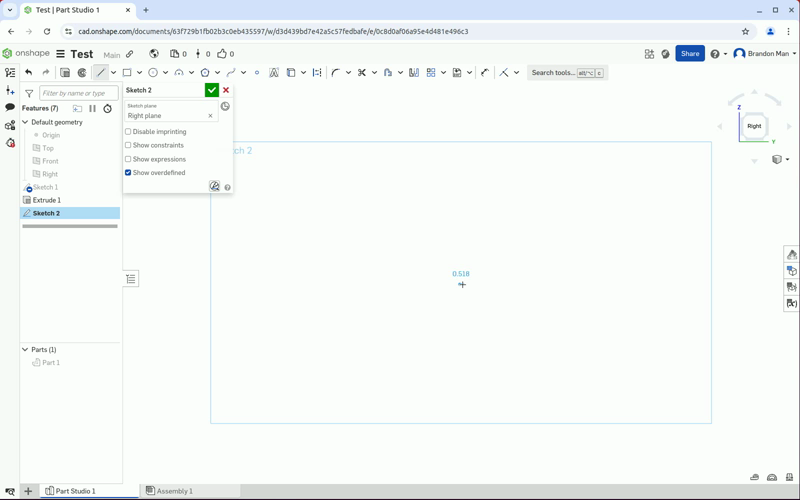
scroll(6)
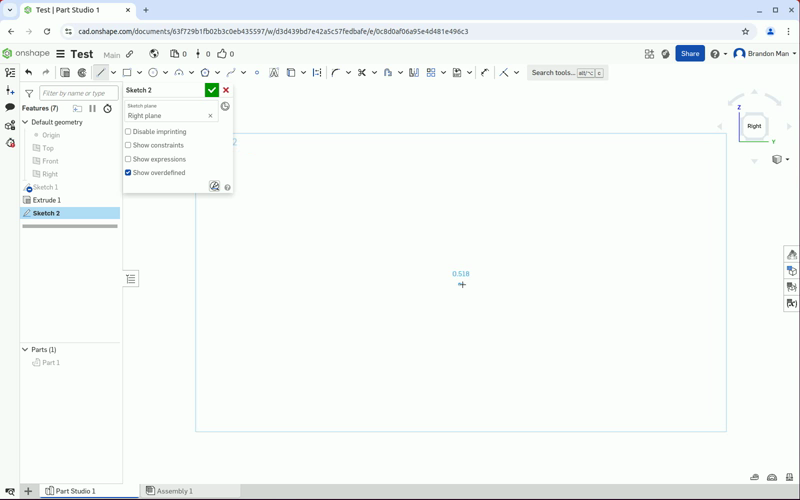
scroll(6)
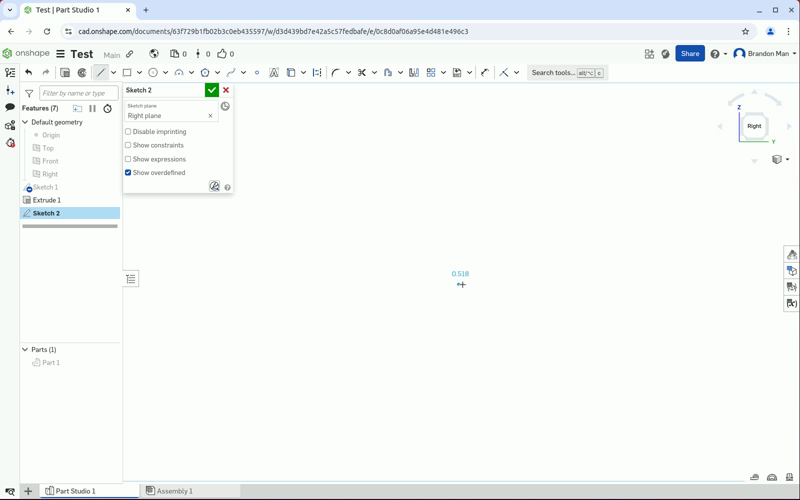
scroll(6)
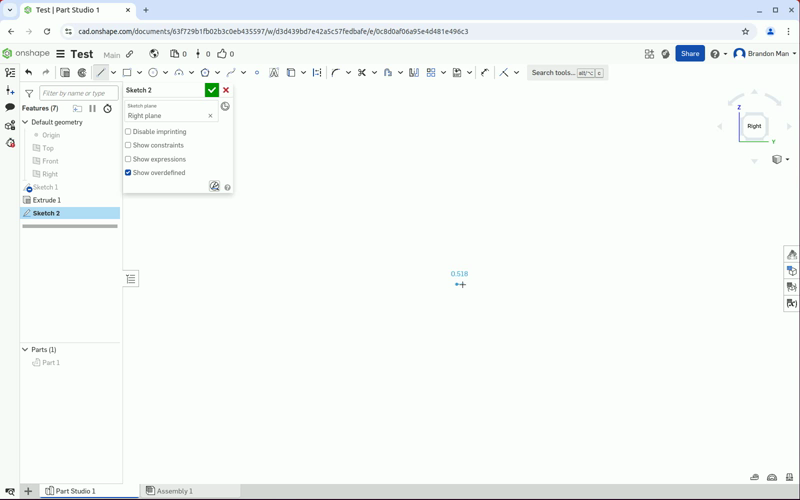
scroll(6)
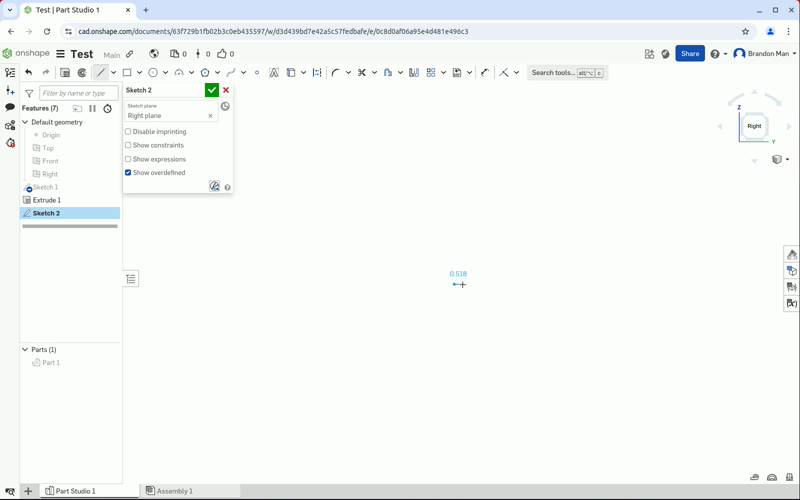
scroll(6)
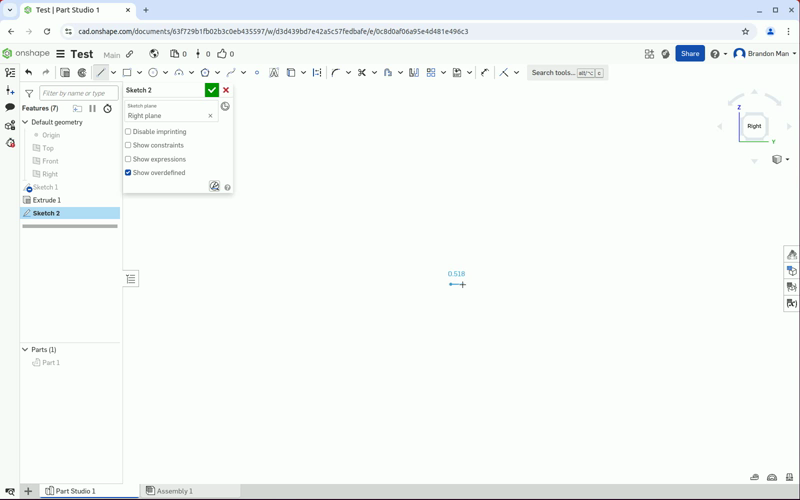
scroll(6)
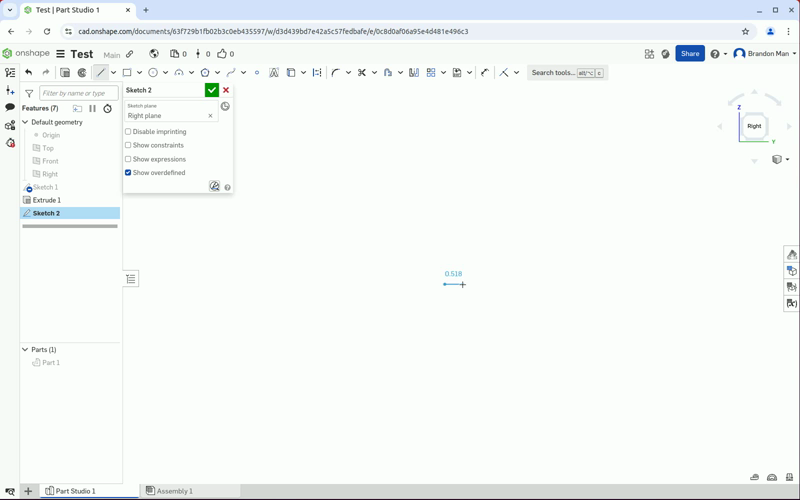
scroll(6)
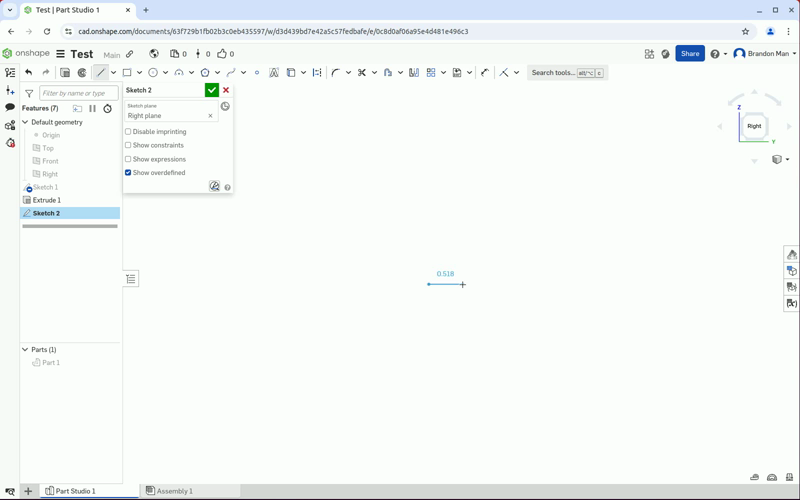
click(462, 284)
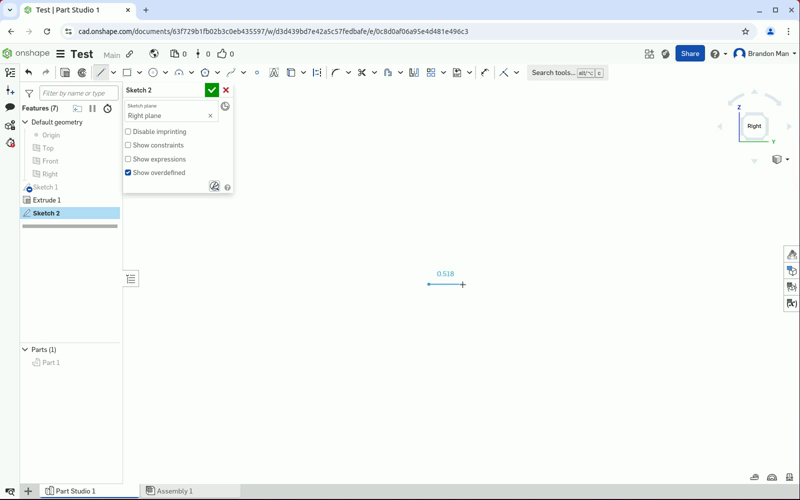
scroll(-6)
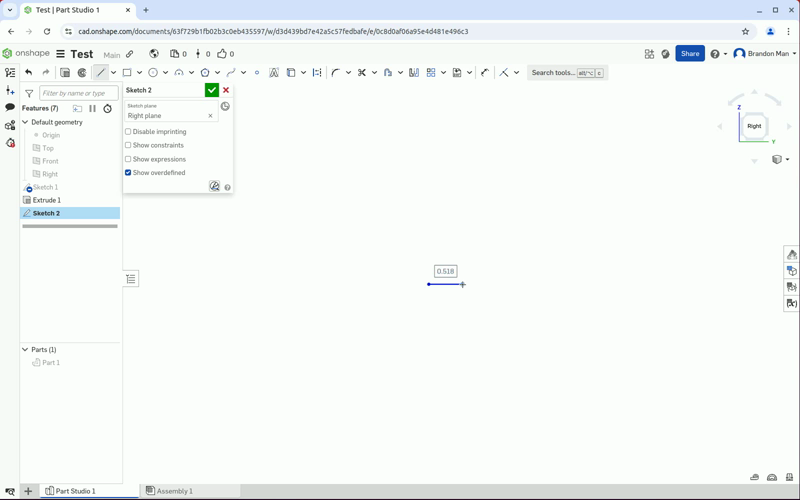
scroll(-6)
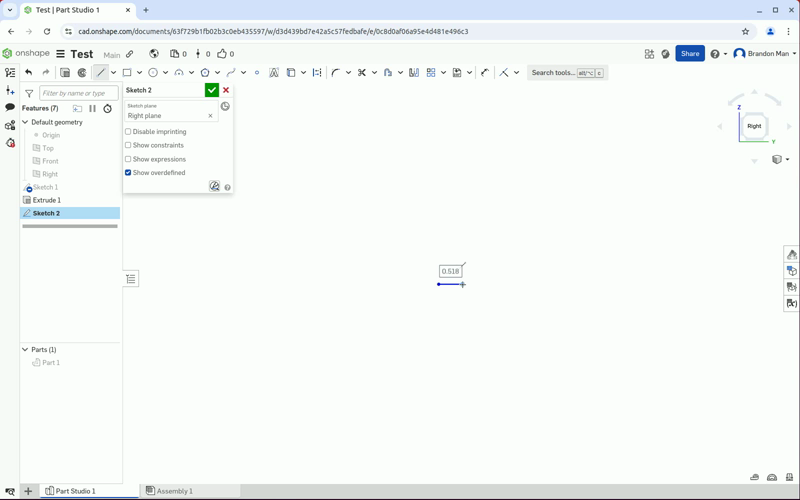
scroll(-6)
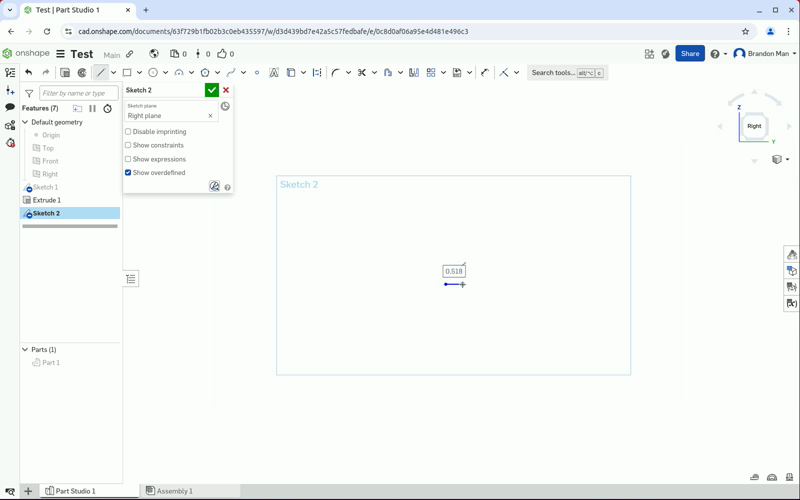
scroll(-6)
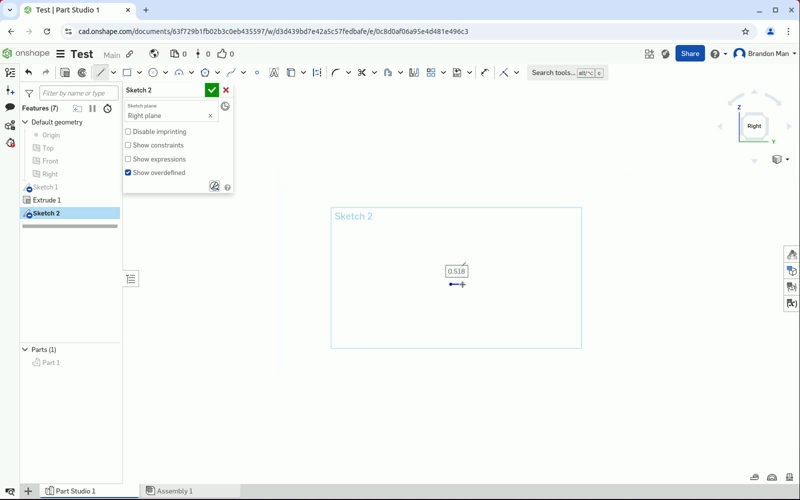
scroll(-6)
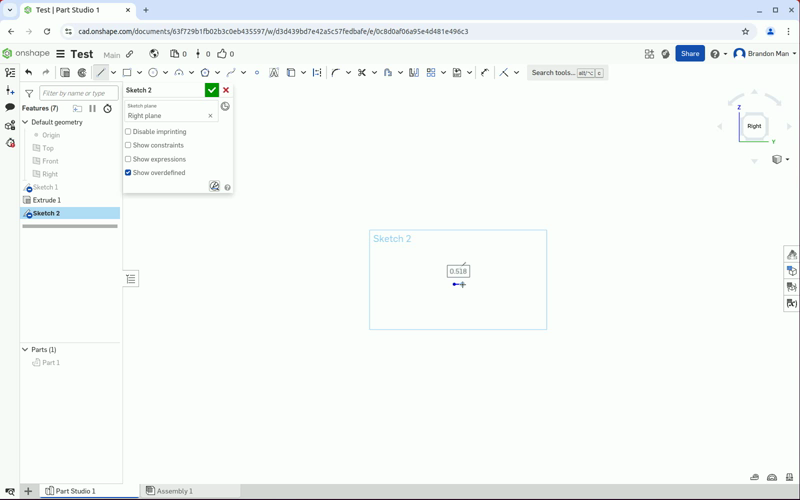
scroll(-6)
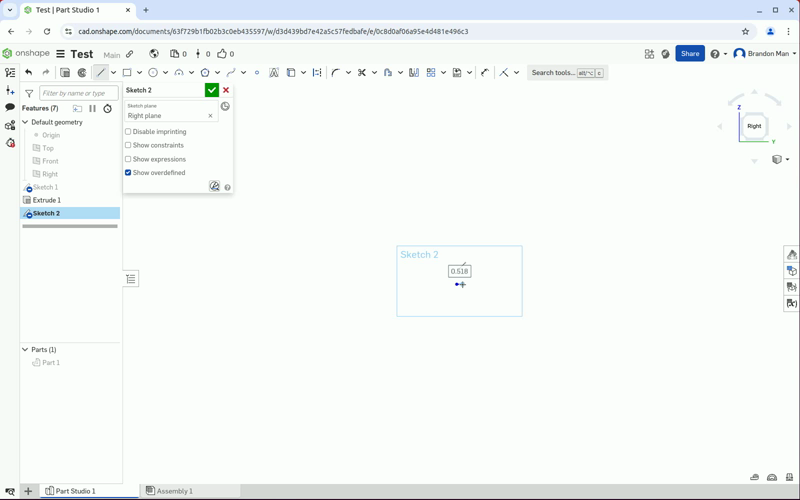
scroll(-6)
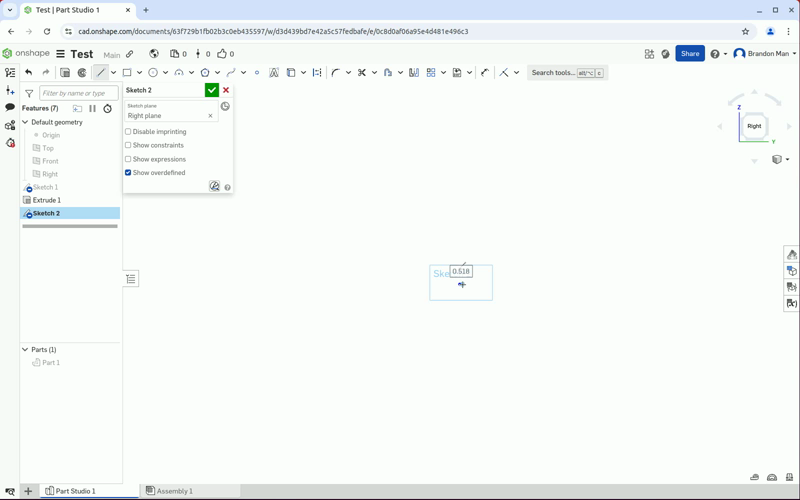
key_up(shift)
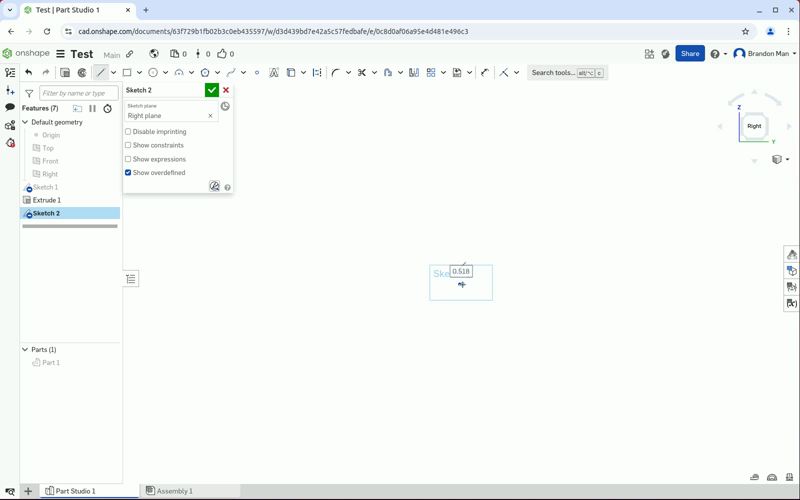
key_down(shift)
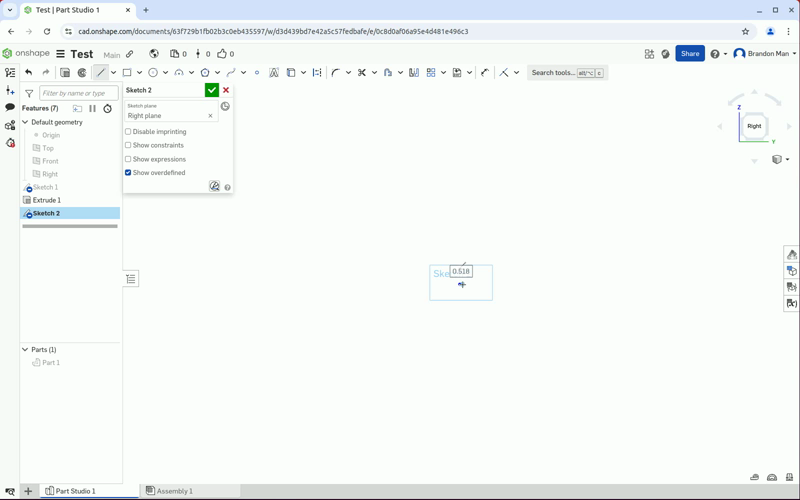
mouse_move(492, 284)
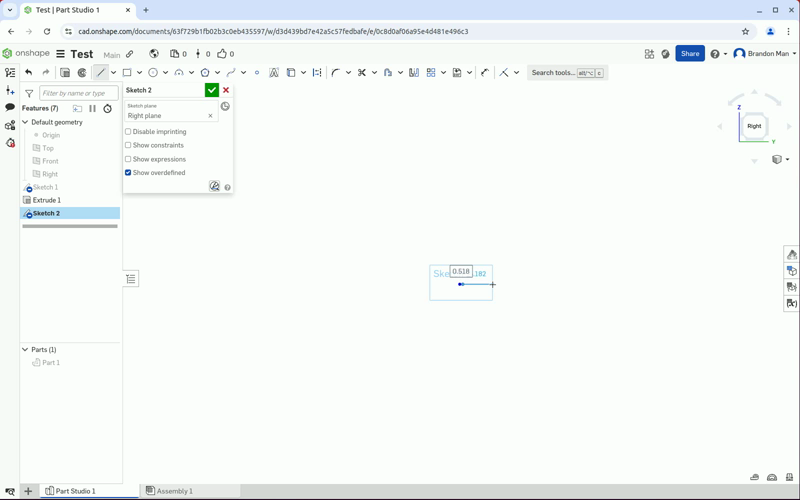
mouse_move(462, 280)
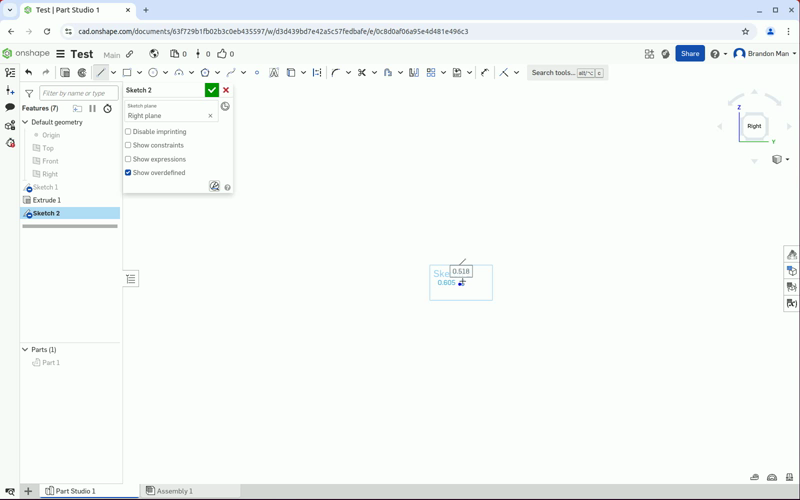
scroll(6)
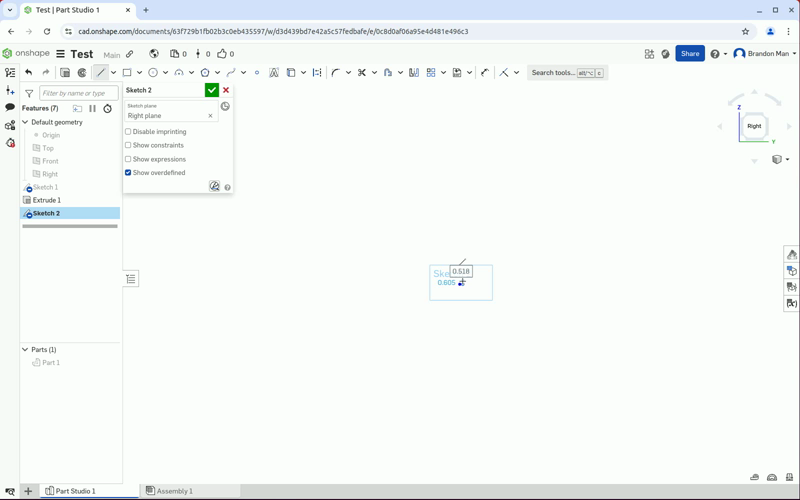
scroll(6)
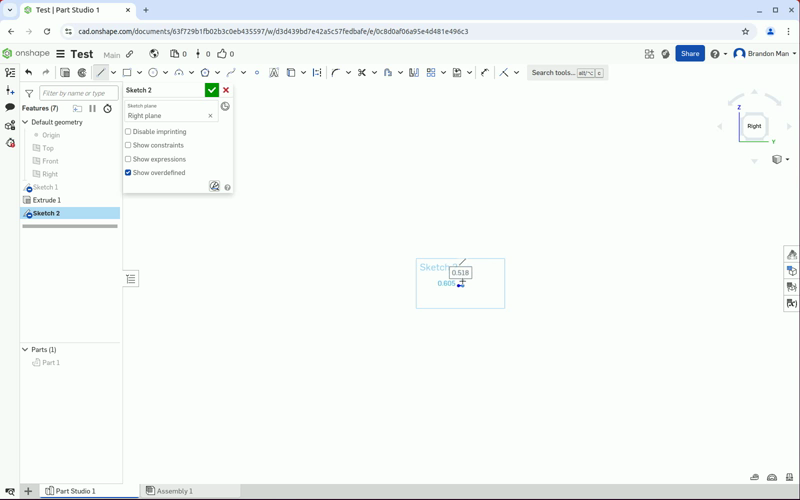
scroll(6)
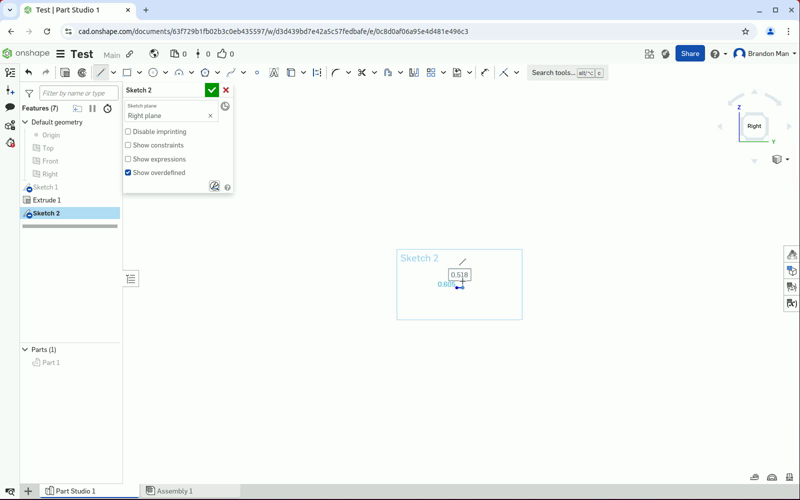
scroll(6)
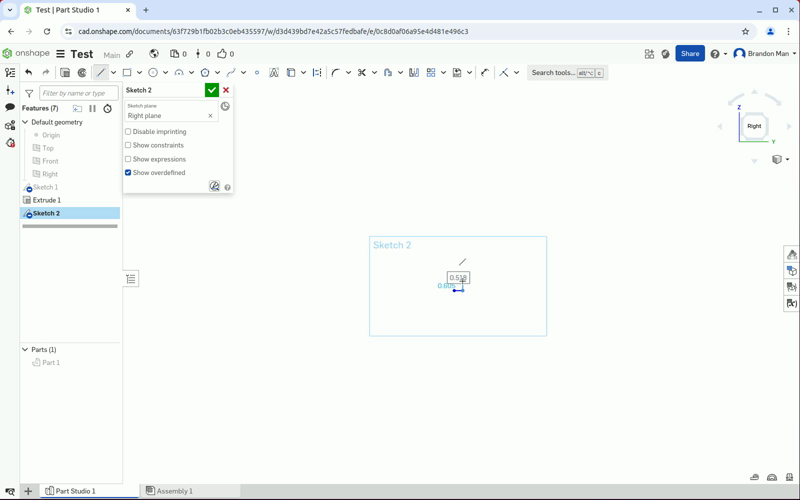
scroll(6)
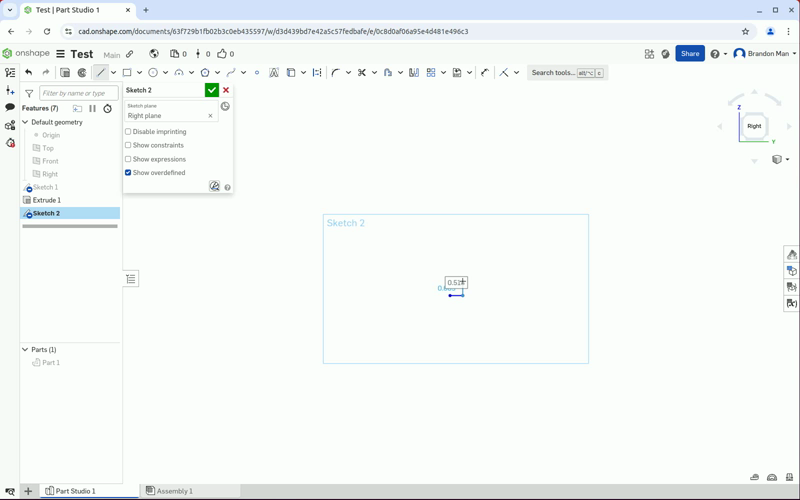
scroll(6)
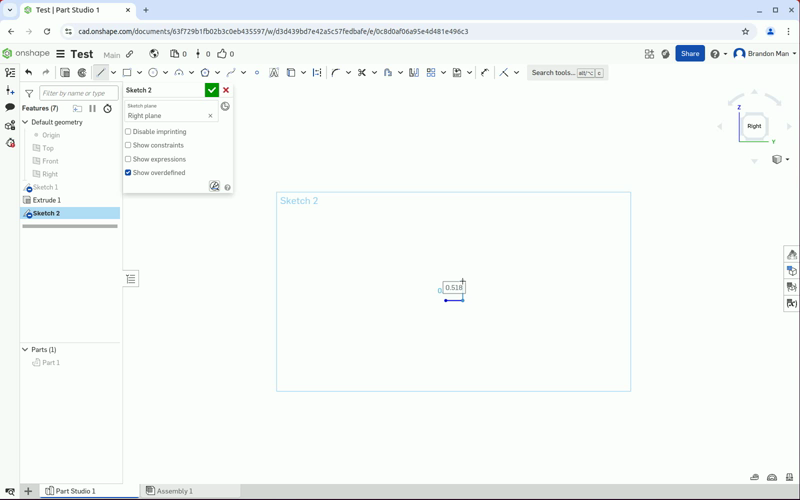
scroll(6)
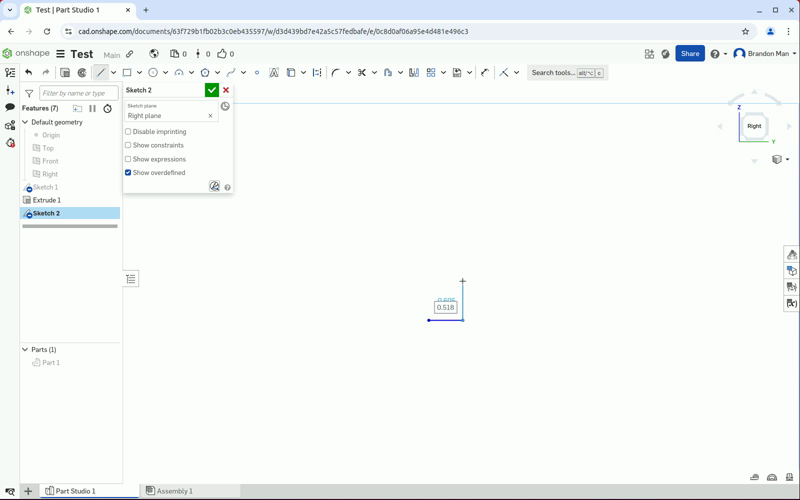
click(462, 280)
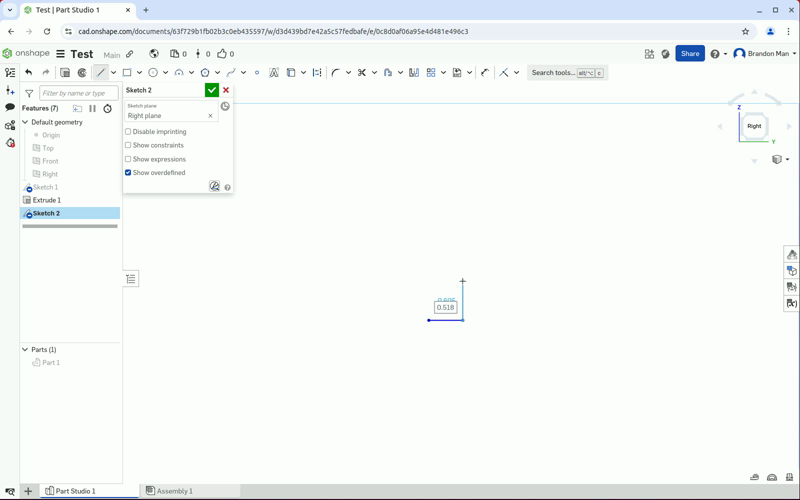
scroll(-6)
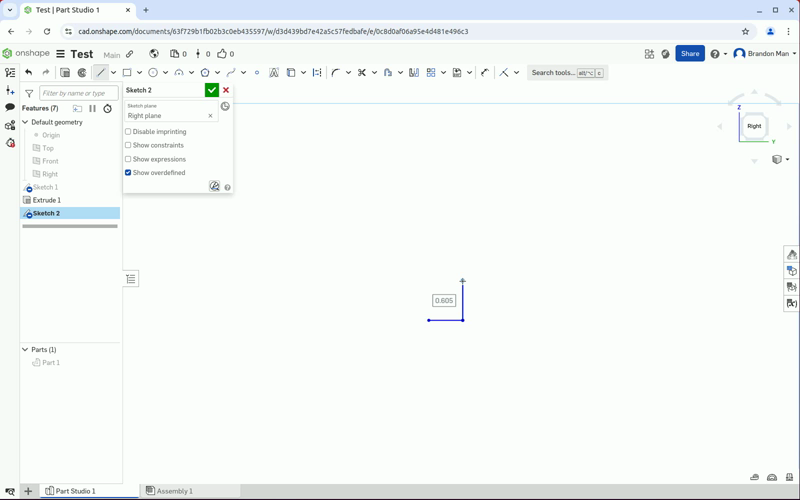
scroll(-6)
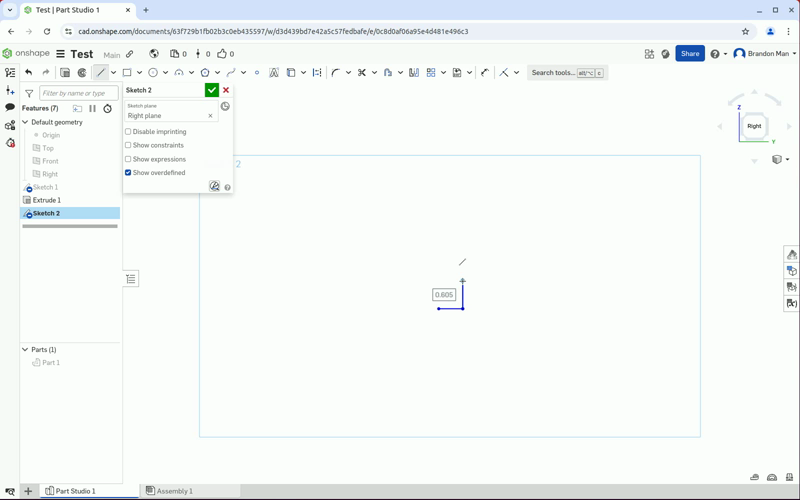
scroll(-6)
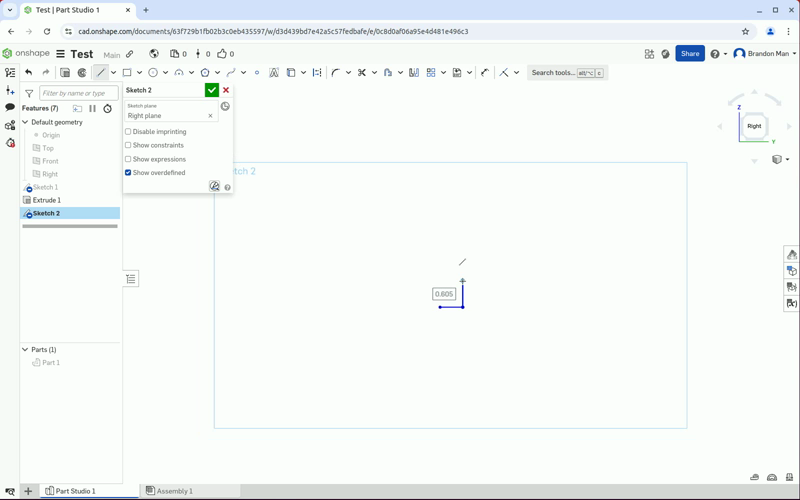
scroll(-6)
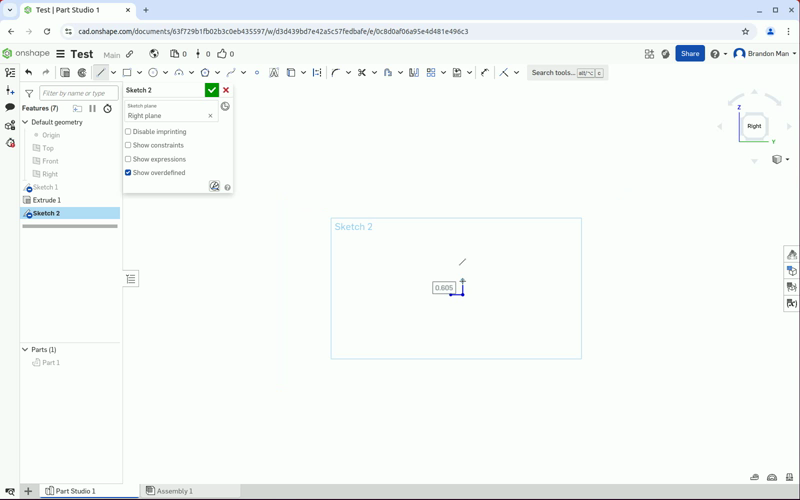
scroll(-6)
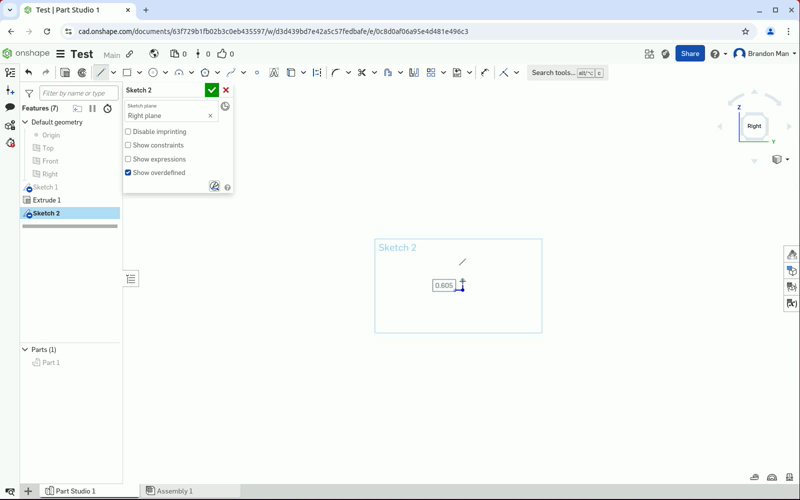
scroll(-6)
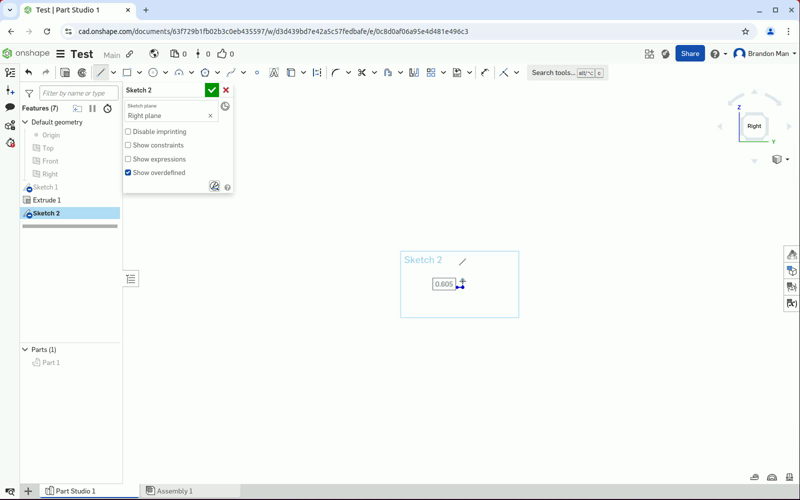
scroll(-6)
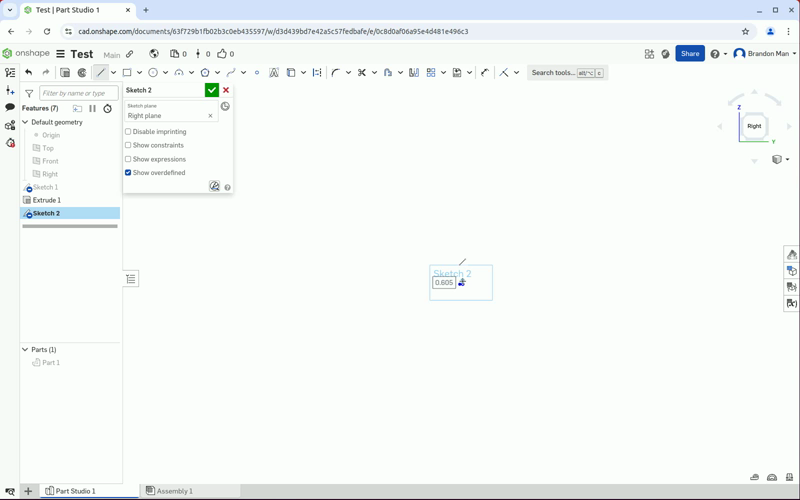
key_up(shift)
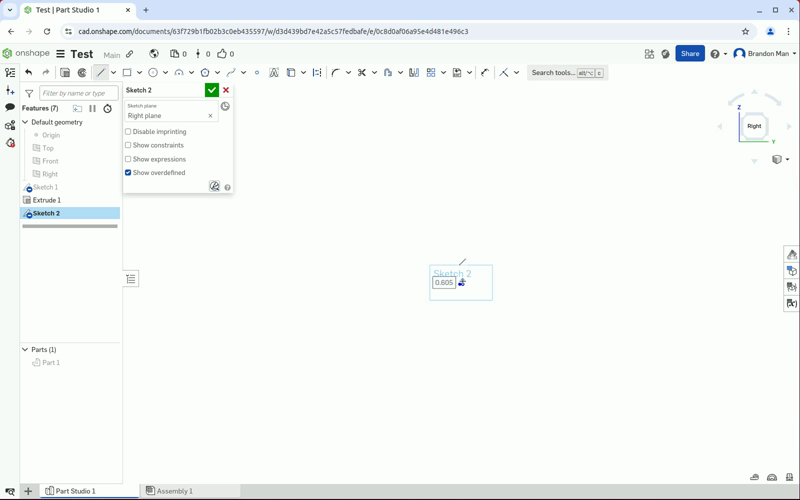
key_down(shift)
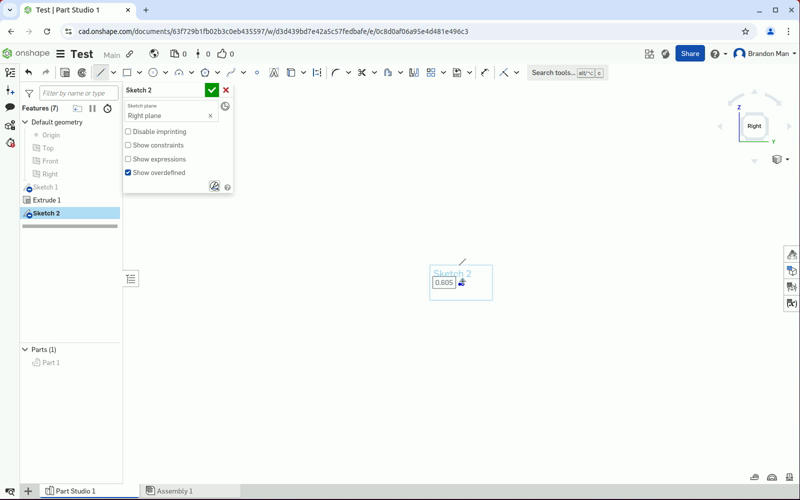
mouse_move(492, 280)
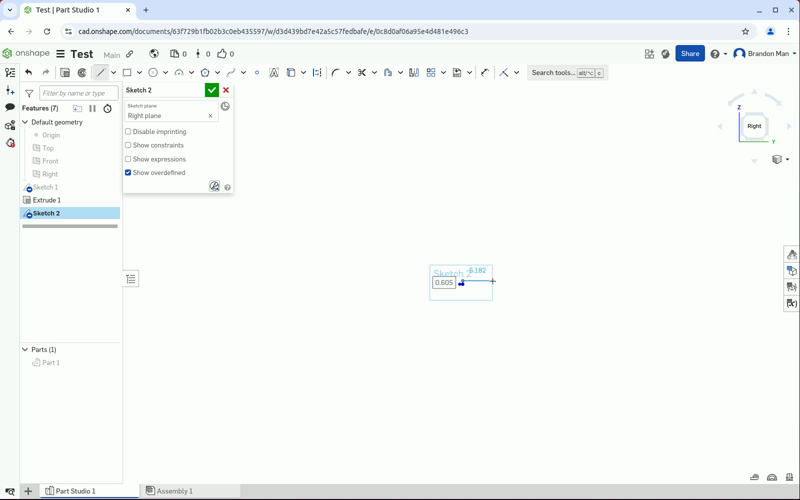
mouse_move(459, 280)
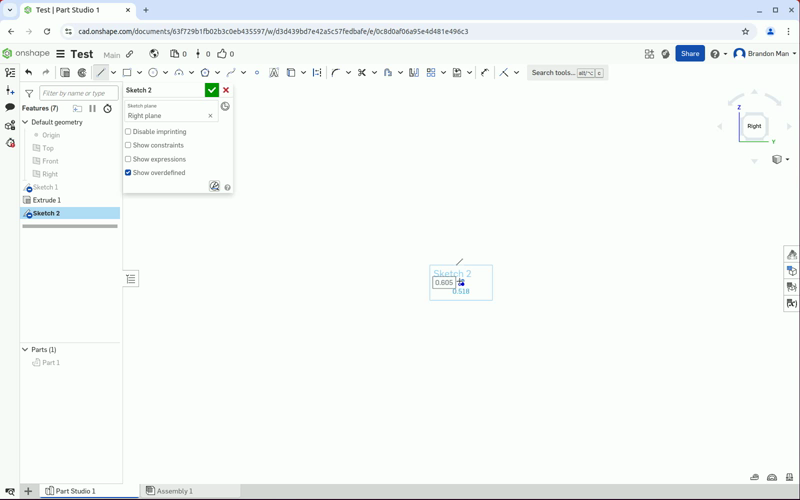
scroll(6)
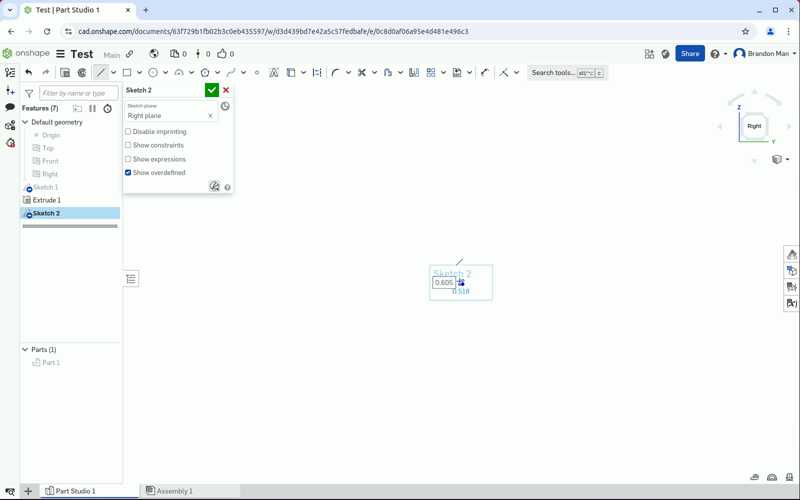
scroll(6)
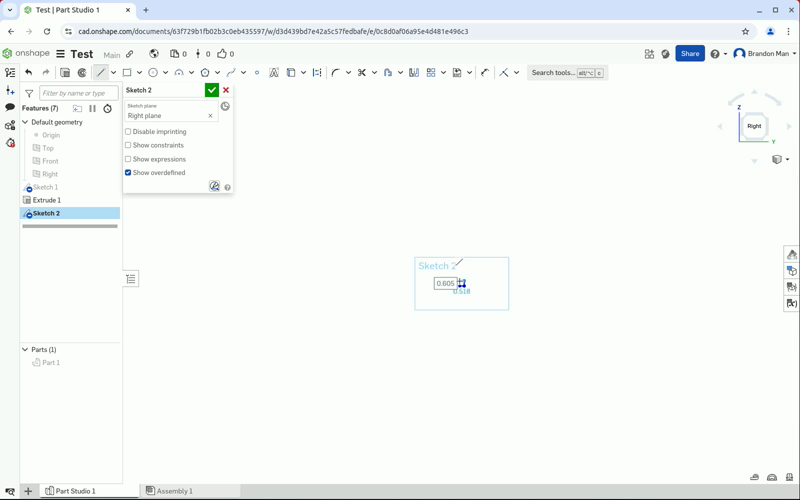
scroll(6)
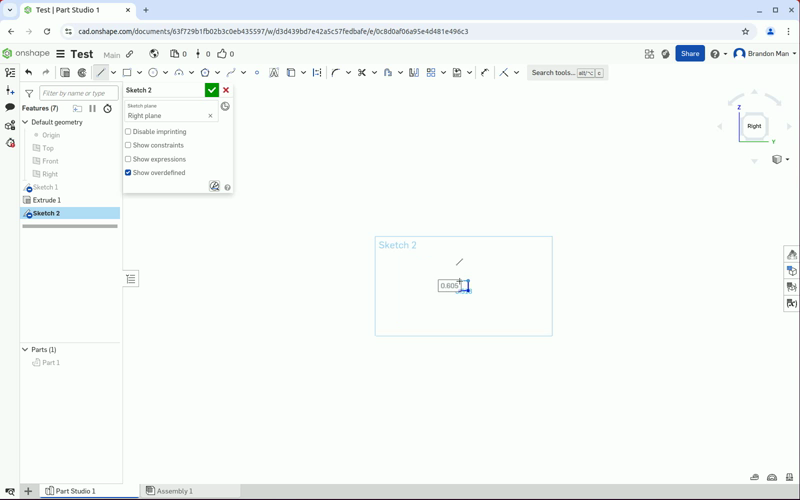
scroll(6)
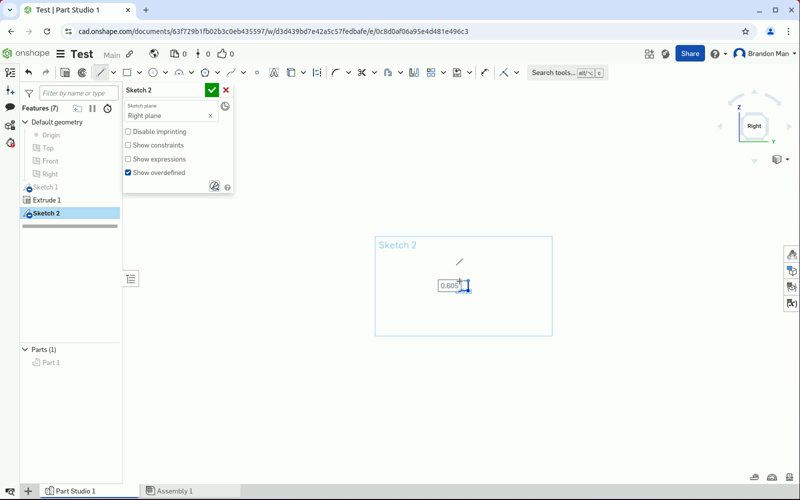
scroll(6)
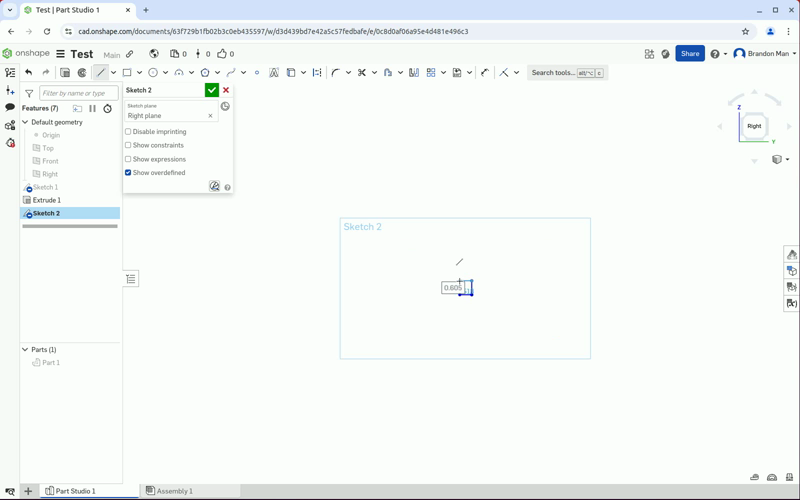
scroll(6)
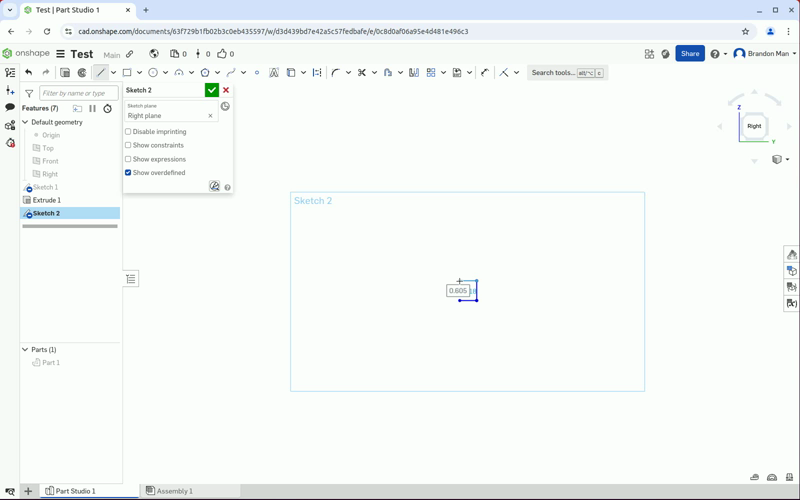
scroll(6)
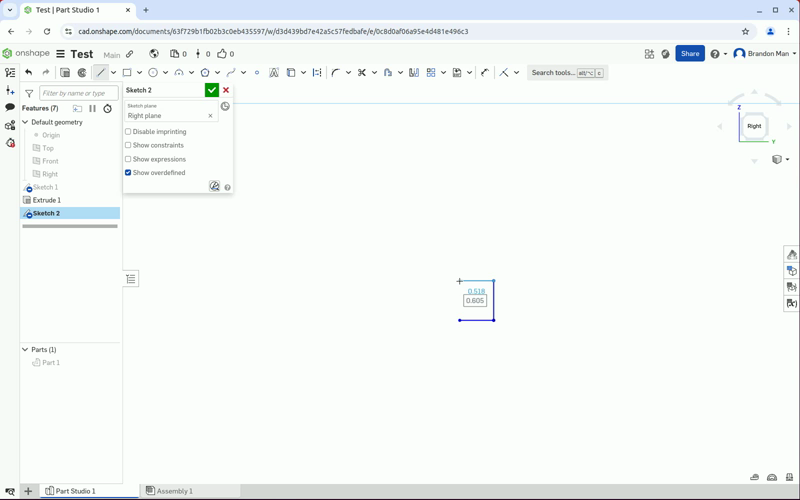
click(459, 280)
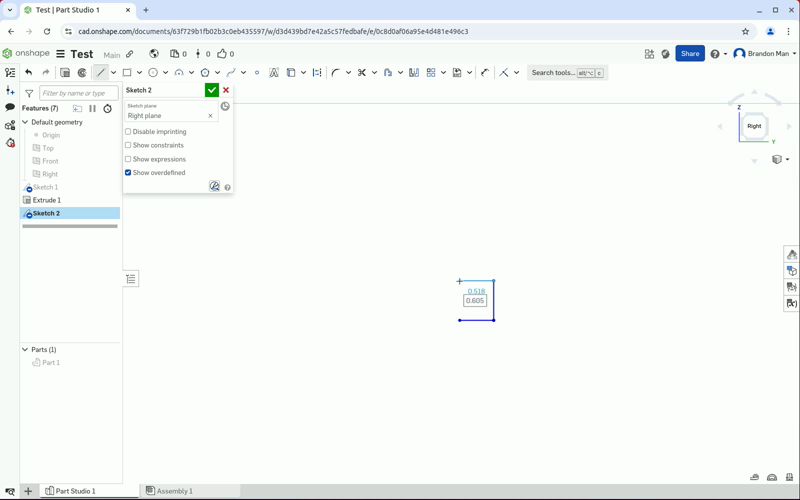
scroll(-6)
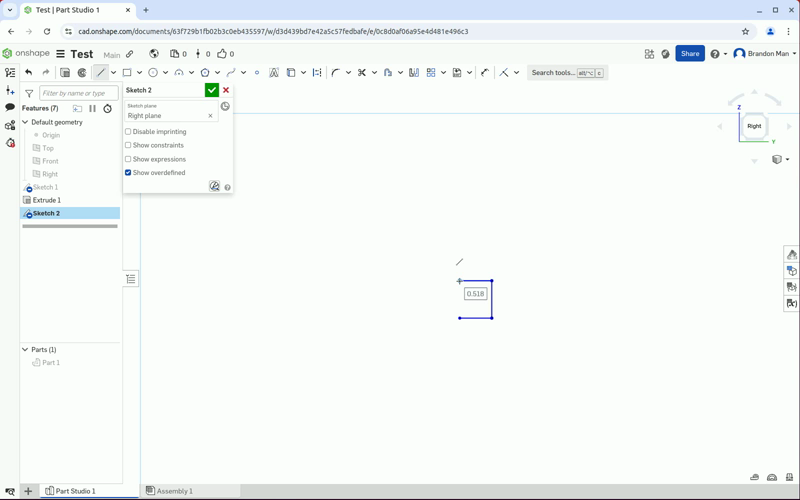
scroll(-6)
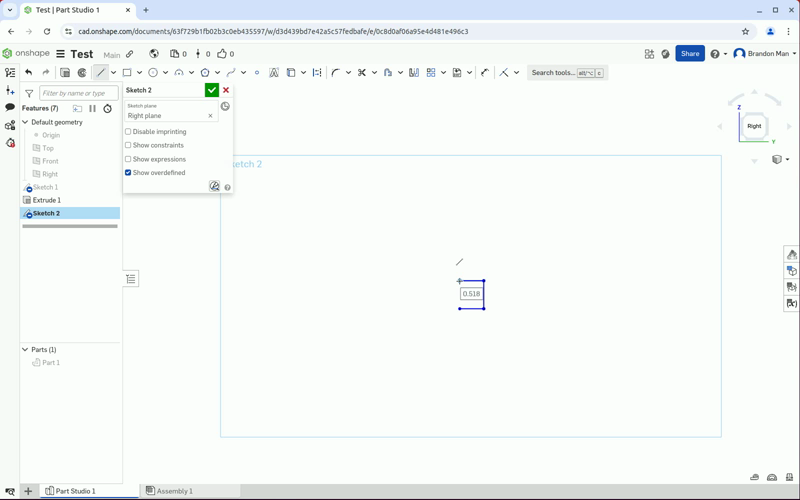
scroll(-6)
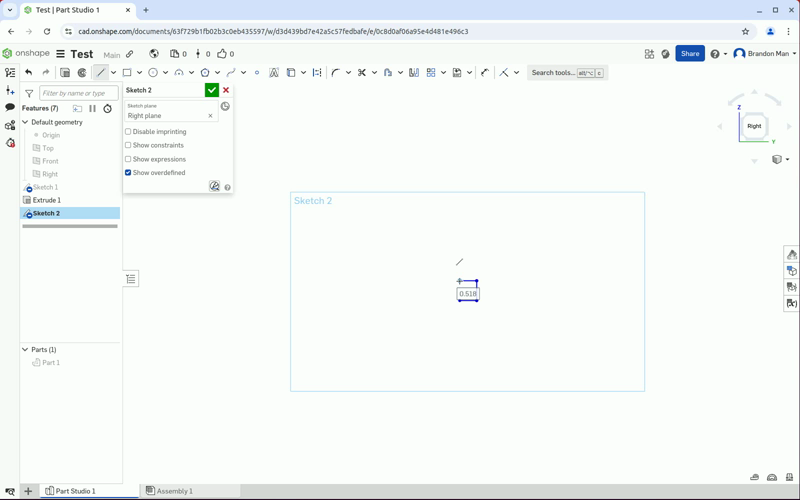
scroll(-6)
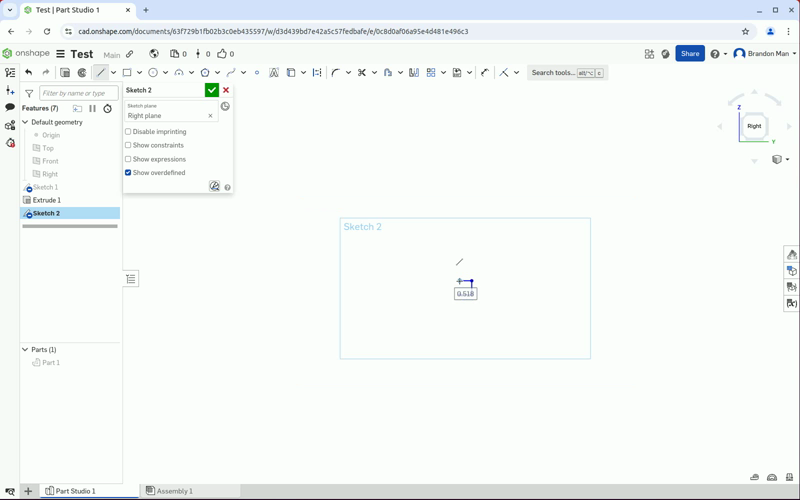
scroll(-6)
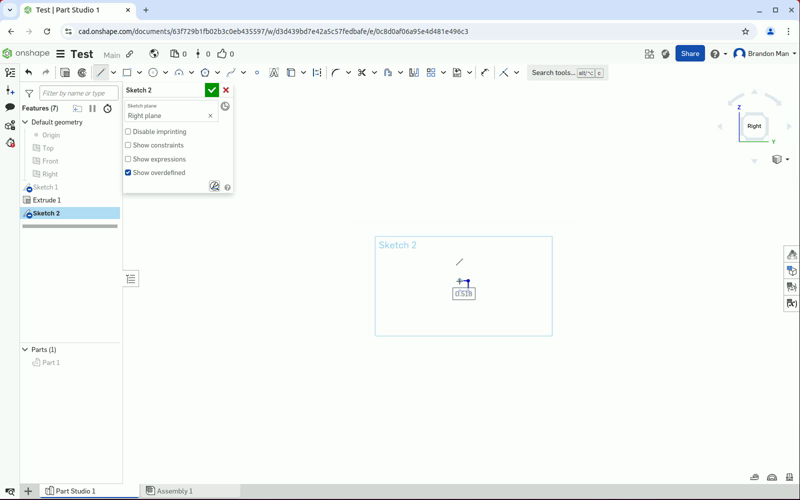
scroll(-6)
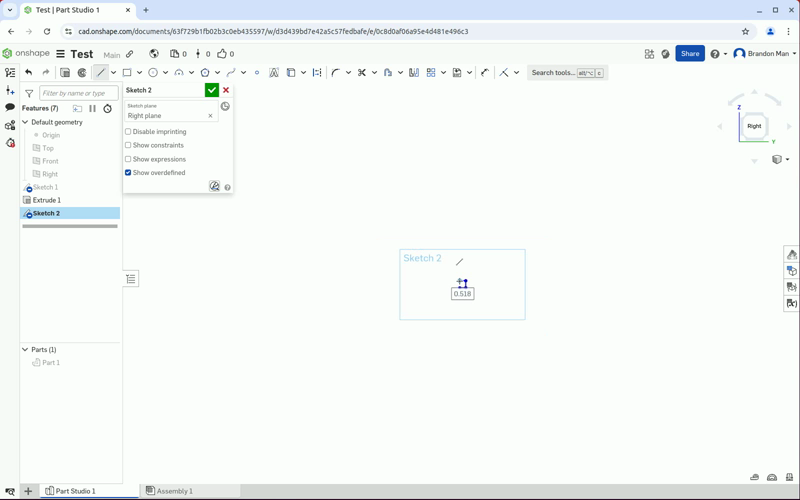
scroll(-6)
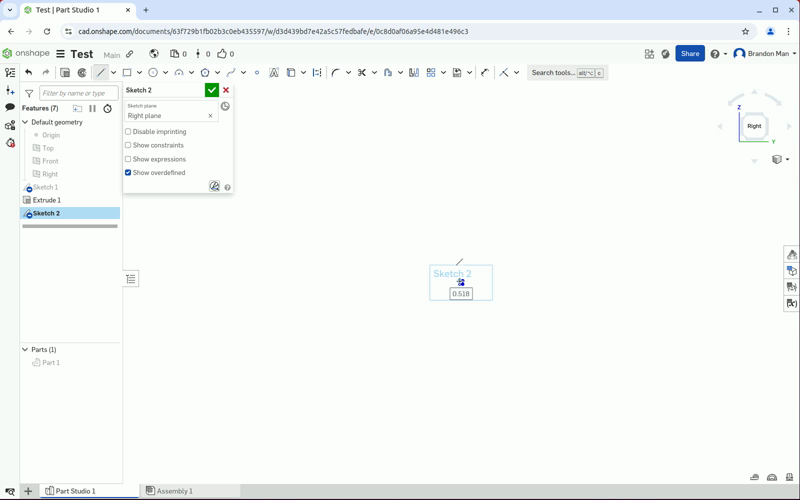
key_up(shift)
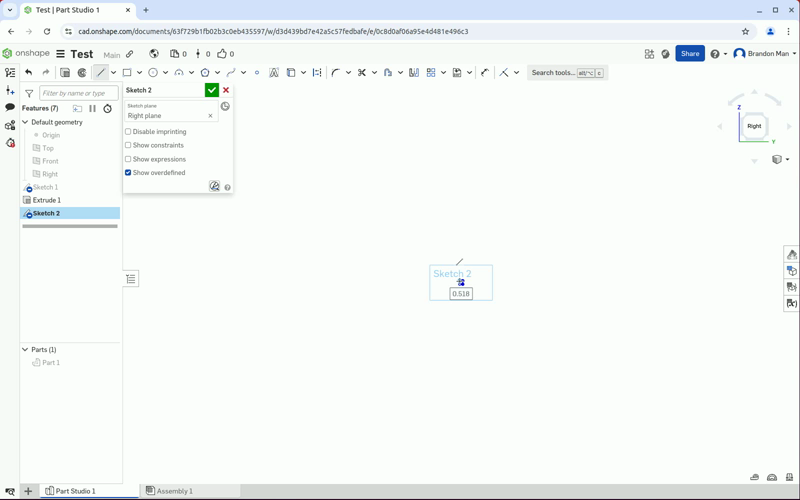
mouse_move(489, 280)
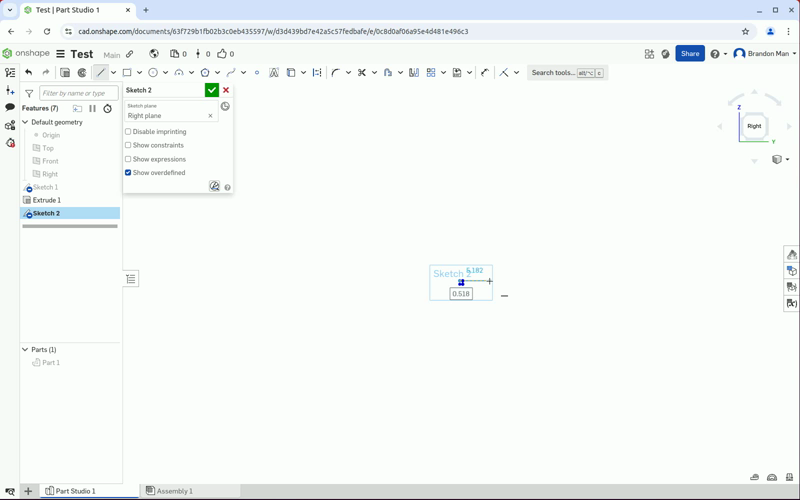
key_down(shift)
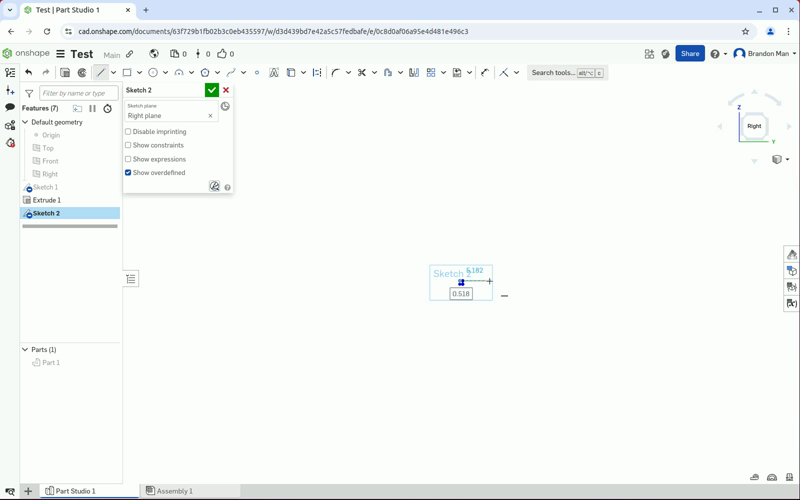
mouse_move(459, 284)
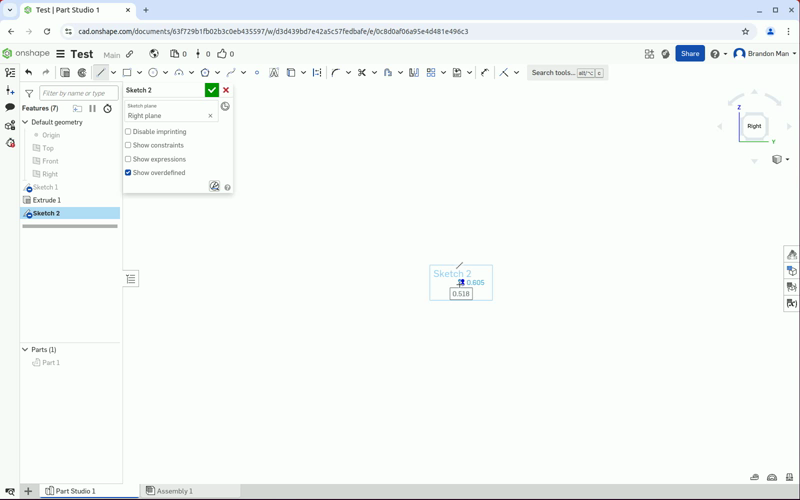
scroll(6)
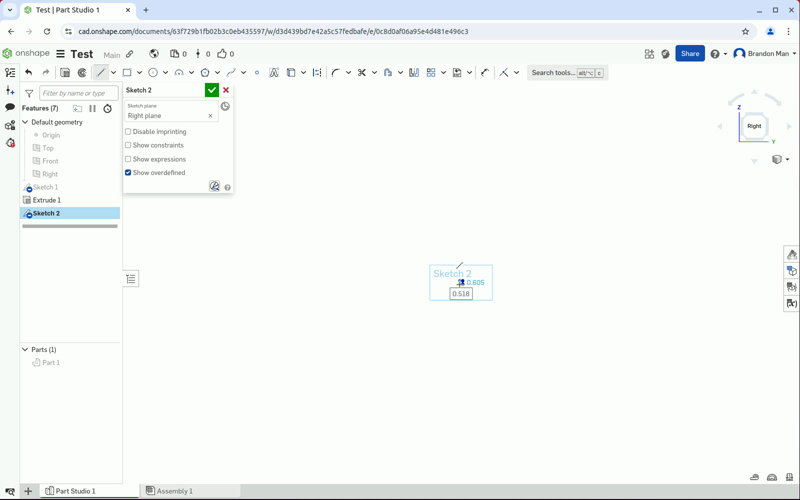
scroll(6)
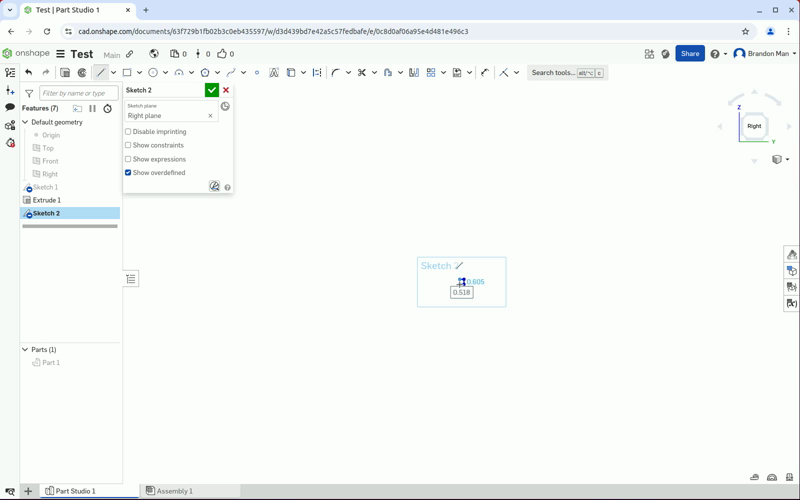
scroll(6)
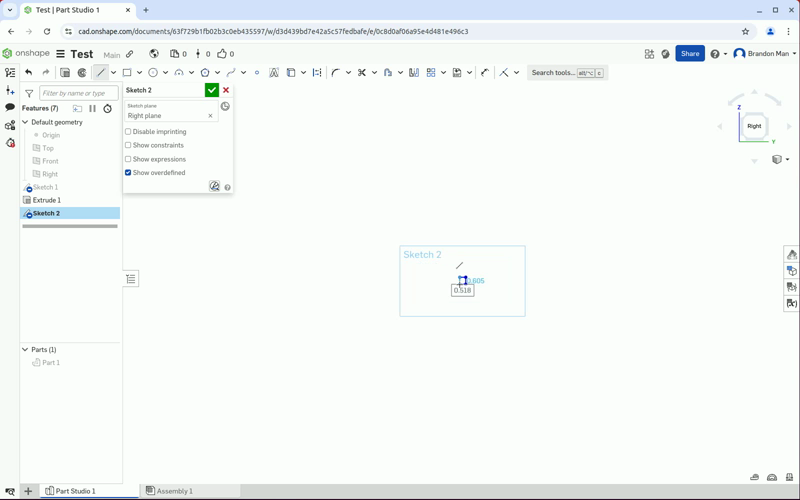
scroll(6)
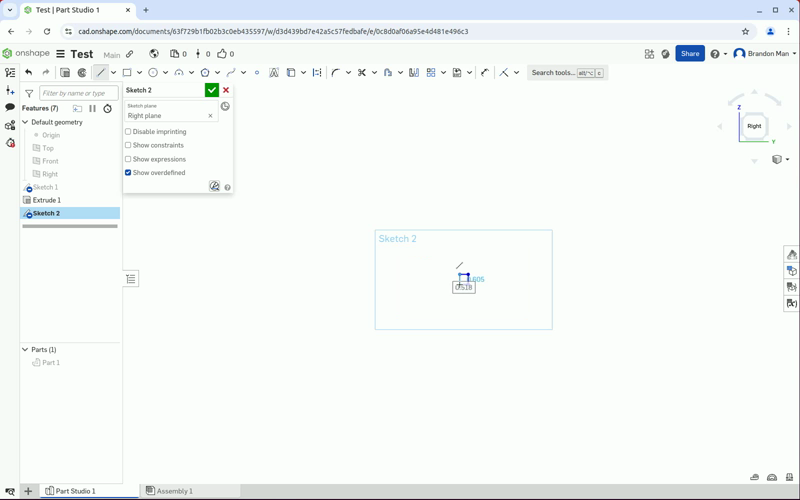
scroll(6)
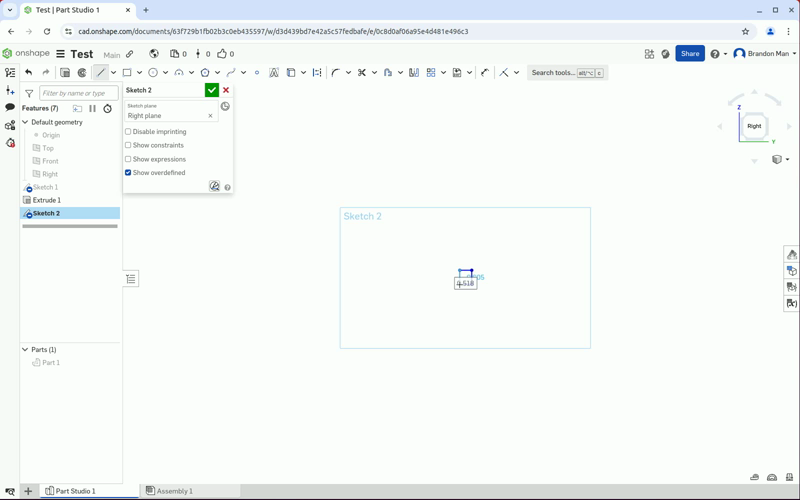
scroll(6)
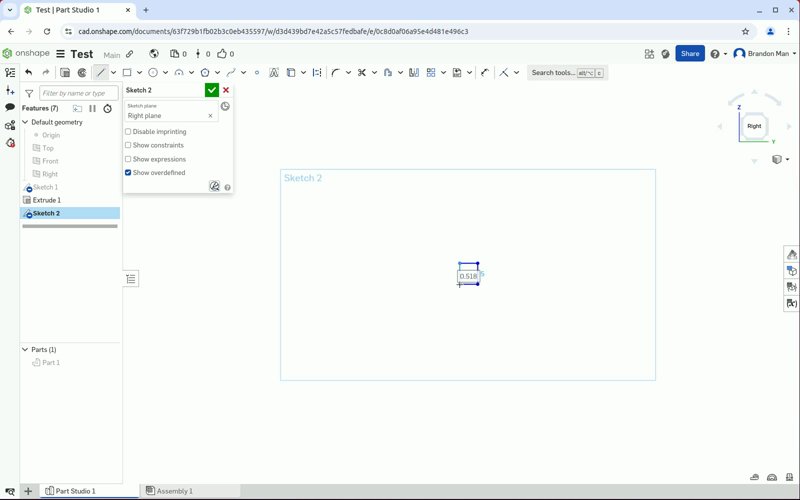
scroll(6)
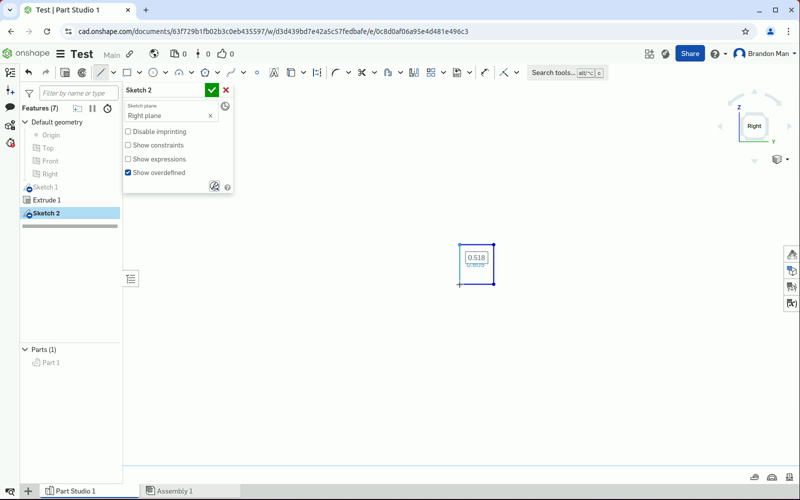
key_up(shift)
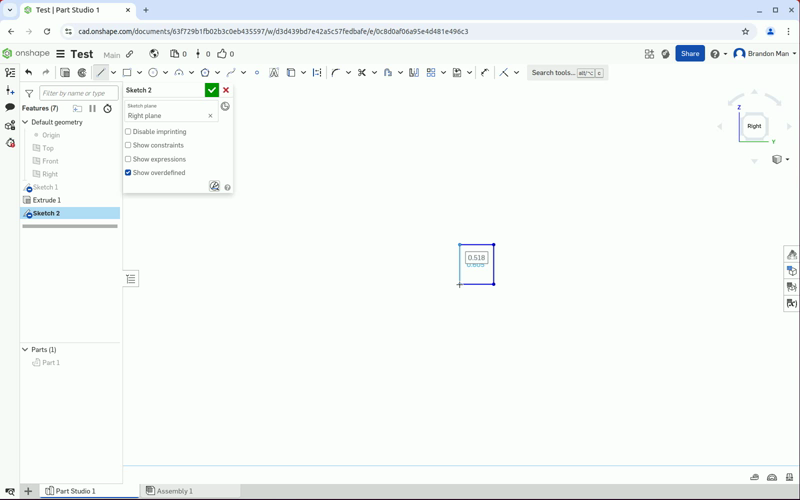
click(459, 284)
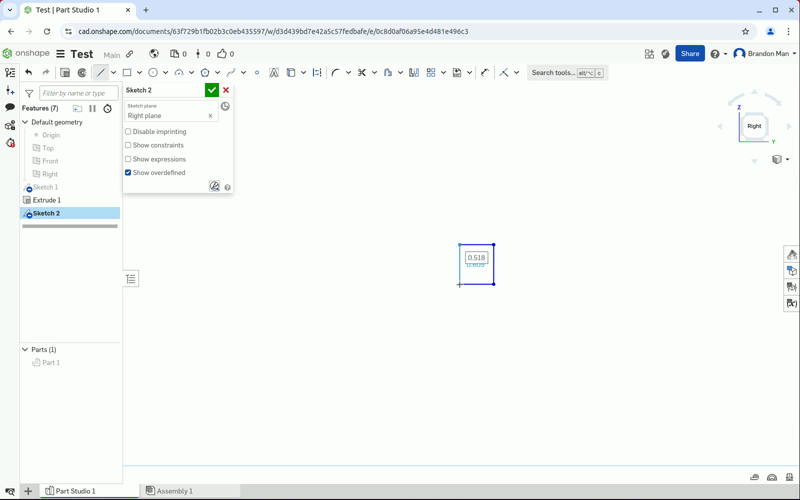
scroll(-6)
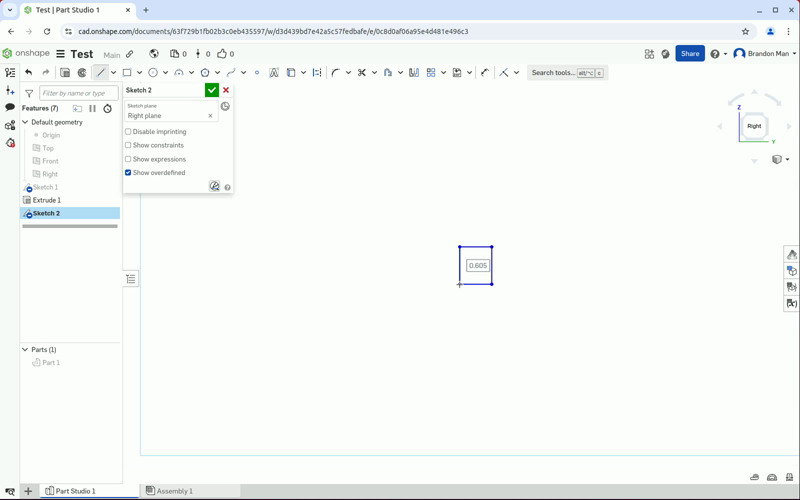
scroll(-6)
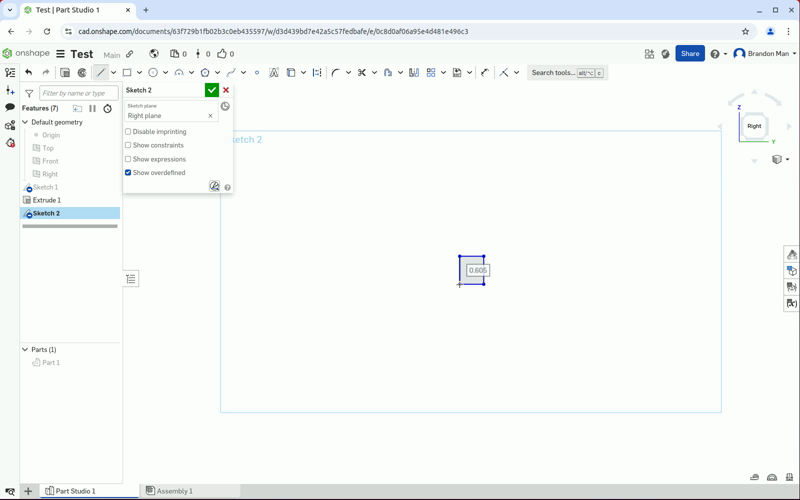
scroll(-6)
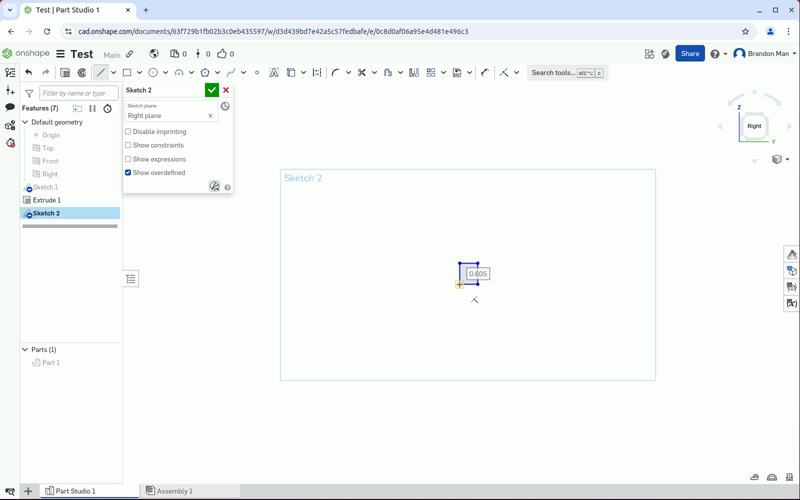
scroll(-6)
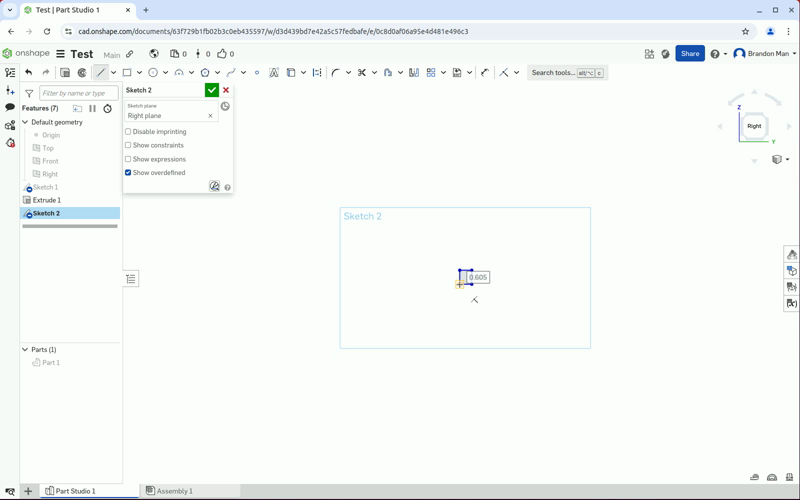
scroll(-6)
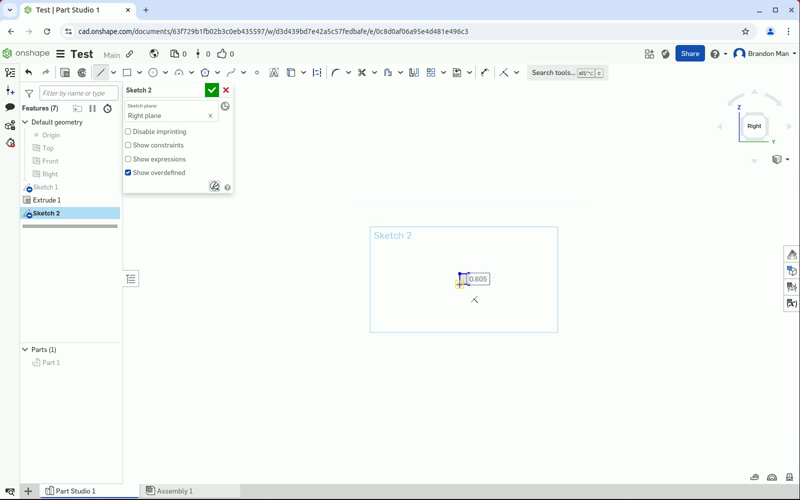
scroll(-6)
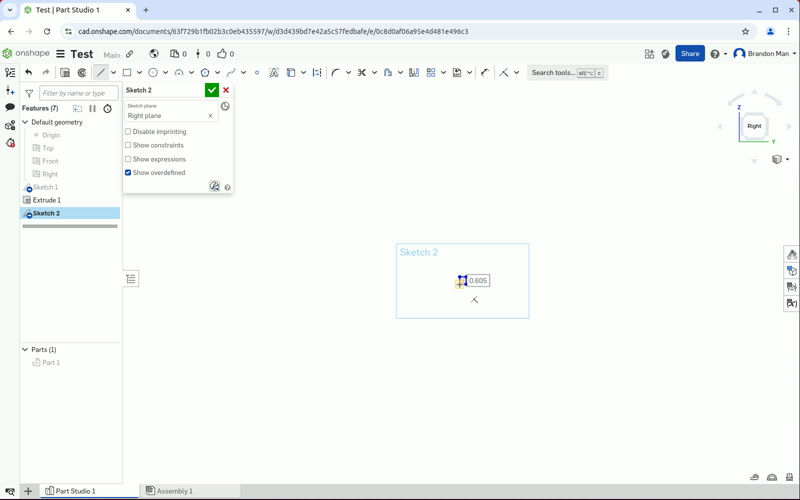
scroll(-6)
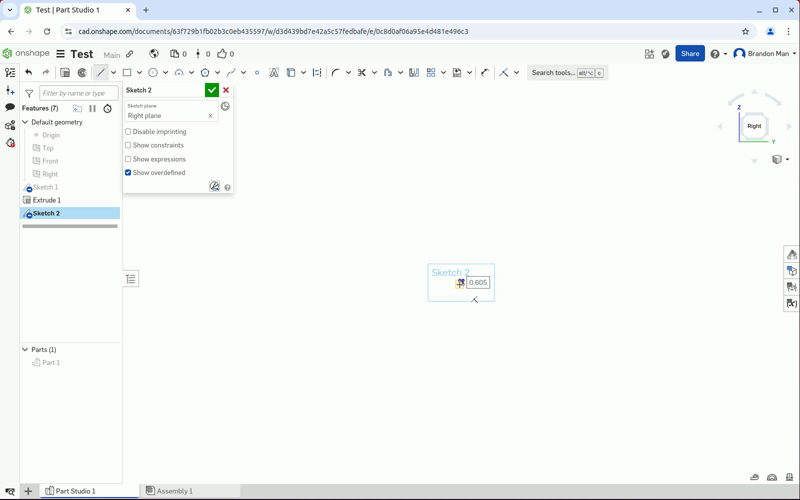
key(esc)
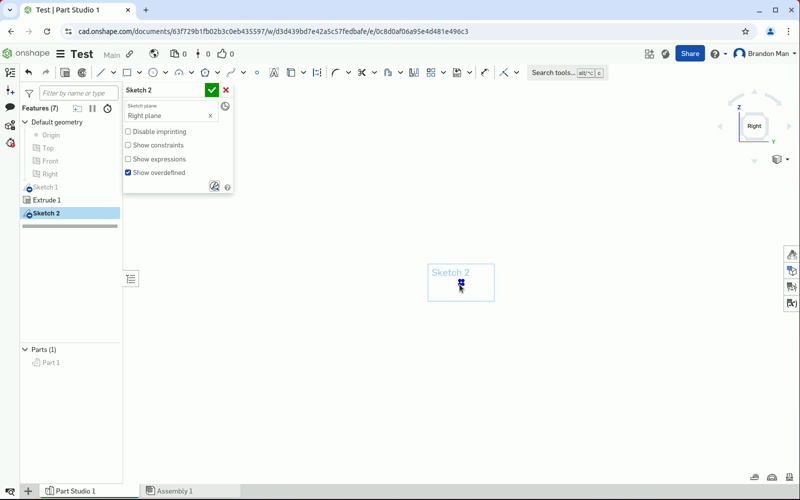
mouse_move(461, 283)
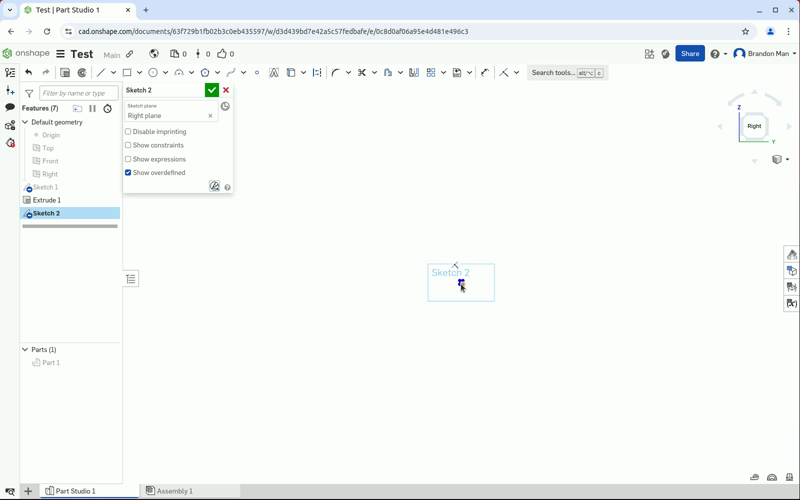
scroll(6)
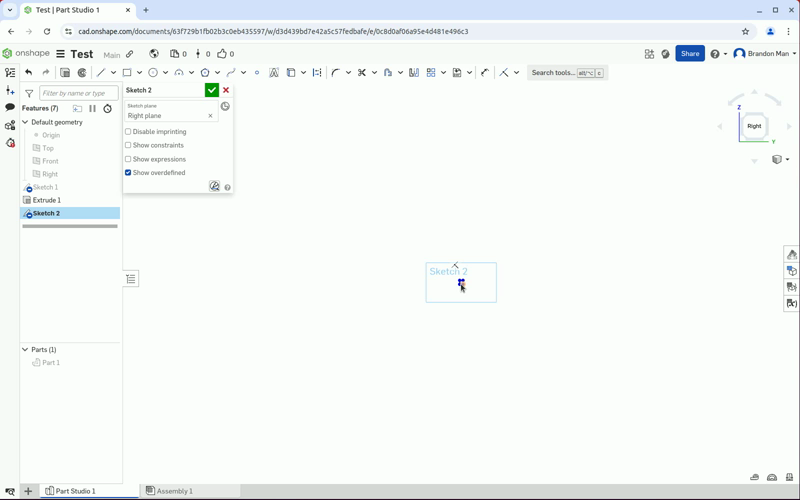
scroll(6)
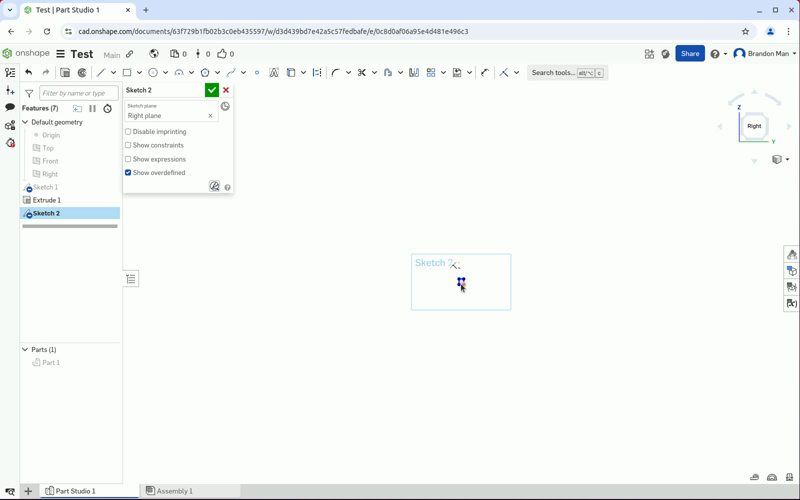
scroll(6)
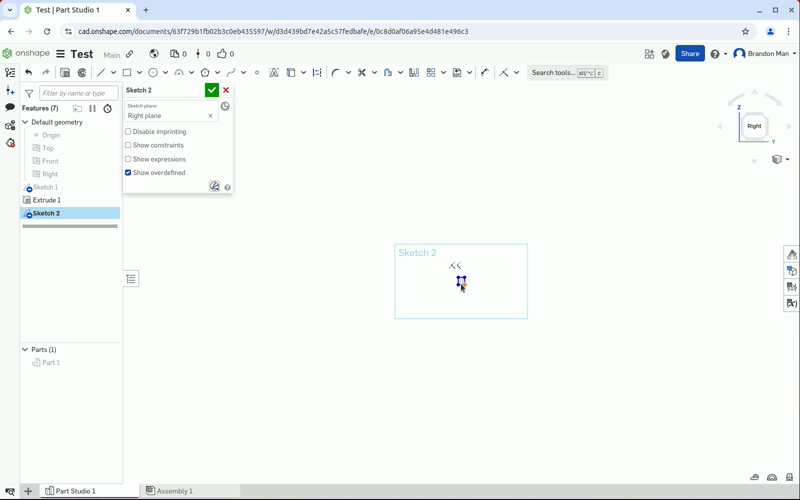
scroll(6)
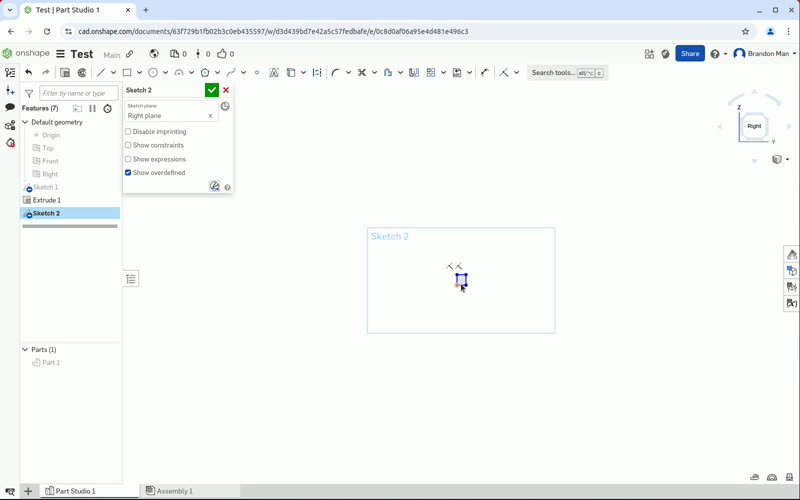
scroll(6)
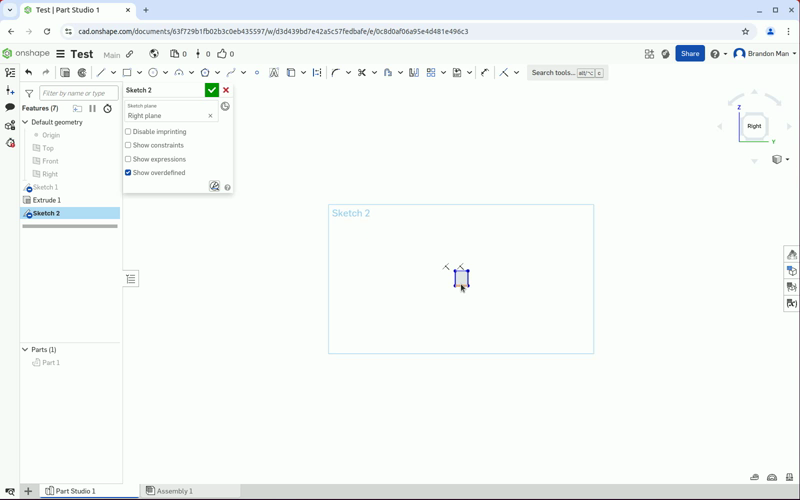
scroll(6)
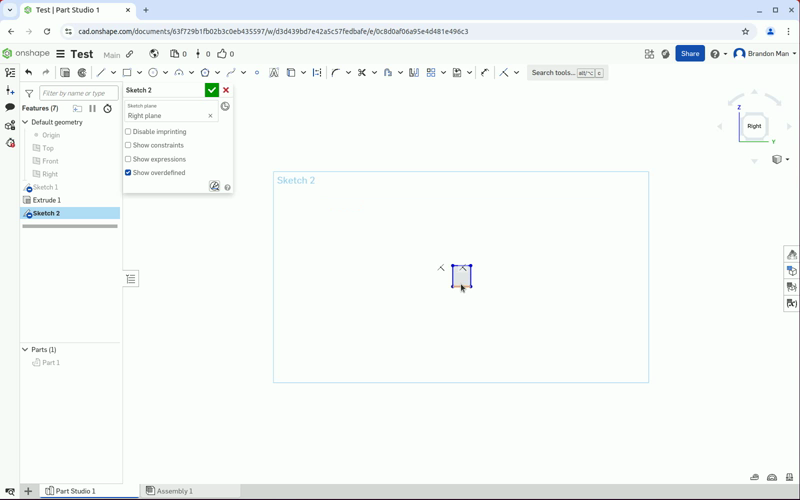
scroll(6)
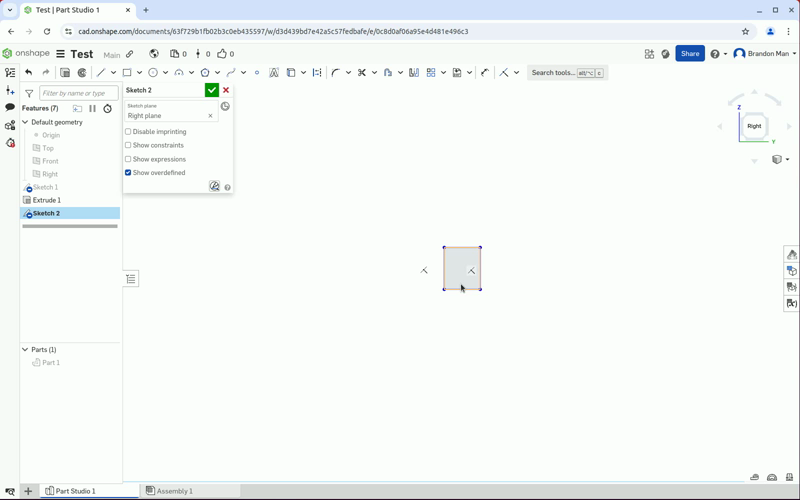
click(461, 283)
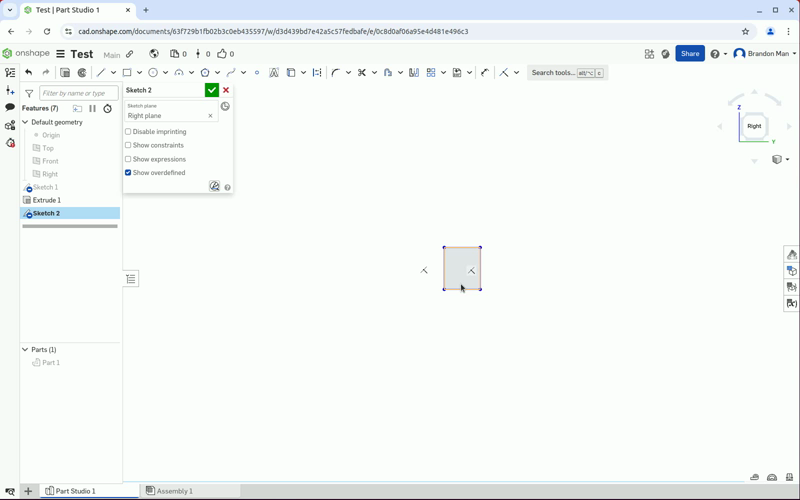
scroll(-6)
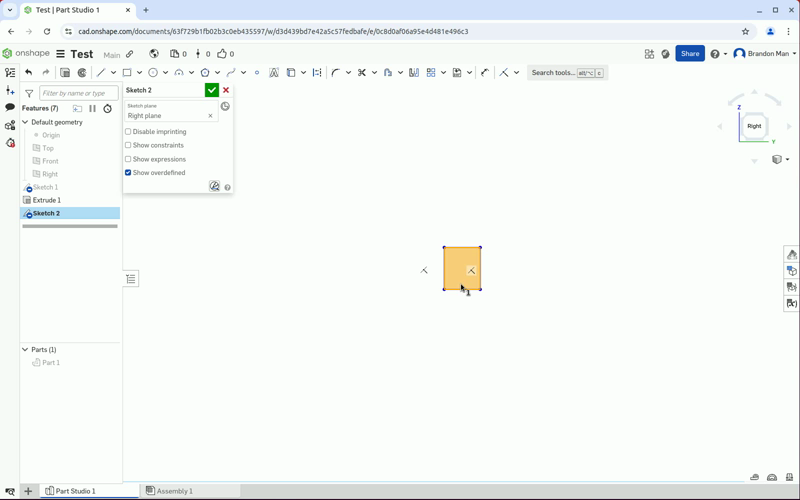
scroll(-6)
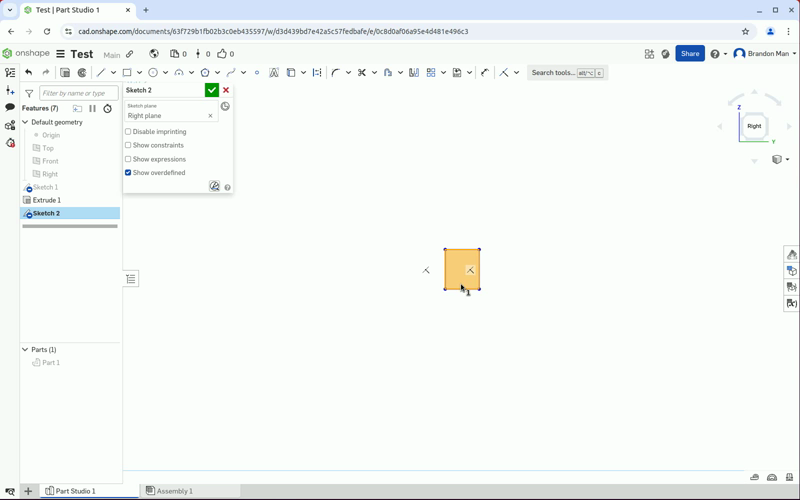
scroll(-6)
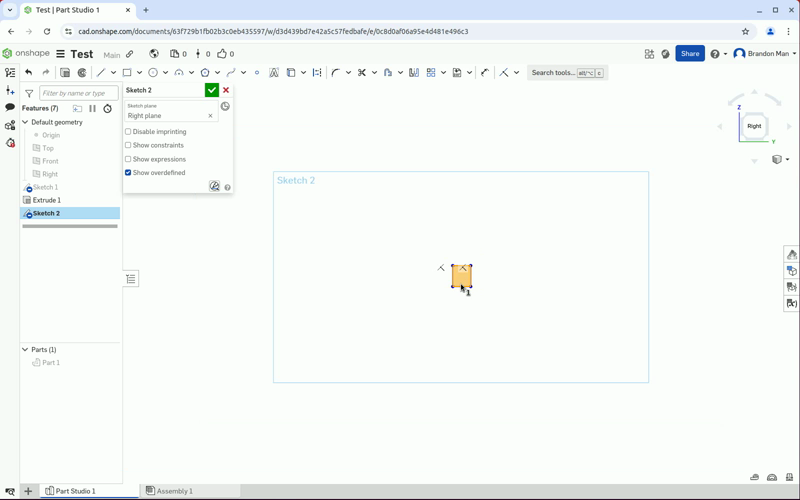
scroll(-6)
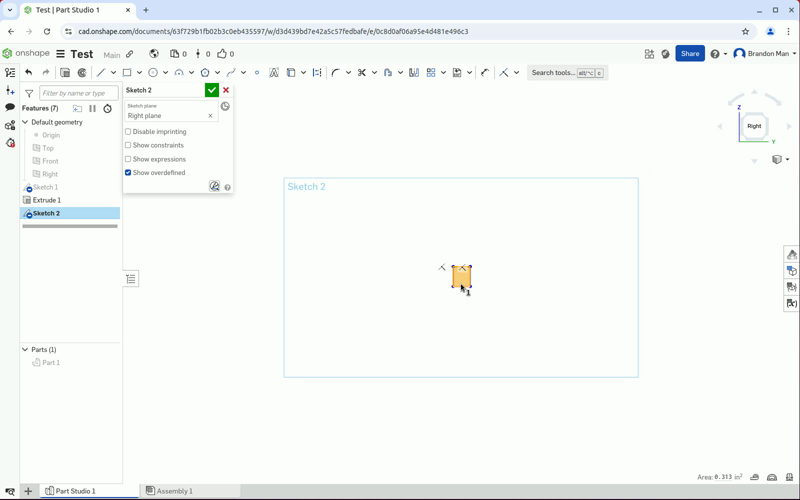
scroll(-6)
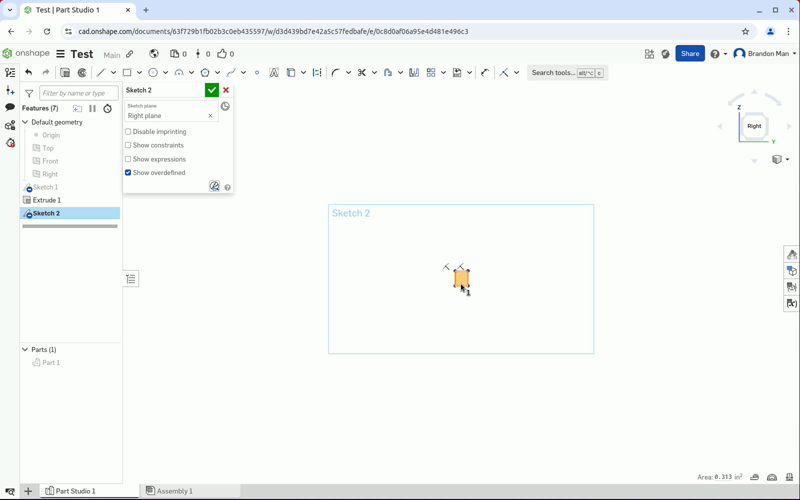
scroll(-6)
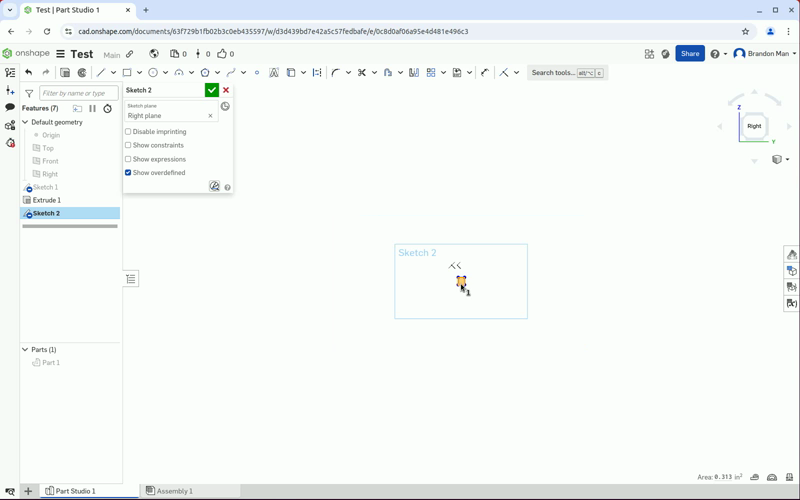
scroll(-6)
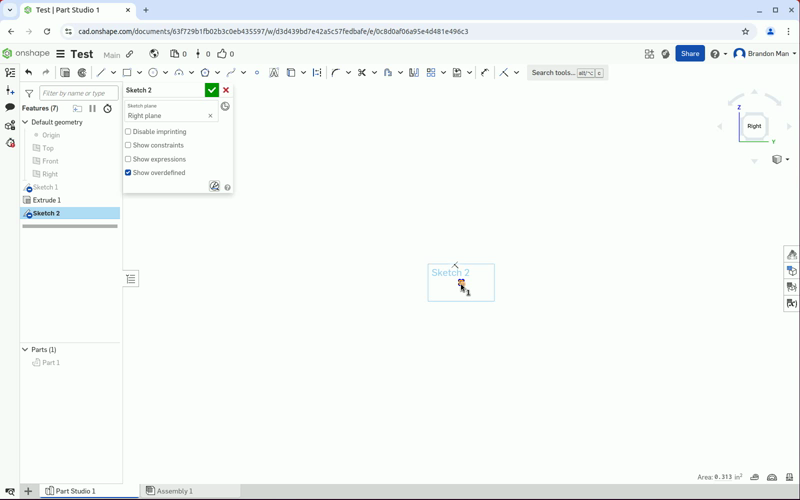
mouse_move(73, 352)
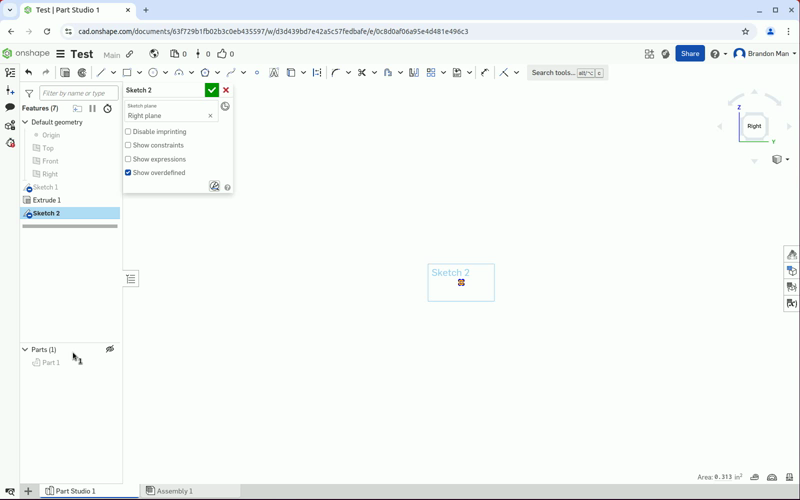
key(shift+y)
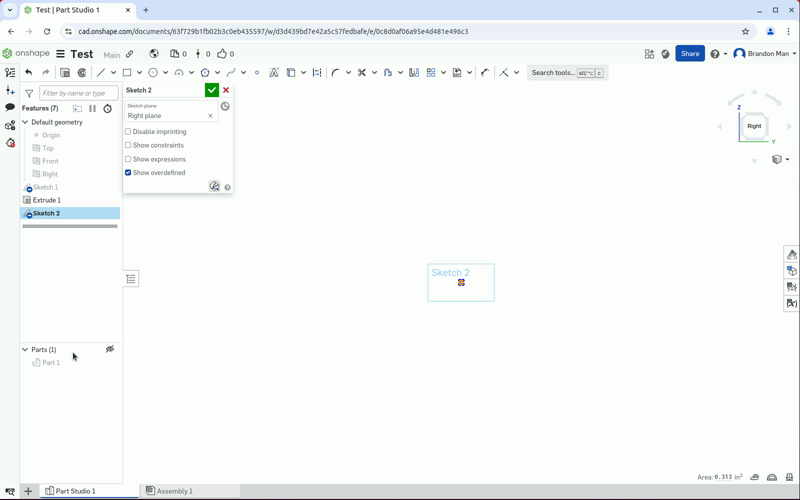
key(shift+e)
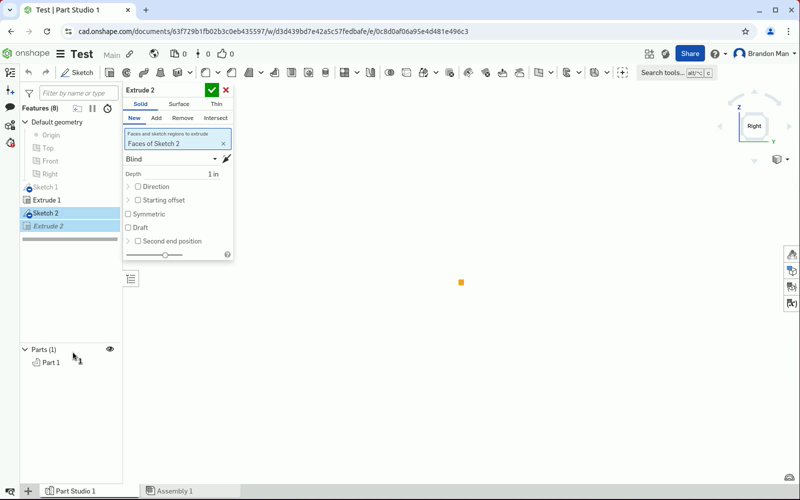
mouse_move(143, 106)
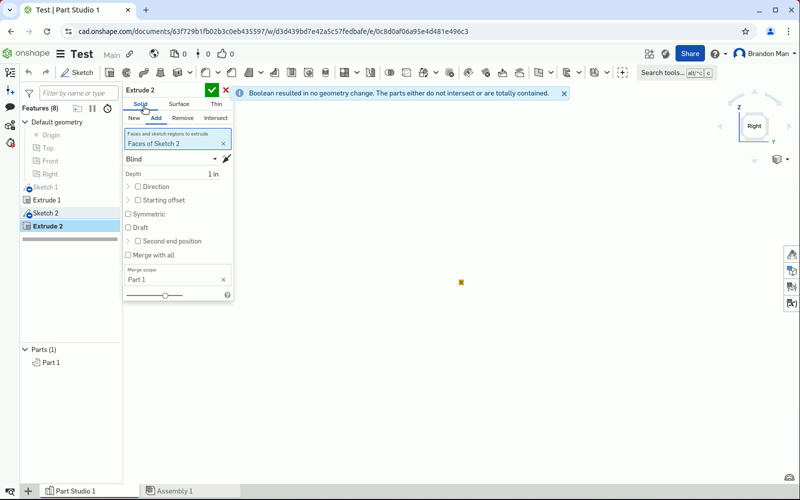
click(143, 106)
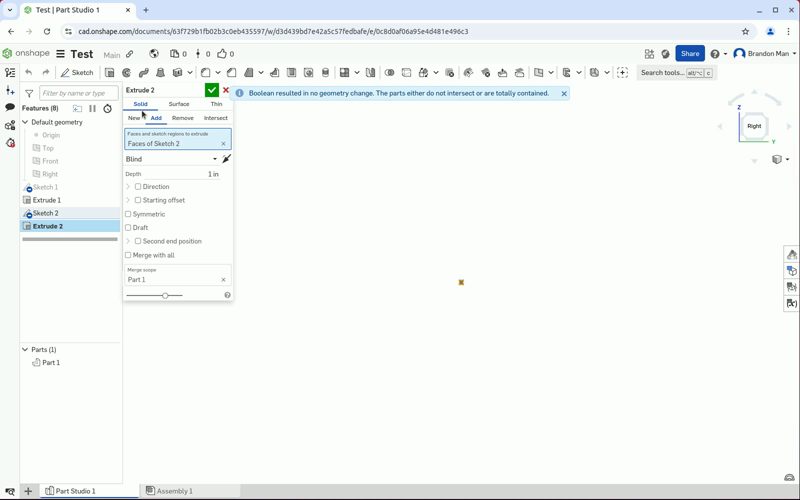
mouse_move(137, 120)
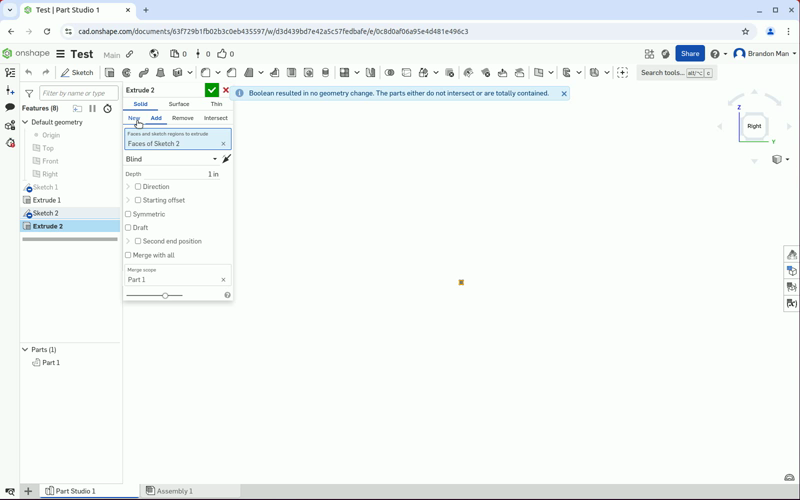
click(137, 120)
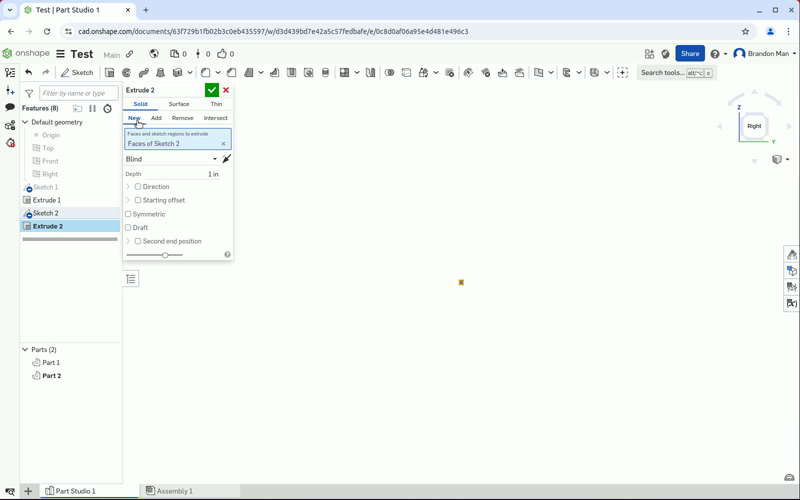
key(tab, 4)
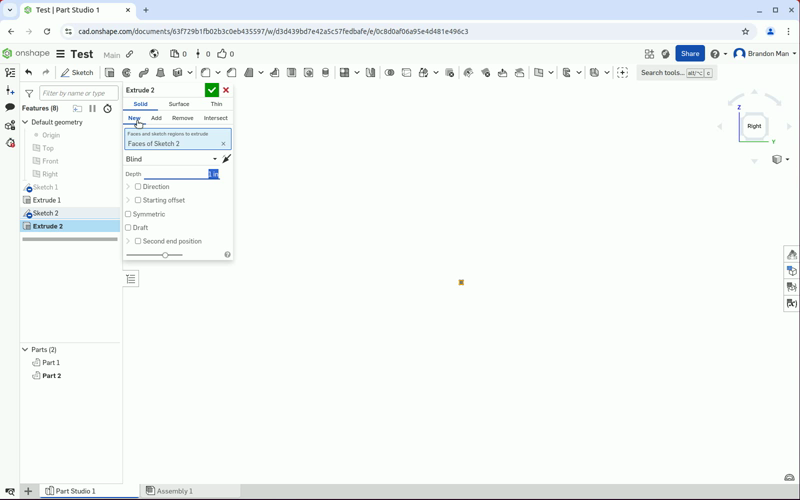
text(23.108)
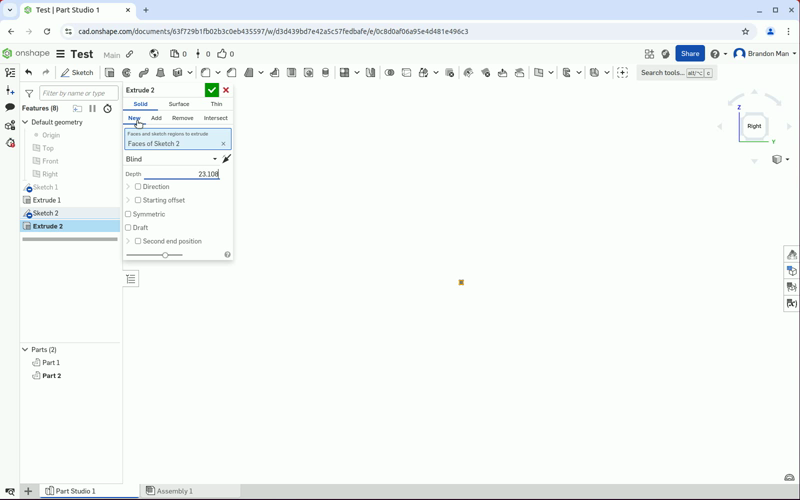
key(enter)
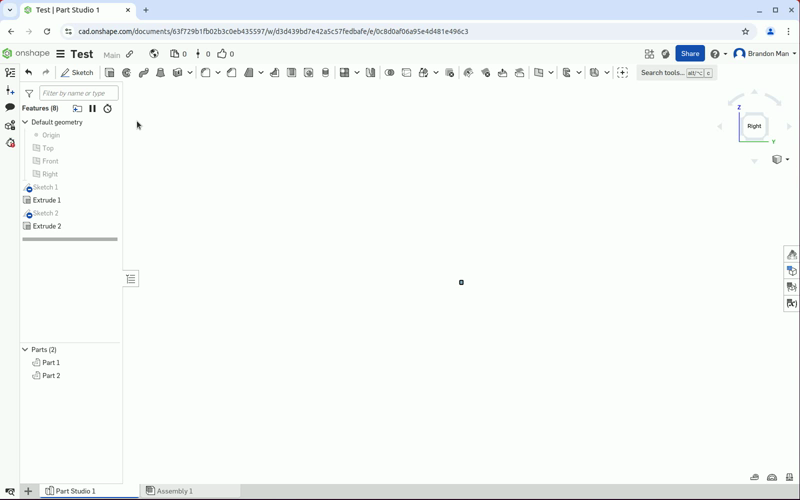
key(shift+h)
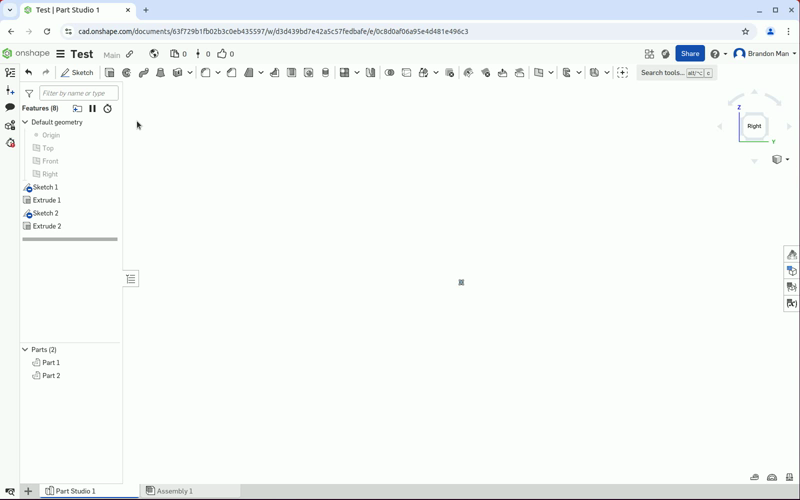
key(shift+h)
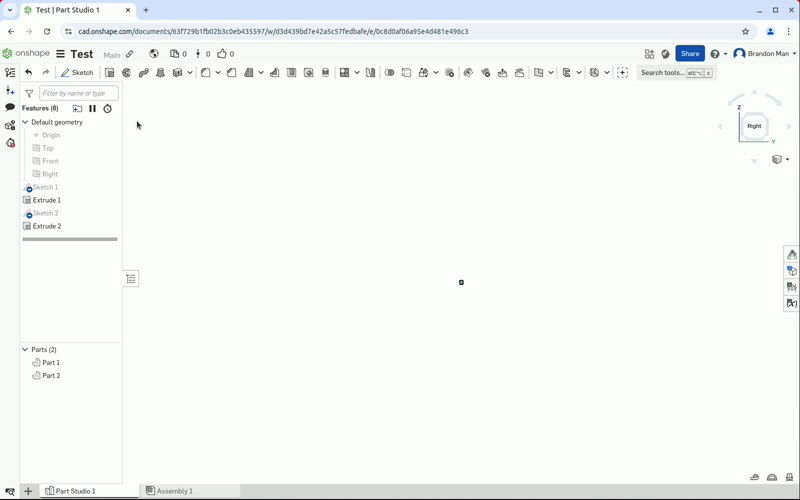
mouse_move(73, 189)
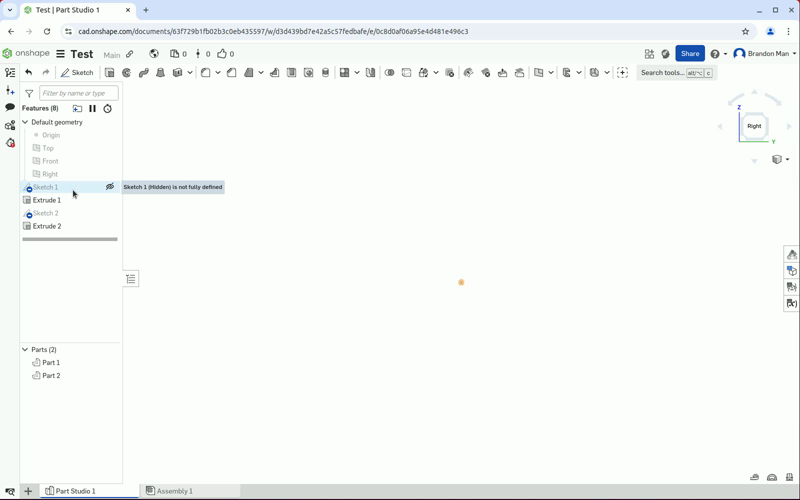
click(73, 189)
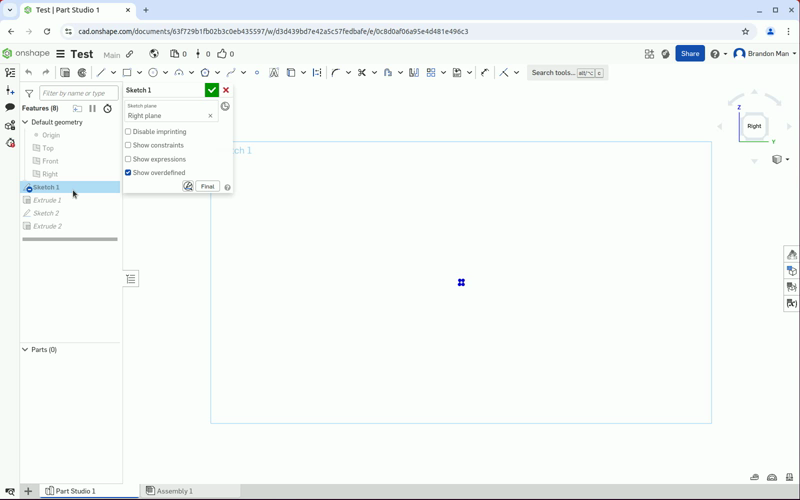
mouse_move(229, 92)
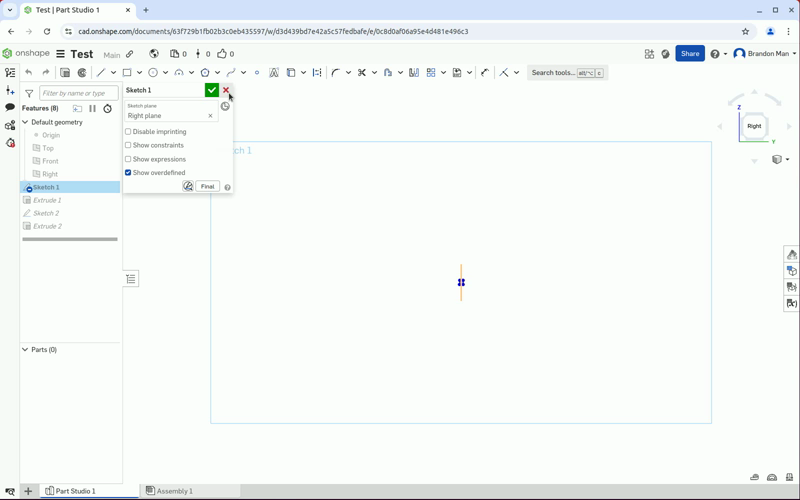
click(229, 92)
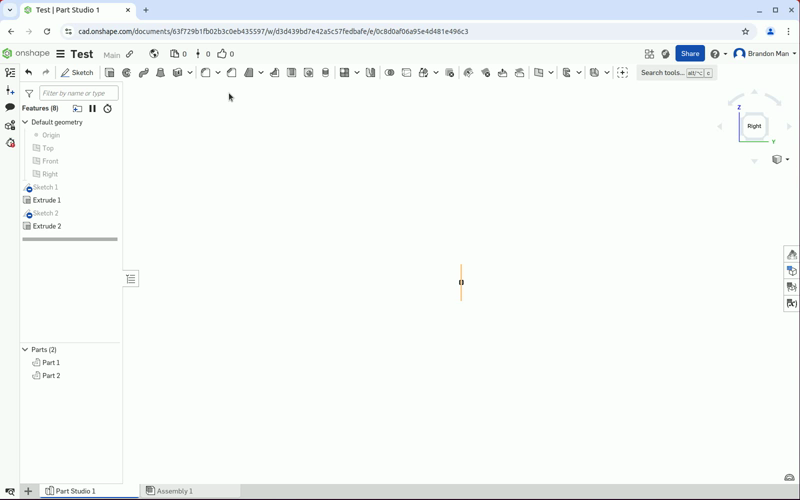
mouse_move(73, 352)
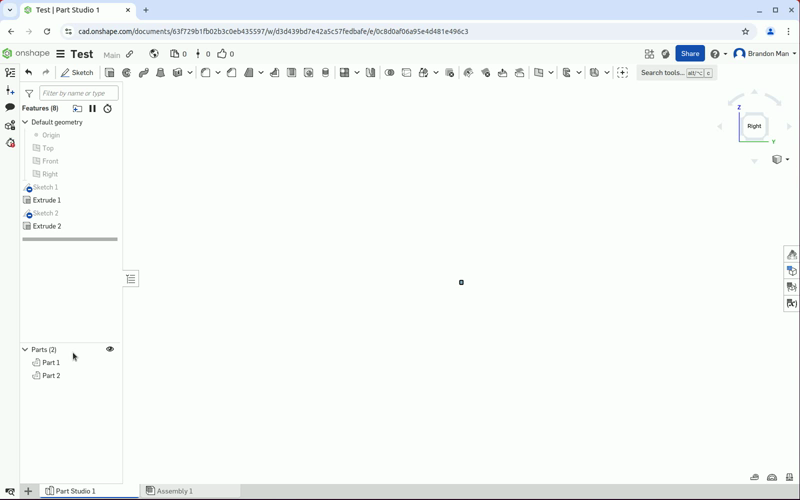
key(y)
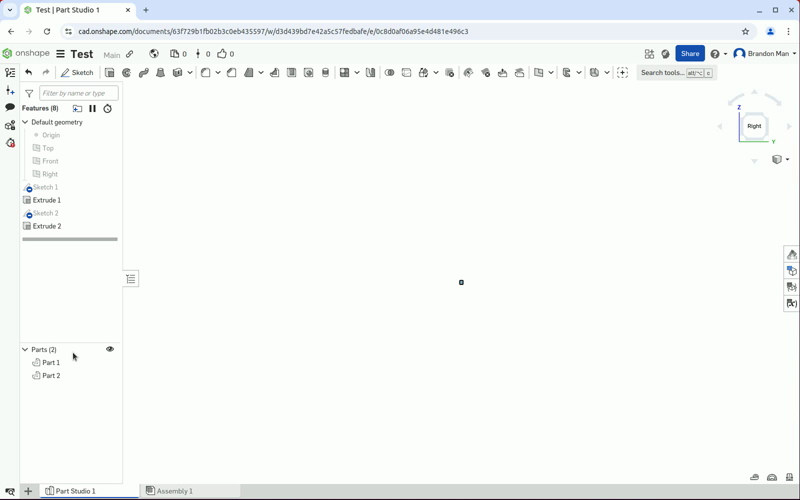
key(shift+p)
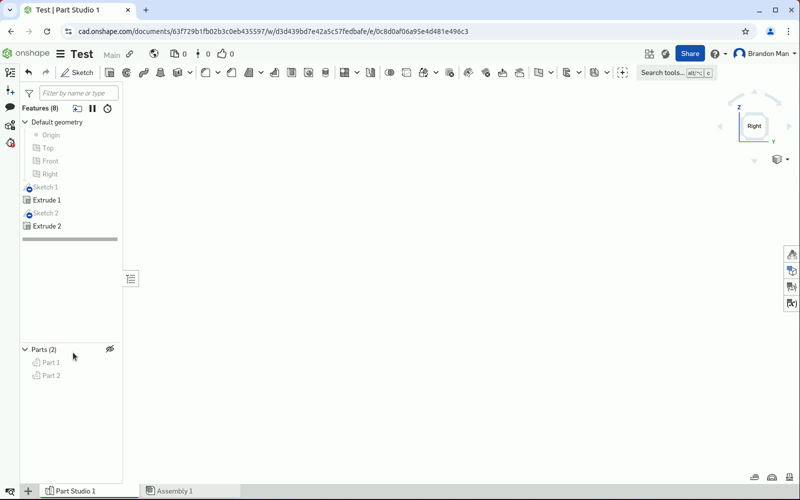
key(space)
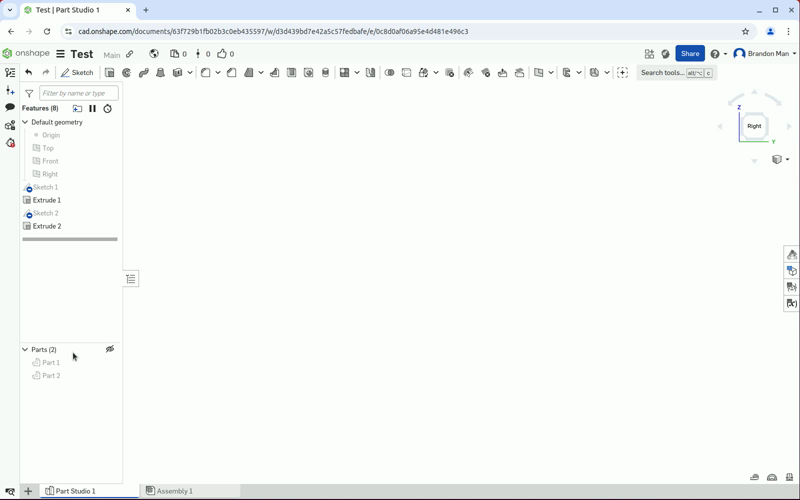
key_down(shift)
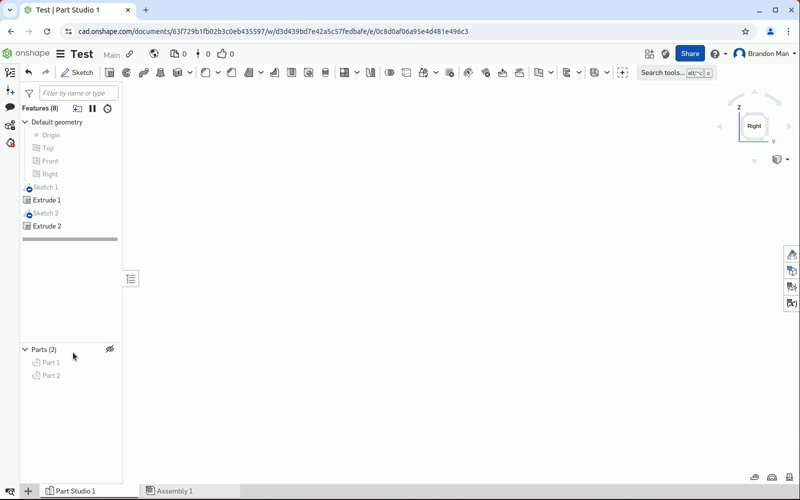
key(right)
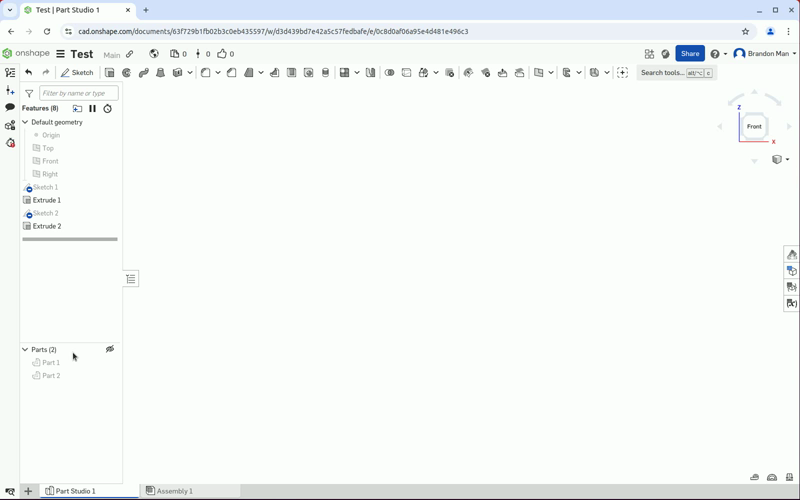
key_up(shift)
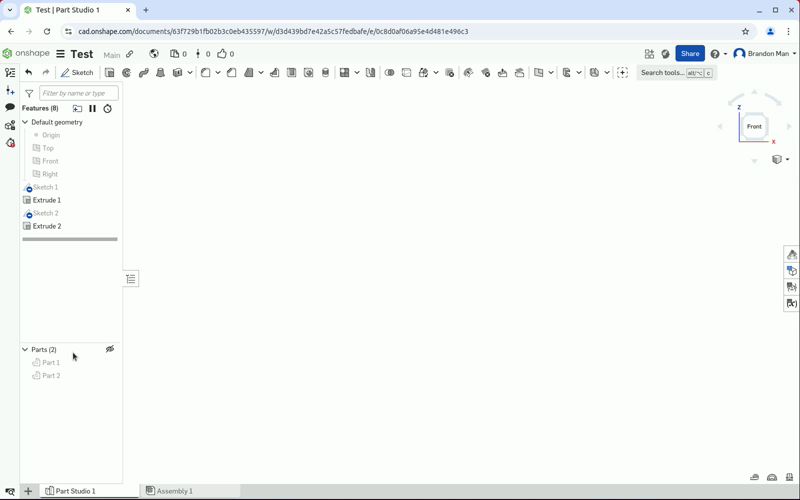
key(space)
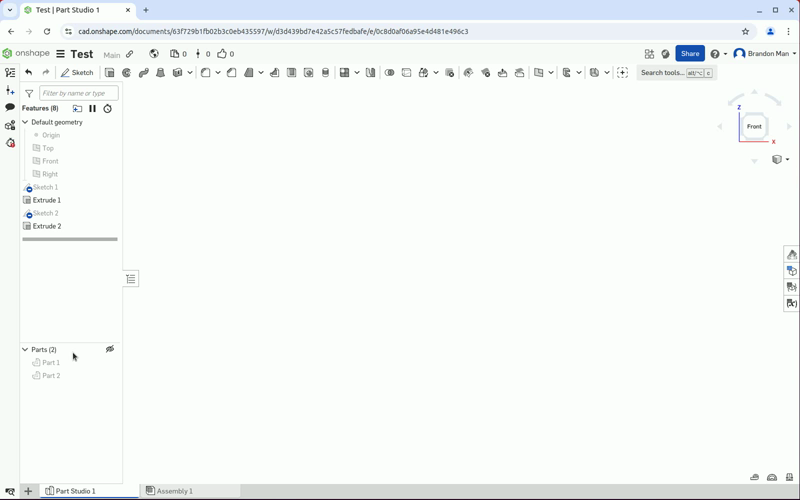
key_down(shift)
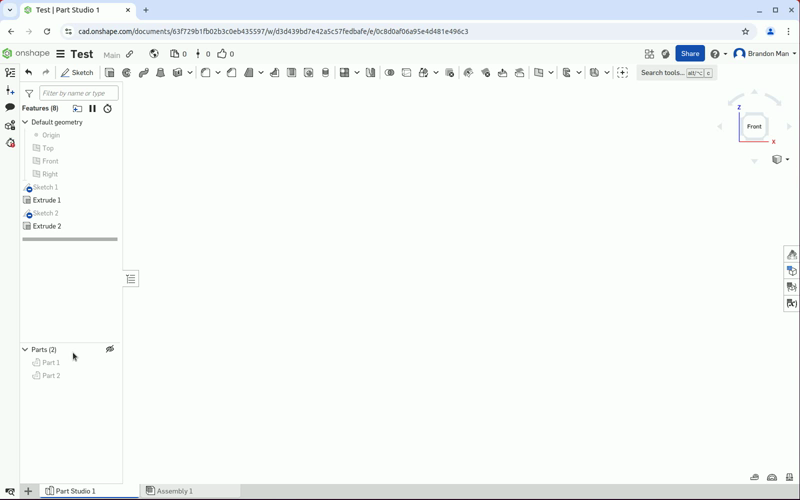
key(down)
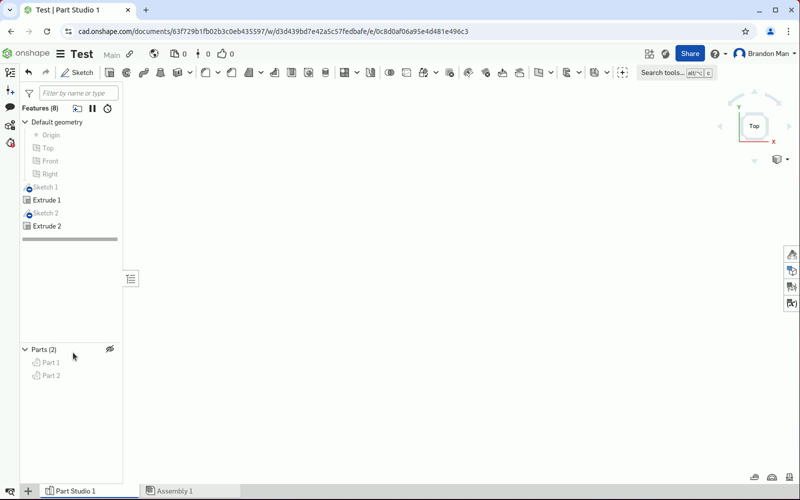
key_up(shift)
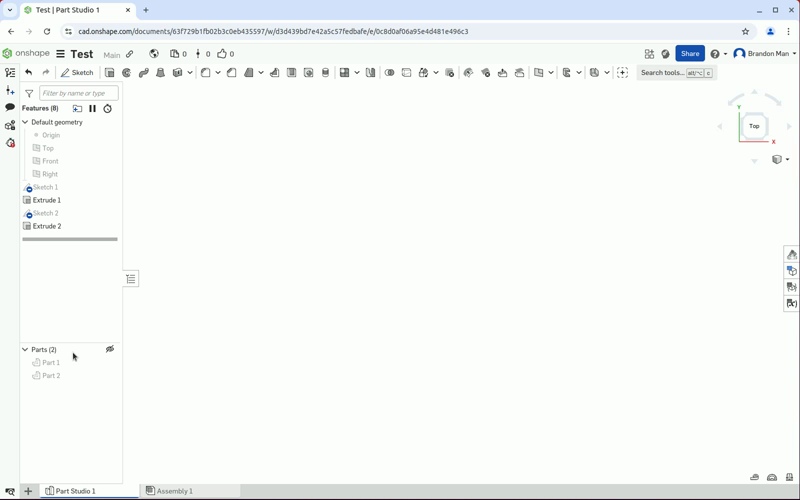
mouse_move(73, 352)
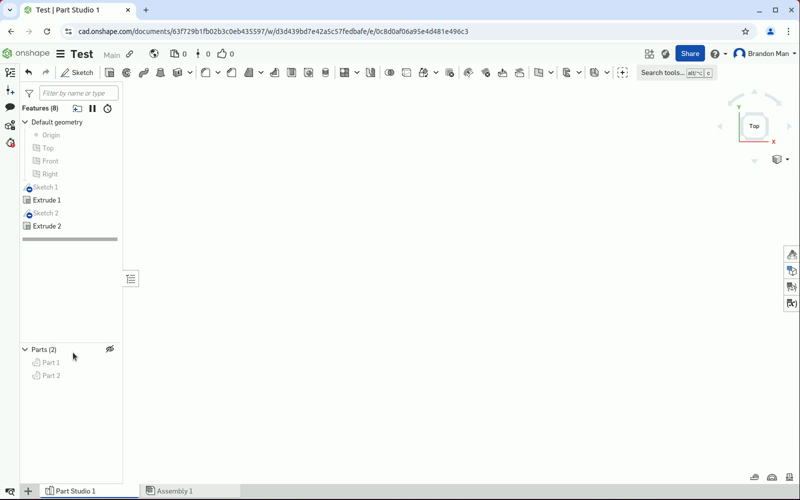
key(shift+y)
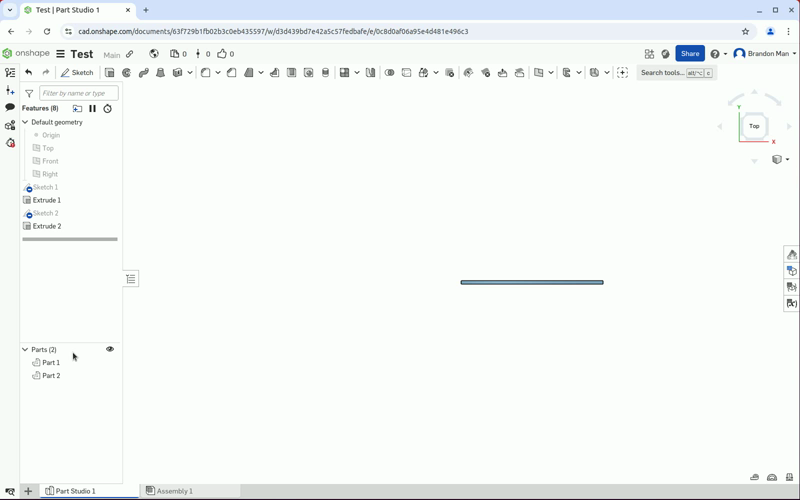
mouse_move(541, 75)
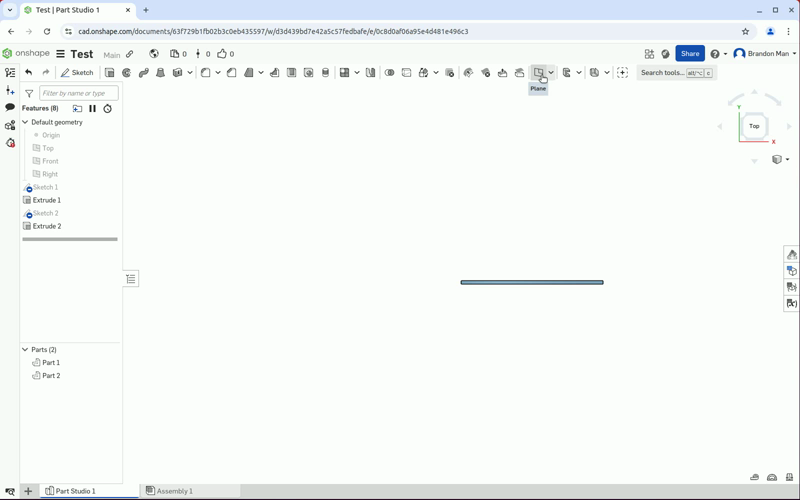
click(541, 75)
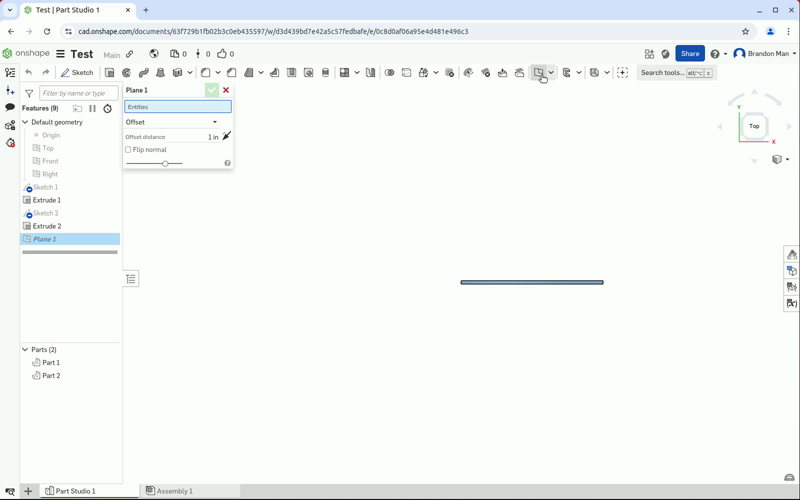
mouse_move(73, 150)
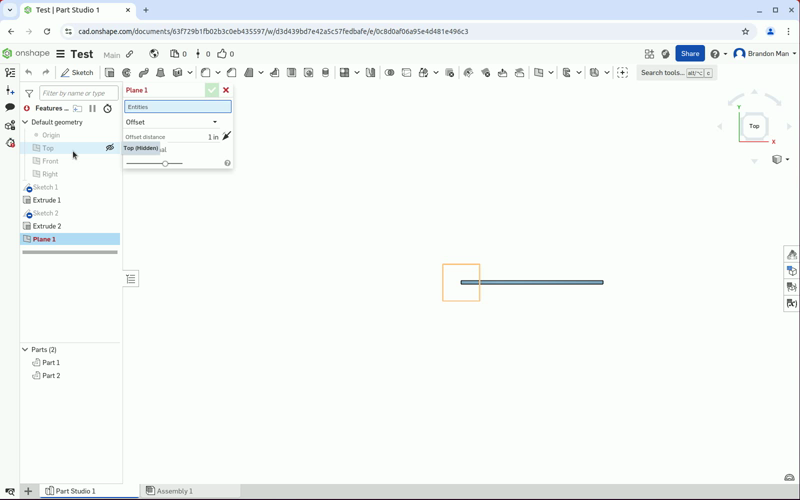
click(73, 150)
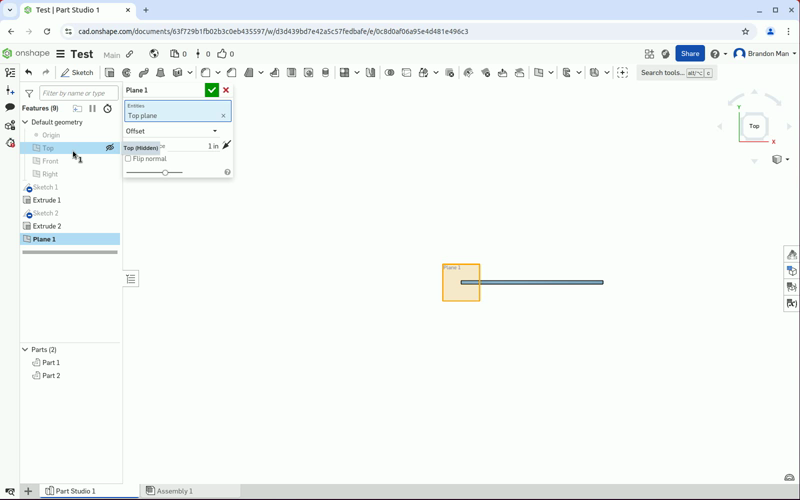
key(tab, 2)
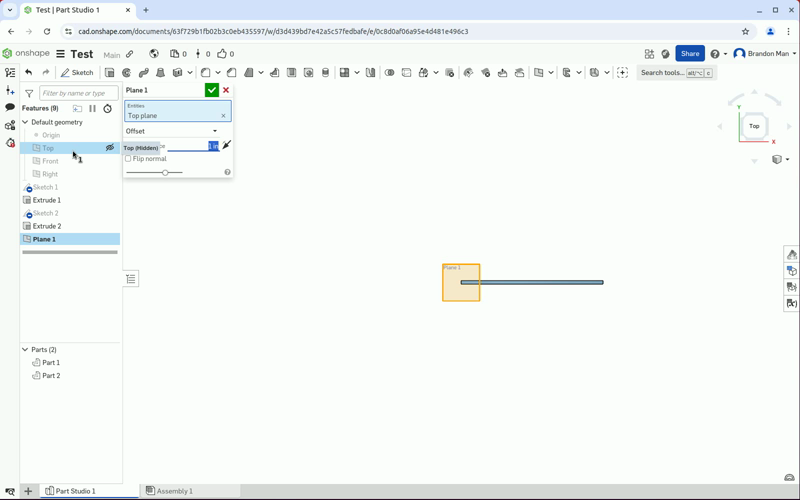
text(0.246)
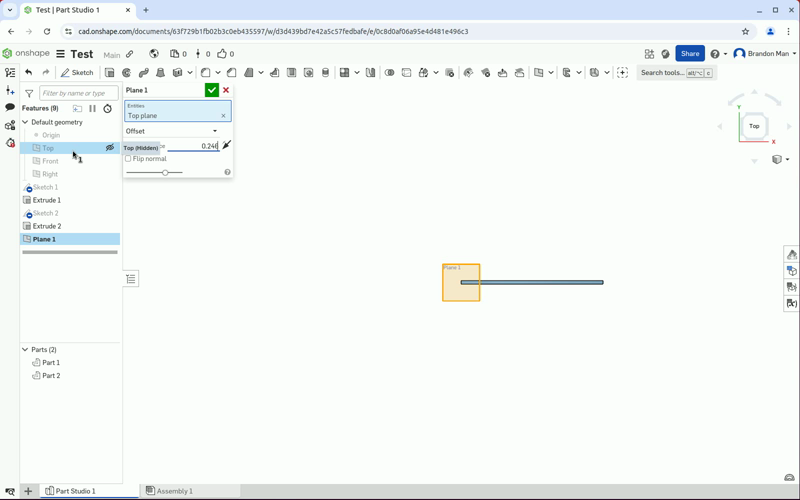
key(enter, 2)
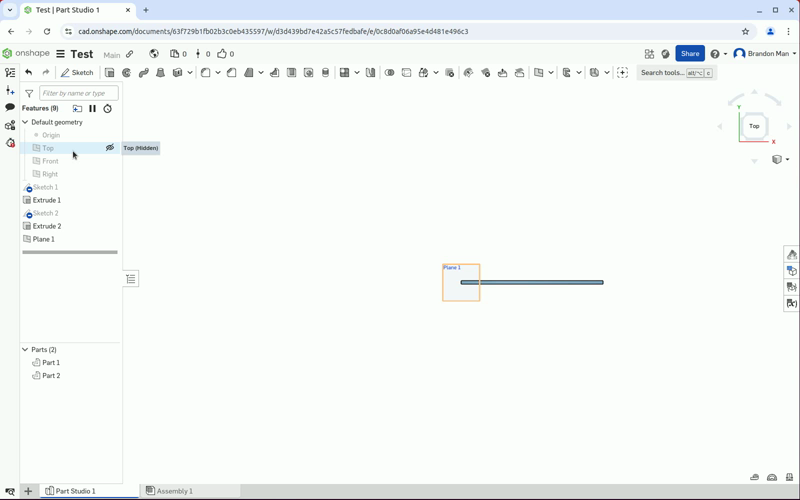
key(shift+s)
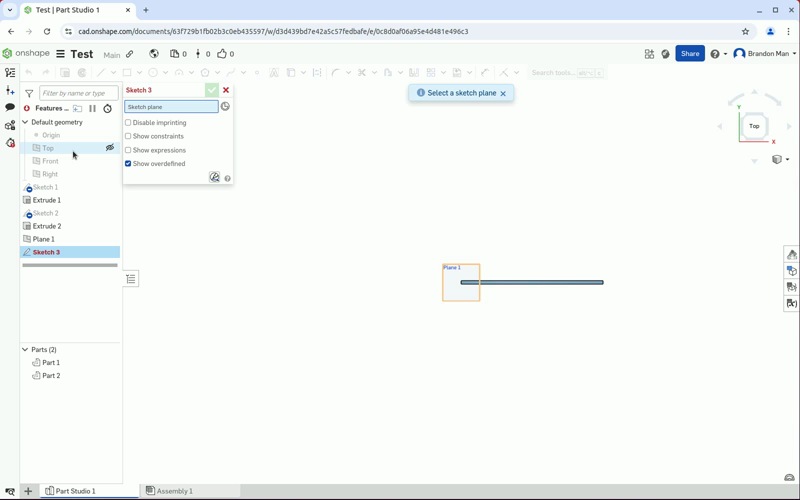
mouse_move(73, 241)
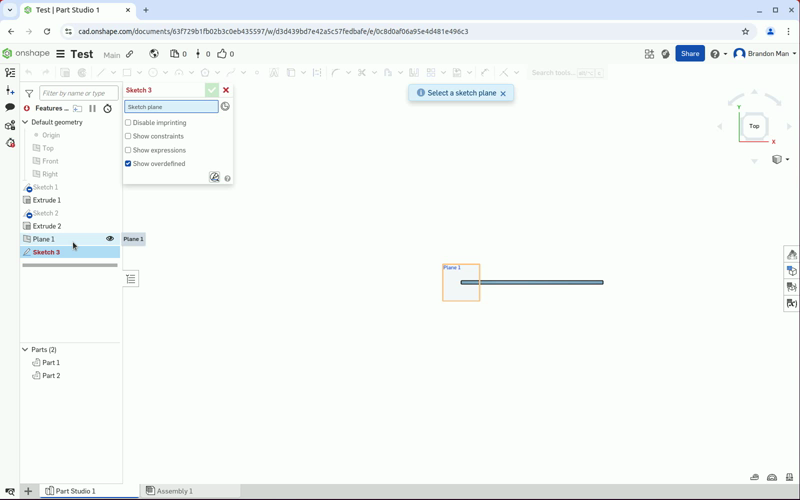
click(73, 241)
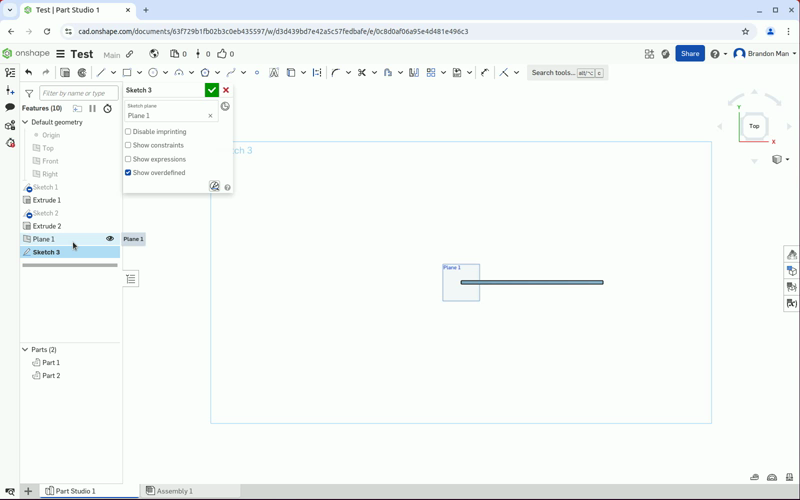
mouse_move(73, 352)
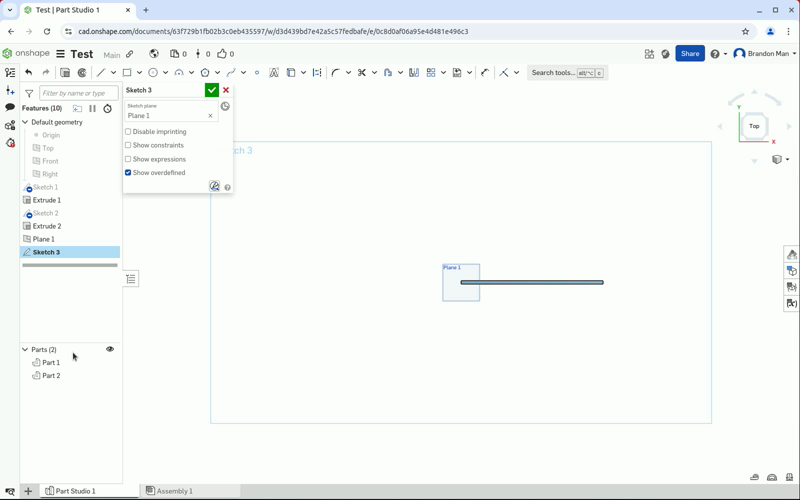
key(y)
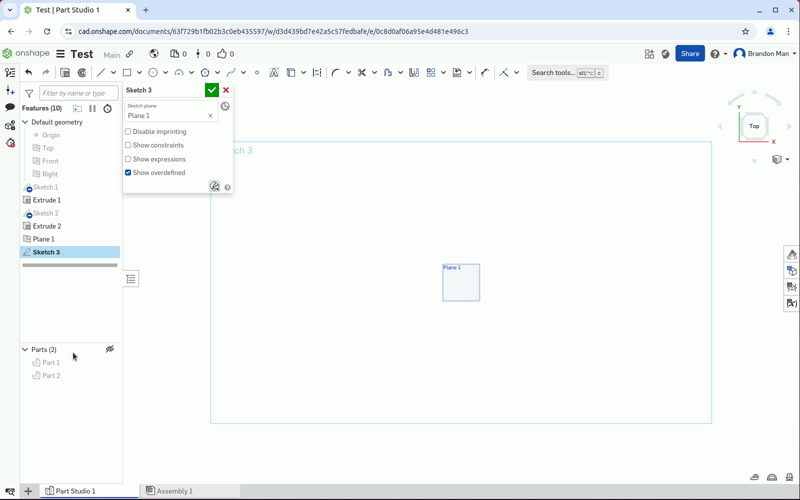
key(l)
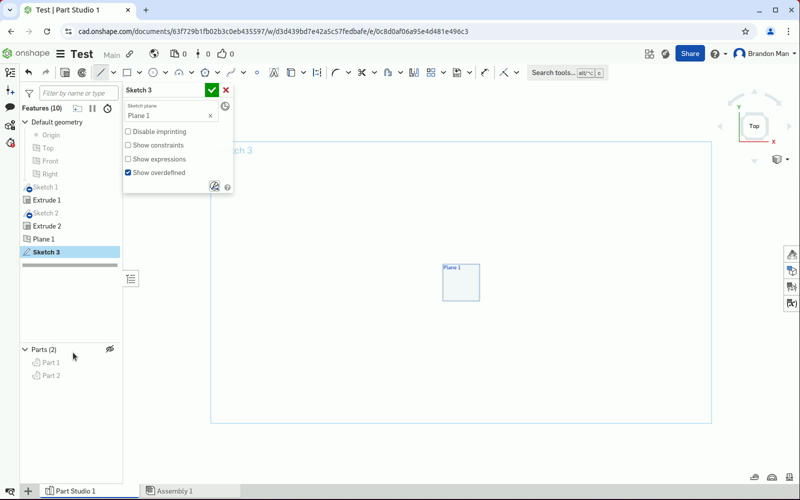
key_down(shift)
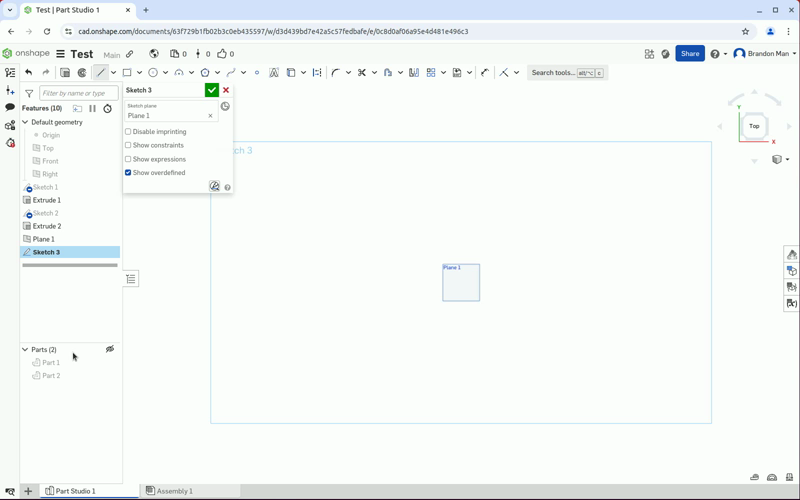
mouse_move(460, 284)
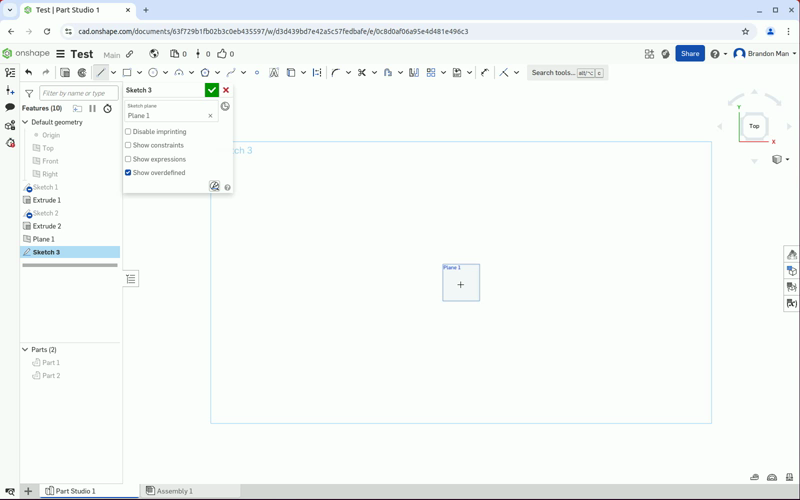
click(460, 284)
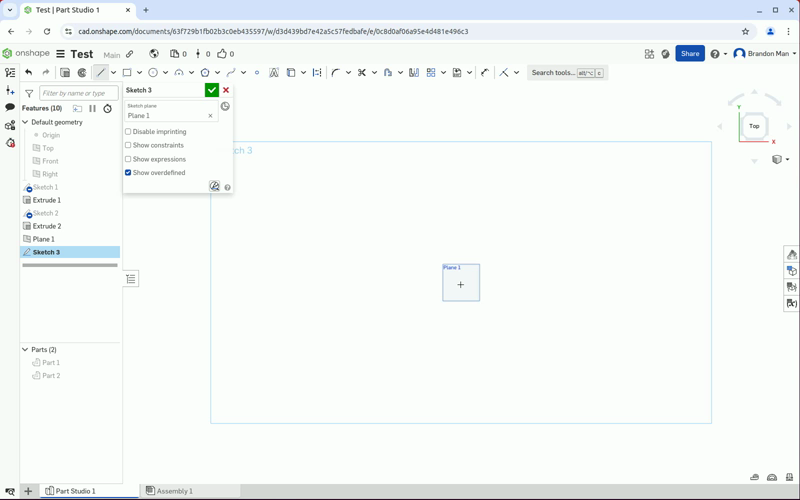
key_up(shift)
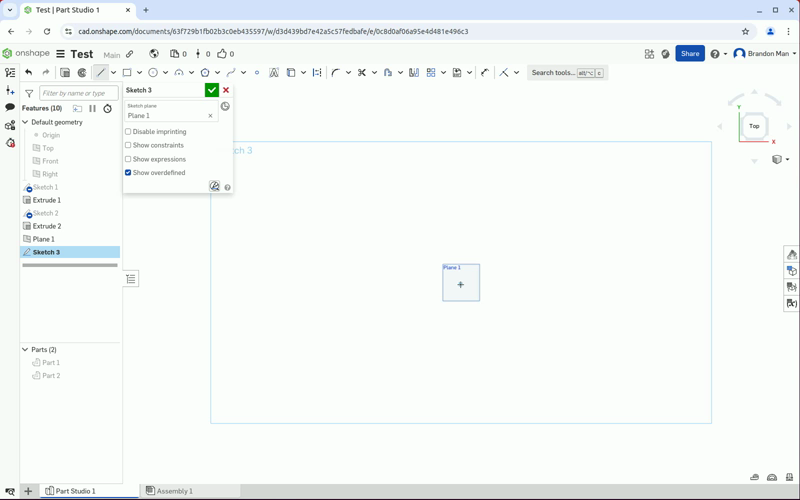
key_down(shift)
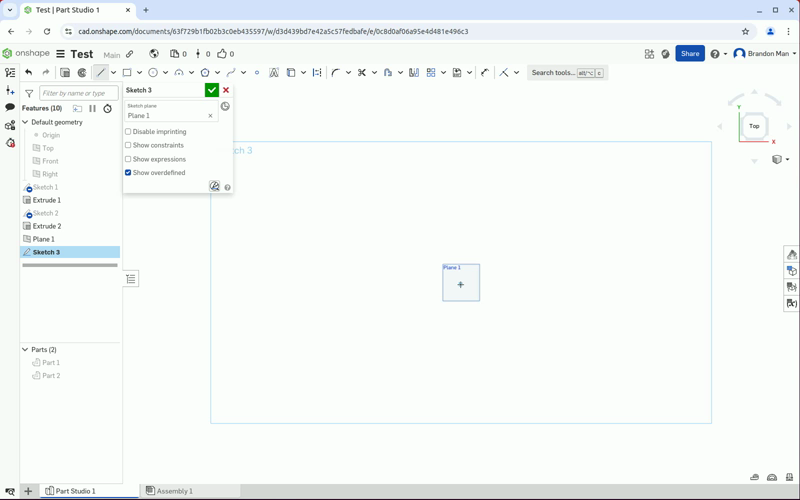
mouse_move(490, 284)
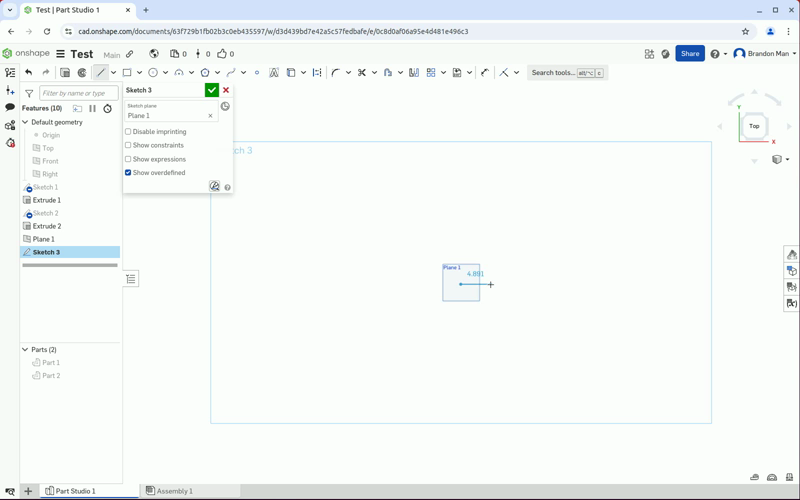
mouse_move(464, 284)
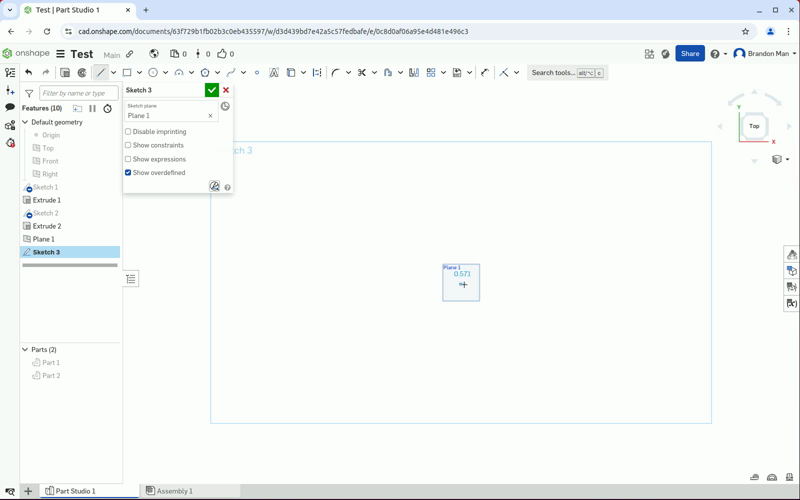
scroll(6)
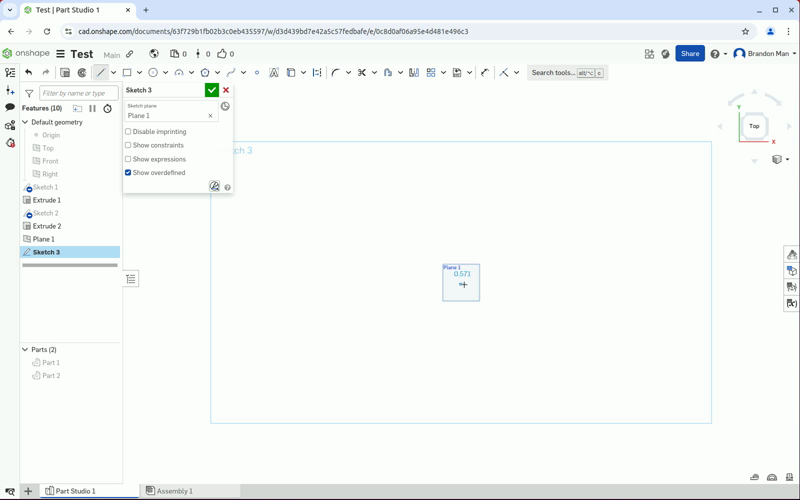
scroll(6)
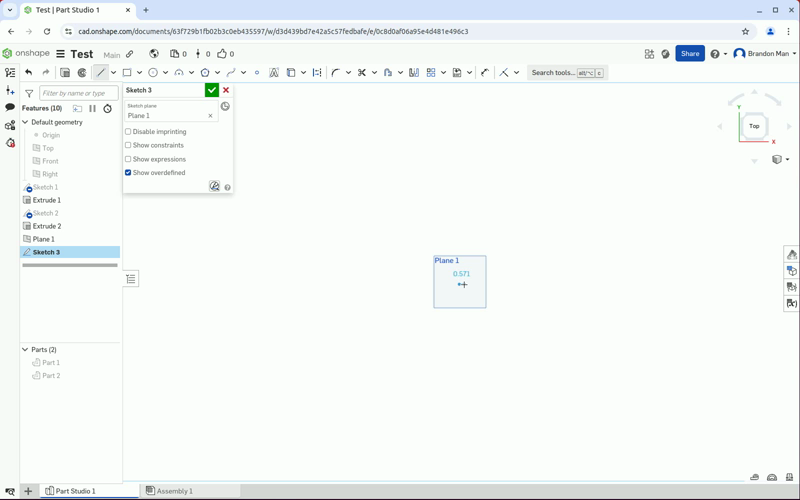
scroll(6)
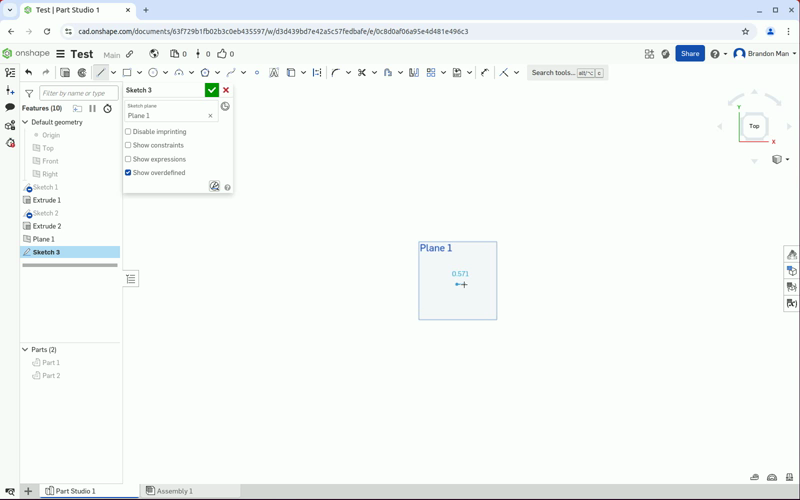
scroll(6)
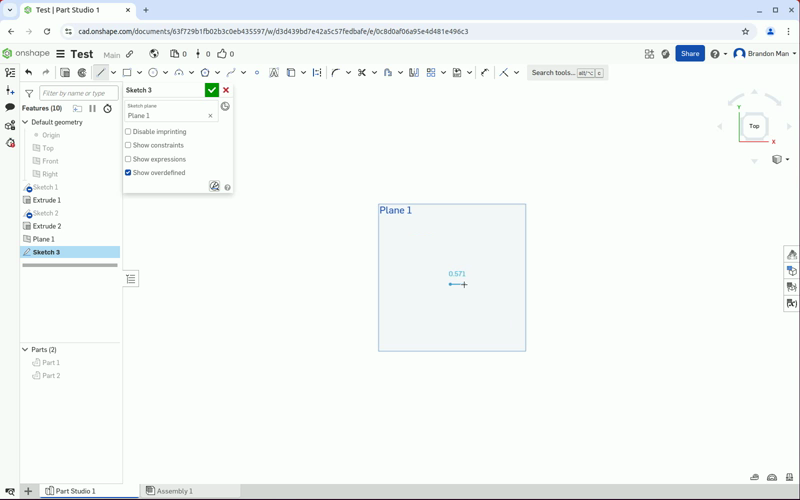
scroll(6)
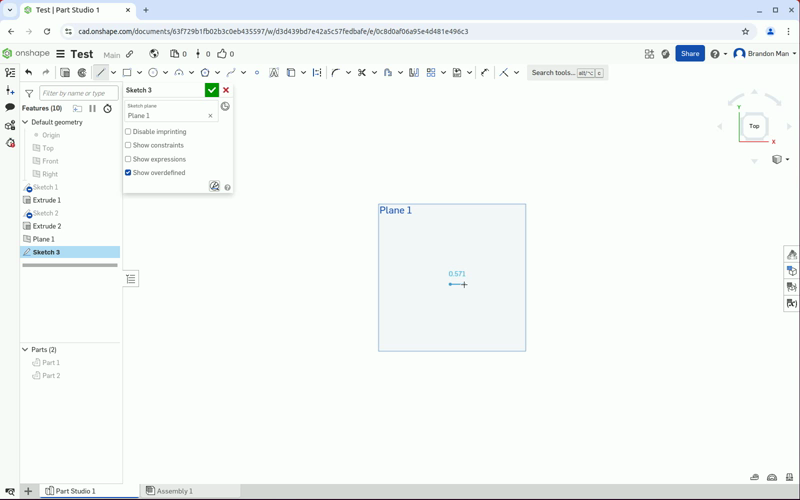
scroll(6)
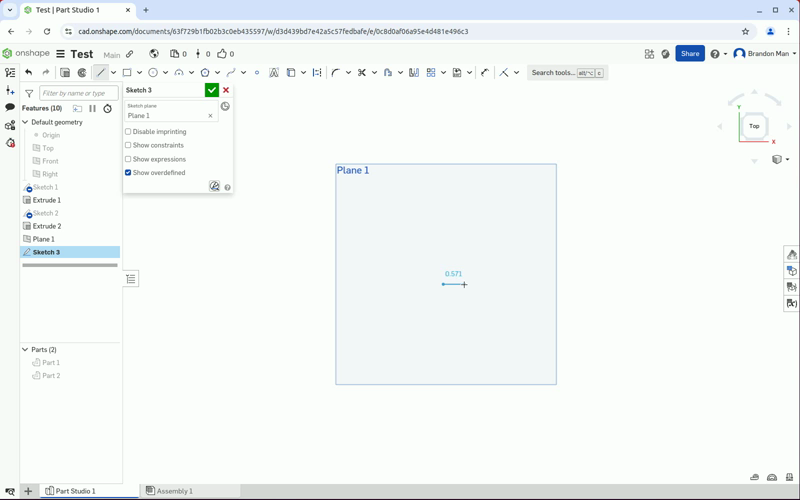
scroll(6)
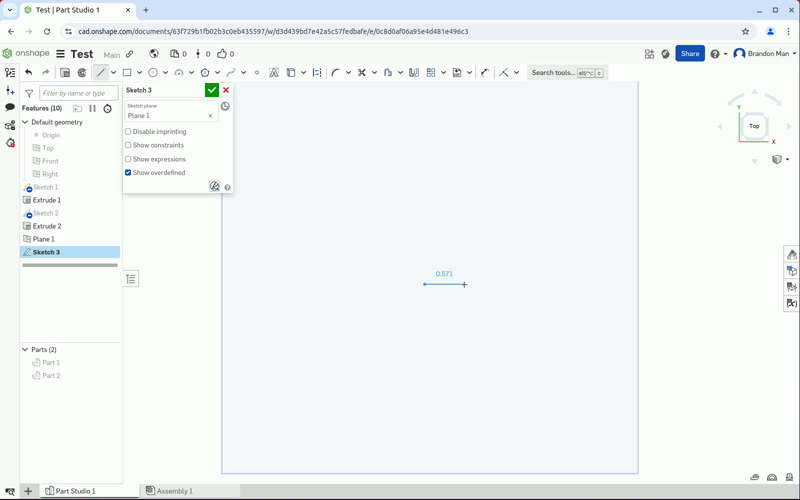
click(464, 284)
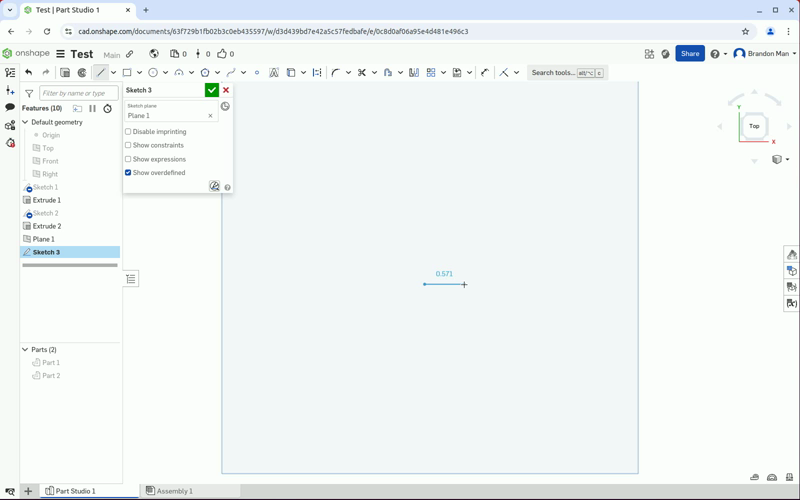
scroll(-6)
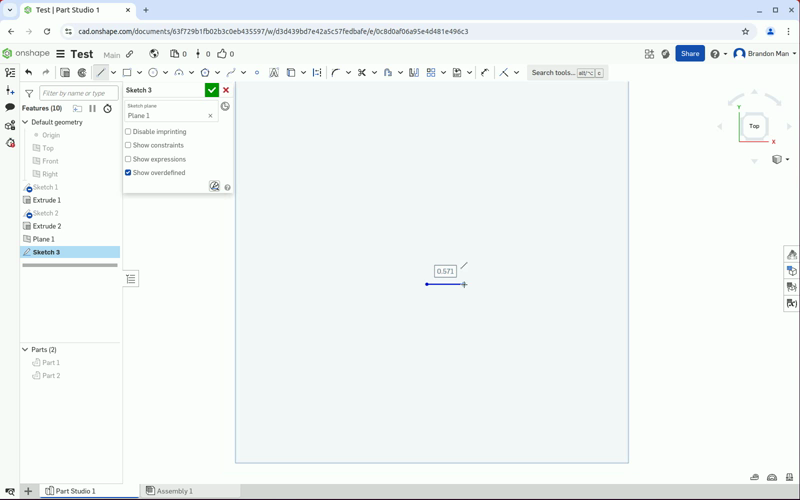
scroll(-6)
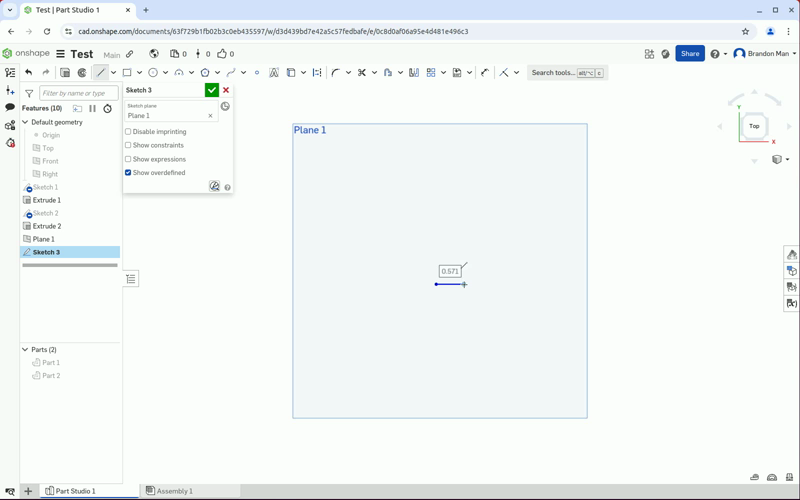
scroll(-6)
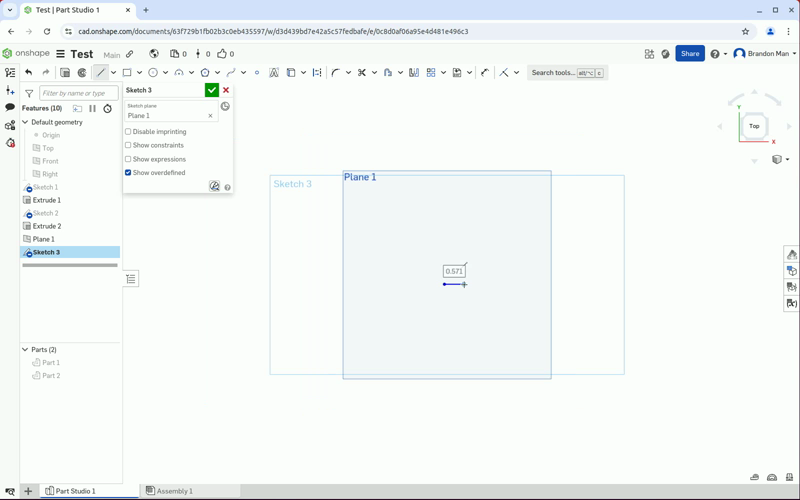
scroll(-6)
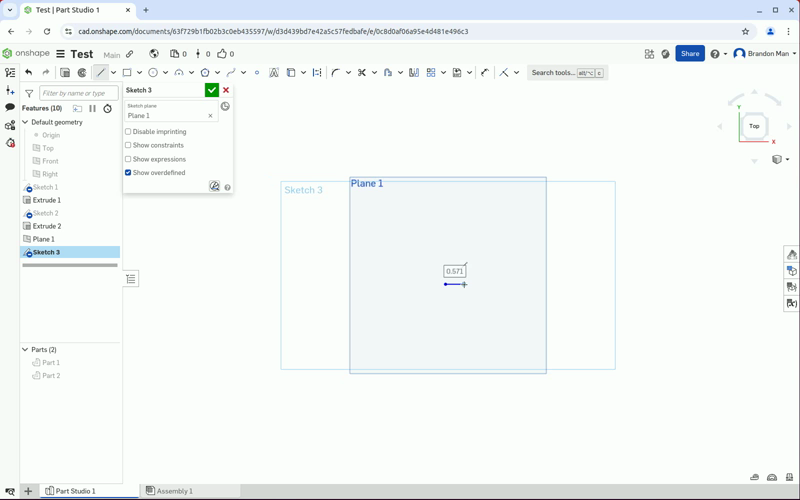
scroll(-6)
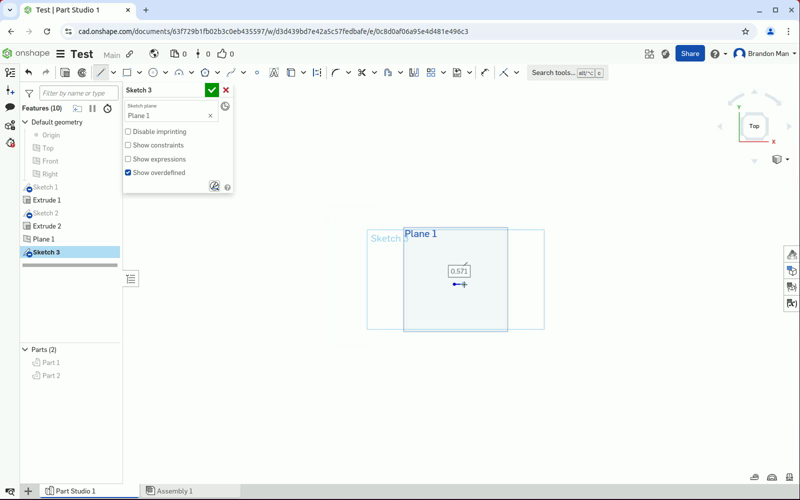
scroll(-6)
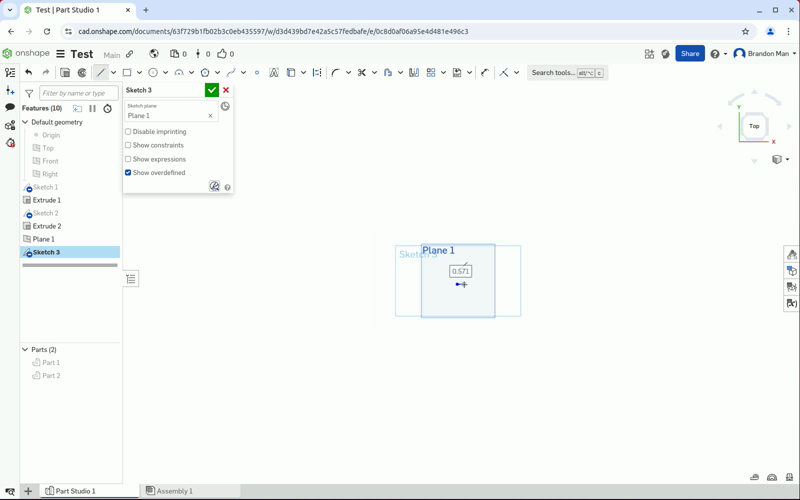
scroll(-6)
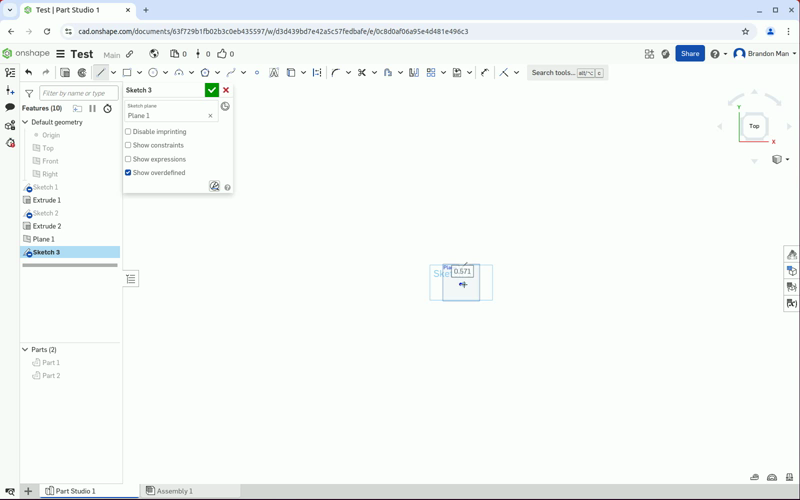
key_up(shift)
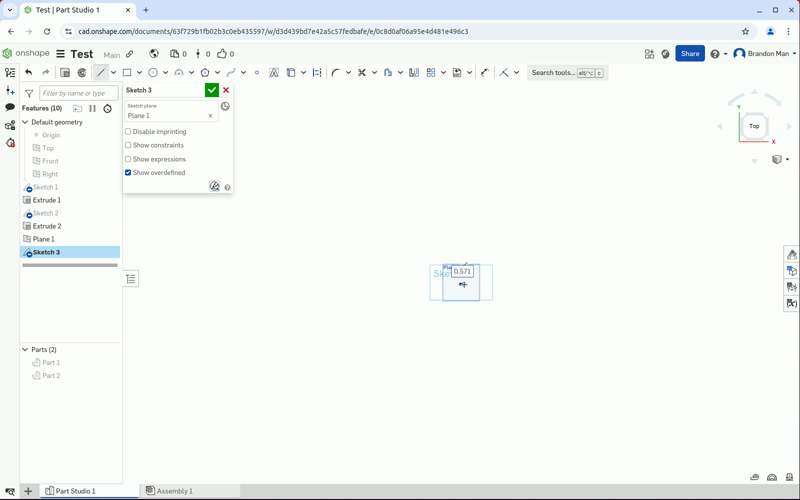
key_down(shift)
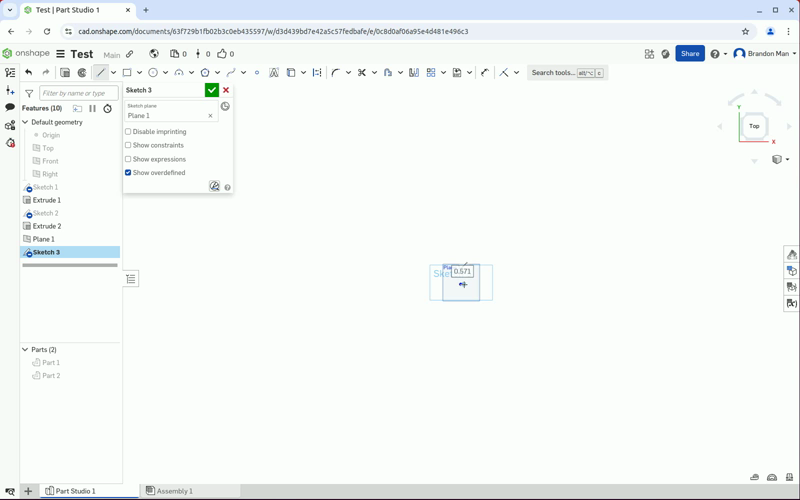
mouse_move(494, 284)
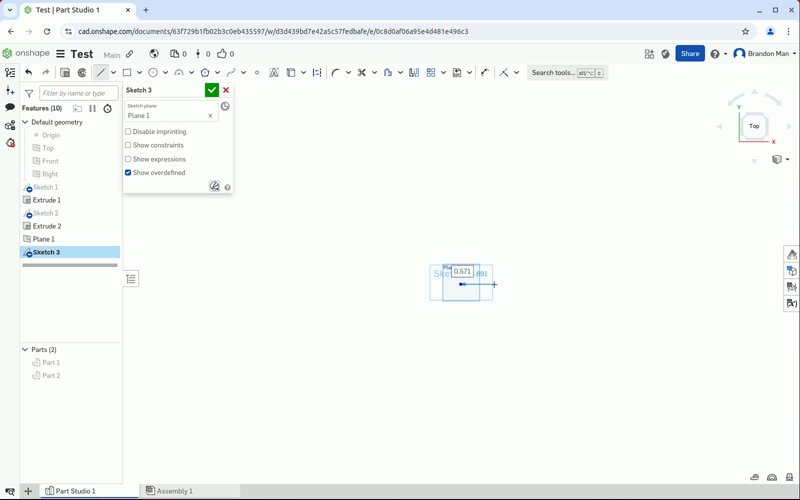
mouse_move(464, 280)
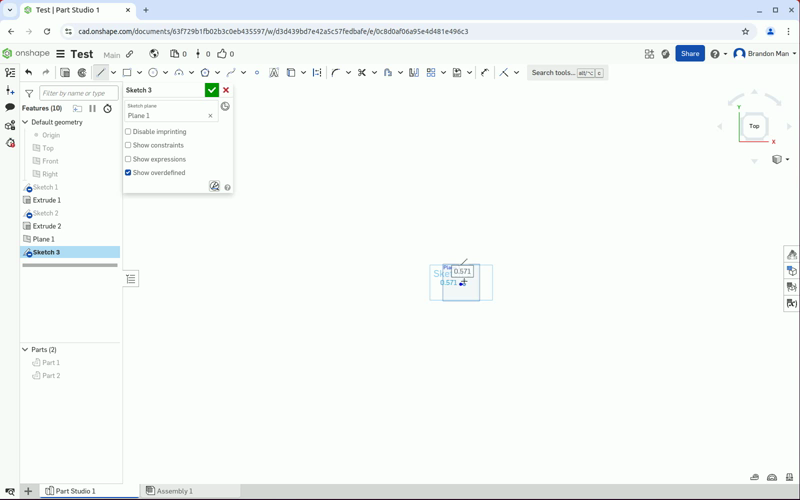
scroll(6)
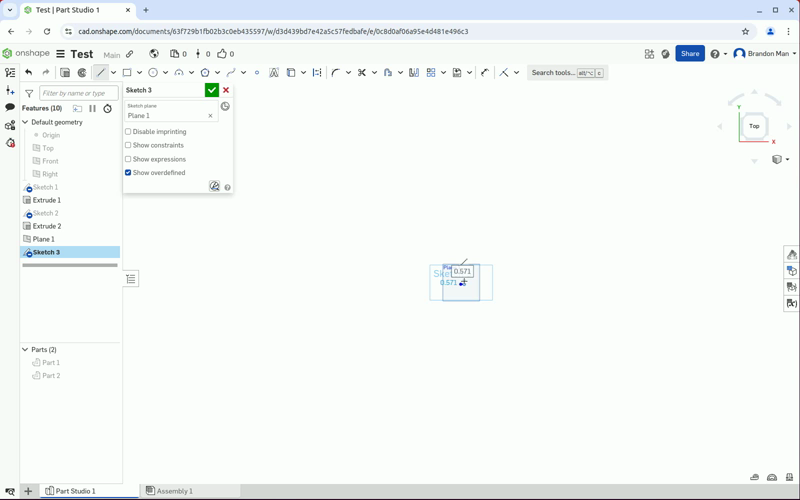
scroll(6)
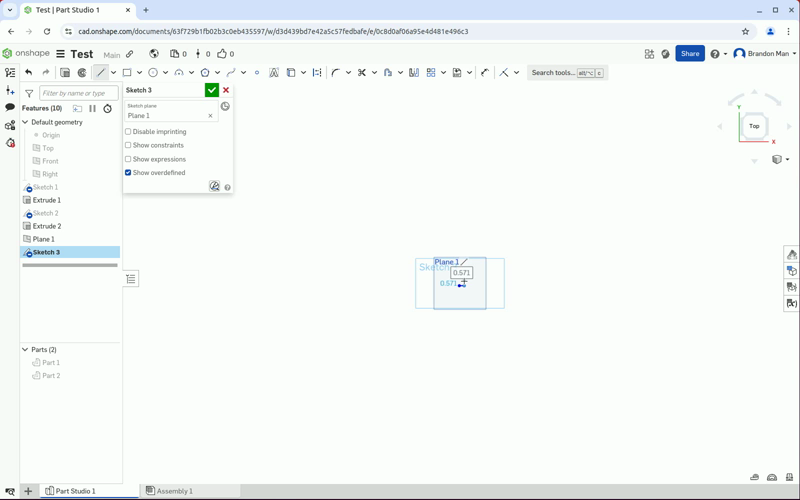
scroll(6)
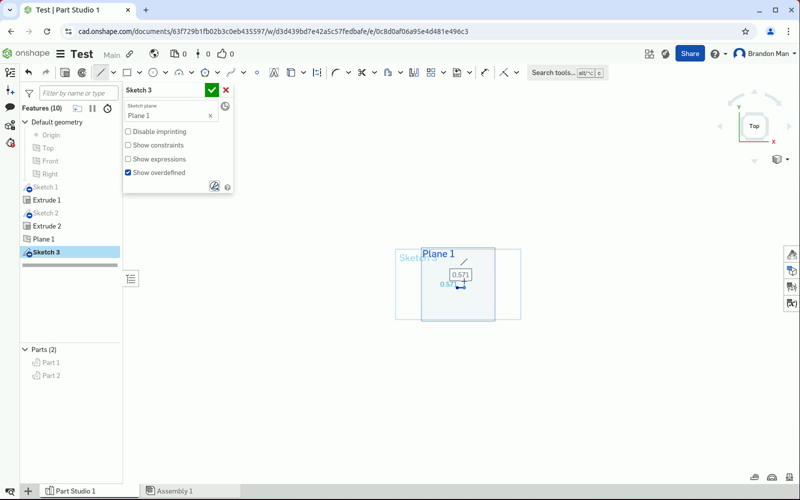
scroll(6)
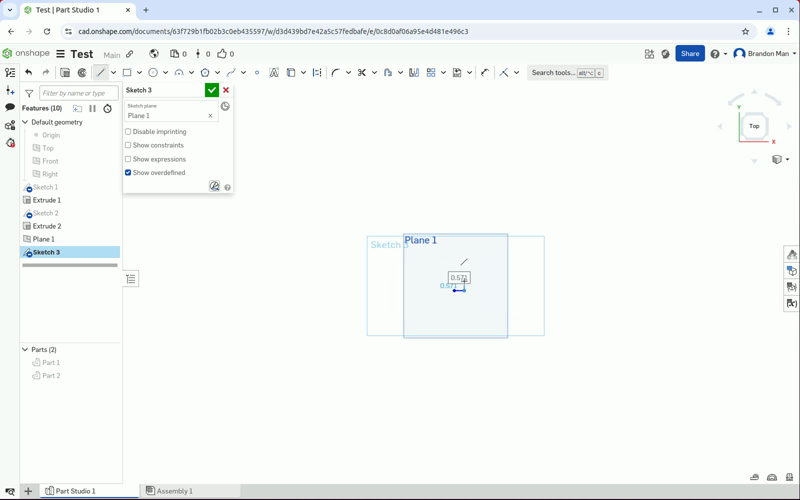
scroll(6)
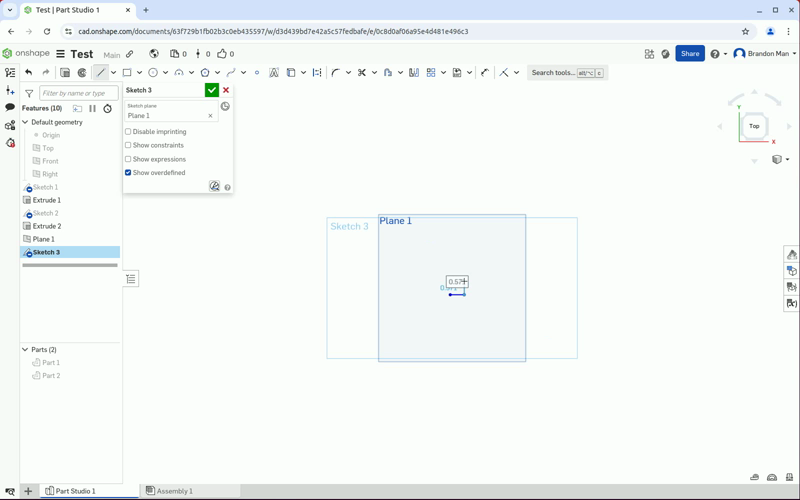
scroll(6)
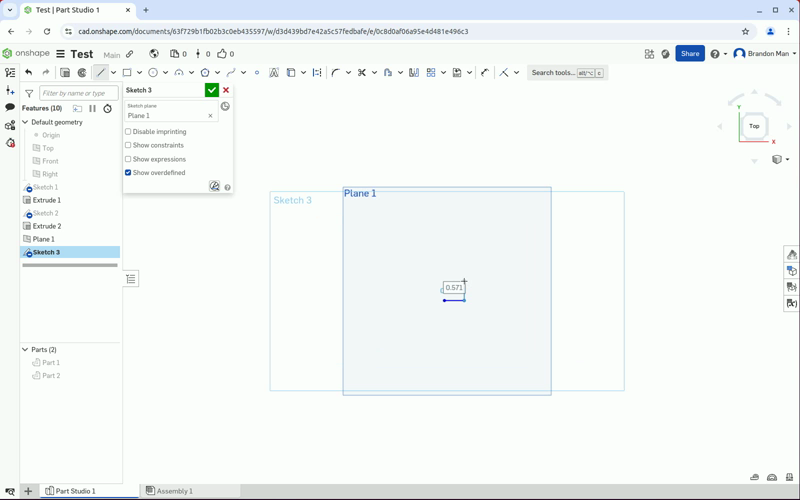
scroll(6)
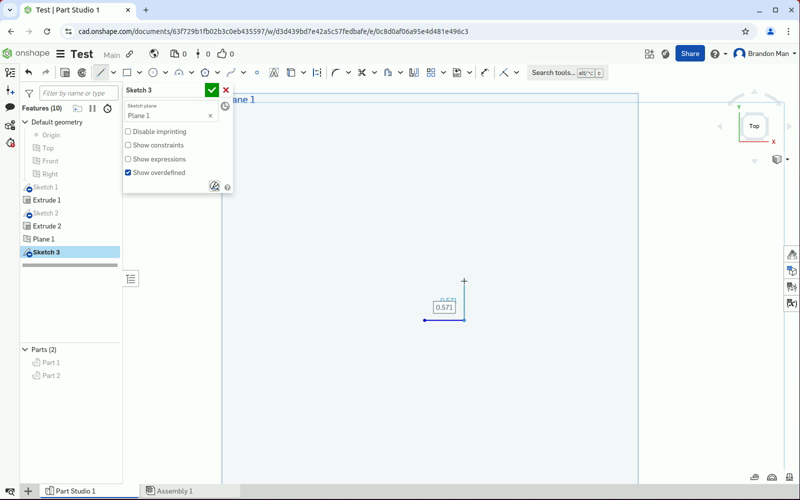
click(464, 280)
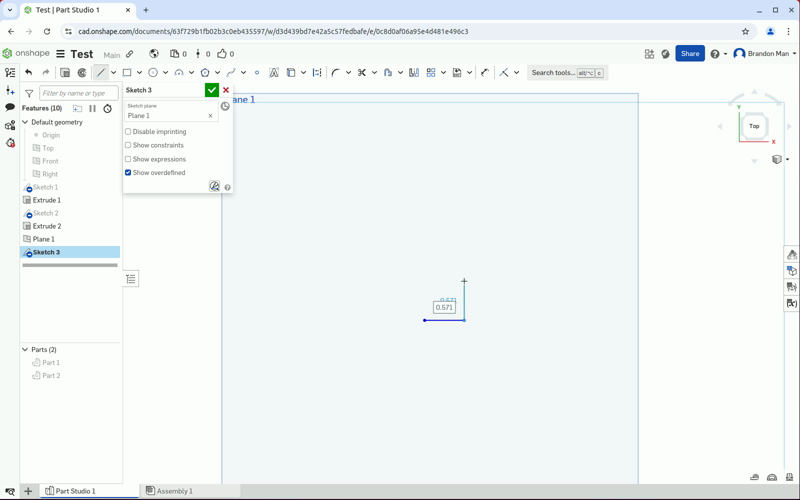
scroll(-6)
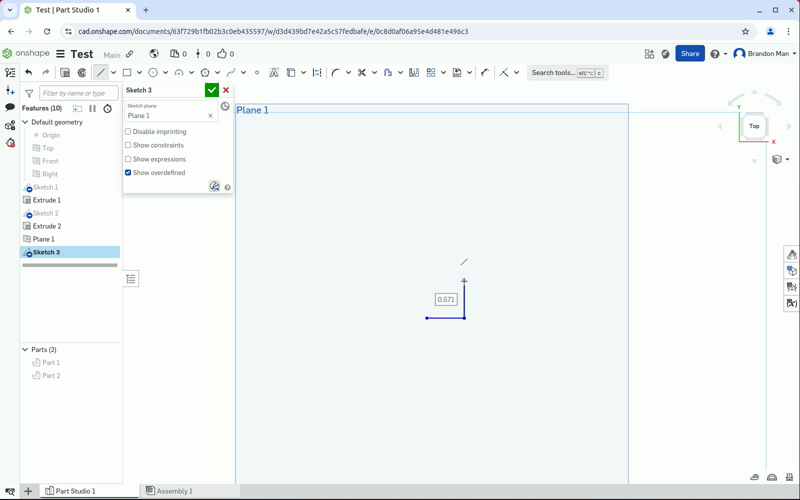
scroll(-6)
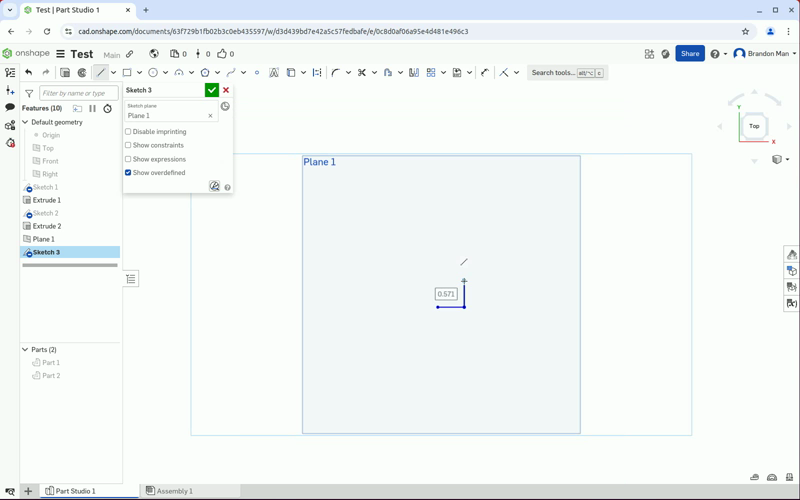
scroll(-6)
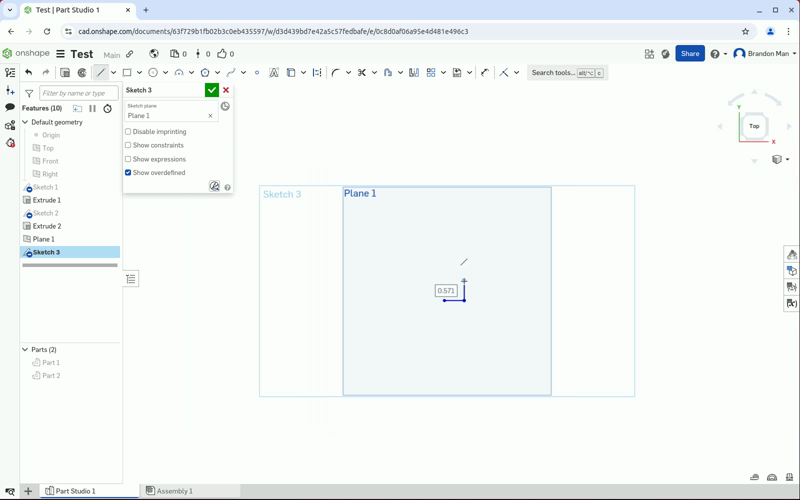
scroll(-6)
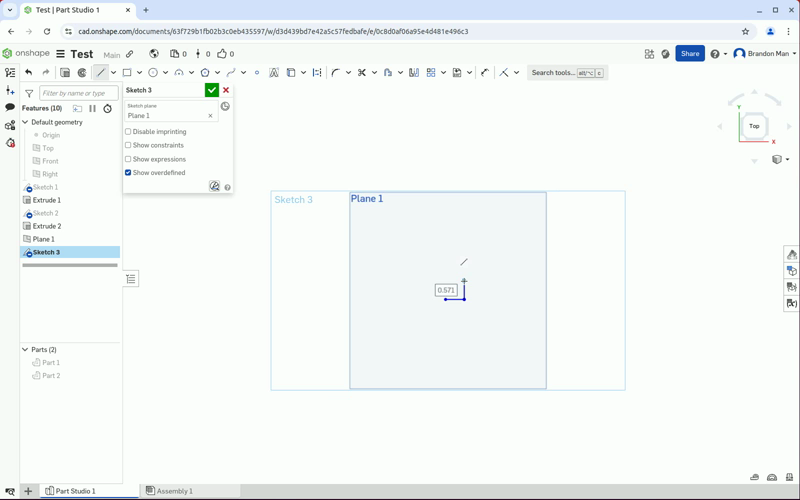
scroll(-6)
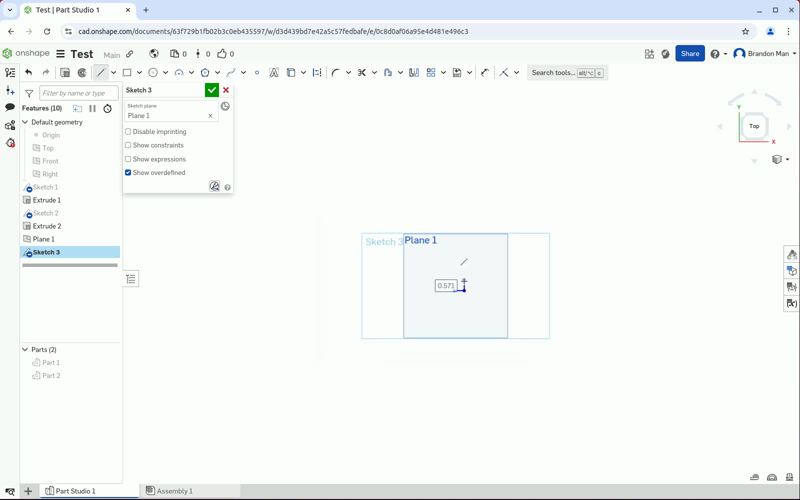
scroll(-6)
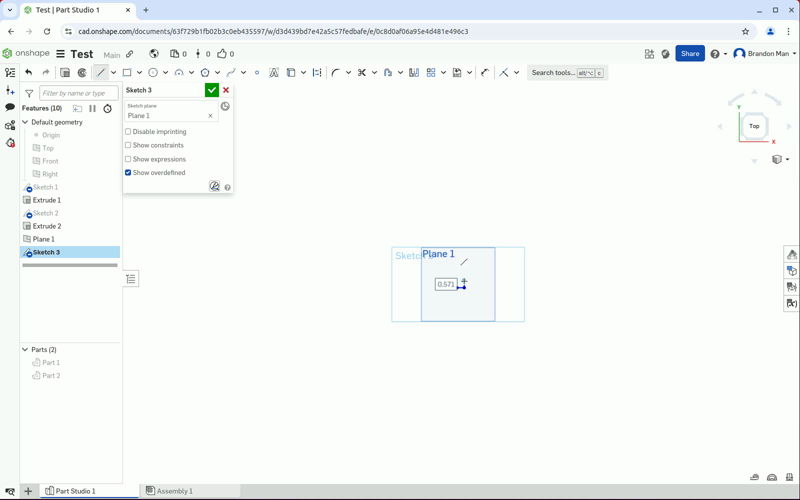
scroll(-6)
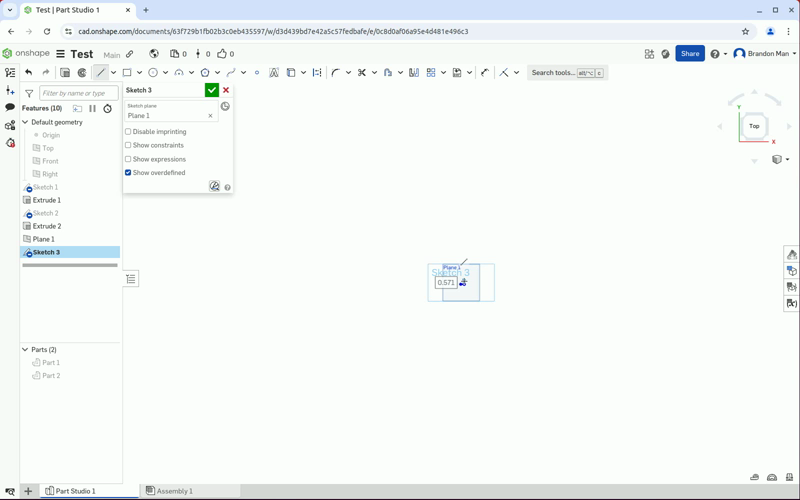
key_up(shift)
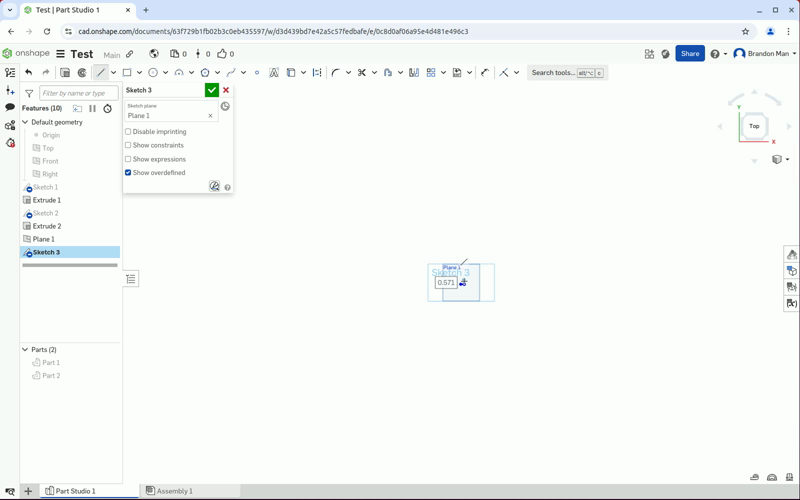
key_down(shift)
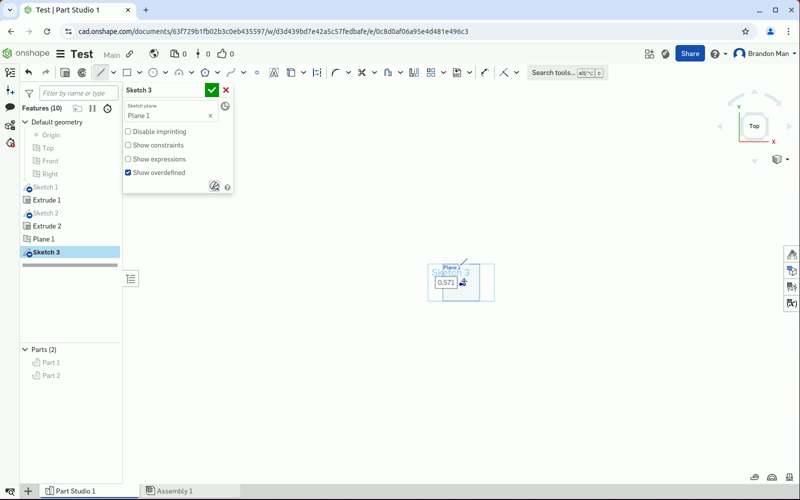
mouse_move(494, 280)
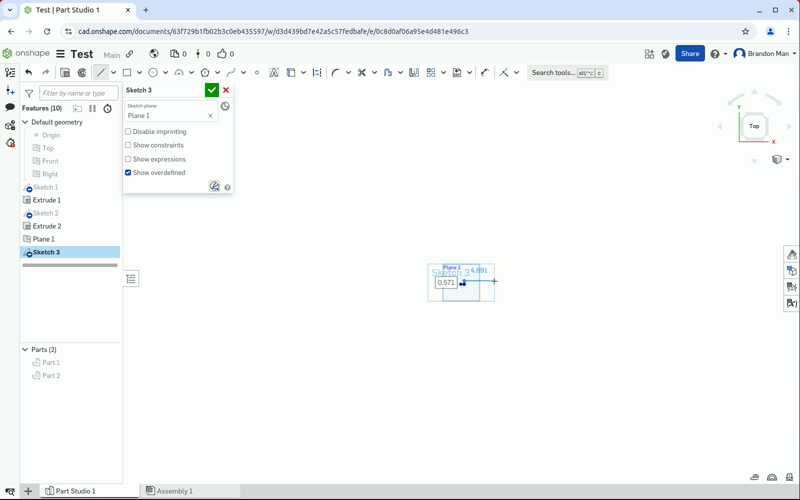
mouse_move(460, 280)
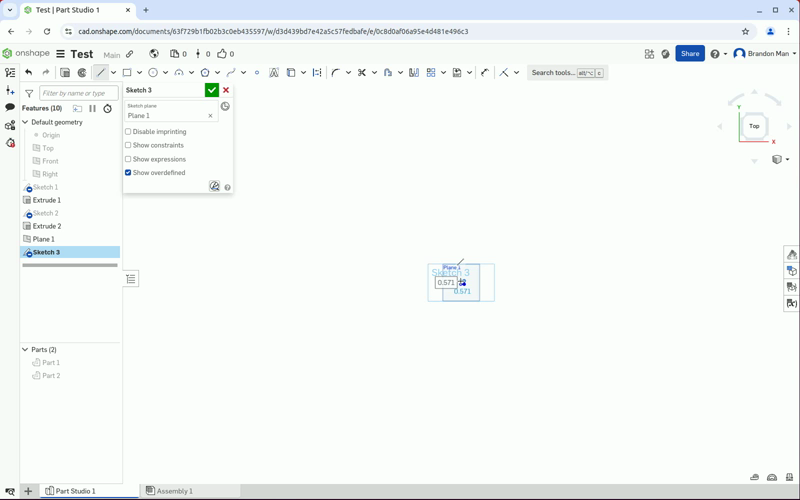
scroll(6)
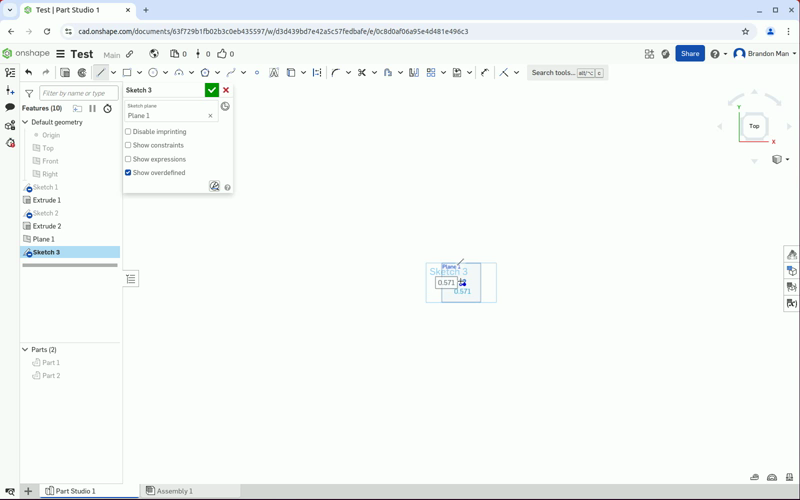
scroll(6)
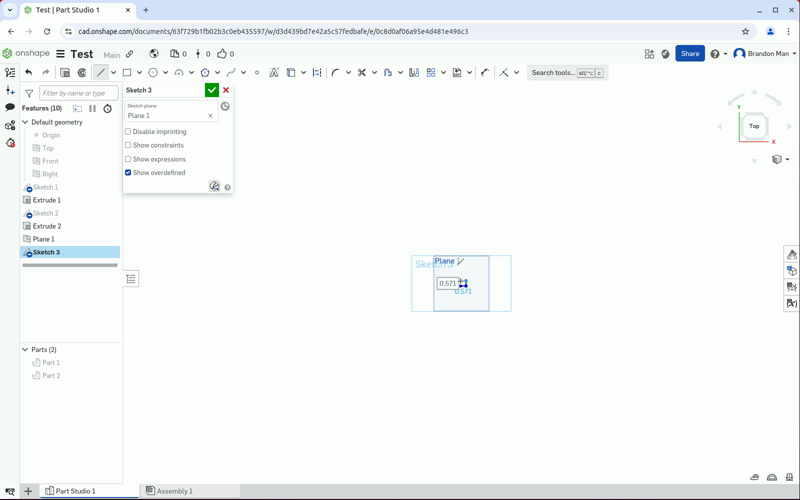
scroll(6)
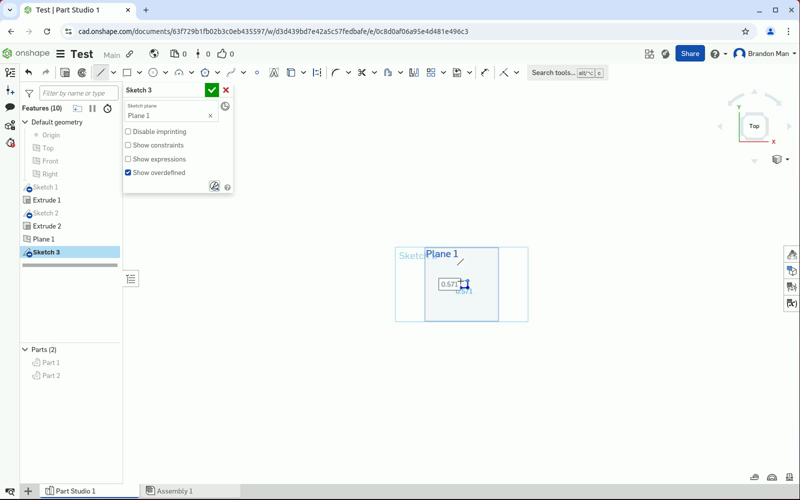
scroll(6)
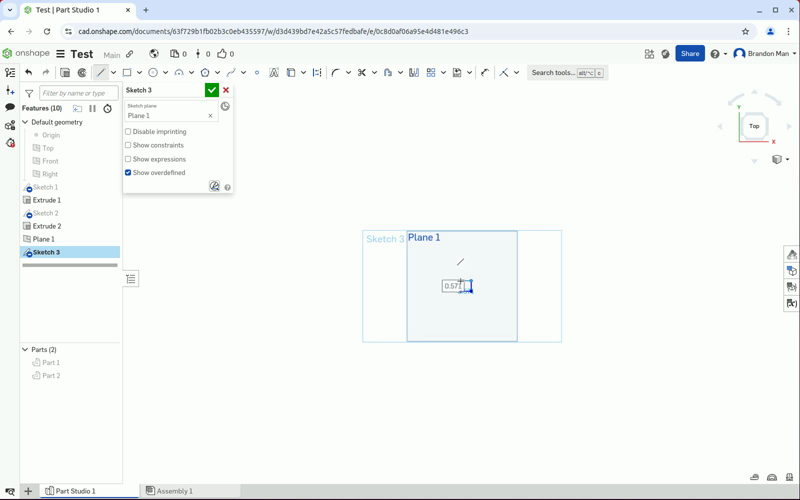
scroll(6)
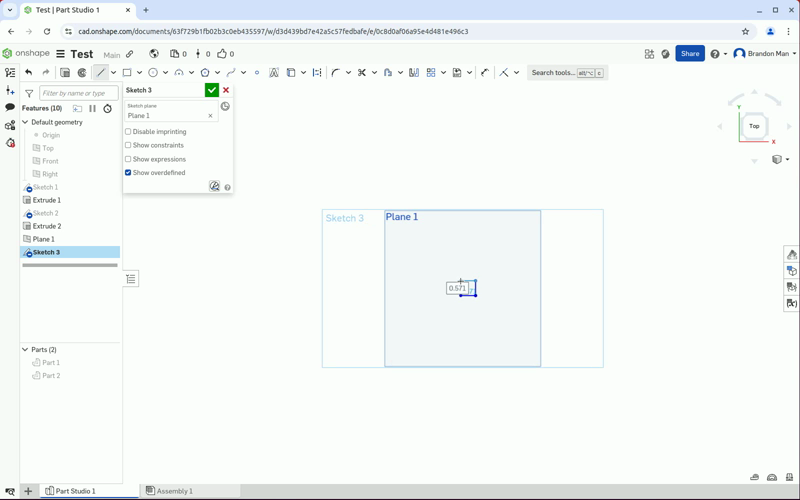
scroll(6)
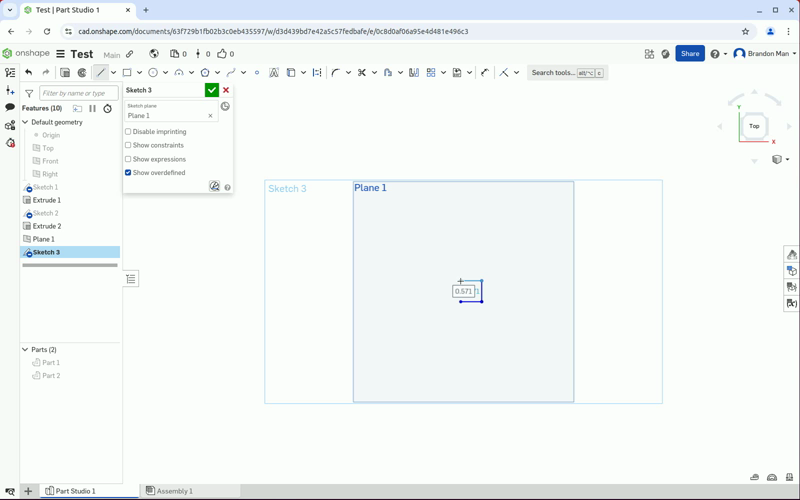
scroll(6)
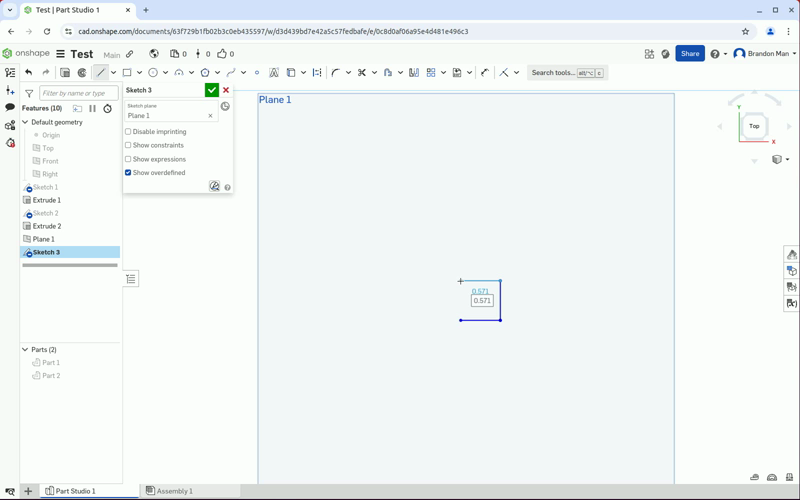
click(460, 280)
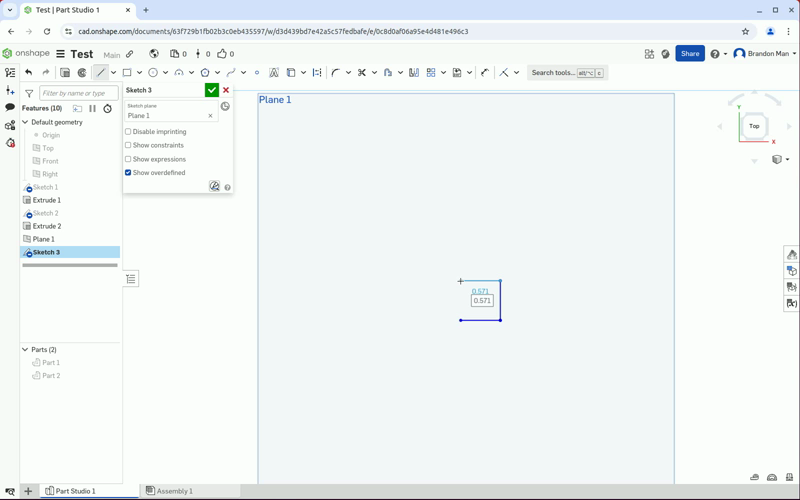
scroll(-6)
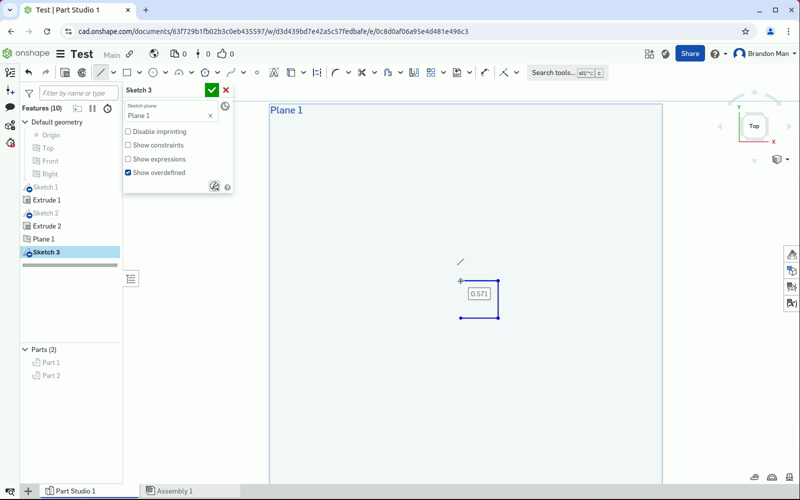
scroll(-6)
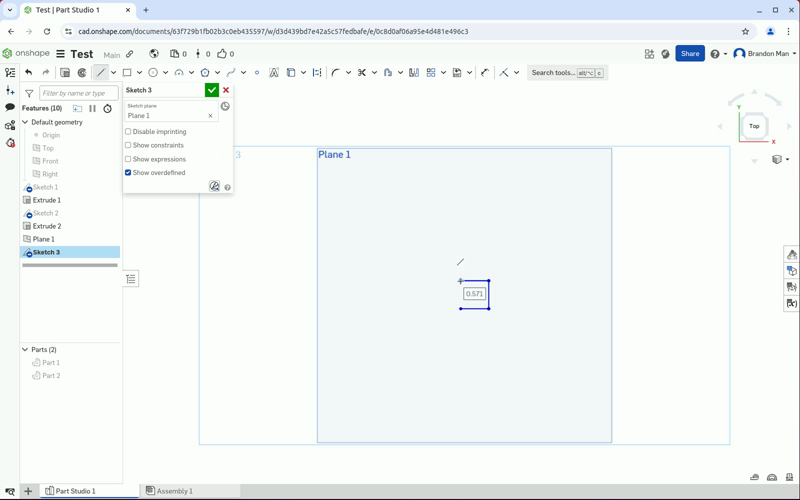
scroll(-6)
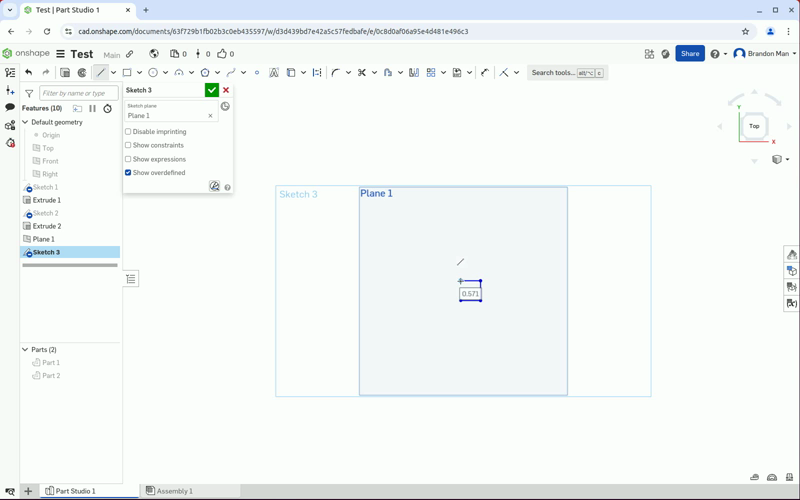
scroll(-6)
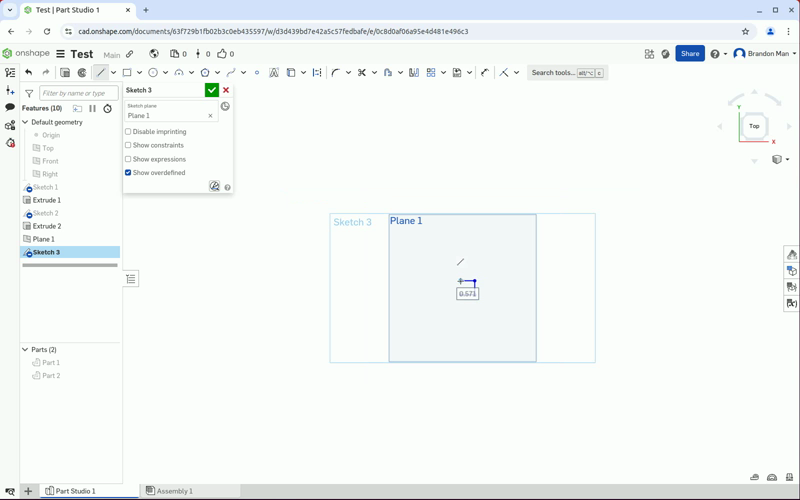
scroll(-6)
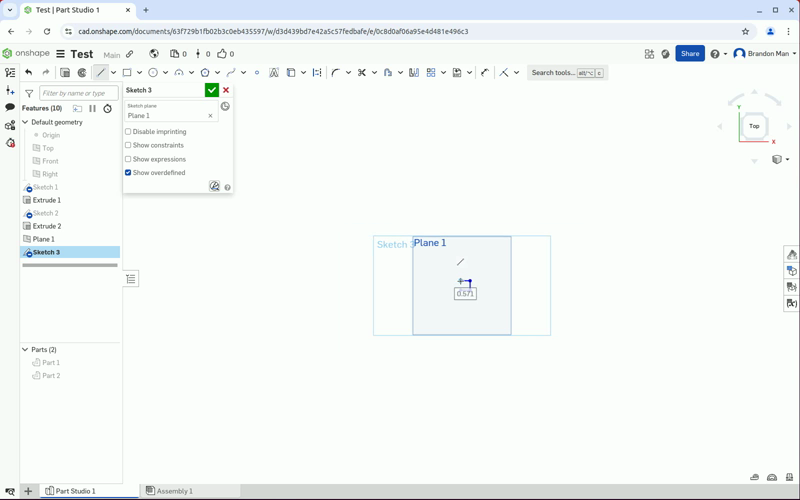
scroll(-6)
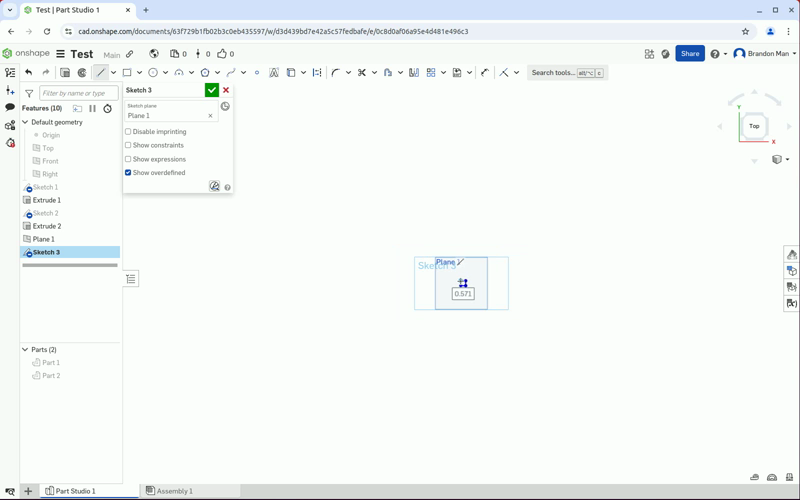
scroll(-6)
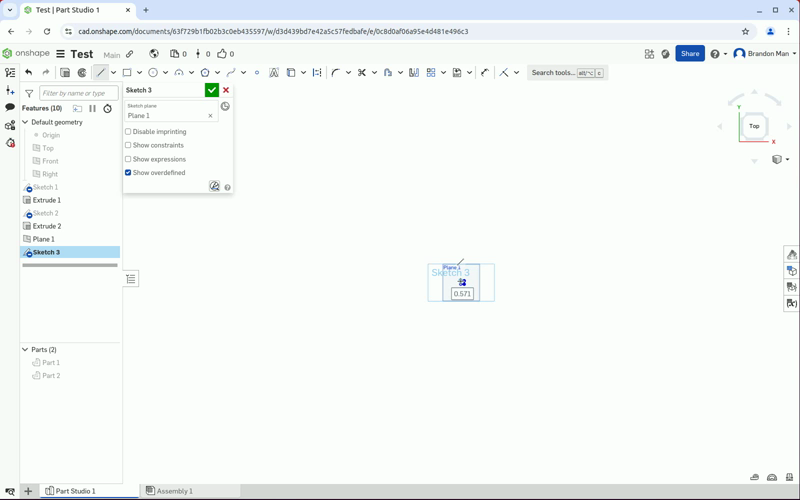
key_up(shift)
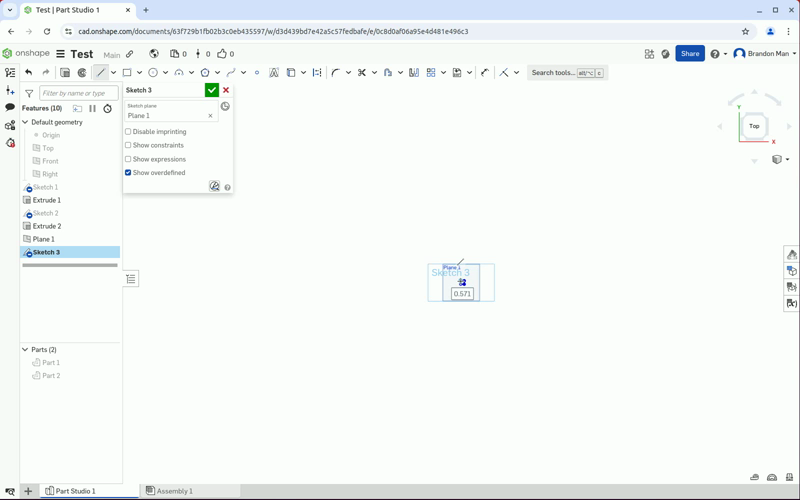
mouse_move(490, 280)
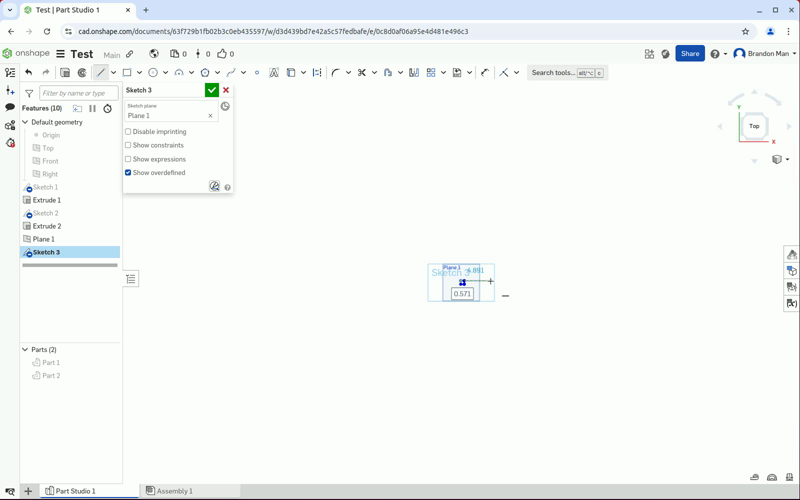
key_down(shift)
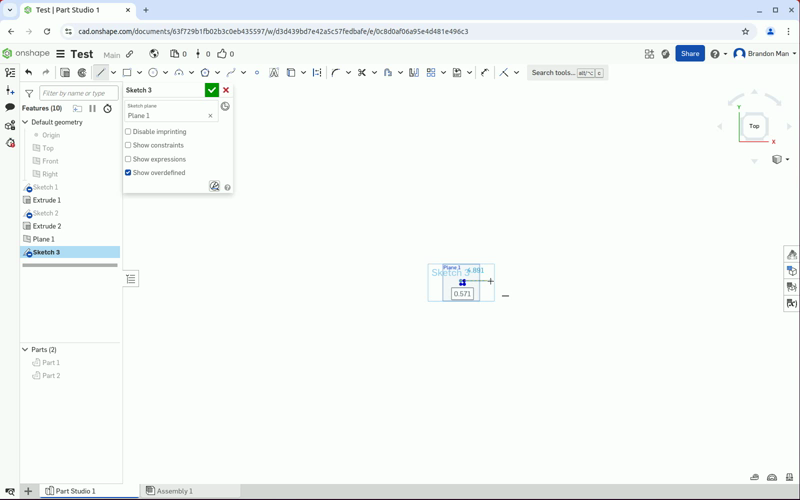
mouse_move(460, 284)
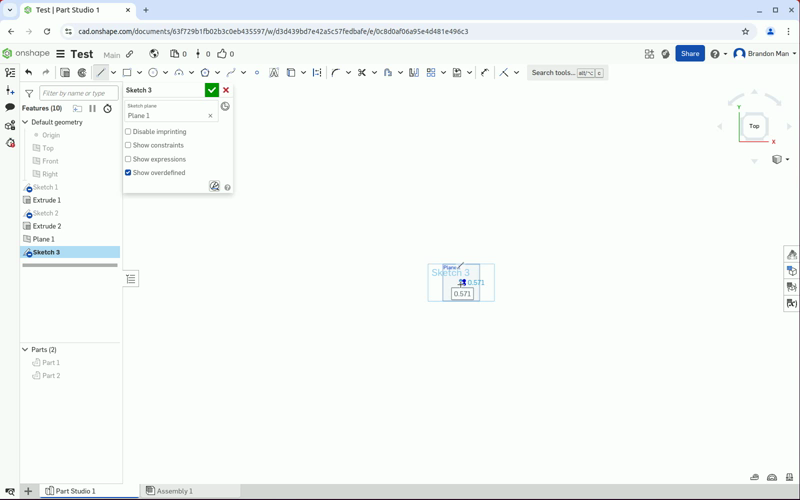
scroll(6)
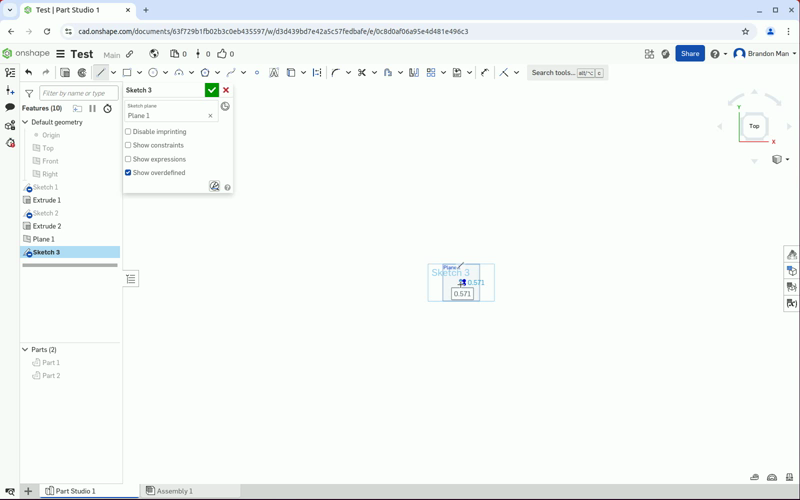
scroll(6)
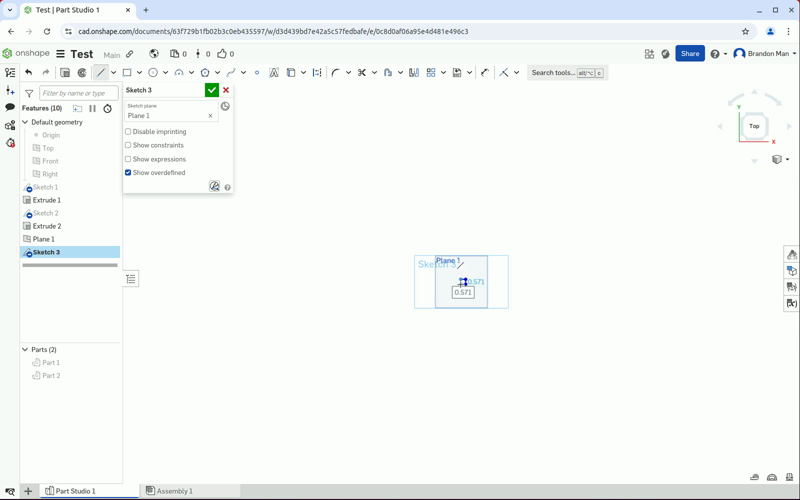
scroll(6)
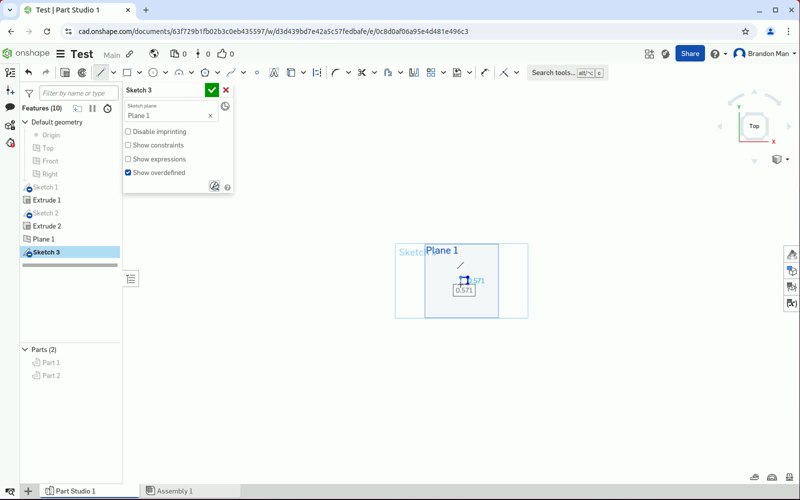
scroll(6)
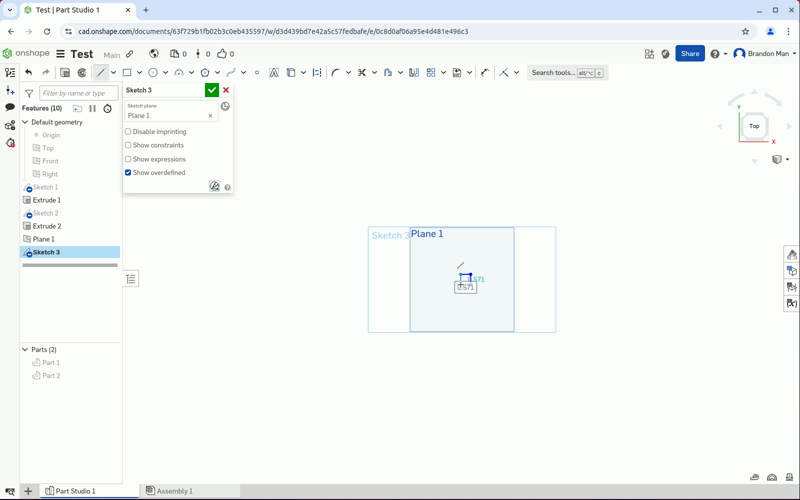
scroll(6)
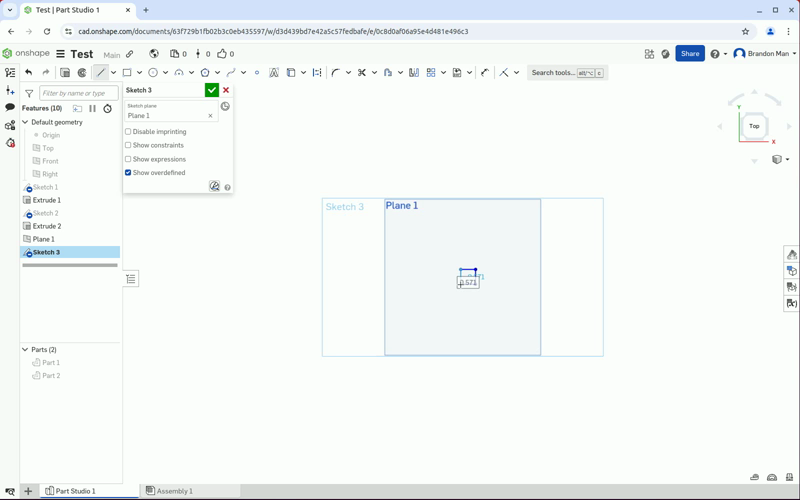
scroll(6)
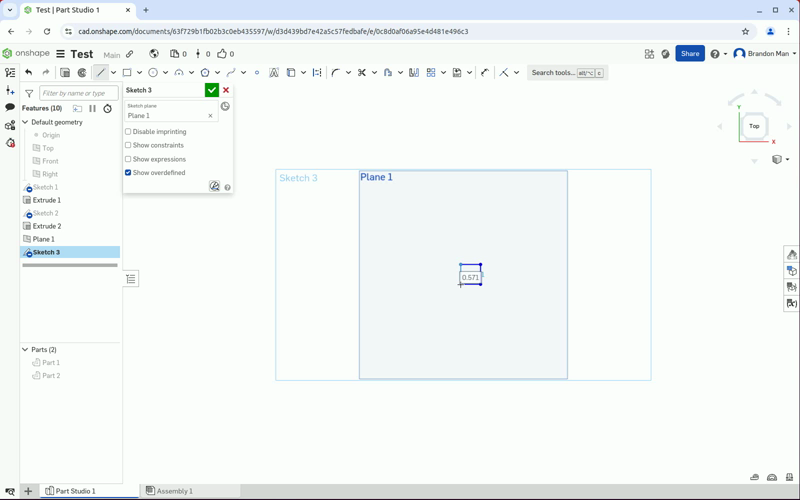
scroll(6)
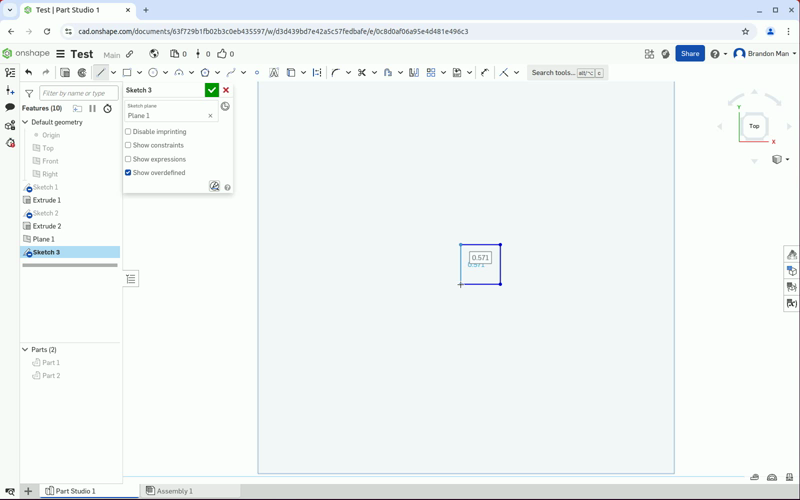
key_up(shift)
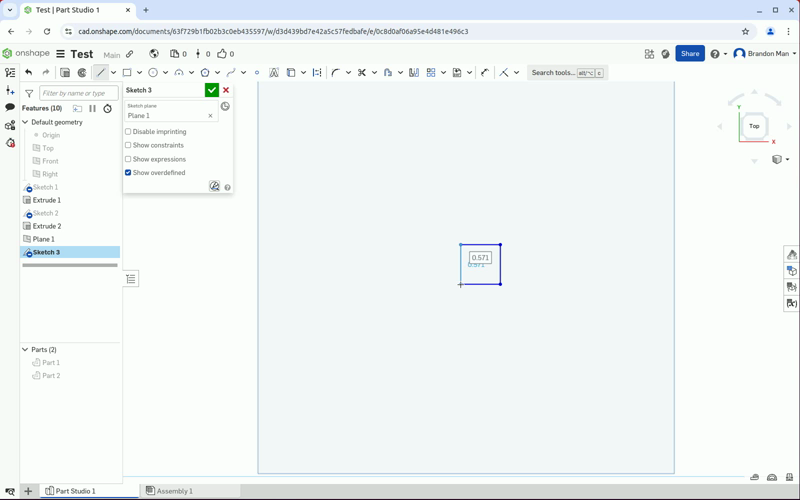
click(460, 284)
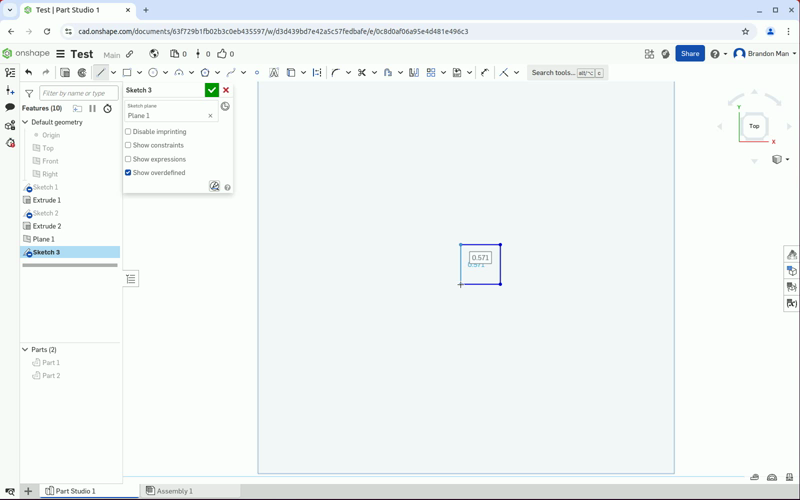
scroll(-6)
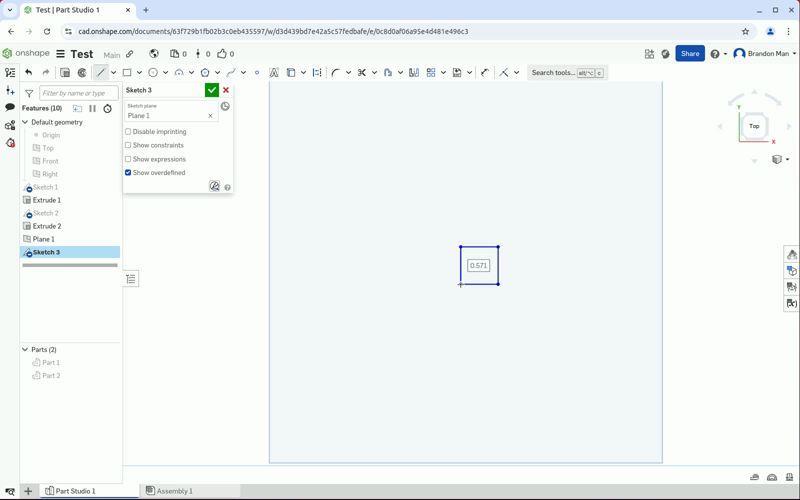
scroll(-6)
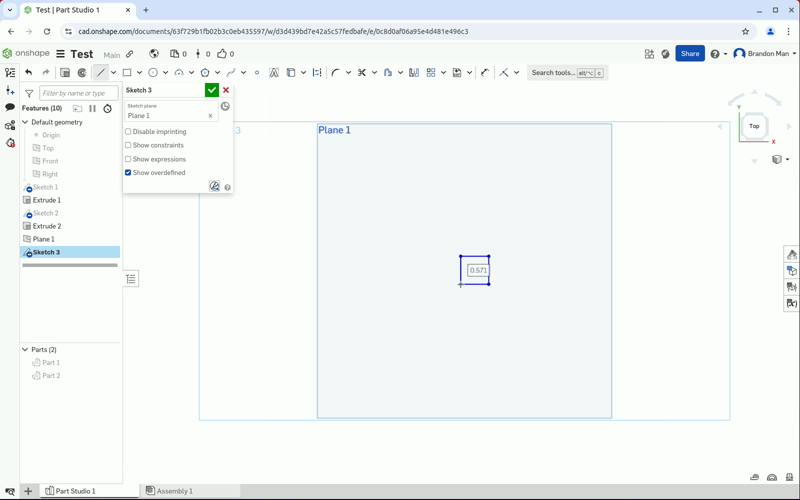
scroll(-6)
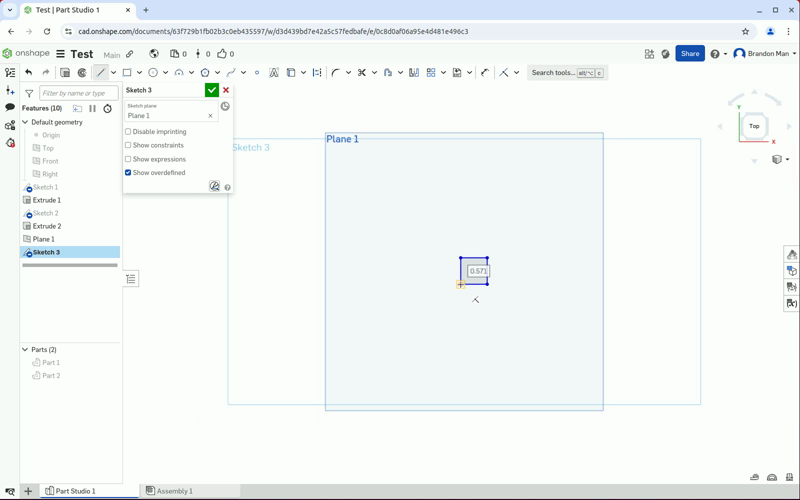
scroll(-6)
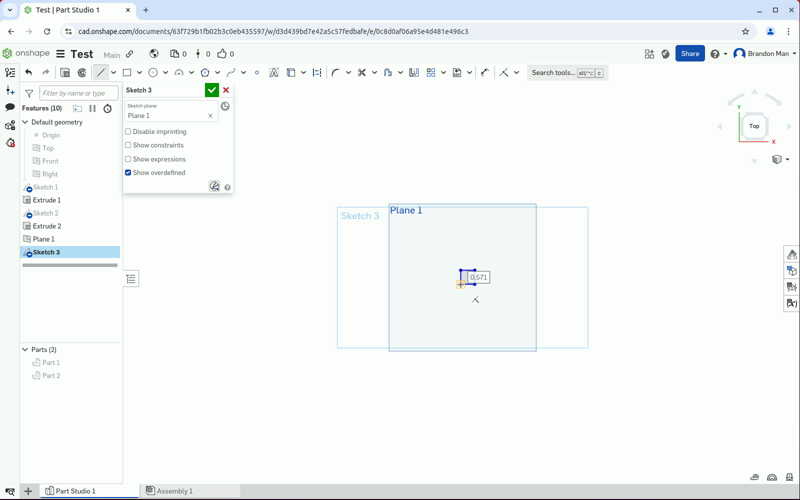
scroll(-6)
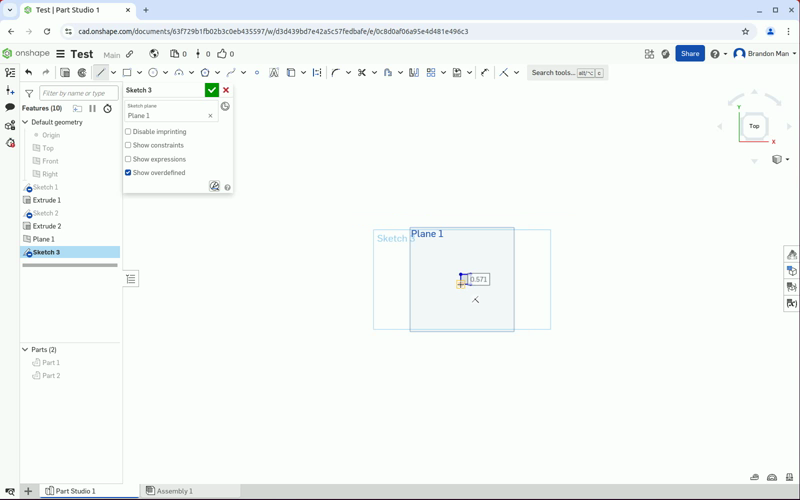
scroll(-6)
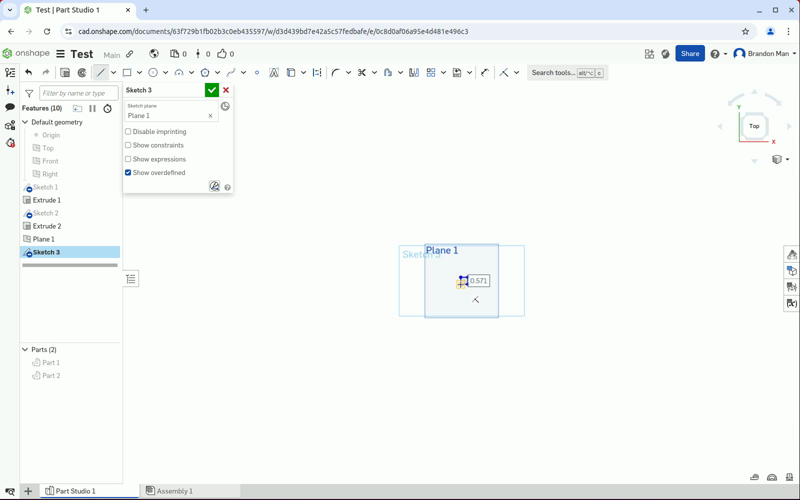
scroll(-6)
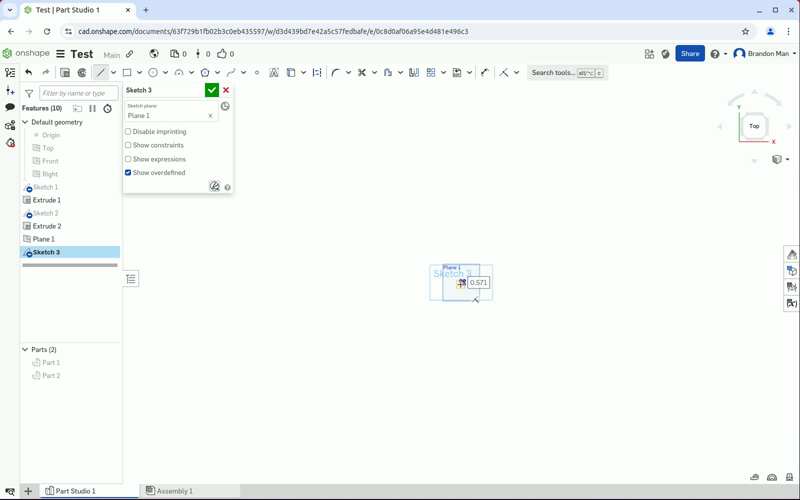
key(esc)
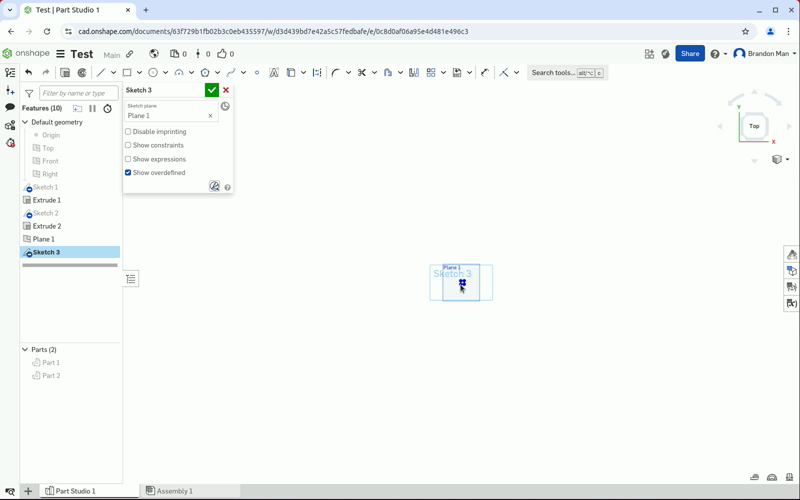
mouse_move(462, 281)
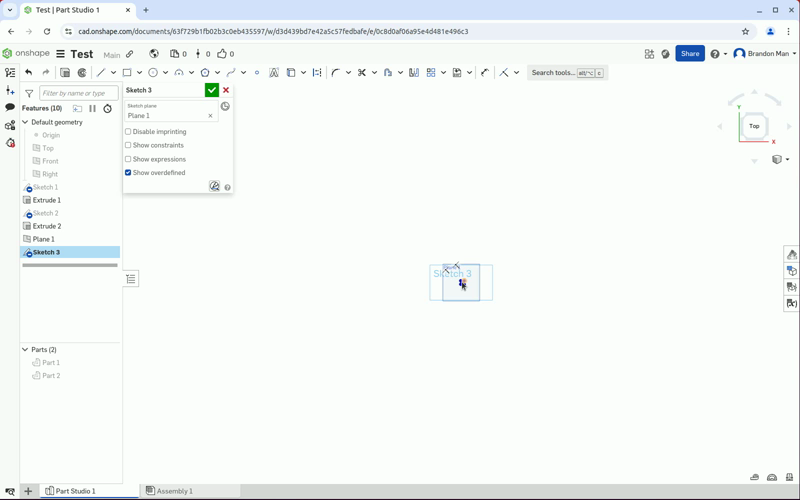
scroll(6)
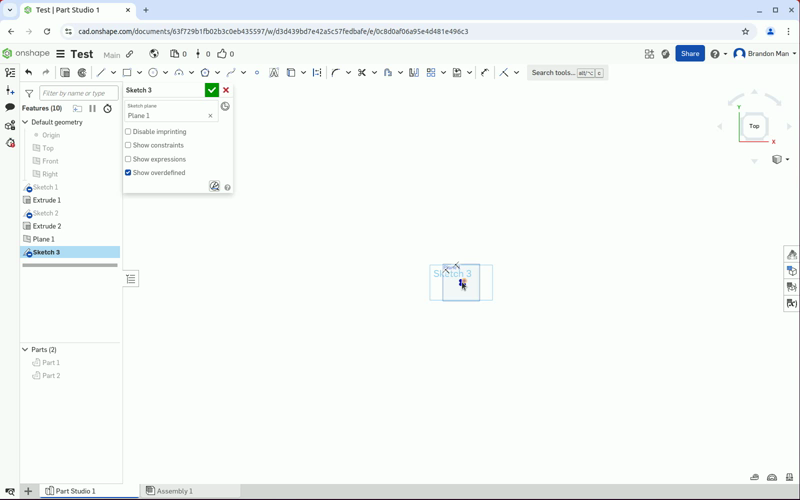
scroll(6)
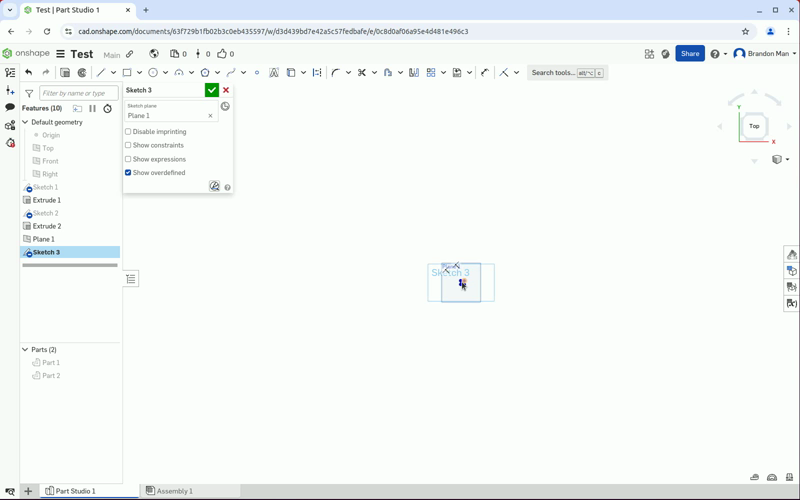
scroll(6)
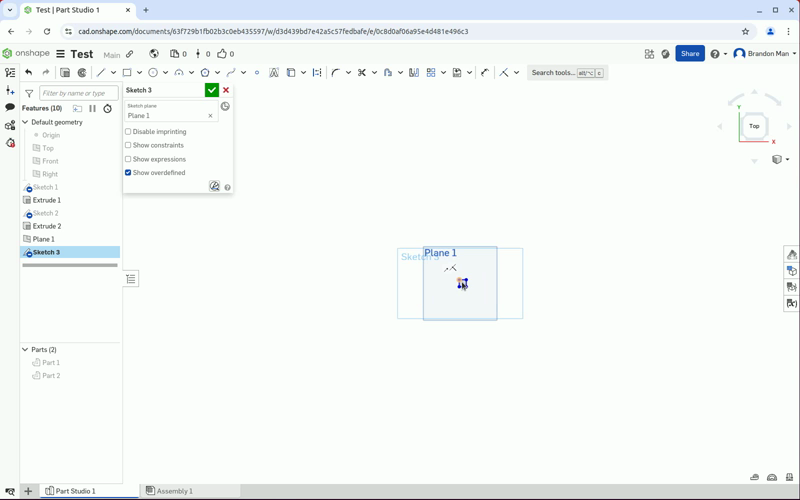
scroll(6)
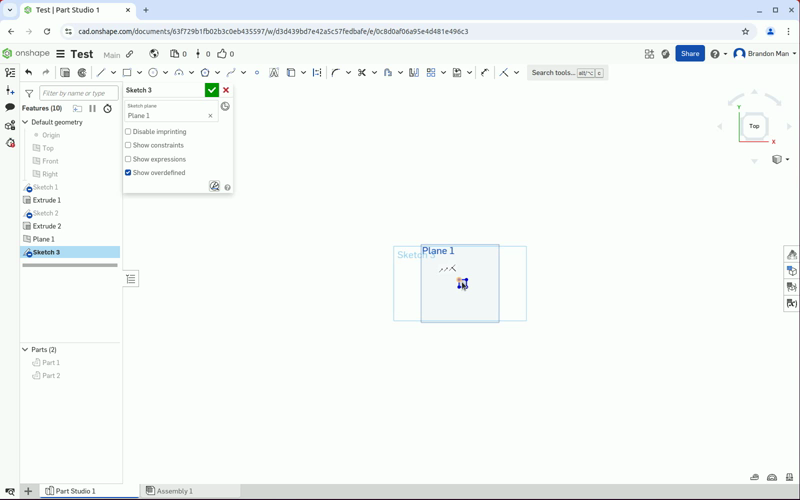
scroll(6)
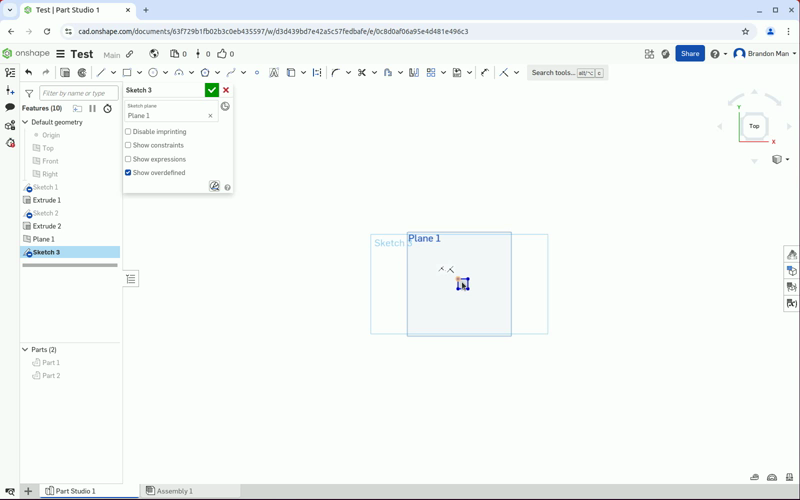
scroll(6)
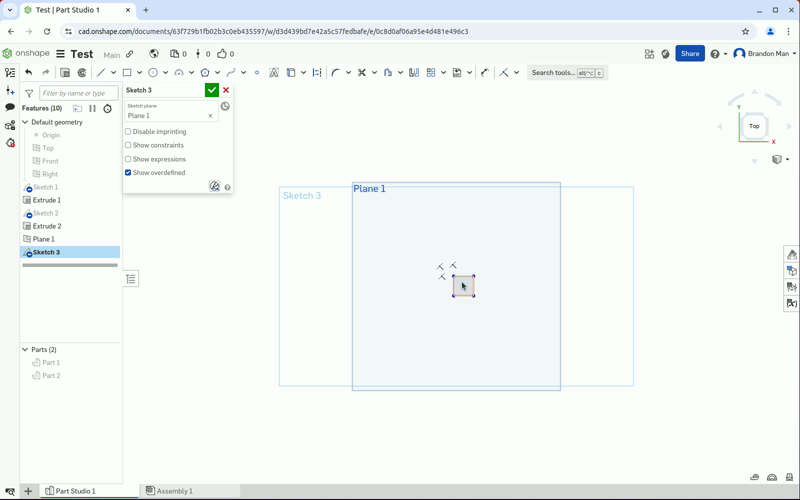
scroll(6)
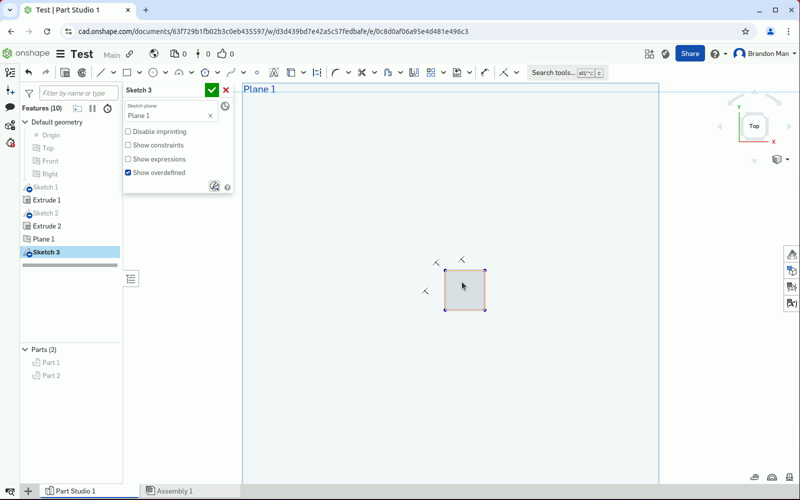
click(462, 281)
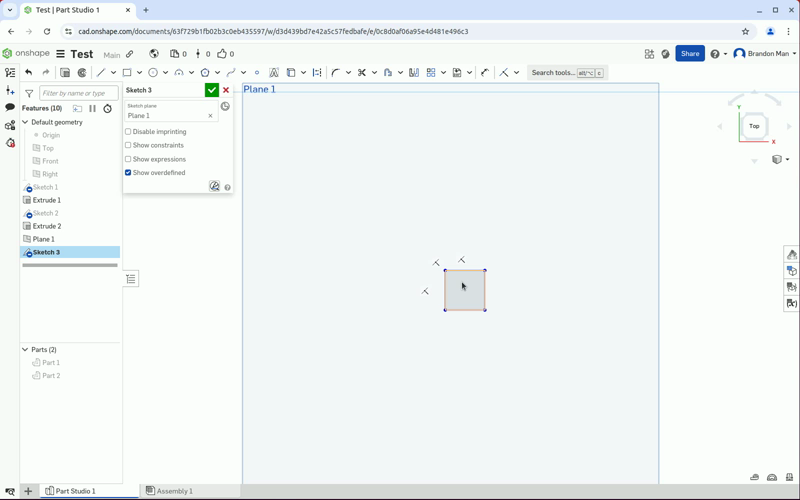
scroll(-6)
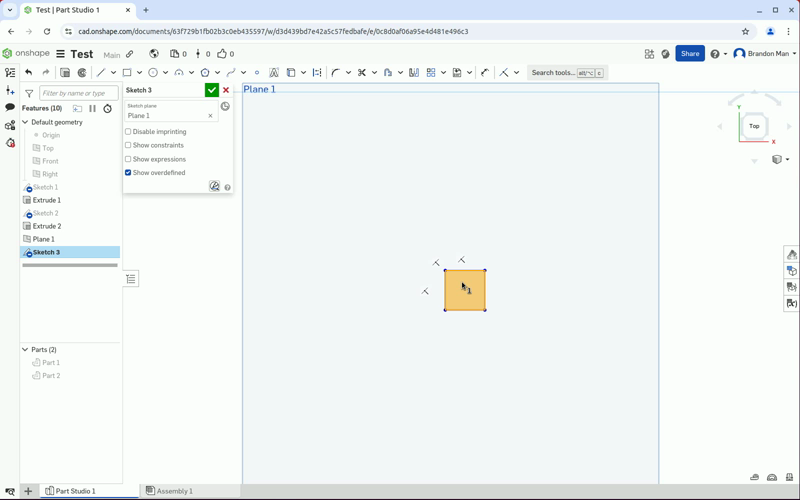
scroll(-6)
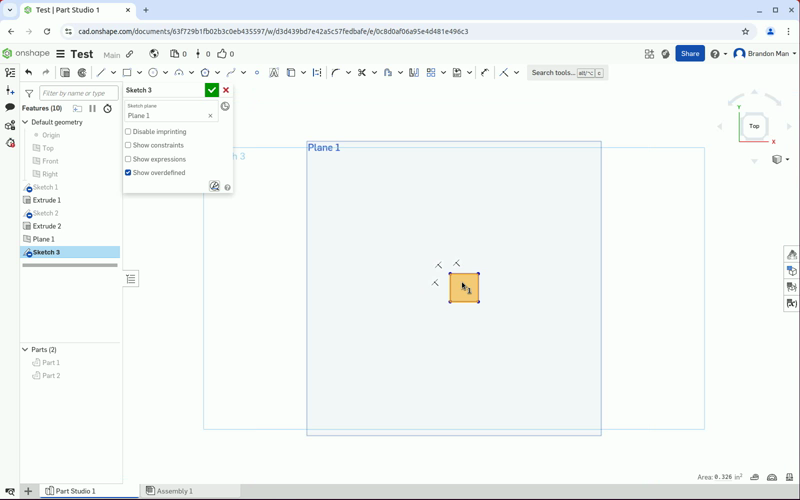
scroll(-6)
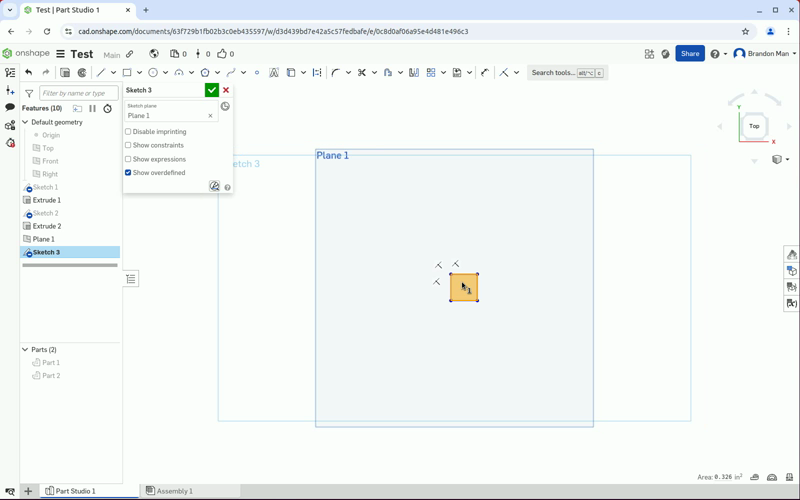
scroll(-6)
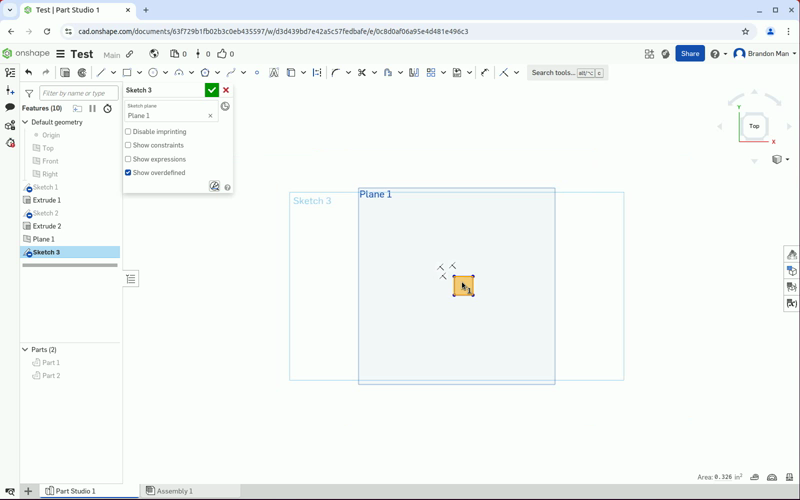
scroll(-6)
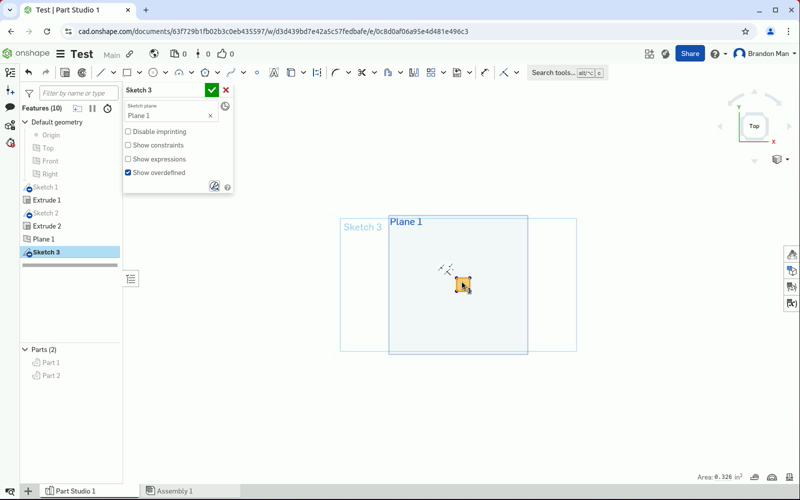
scroll(-6)
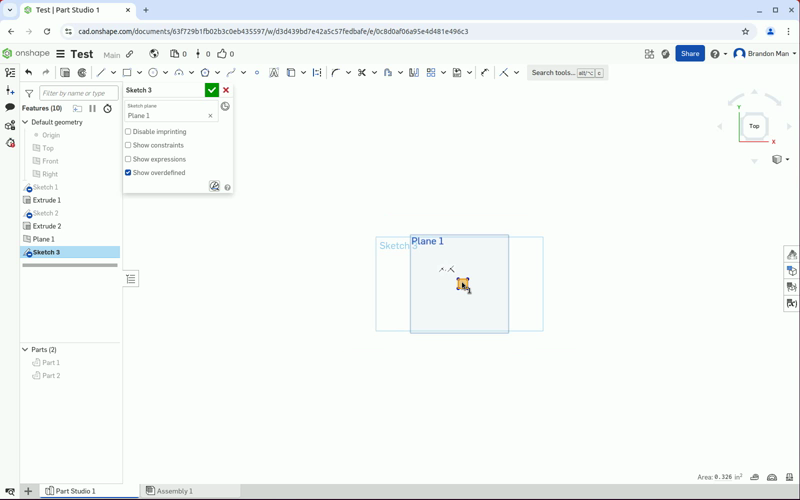
scroll(-6)
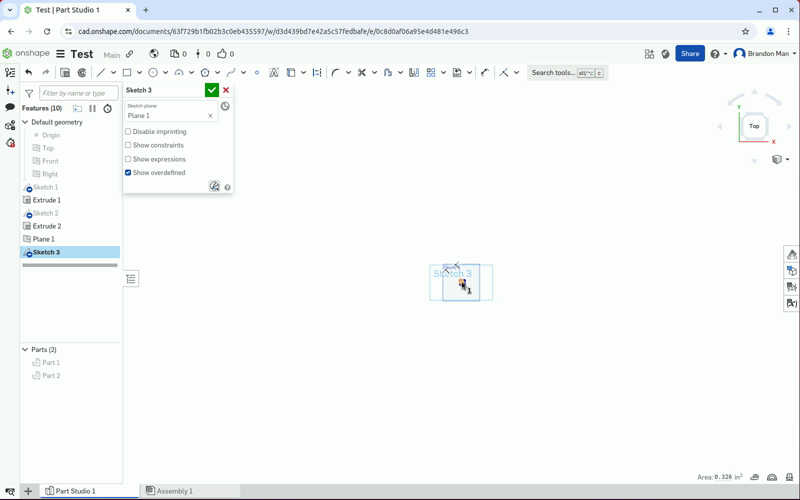
mouse_move(73, 352)
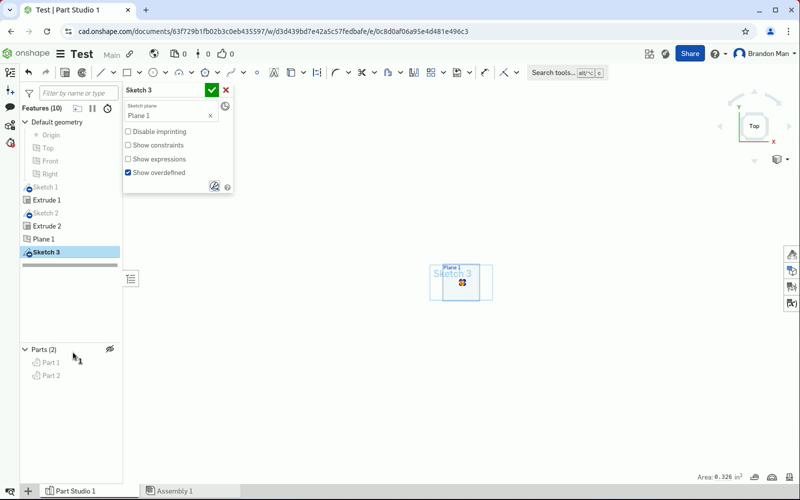
key(shift+y)
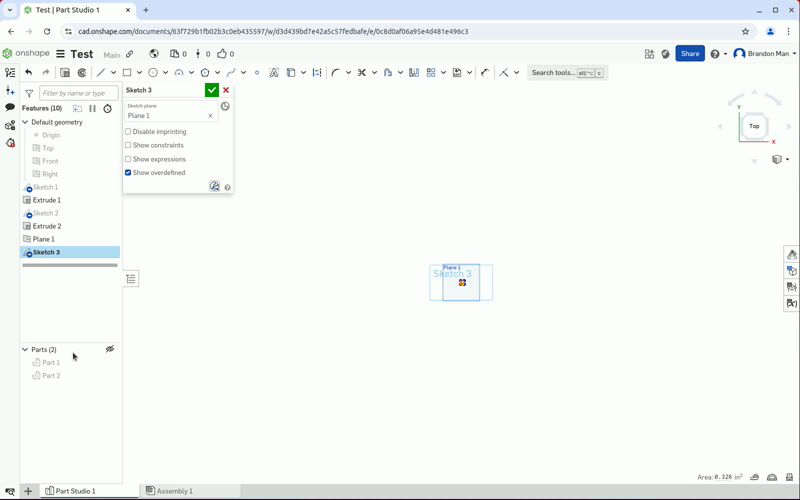
key(shift+e)
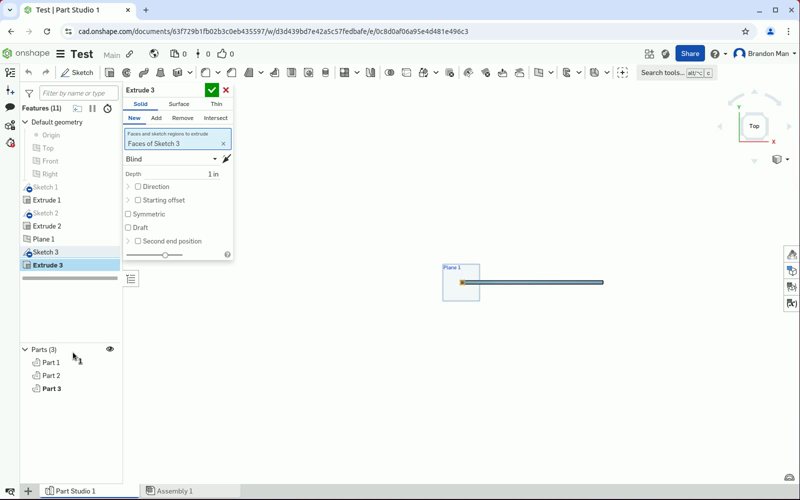
mouse_move(143, 106)
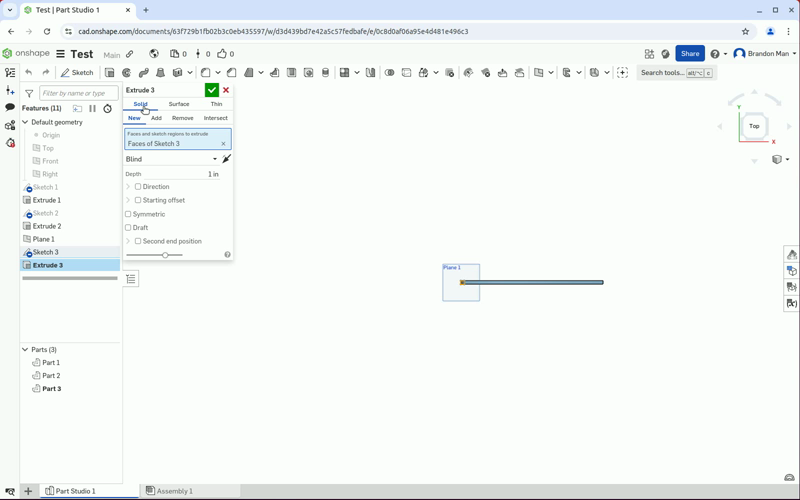
click(143, 106)
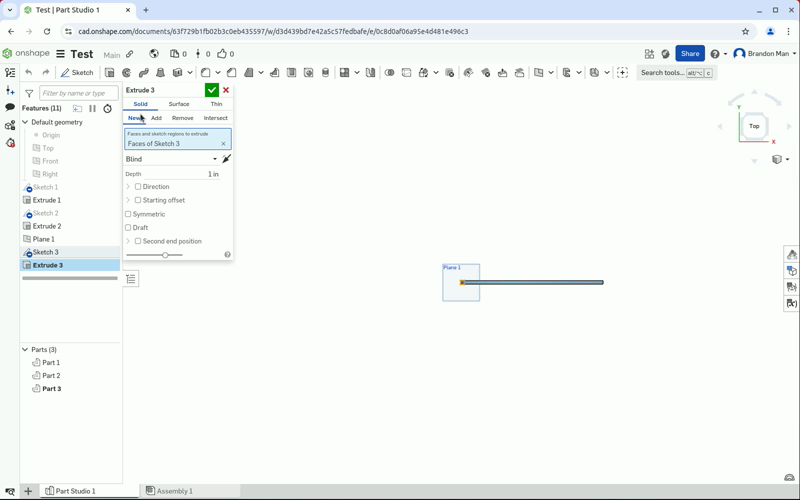
mouse_move(137, 120)
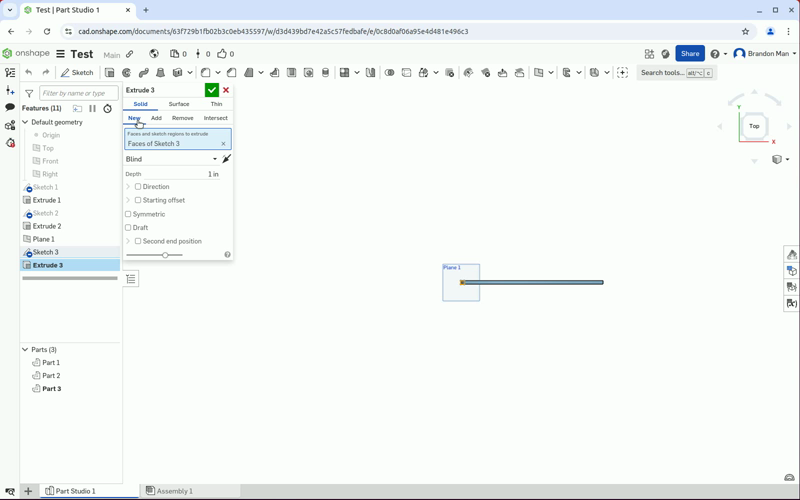
click(137, 120)
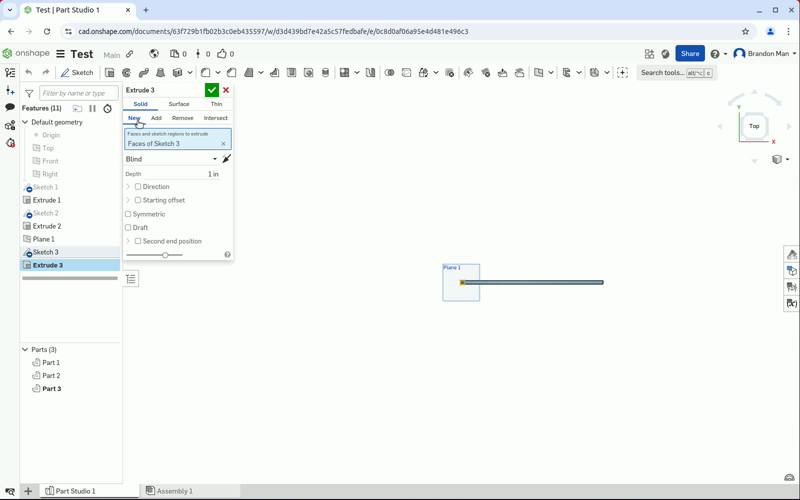
key(tab, 4)
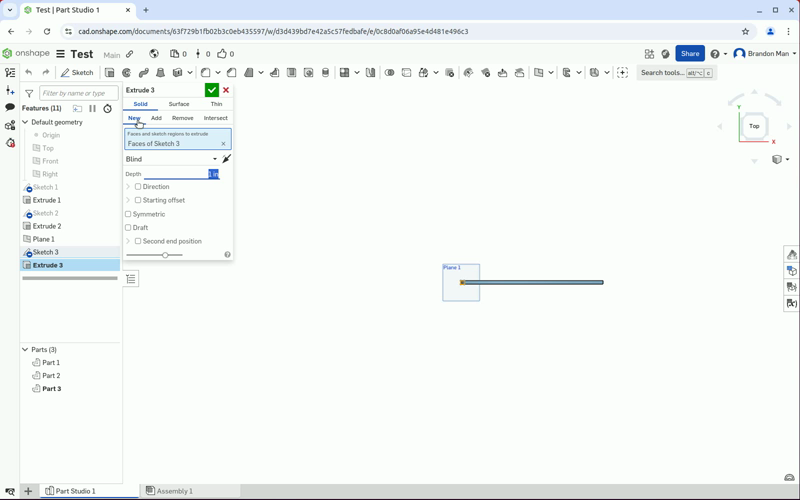
text(0.241)
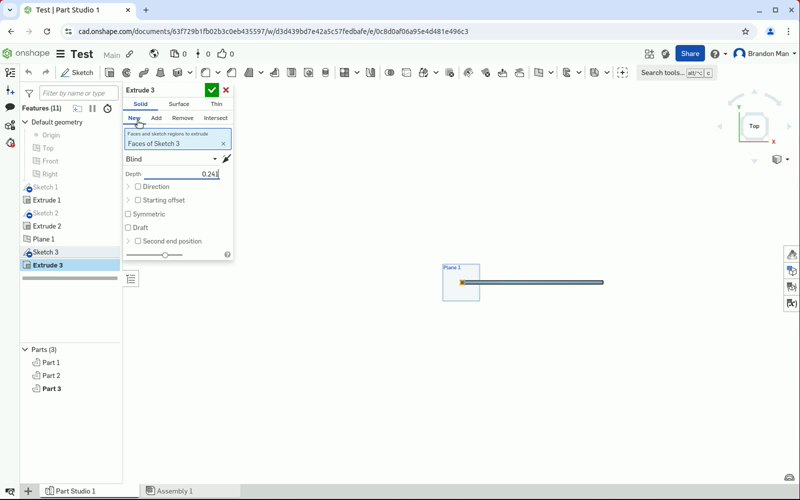
key(enter)
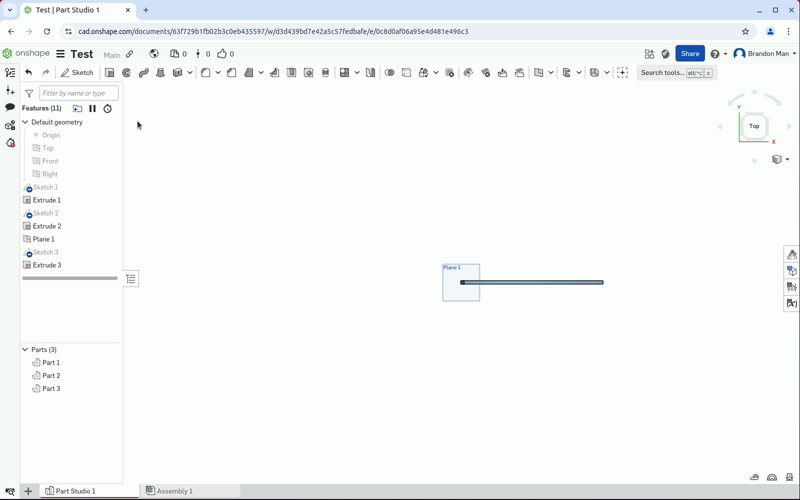
key(shift+h)
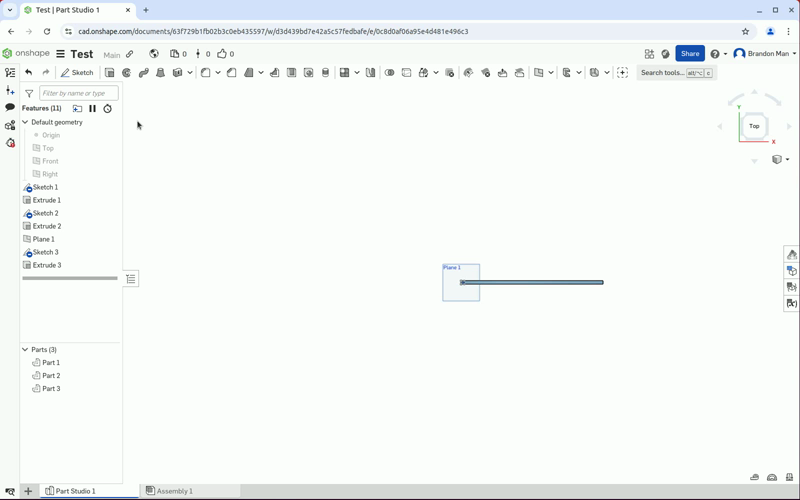
key(shift+h)
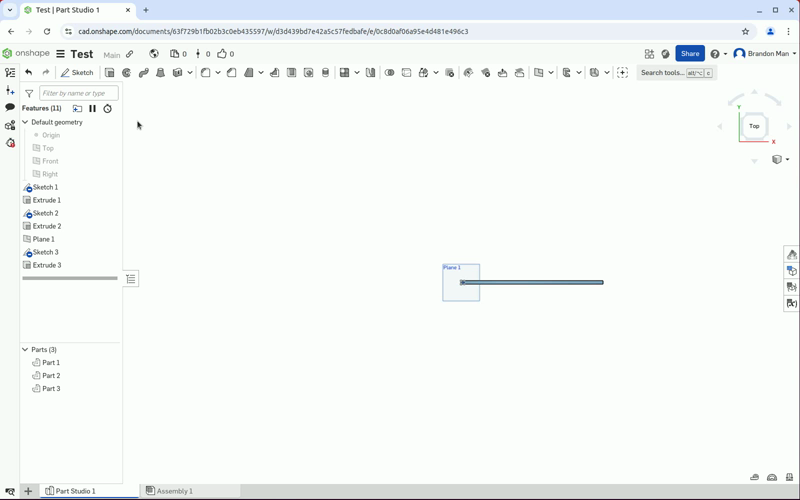
key(shift+7)
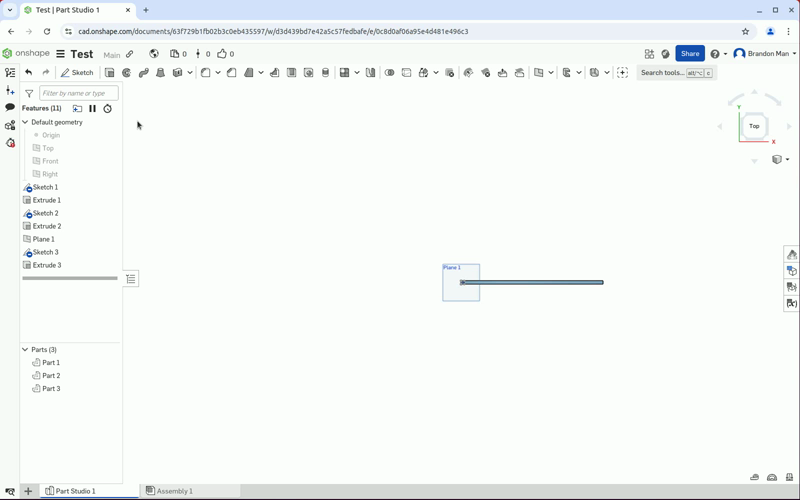
key(up, 3)
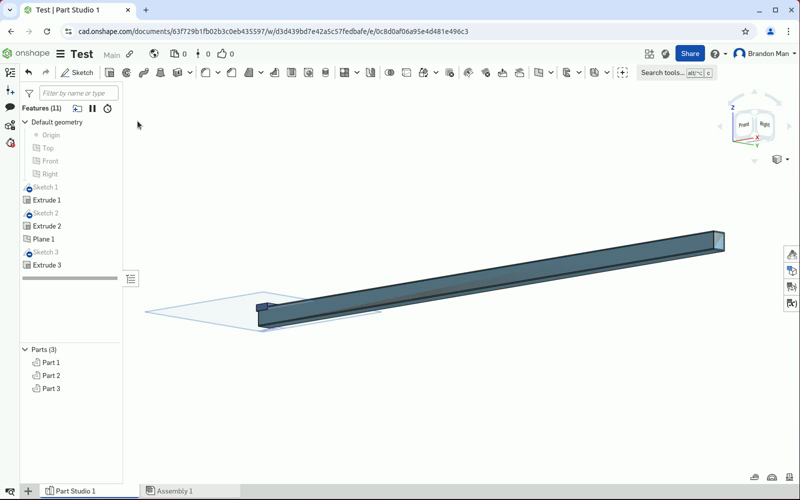
key(left, 3)
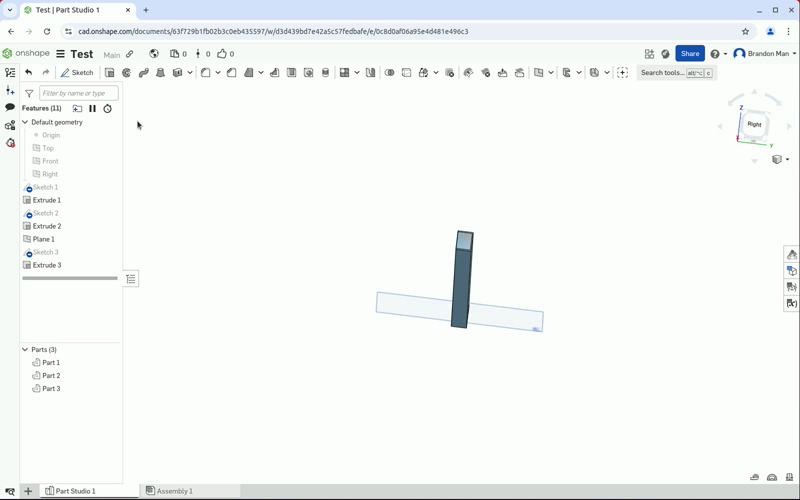
key(right, 3)
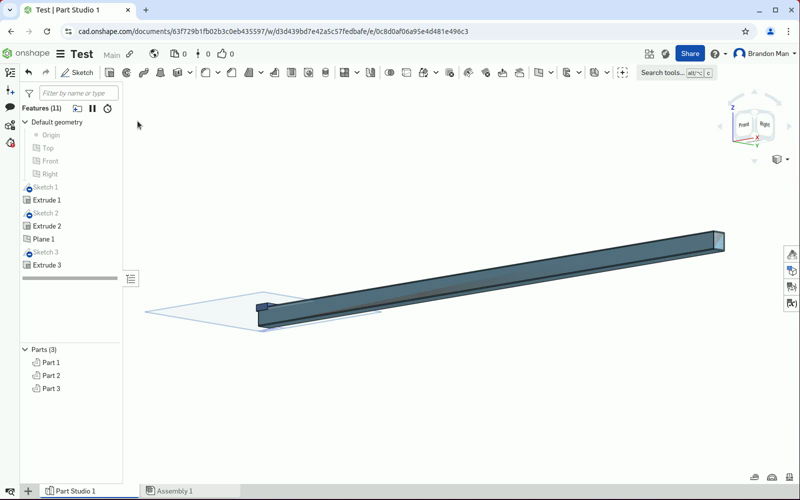
key(down, 3)
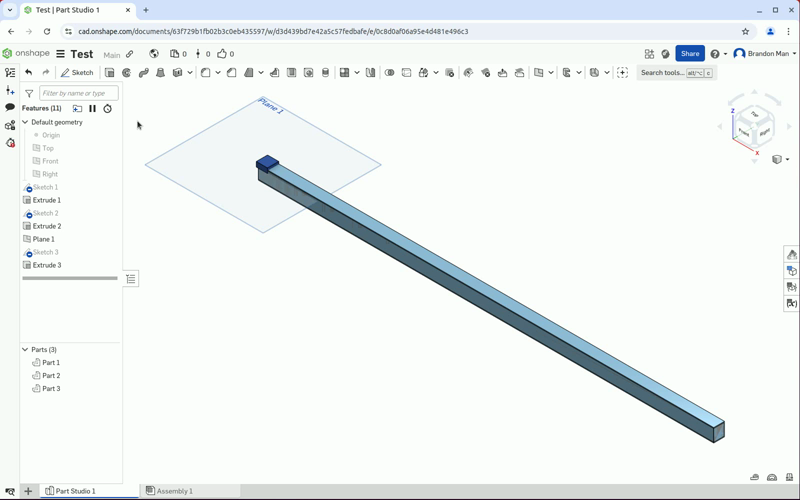
mouse_move(73, 189)
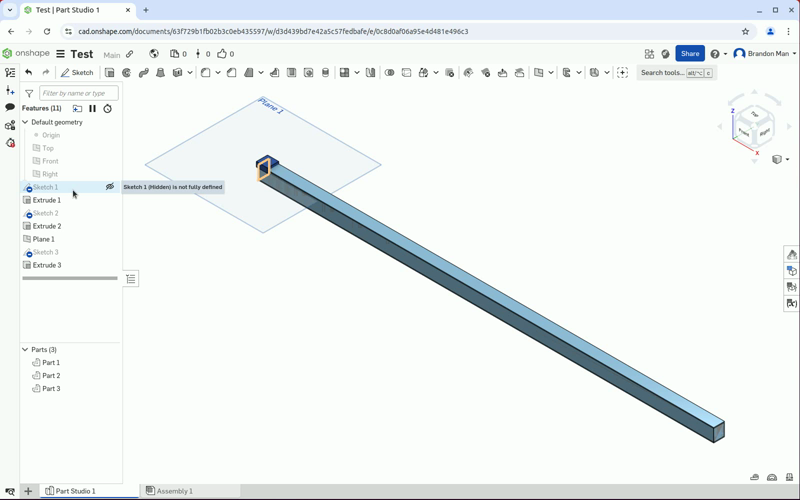
click(73, 189)